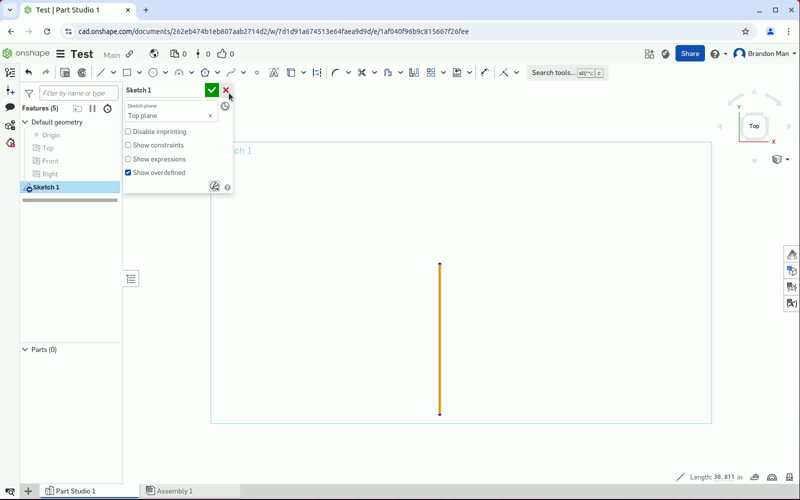
key(shift+h)
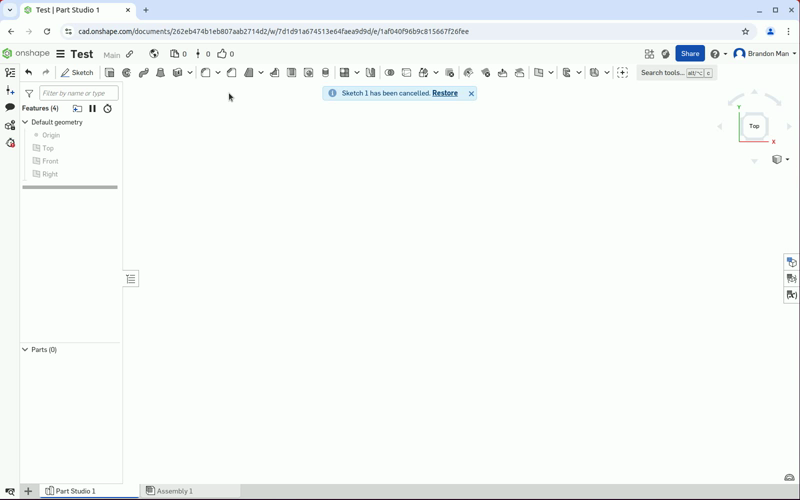
mouse_move(73, 352)
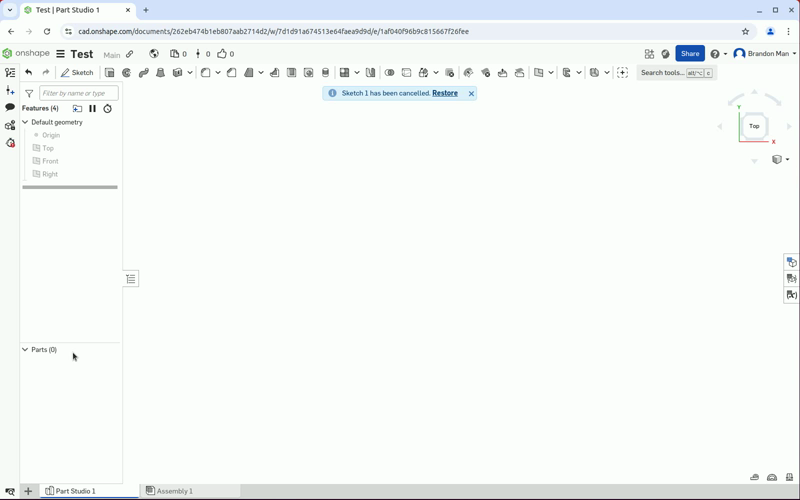
key(y)
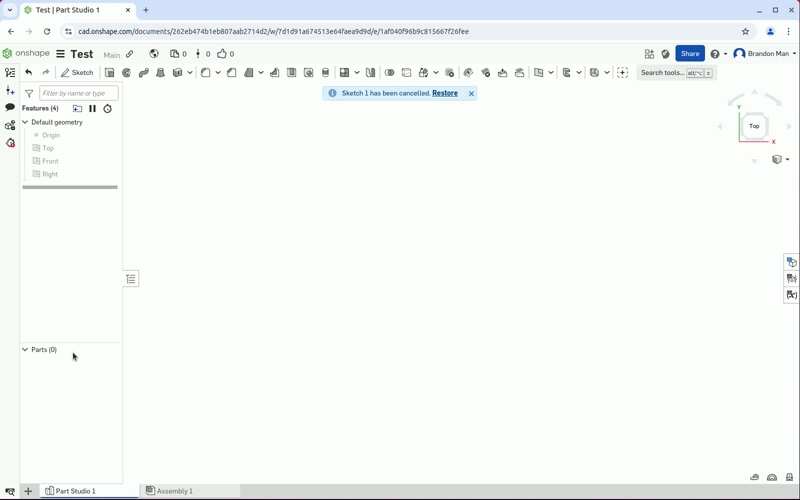
key(shift+p)
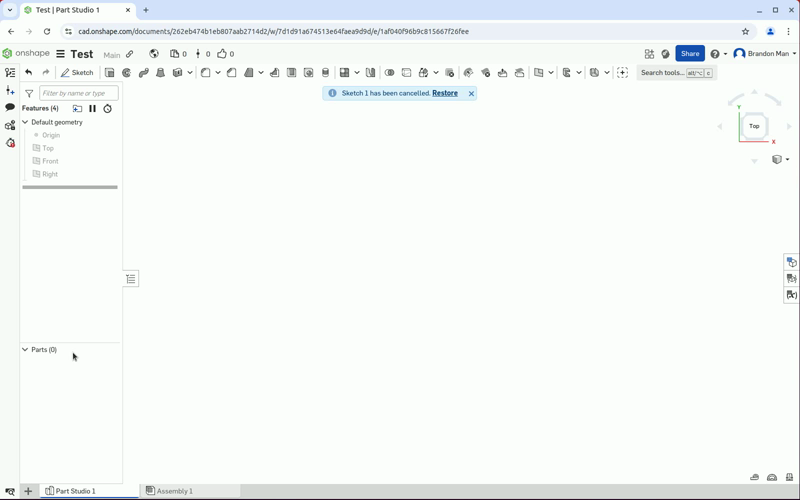
key(space)
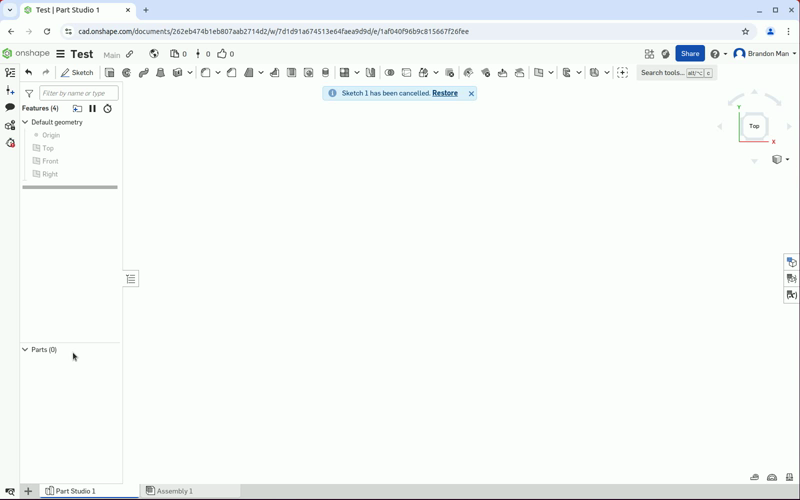
key_down(shift)
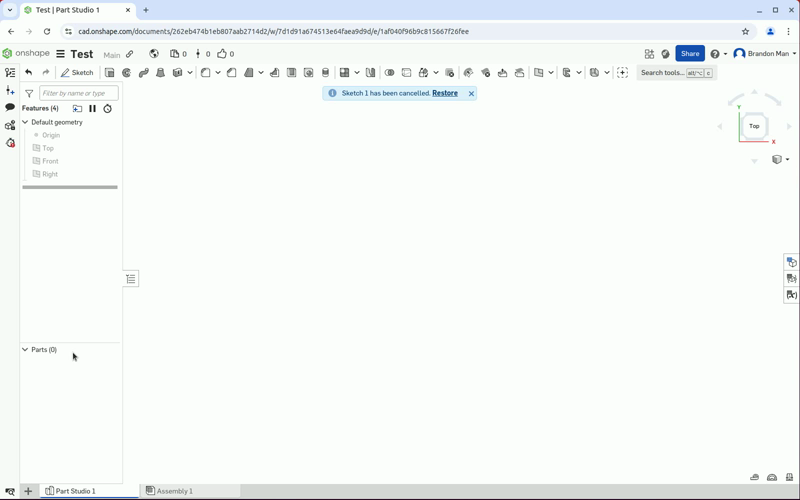
key(up)
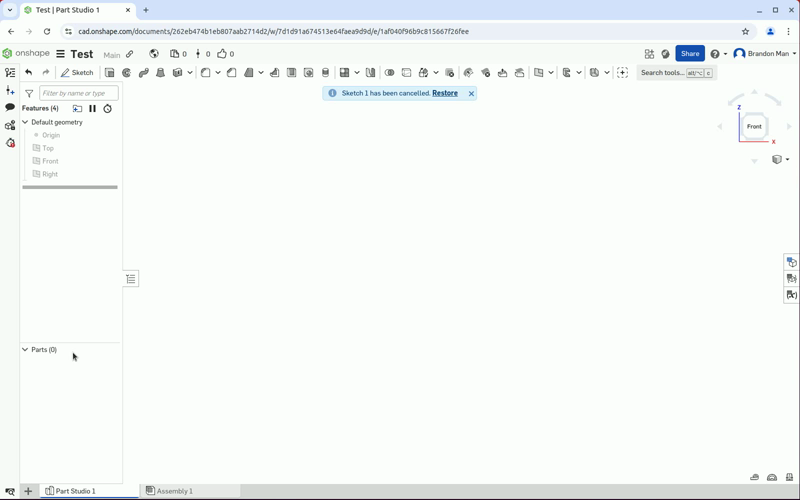
key_up(shift)
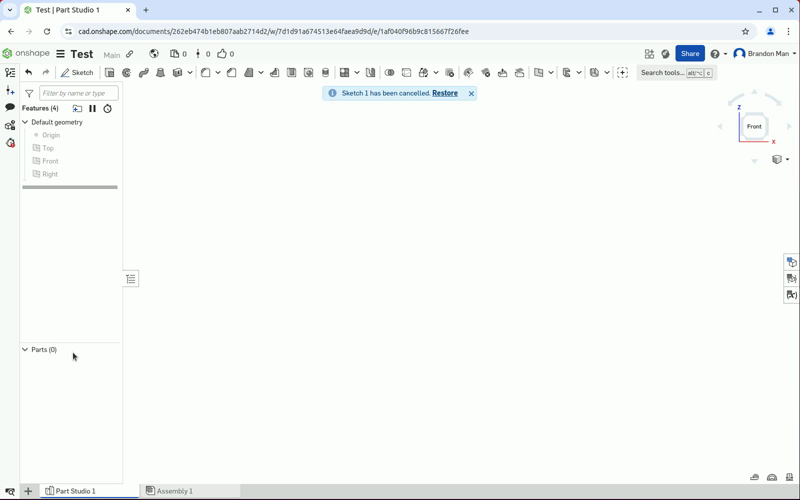
mouse_move(73, 352)
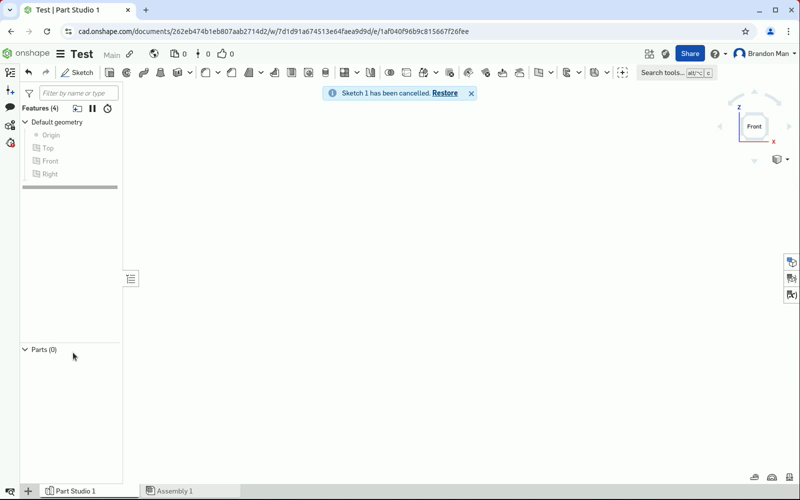
key(shift+y)
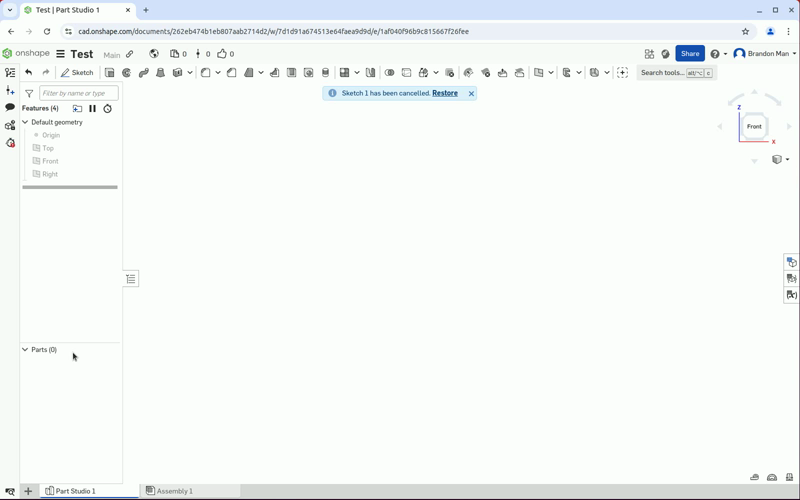
key(shift+s)
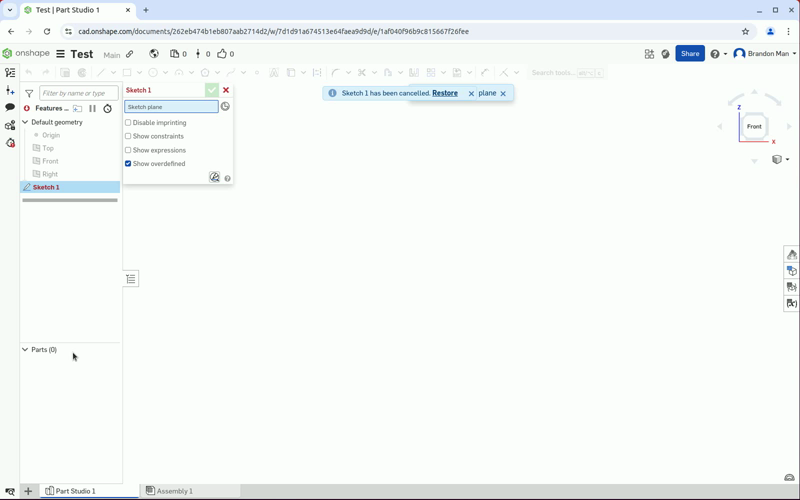
mouse_move(73, 163)
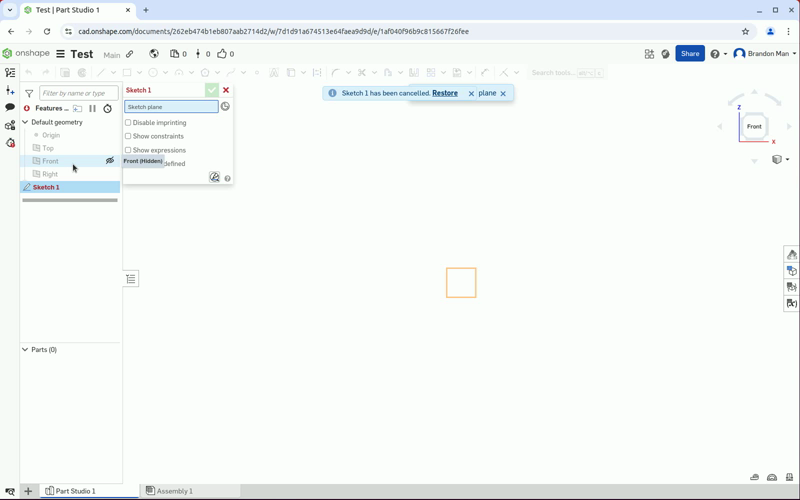
click(73, 163)
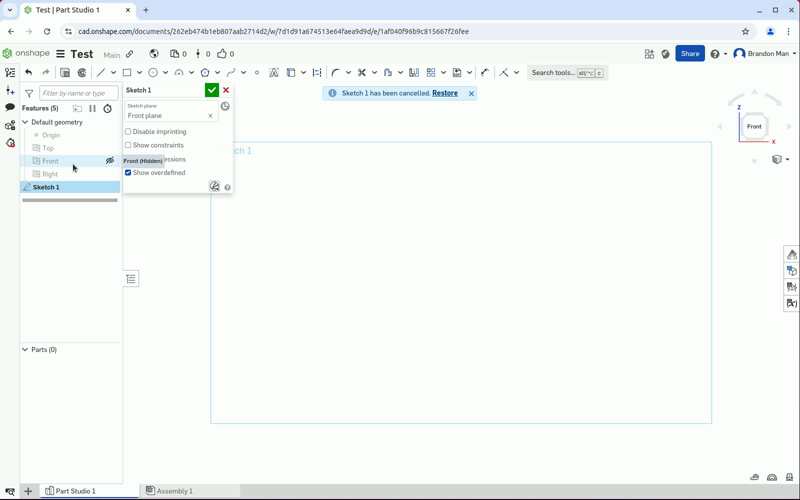
mouse_move(73, 352)
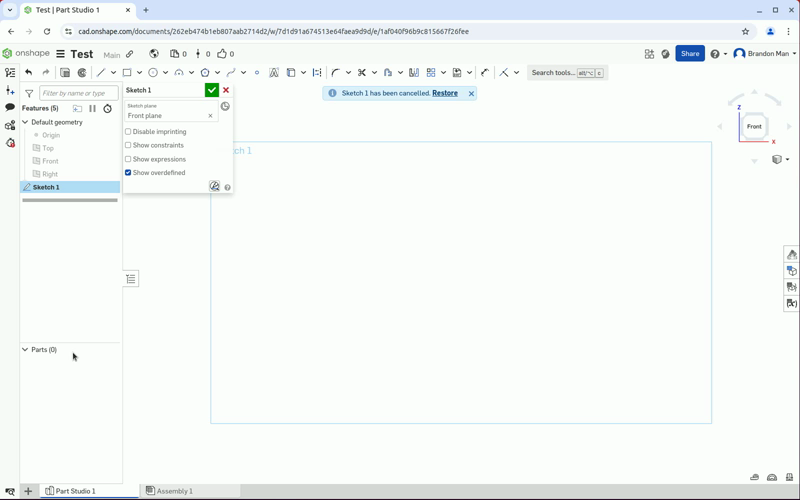
key(y)
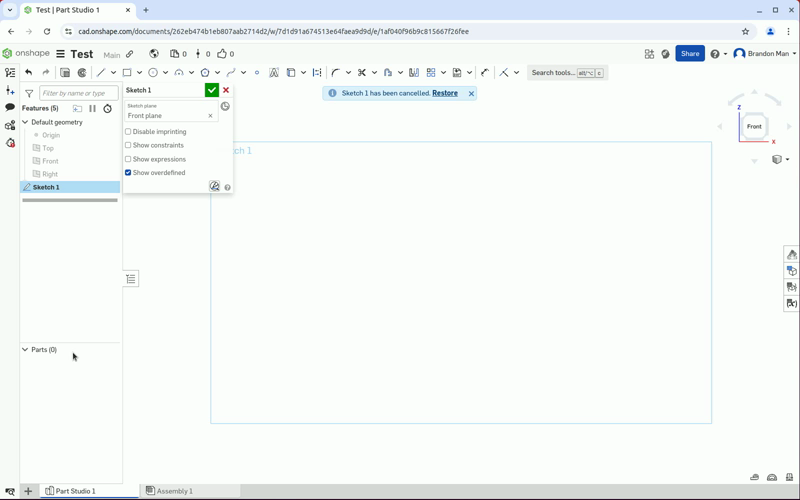
key(l)
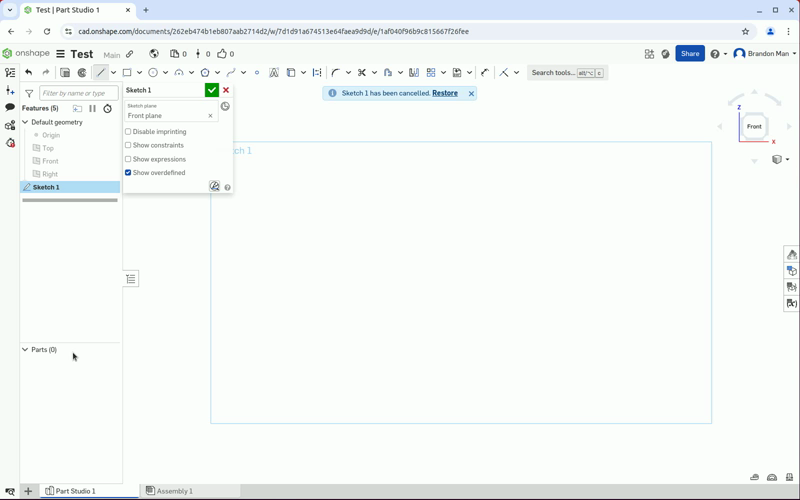
key_down(shift)
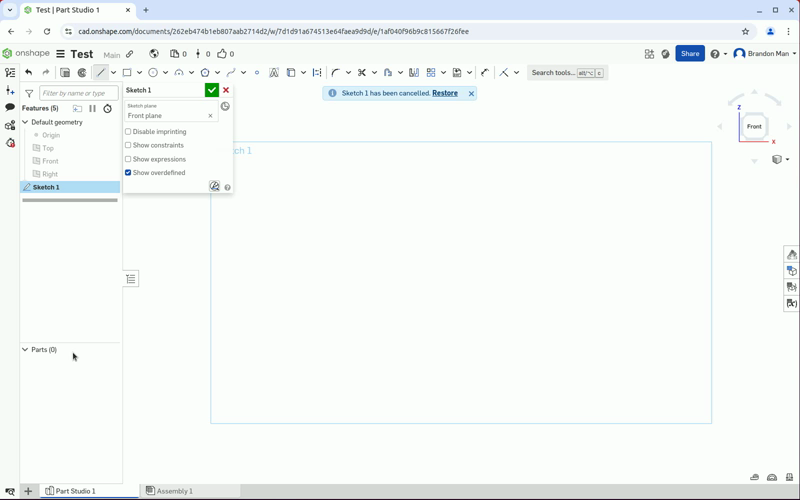
mouse_move(489, 272)
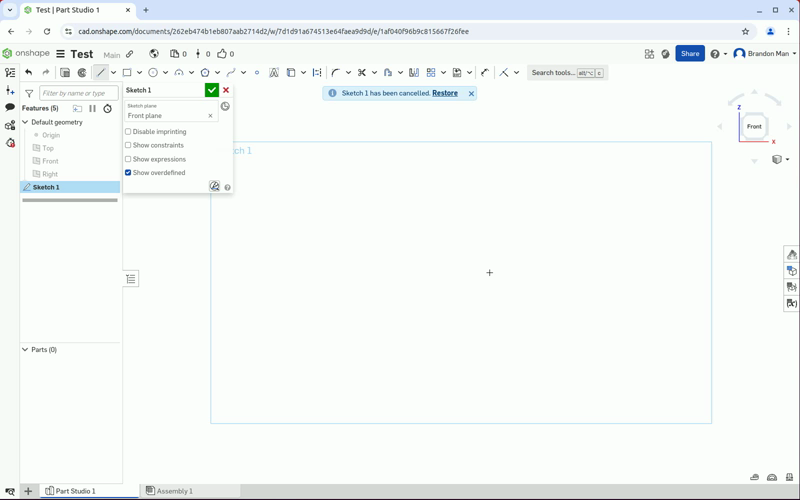
click(489, 272)
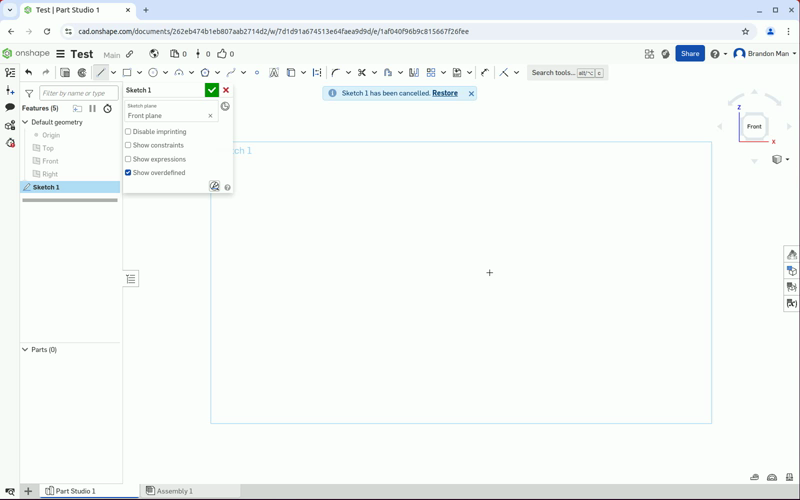
key_up(shift)
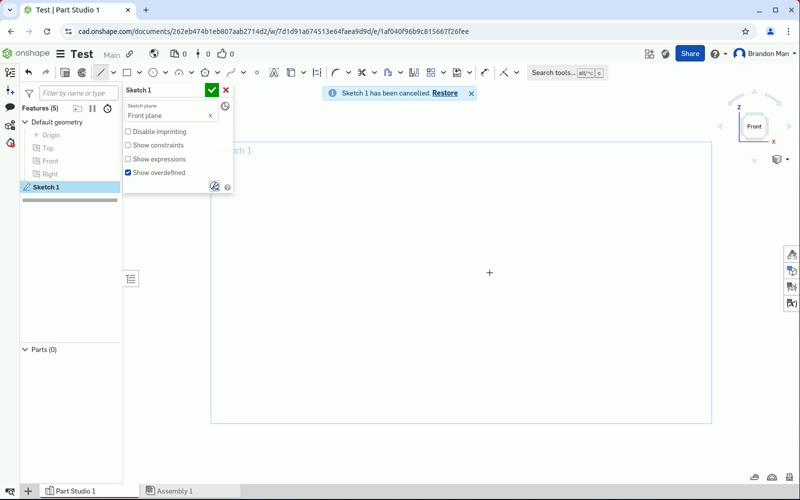
key_down(shift)
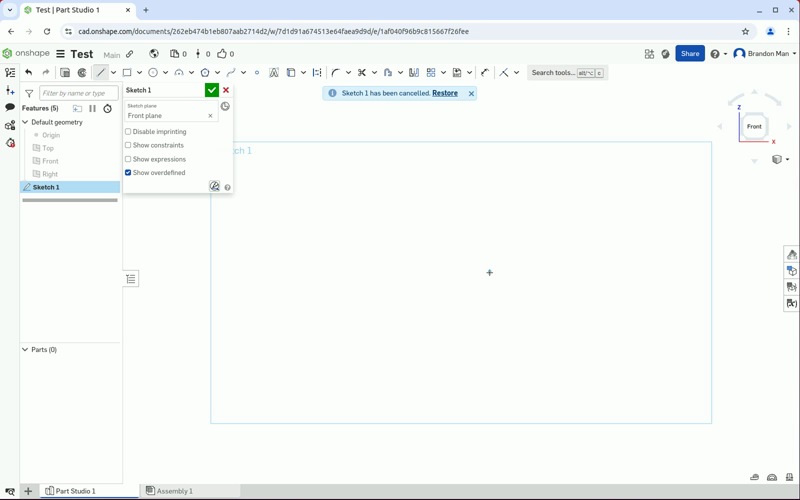
mouse_move(519, 272)
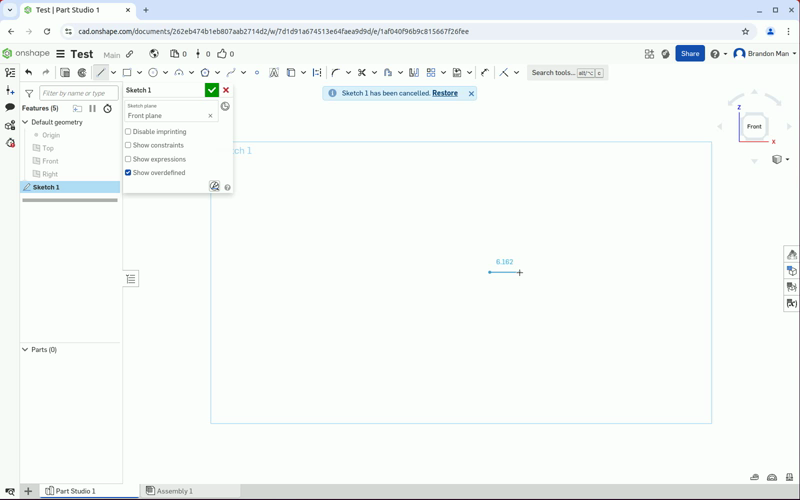
mouse_move(491, 272)
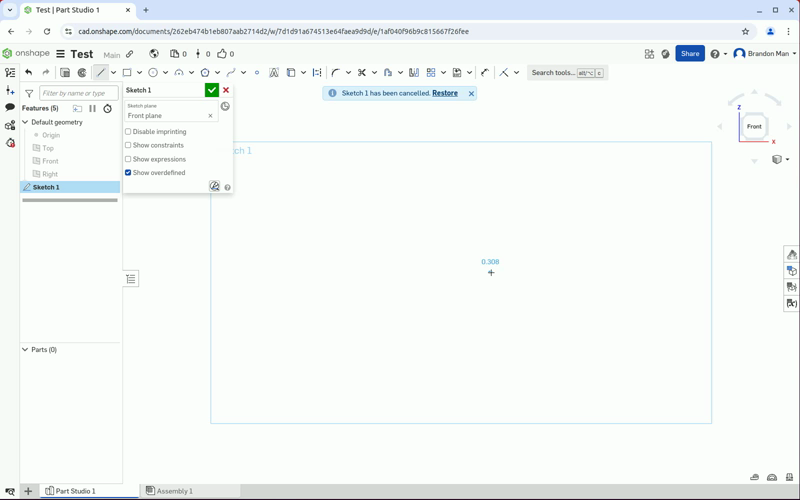
scroll(6)
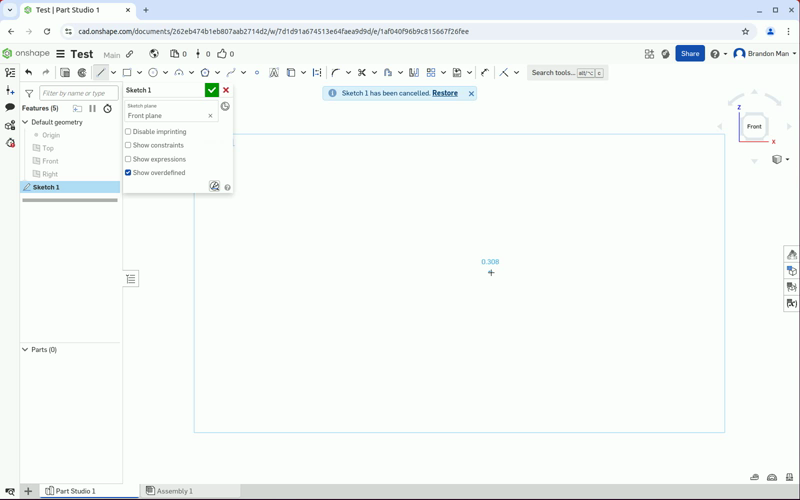
scroll(6)
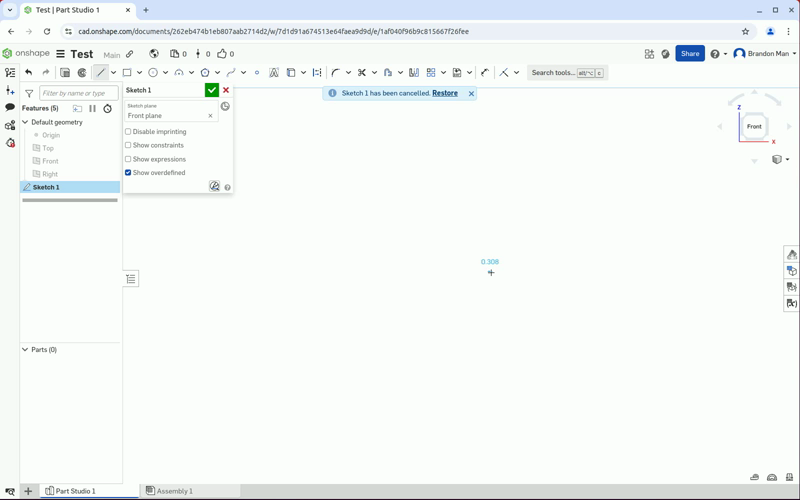
scroll(6)
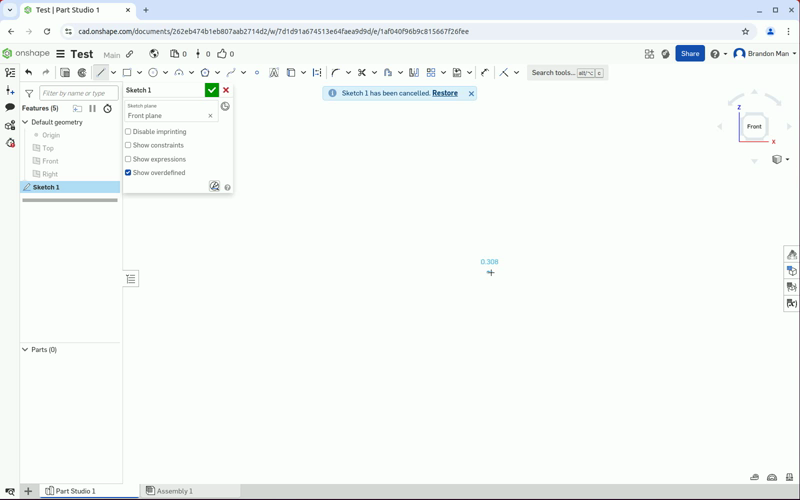
scroll(6)
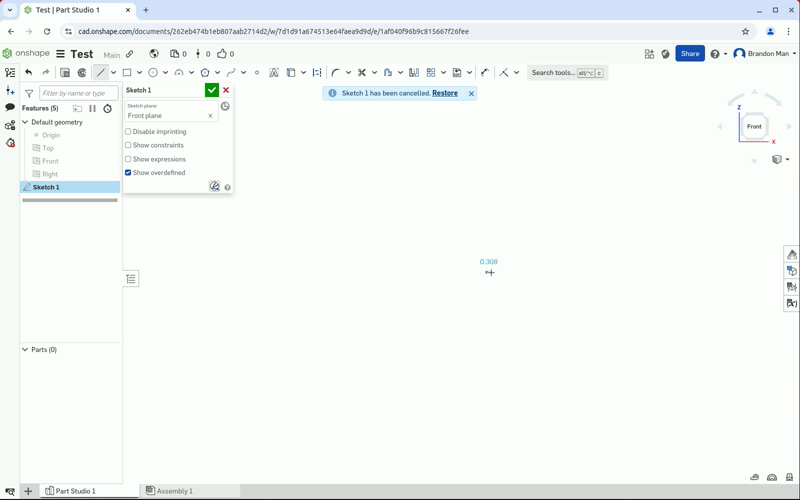
scroll(6)
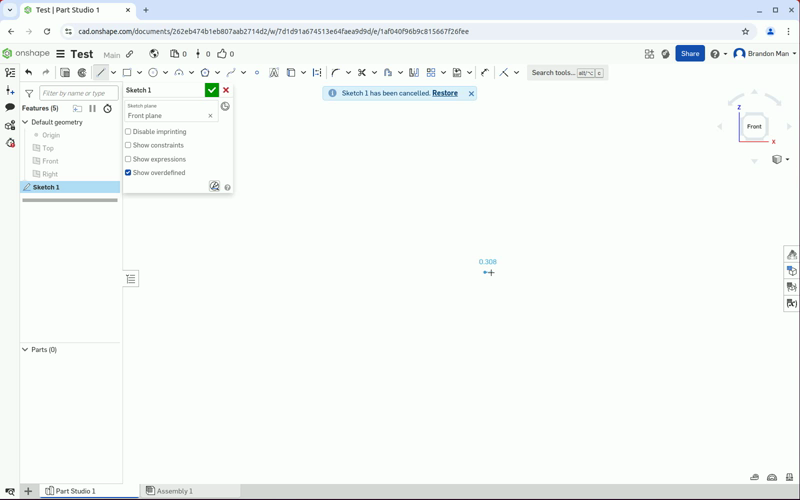
scroll(6)
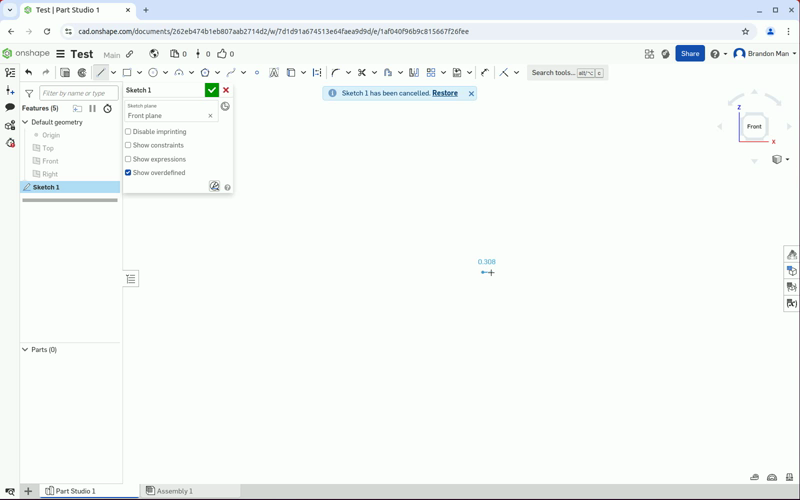
scroll(6)
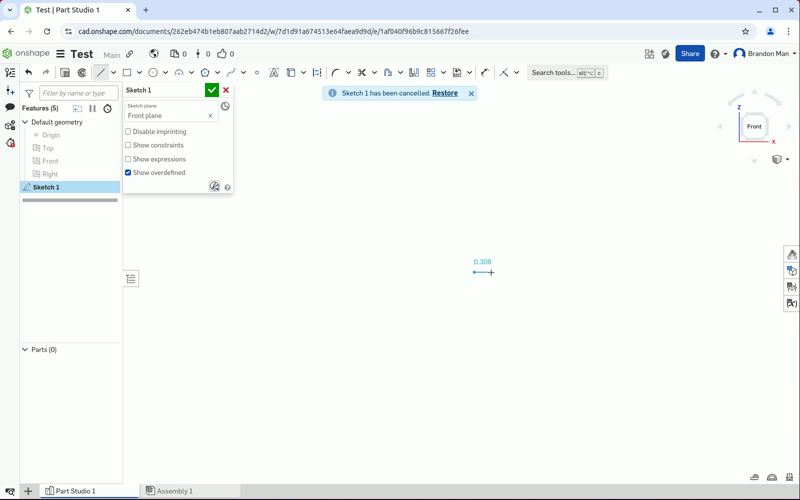
click(491, 272)
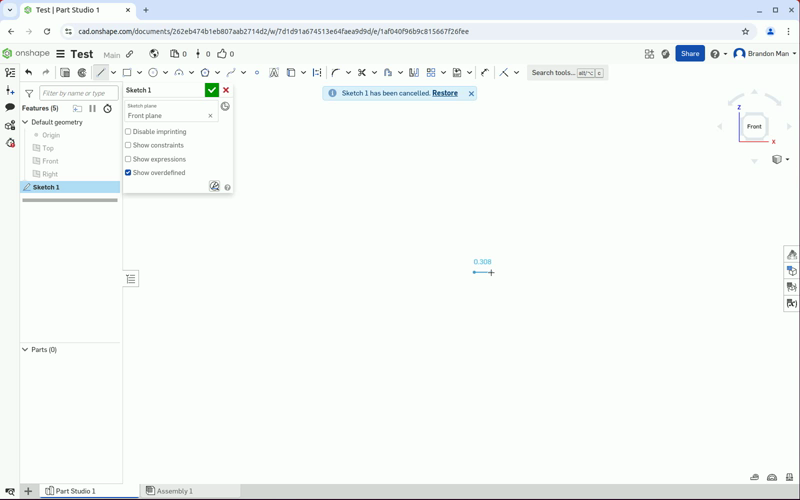
scroll(-6)
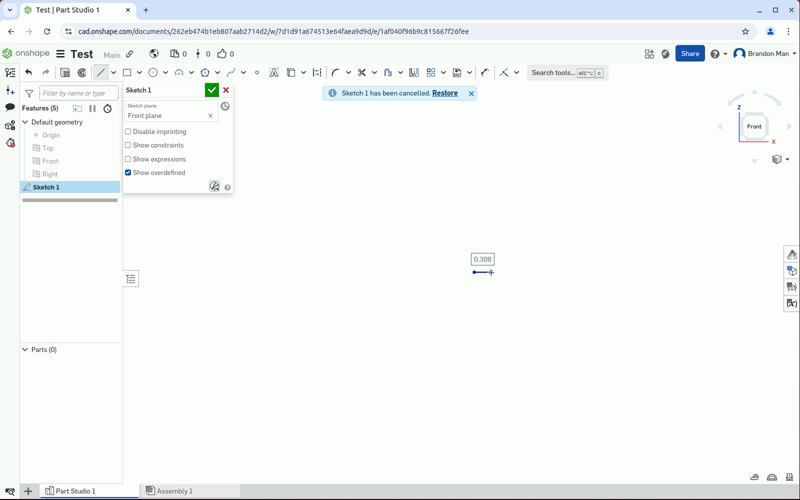
scroll(-6)
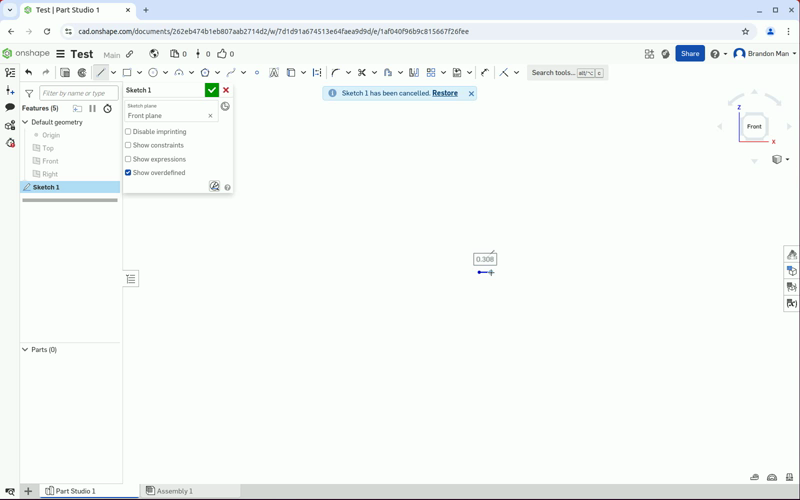
scroll(-6)
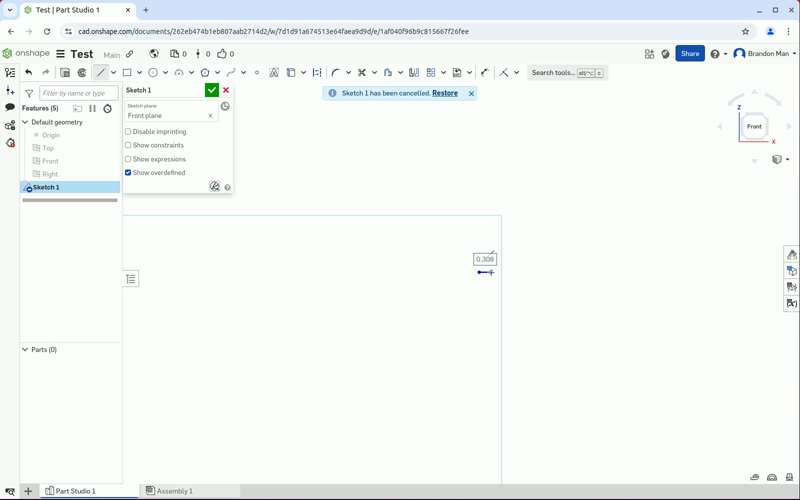
scroll(-6)
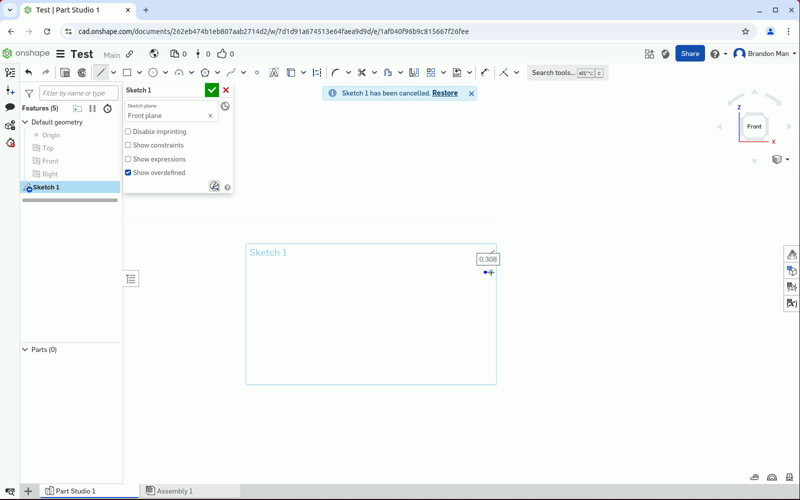
scroll(-6)
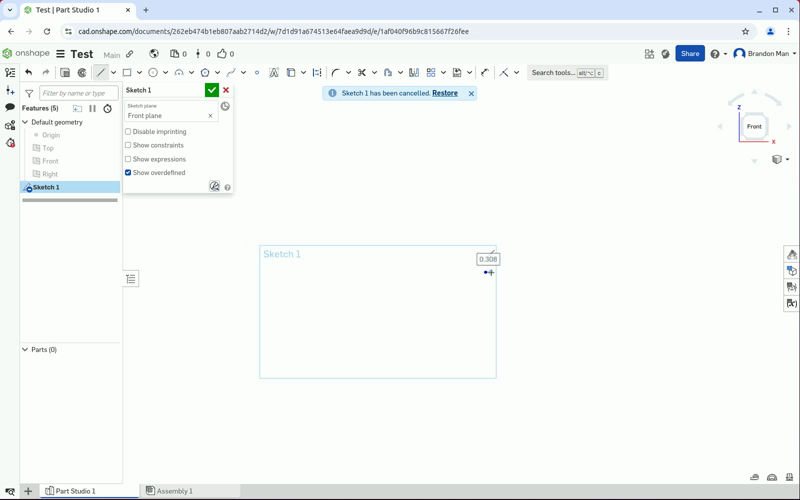
scroll(-6)
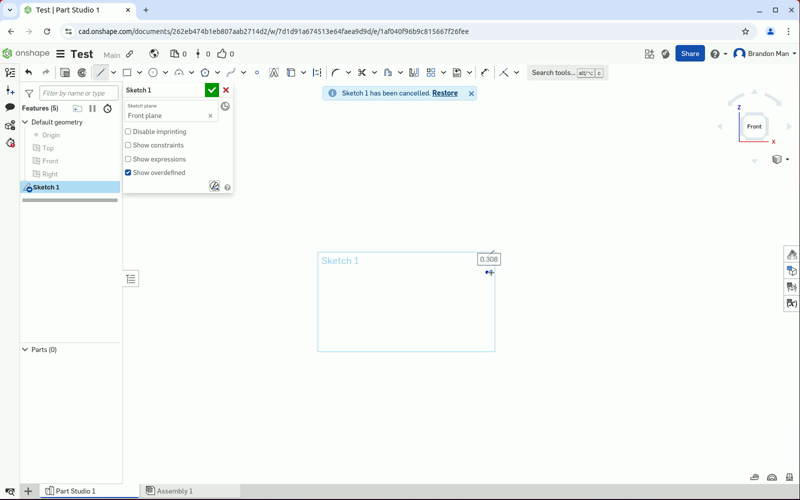
scroll(-6)
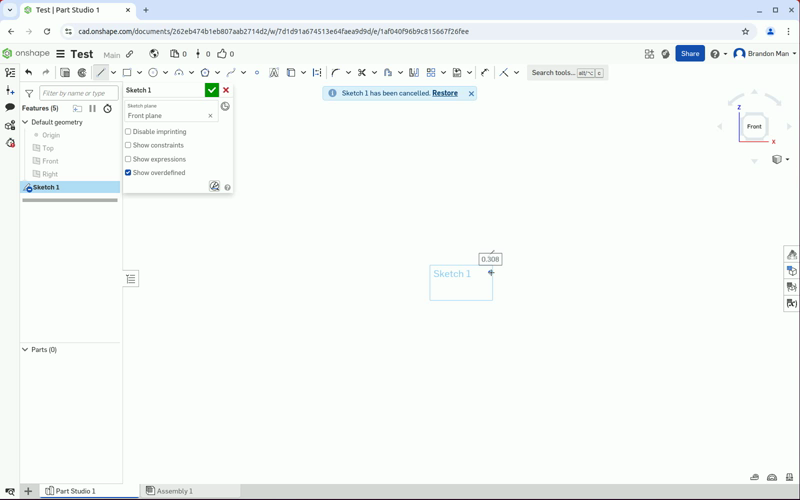
key_up(shift)
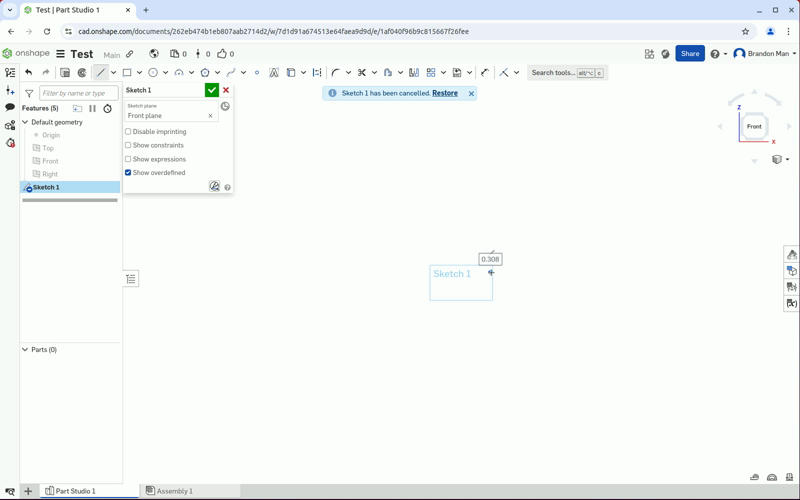
key_down(shift)
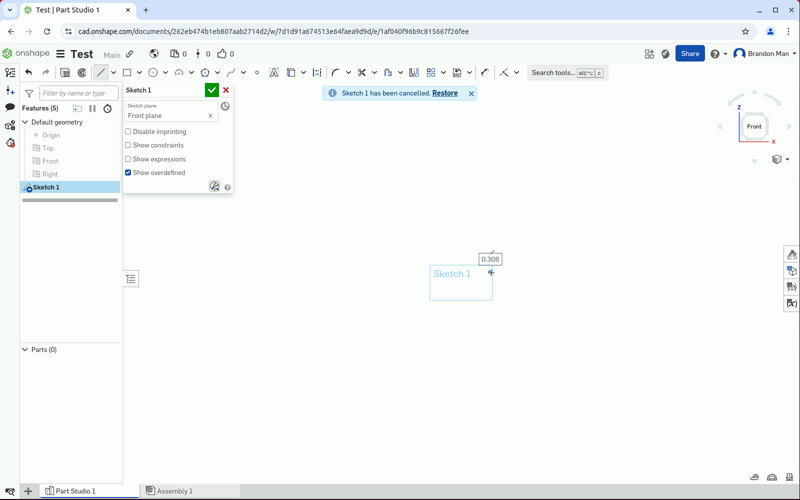
mouse_move(521, 272)
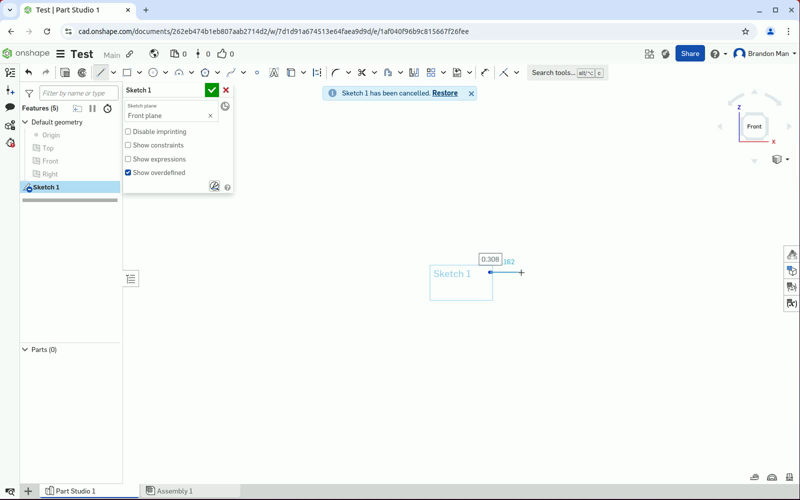
mouse_move(491, 220)
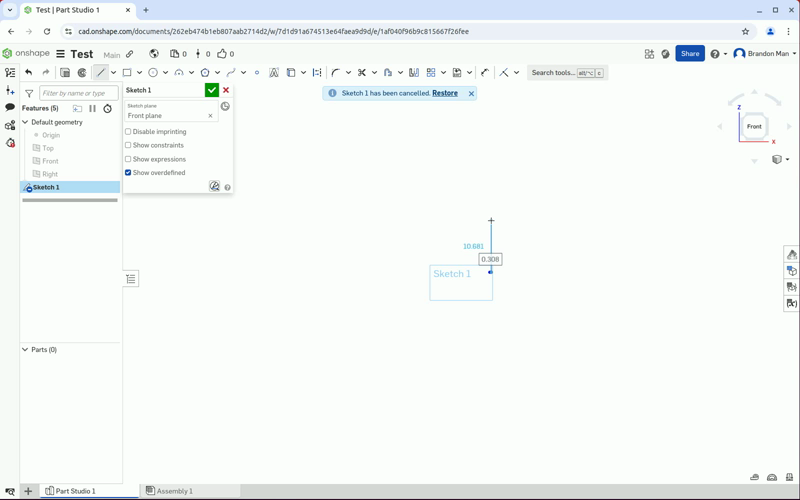
click(491, 220)
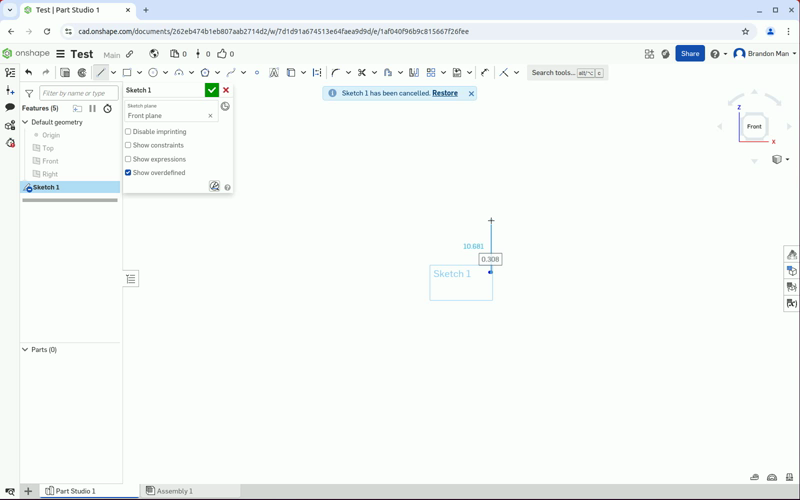
key_up(shift)
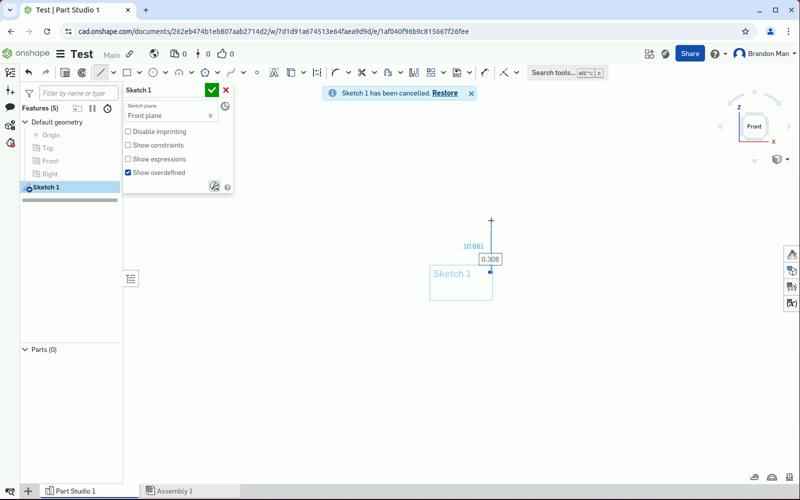
key_down(shift)
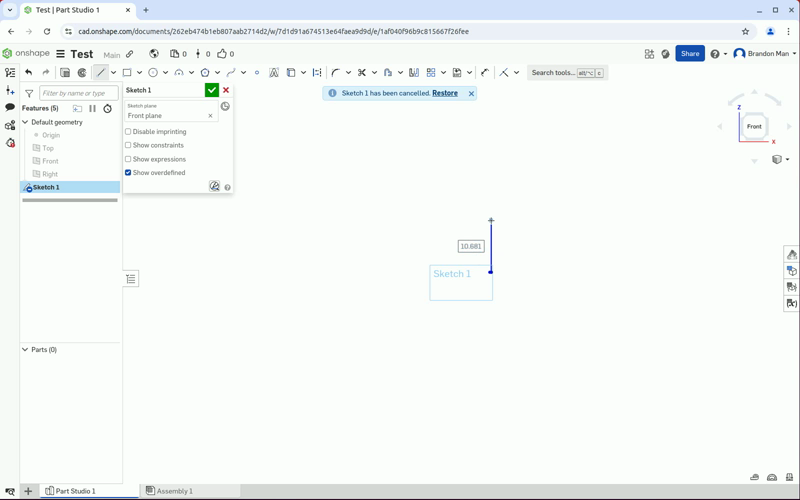
mouse_move(521, 220)
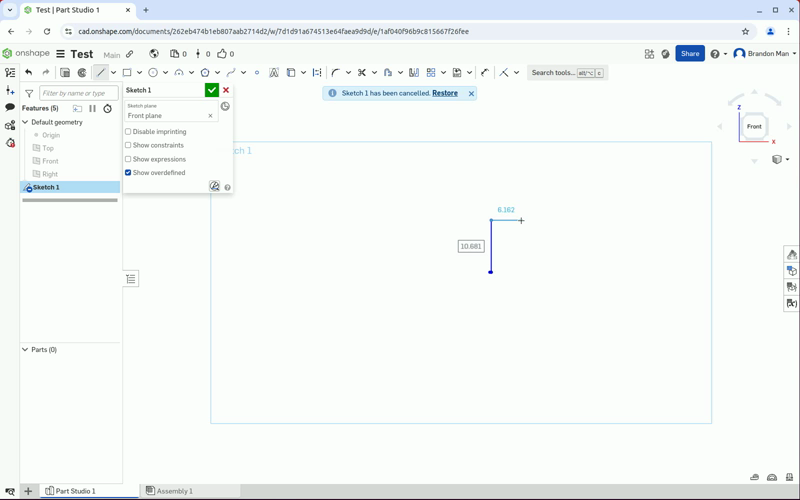
mouse_move(489, 220)
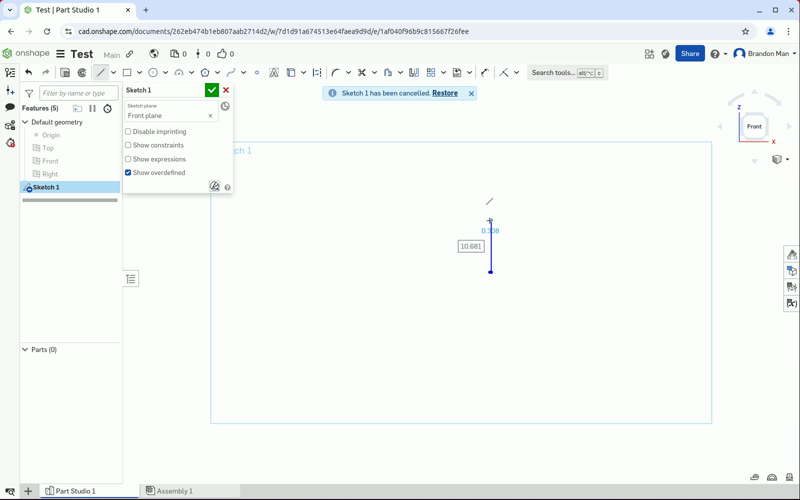
scroll(6)
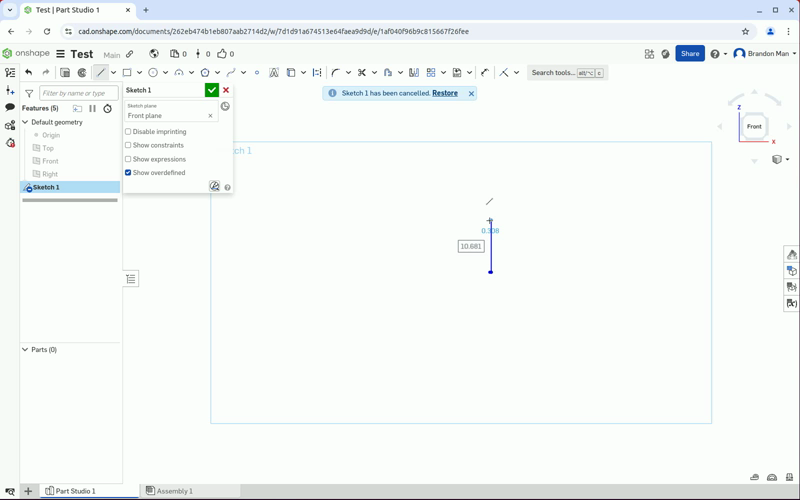
scroll(6)
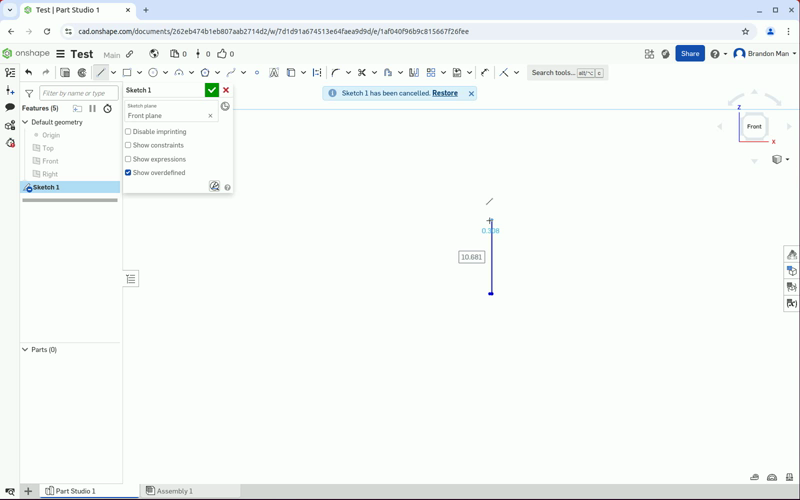
scroll(6)
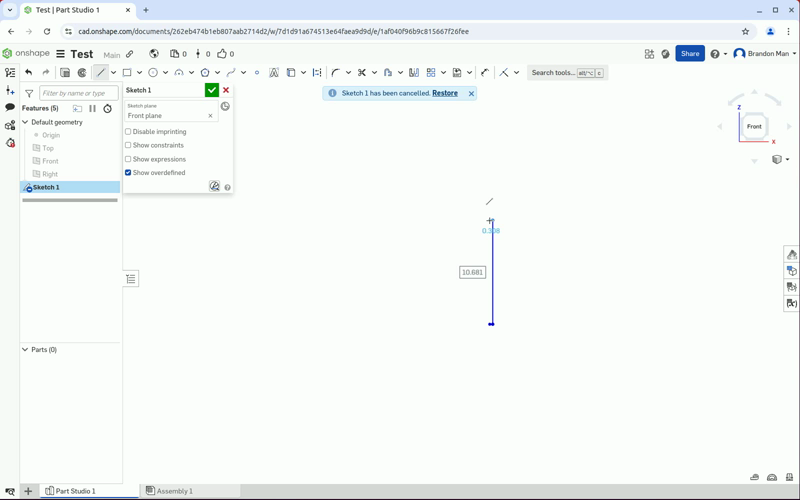
scroll(6)
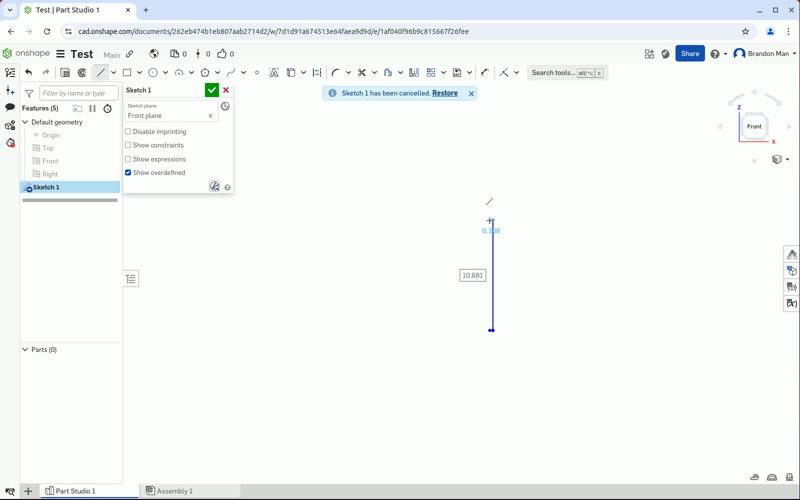
scroll(6)
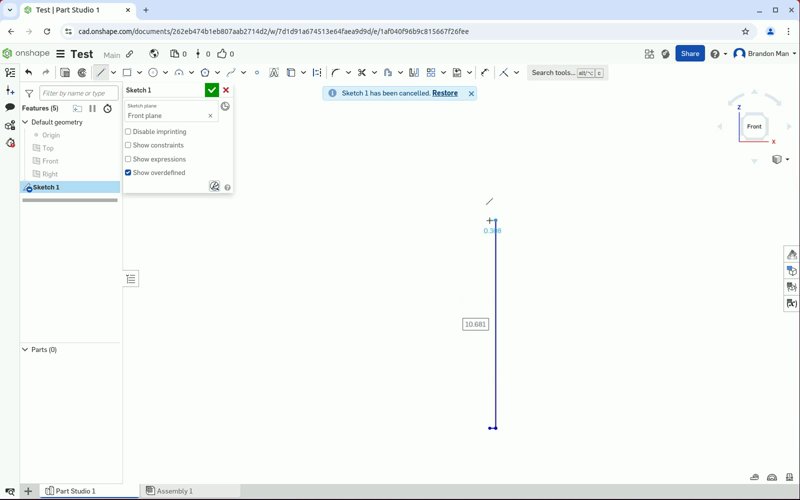
scroll(6)
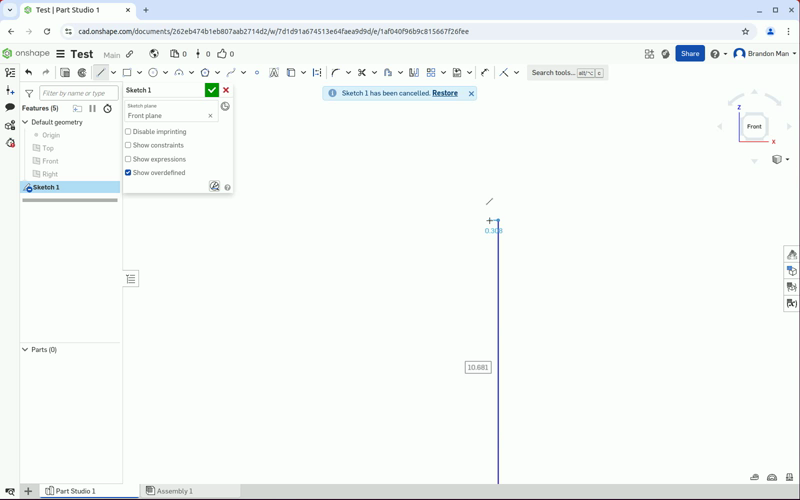
scroll(6)
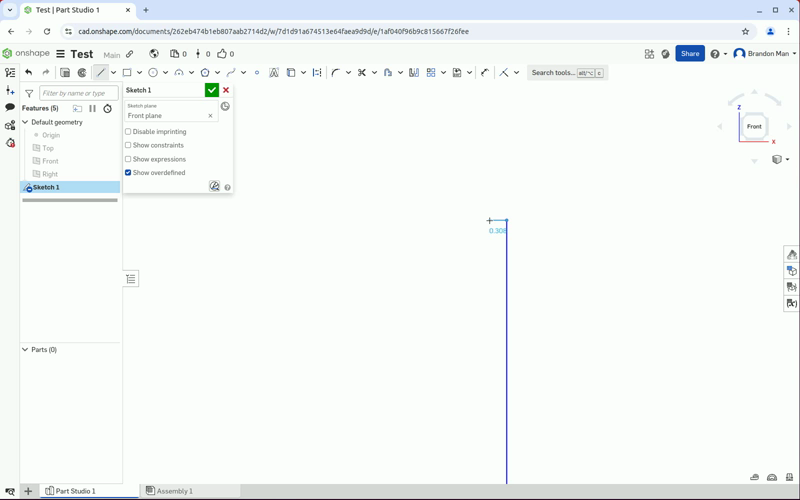
click(489, 220)
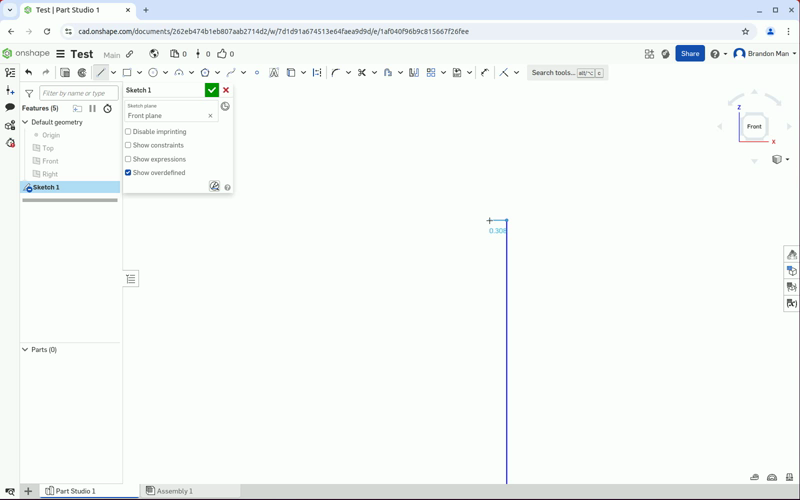
scroll(-6)
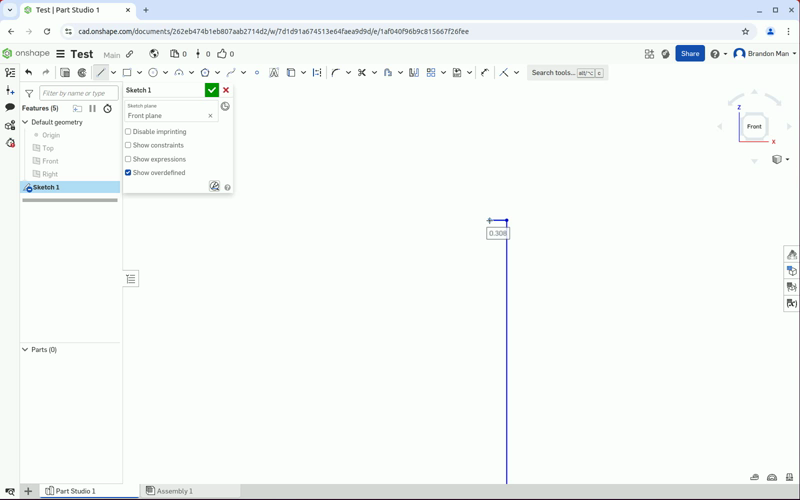
scroll(-6)
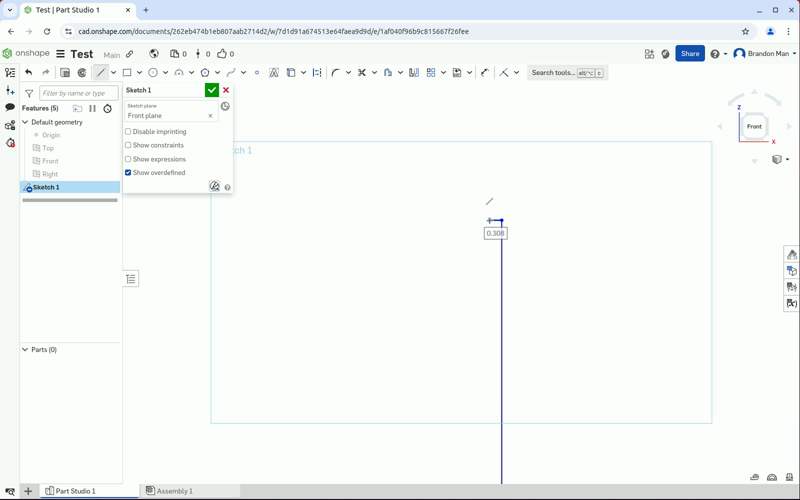
scroll(-6)
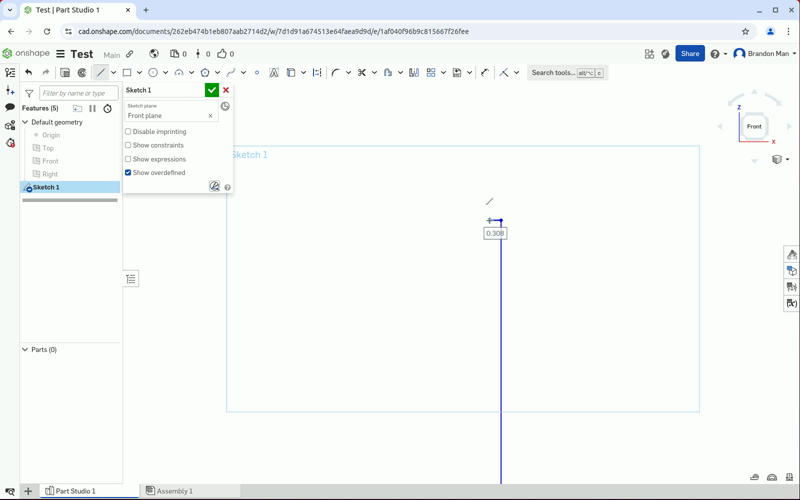
scroll(-6)
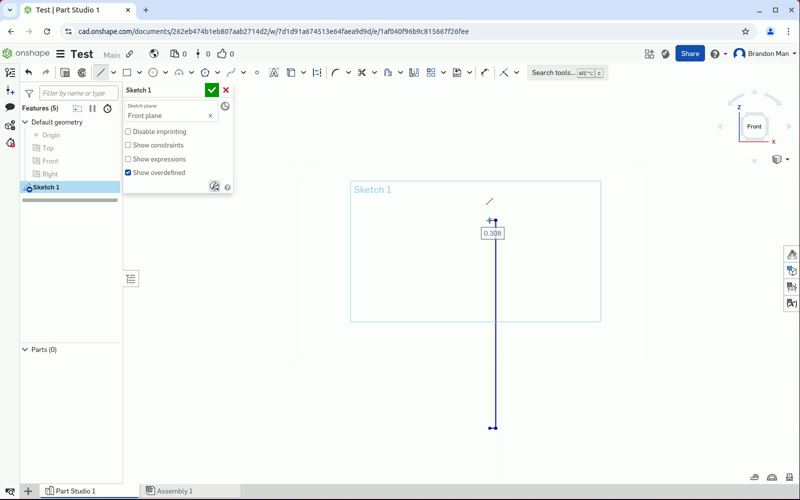
scroll(-6)
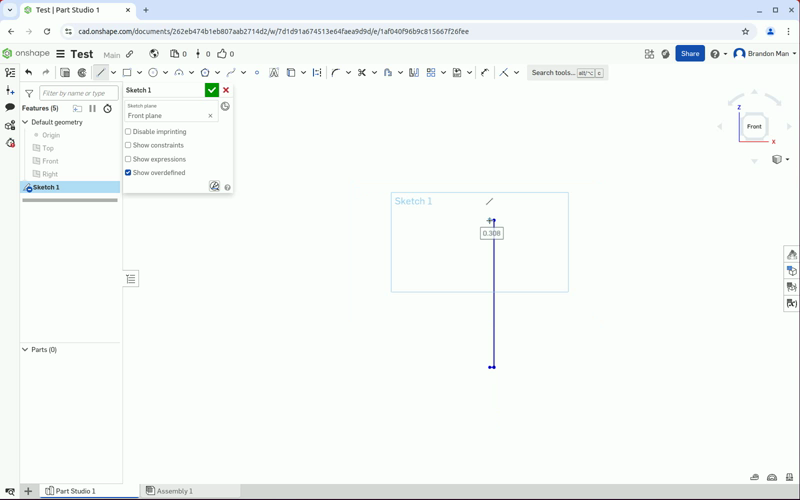
scroll(-6)
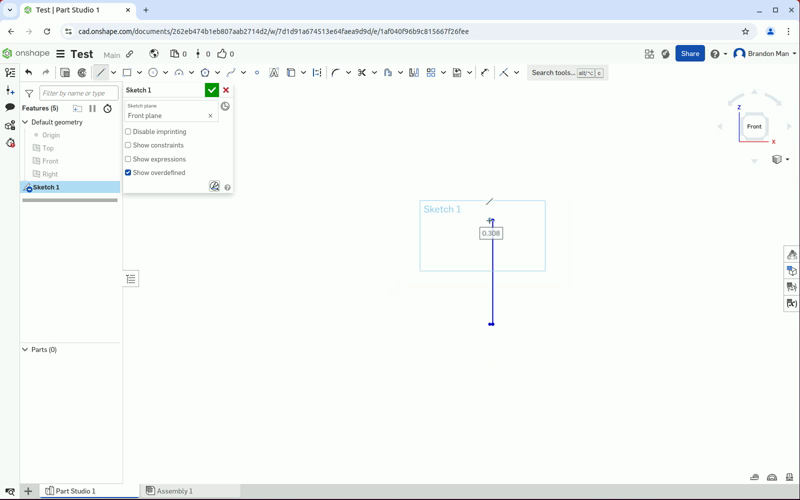
scroll(-6)
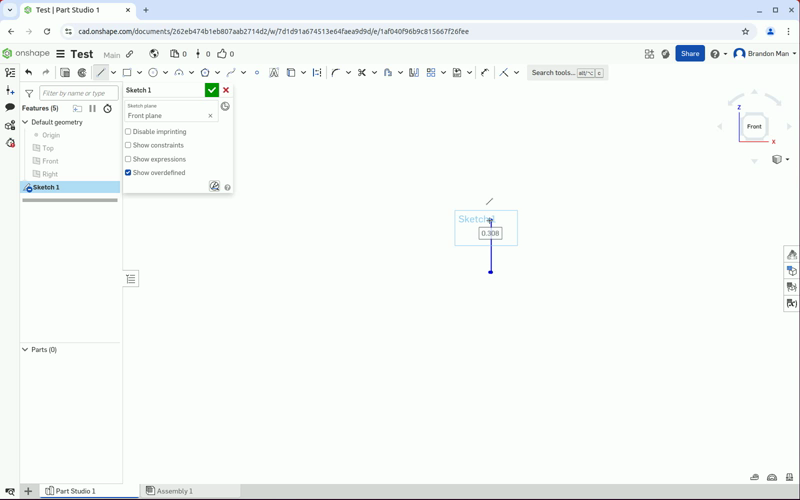
key_up(shift)
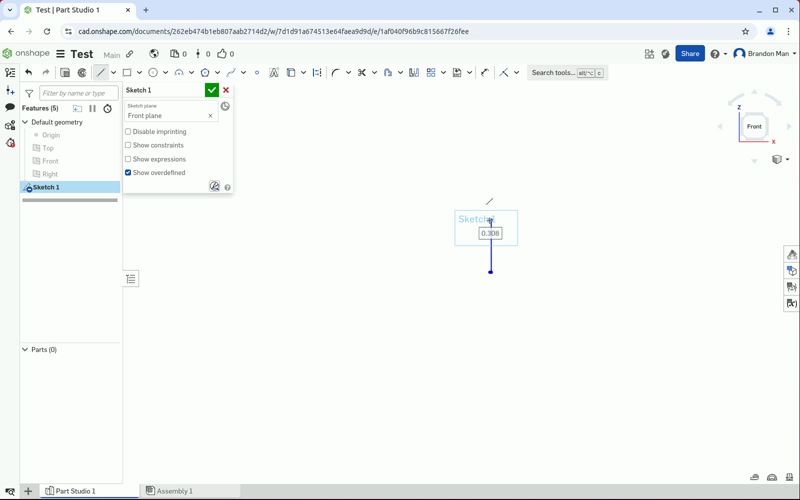
mouse_move(519, 220)
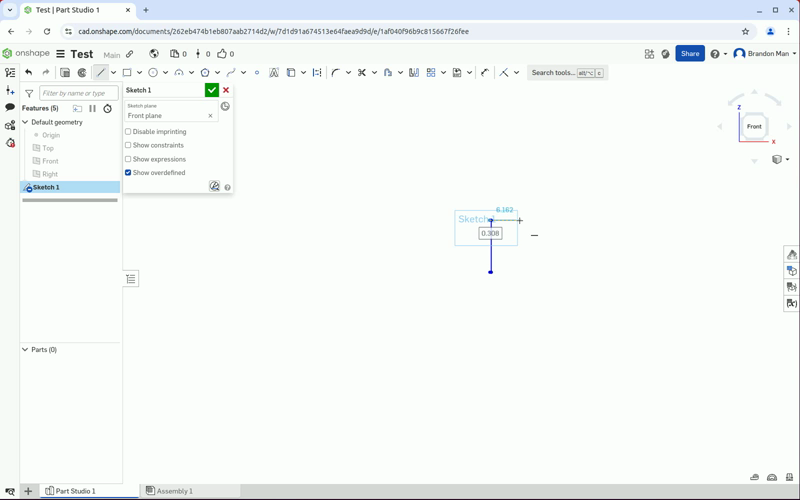
key_down(shift)
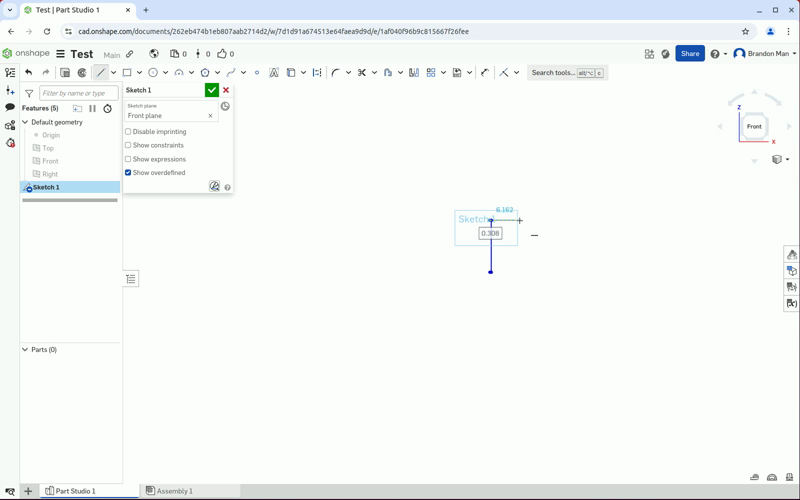
mouse_move(489, 272)
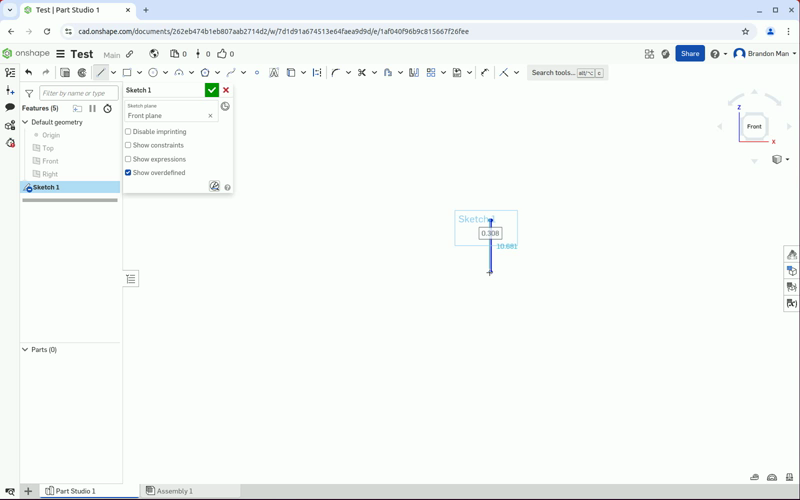
scroll(6)
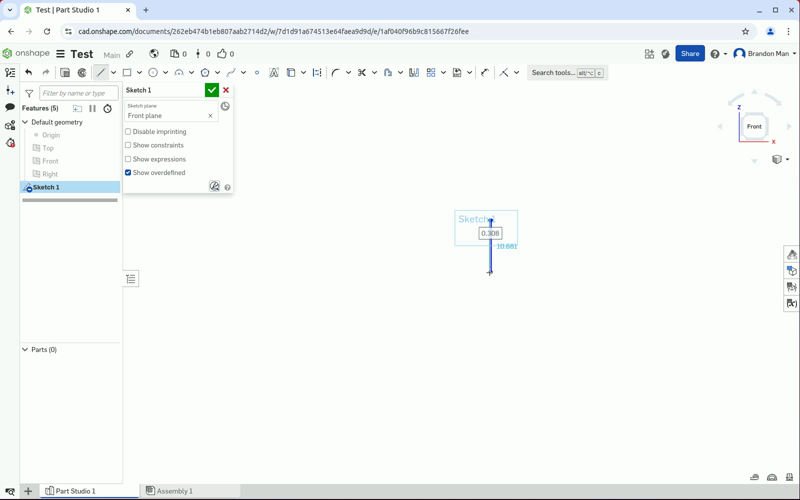
scroll(6)
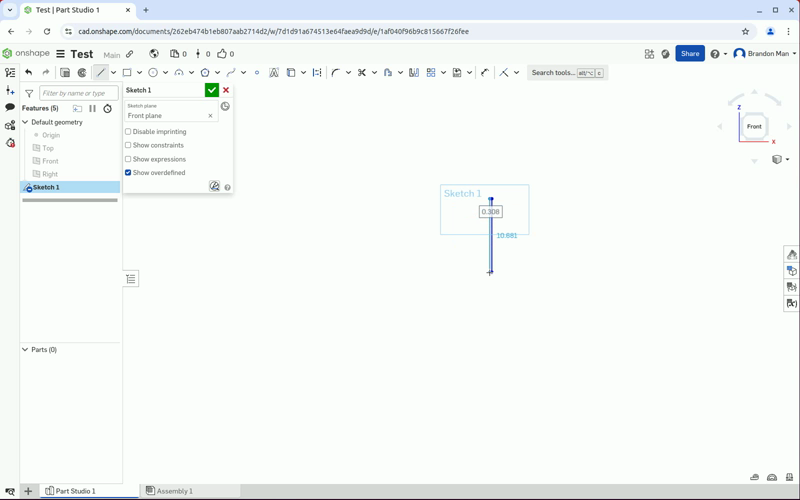
scroll(6)
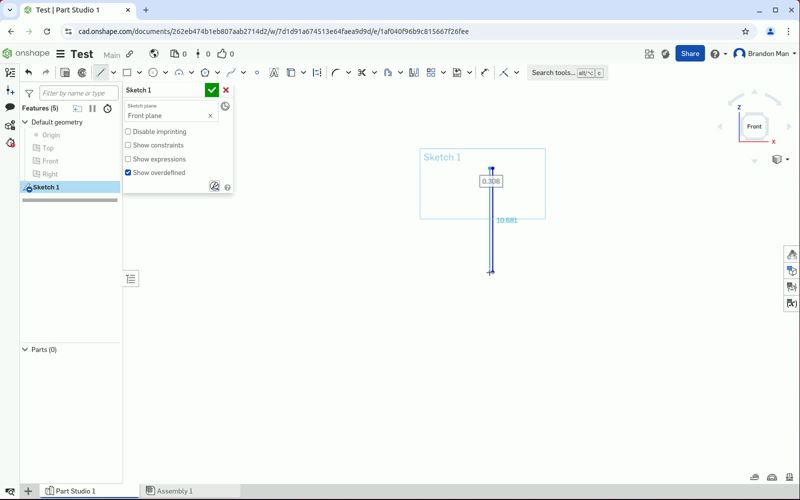
scroll(6)
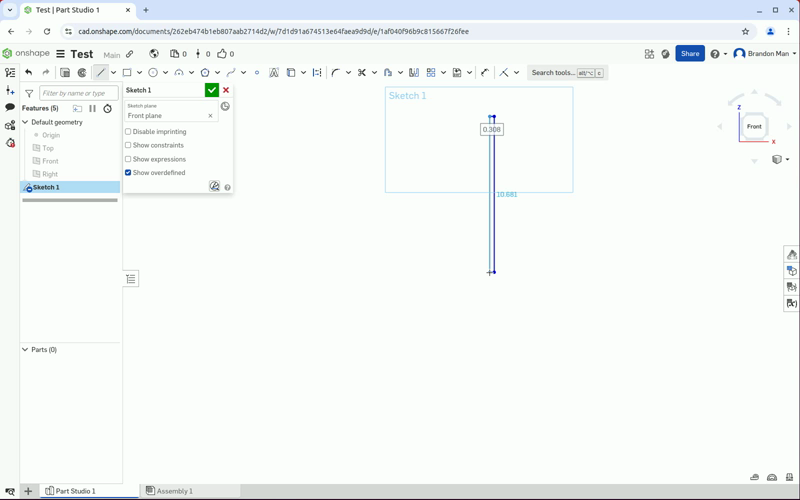
scroll(6)
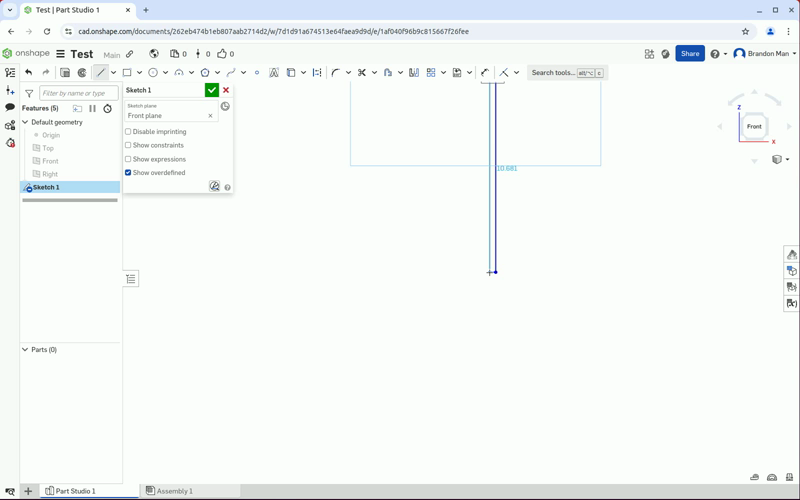
scroll(6)
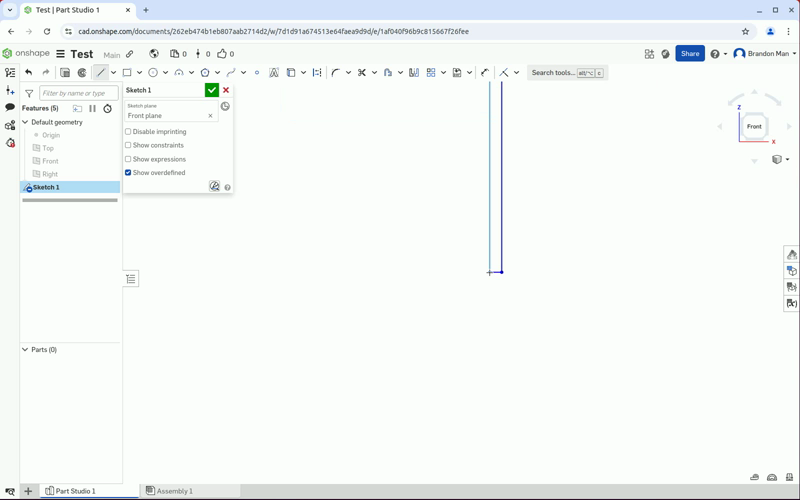
scroll(6)
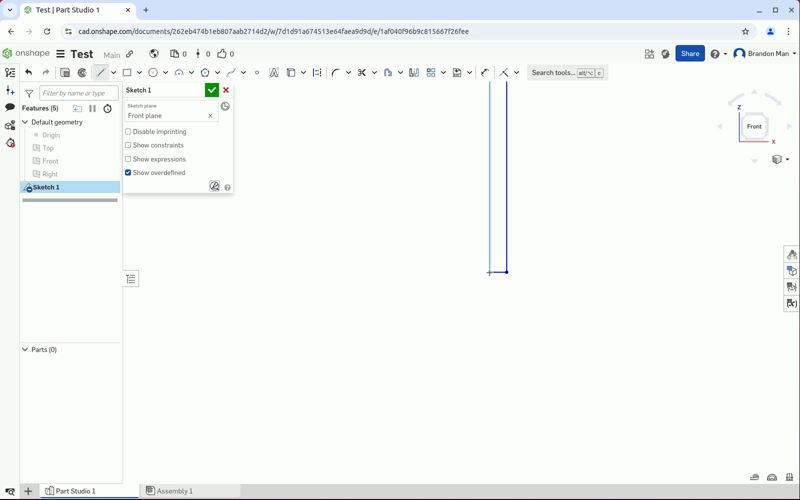
key_up(shift)
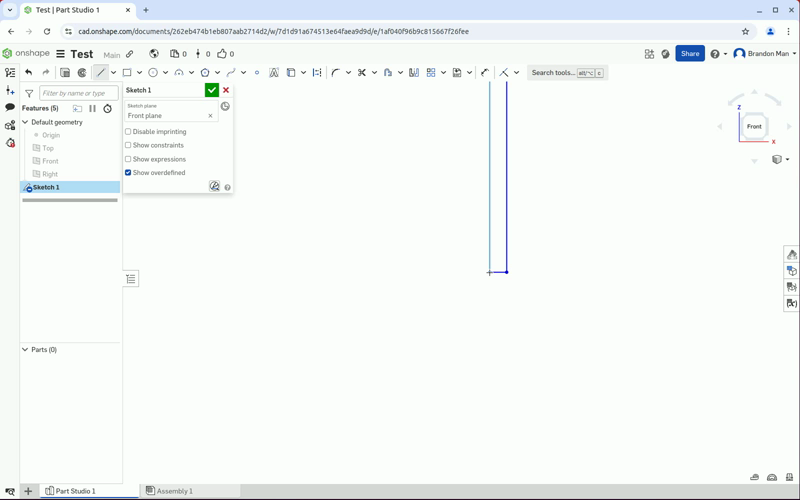
click(489, 272)
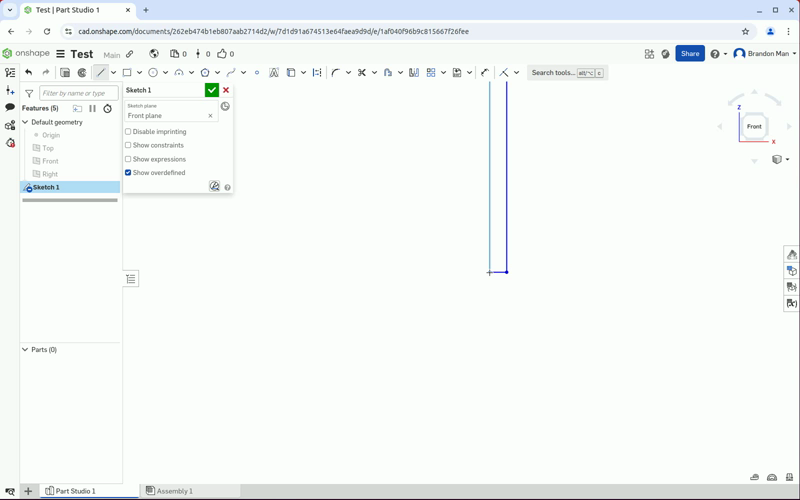
scroll(-6)
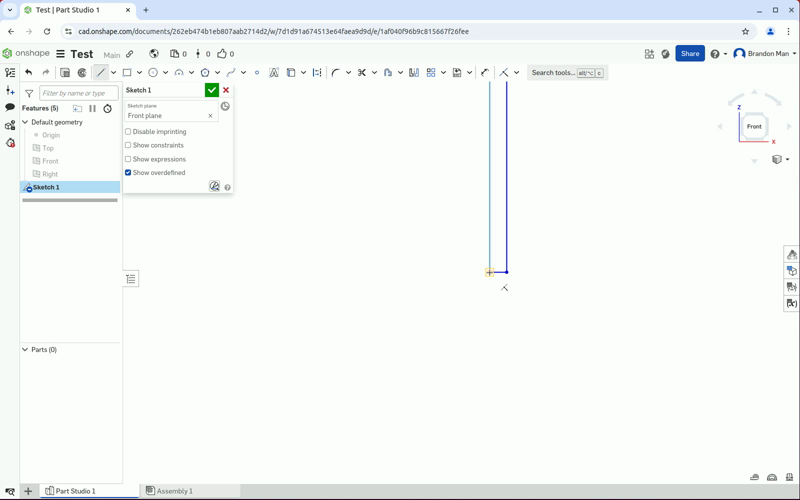
scroll(-6)
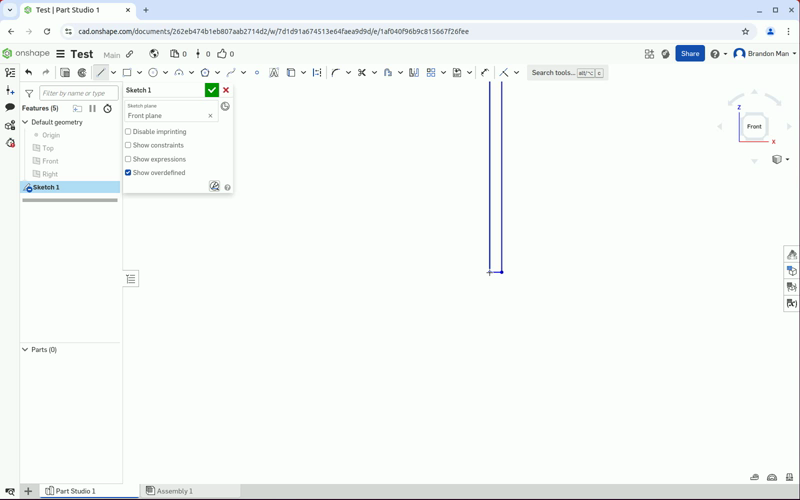
scroll(-6)
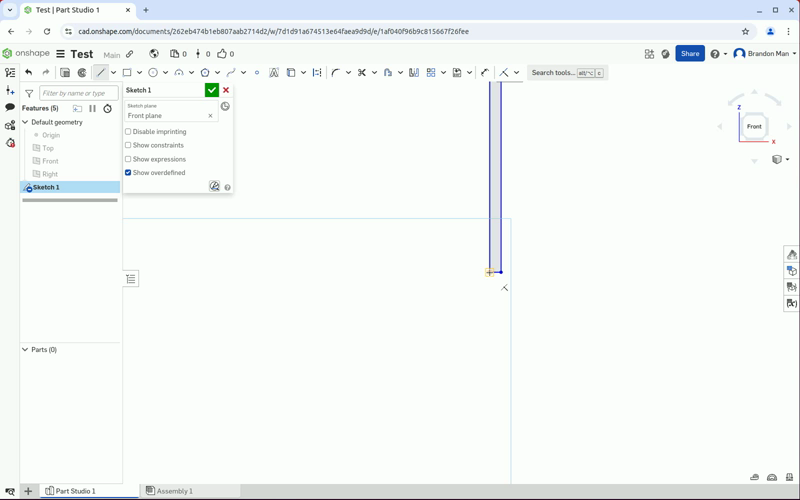
scroll(-6)
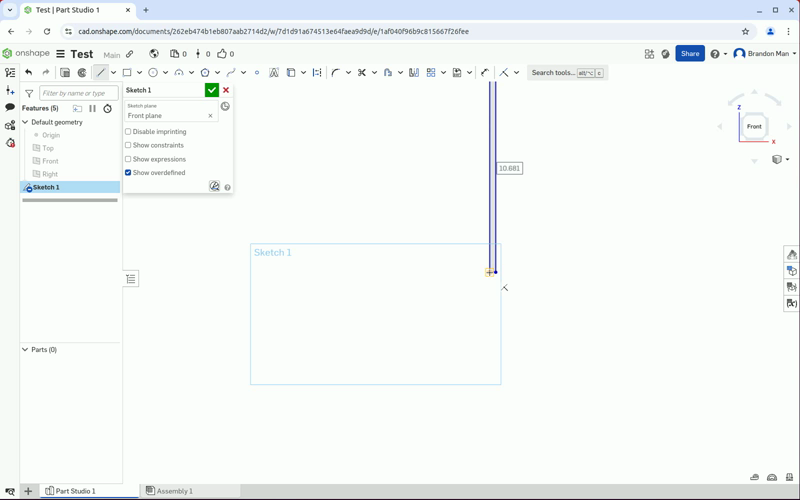
scroll(-6)
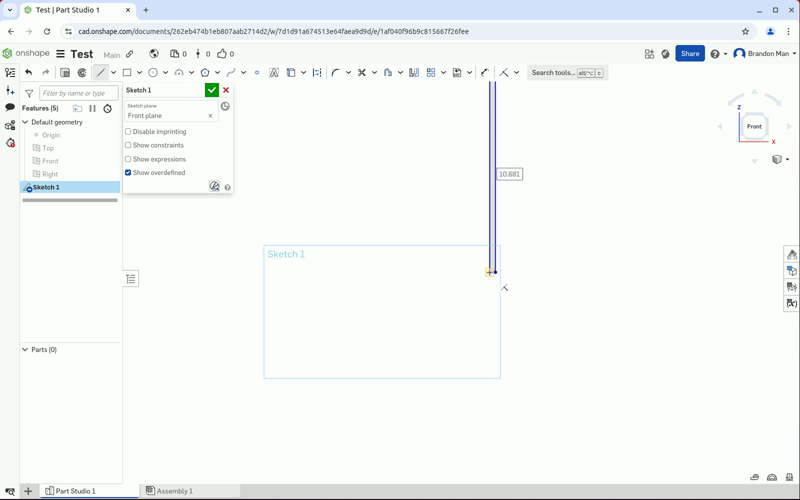
scroll(-6)
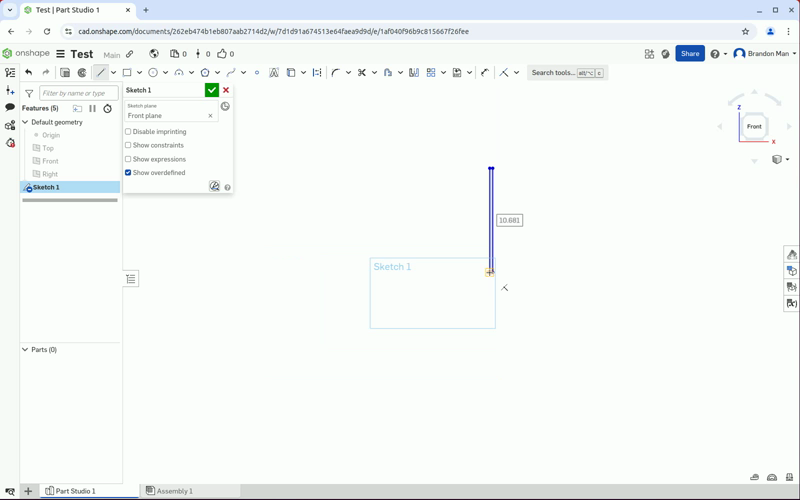
scroll(-6)
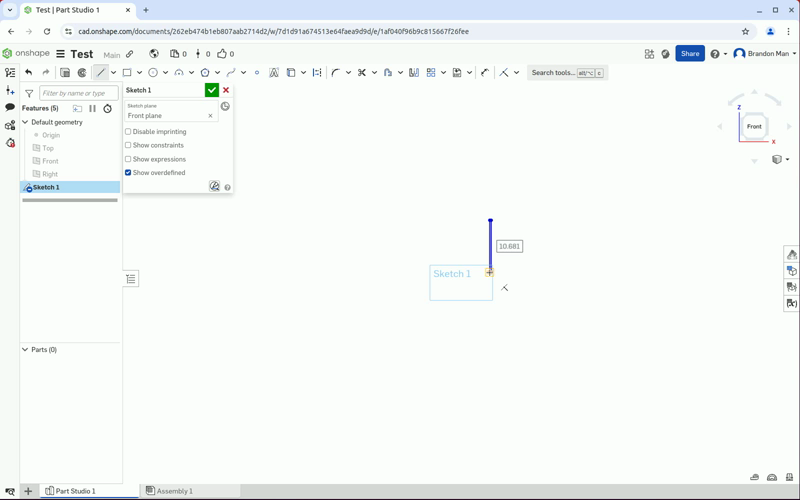
key(esc)
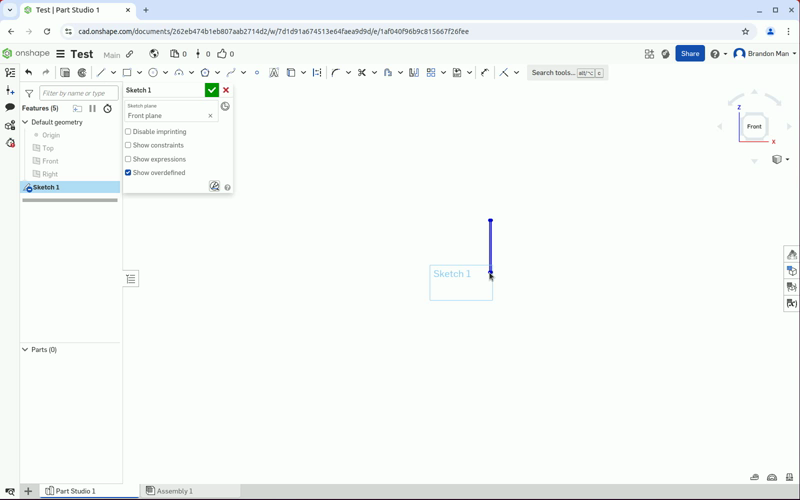
mouse_move(490, 243)
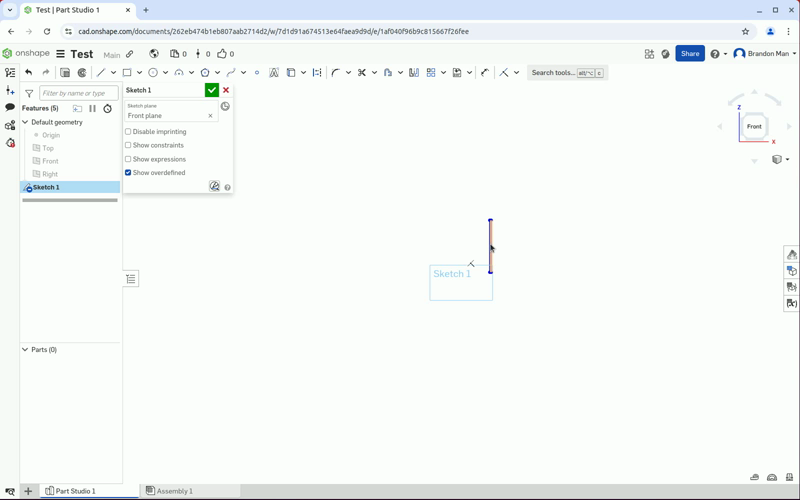
scroll(6)
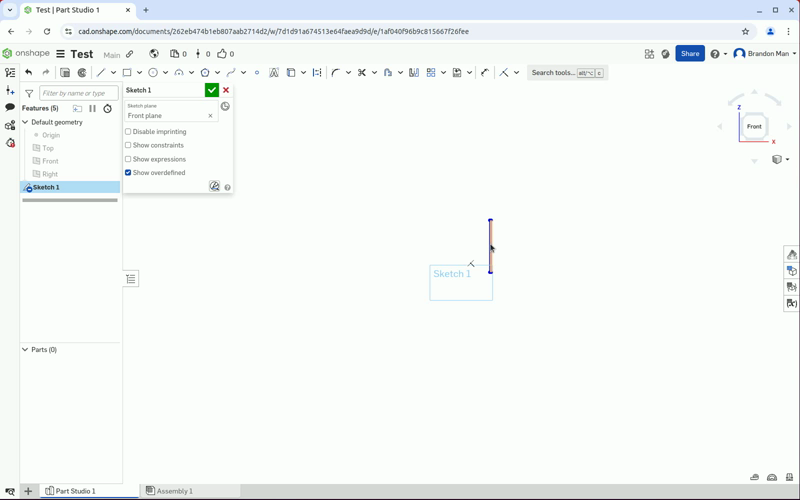
scroll(6)
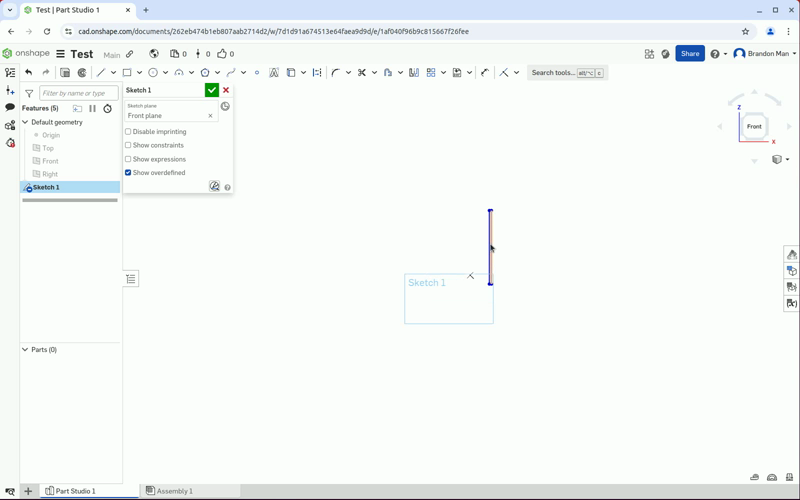
scroll(6)
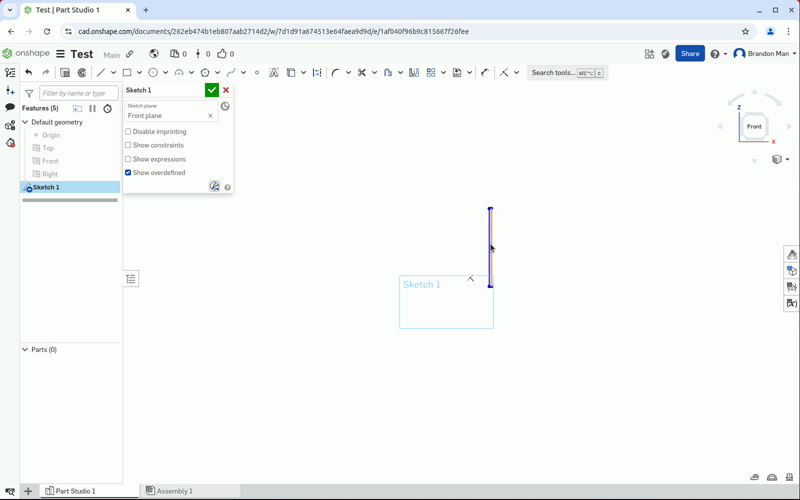
scroll(6)
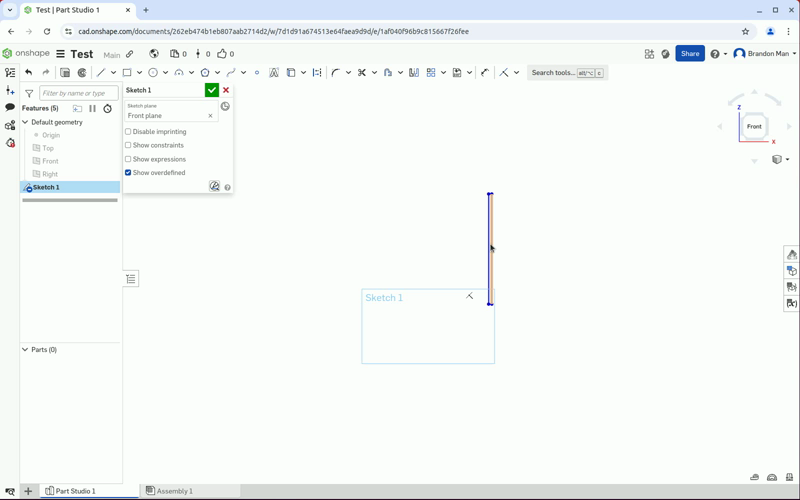
scroll(6)
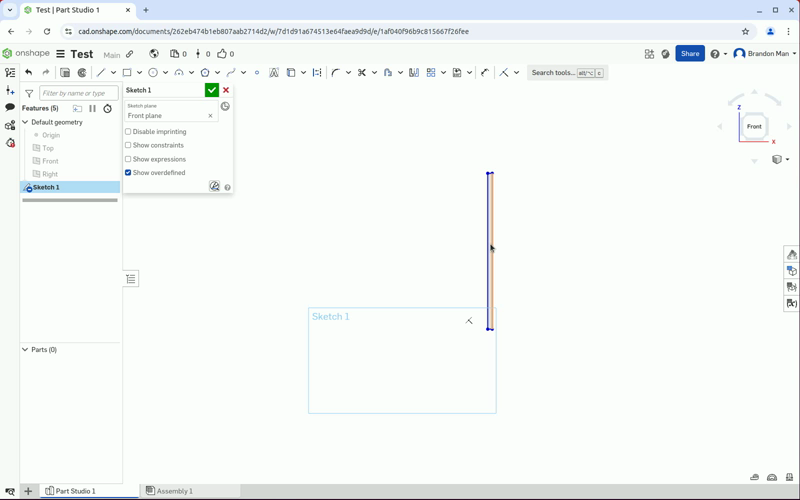
scroll(6)
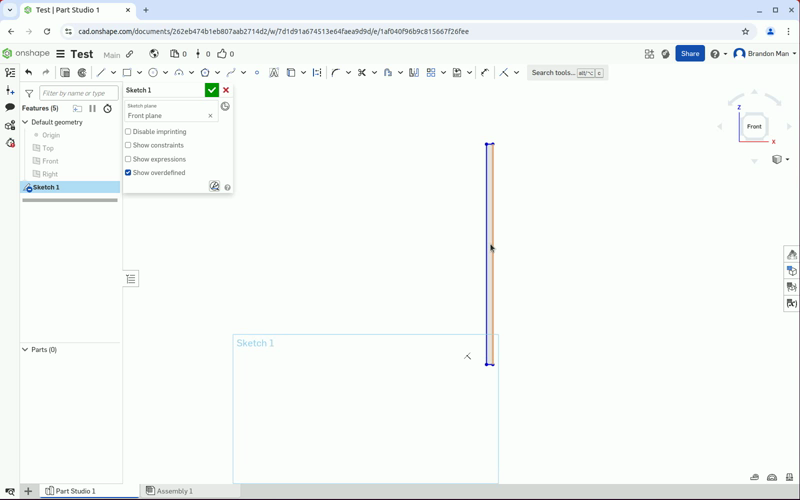
scroll(6)
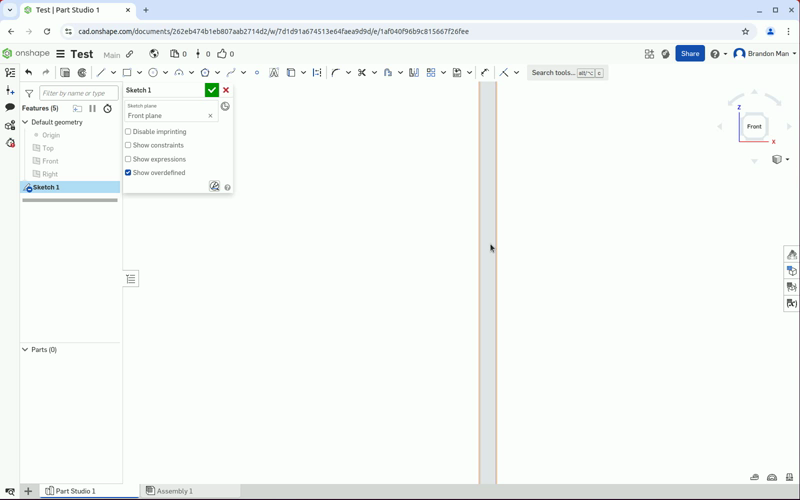
click(490, 243)
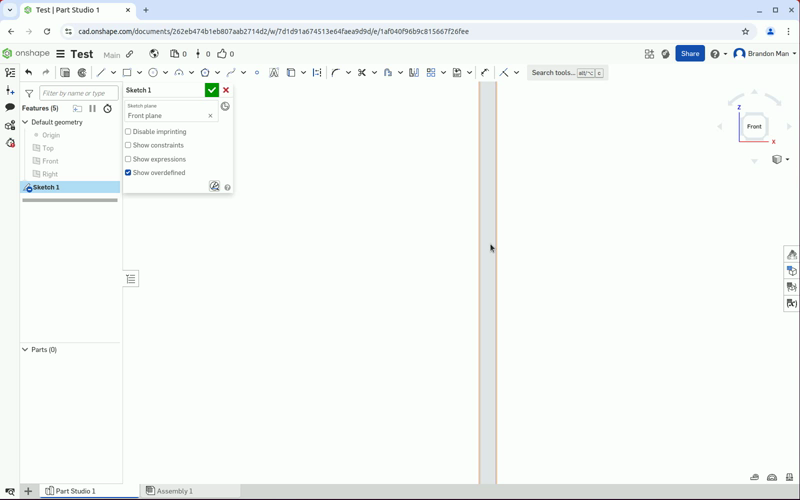
scroll(-6)
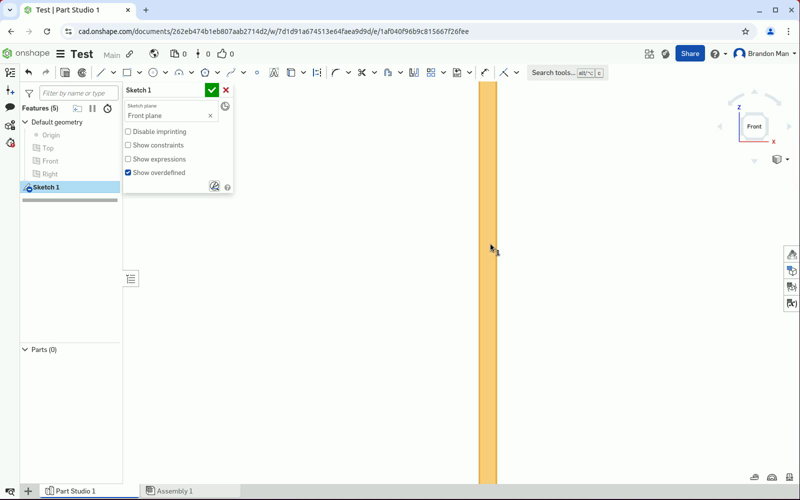
scroll(-6)
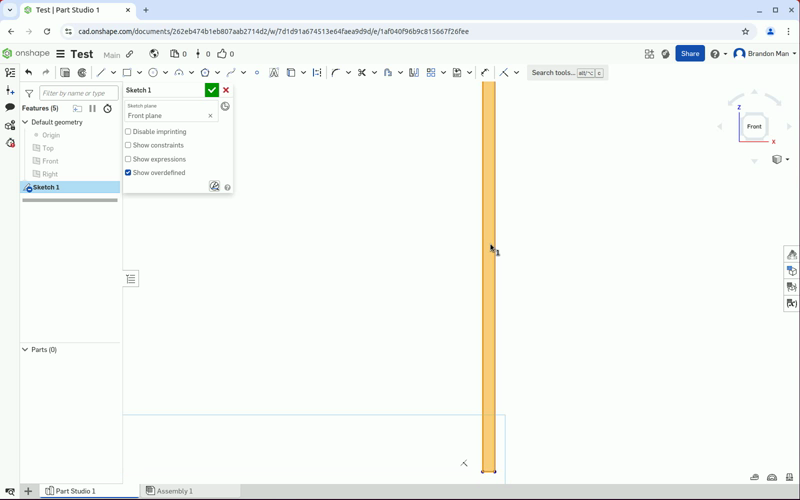
scroll(-6)
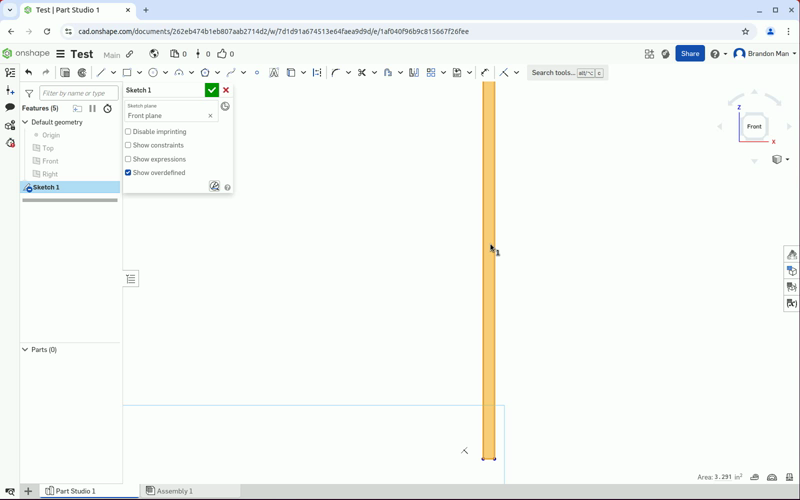
scroll(-6)
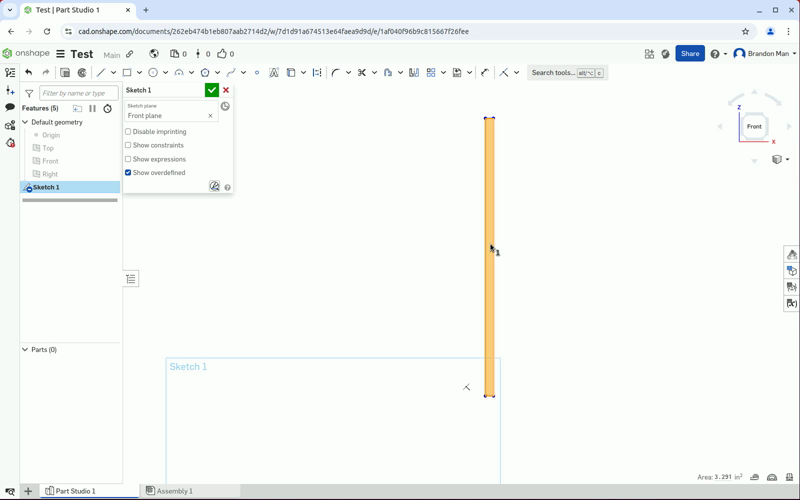
scroll(-6)
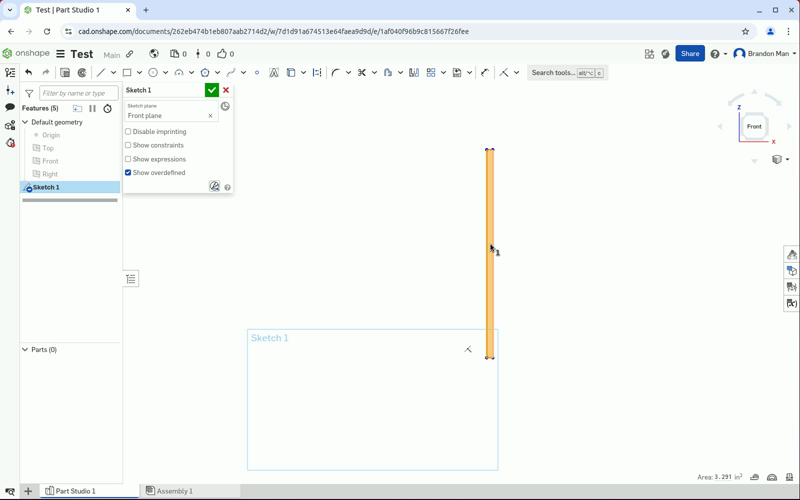
scroll(-6)
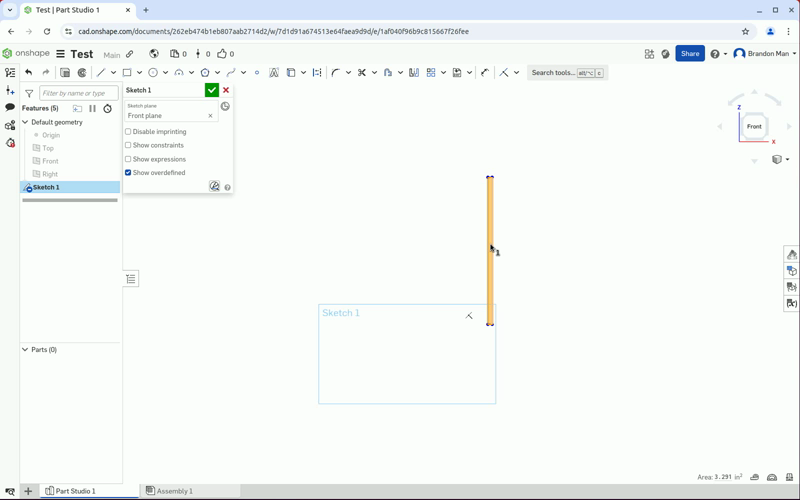
scroll(-6)
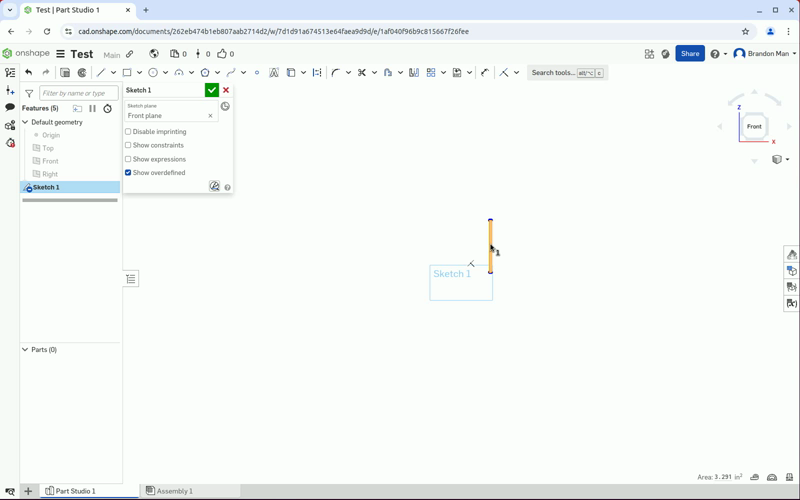
mouse_move(73, 352)
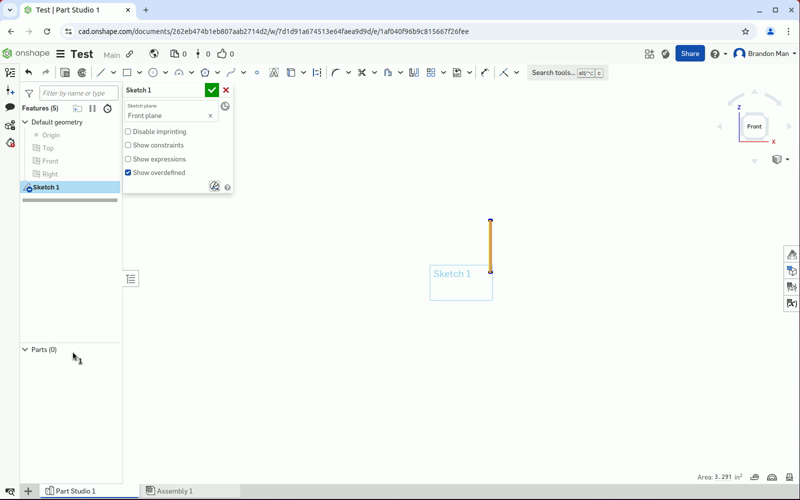
key(shift+y)
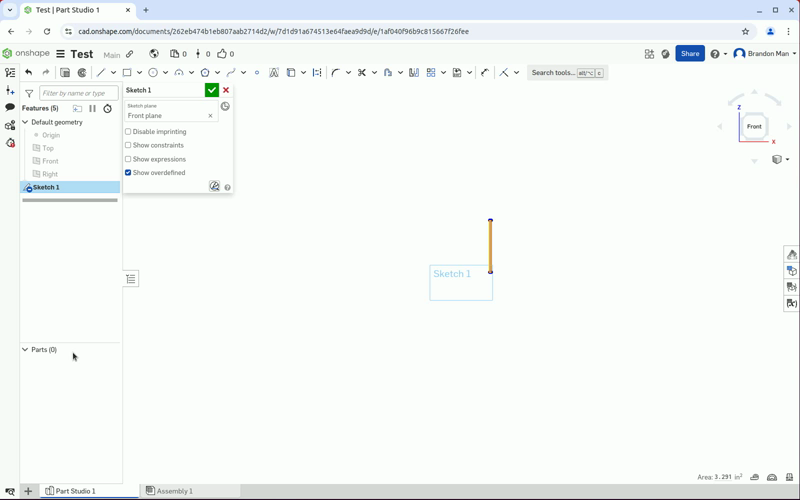
key(shift+e)
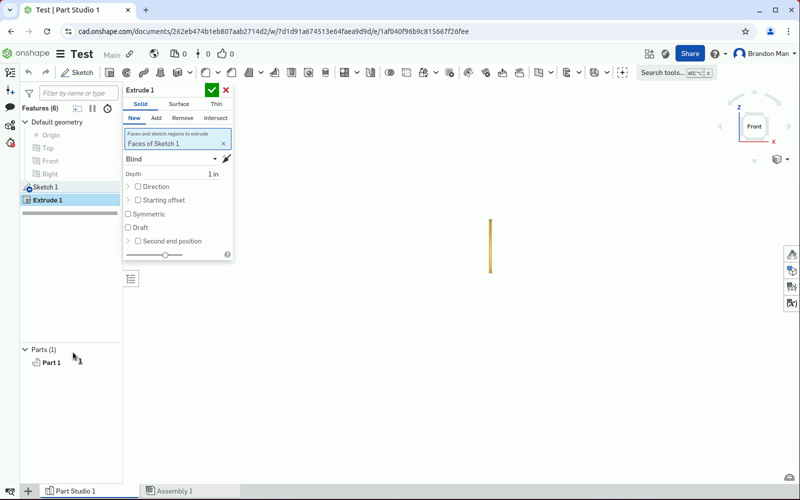
mouse_move(143, 106)
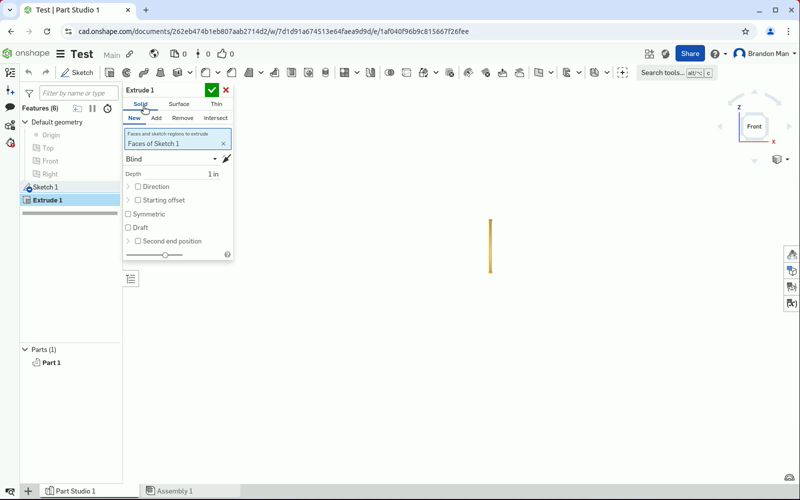
click(143, 106)
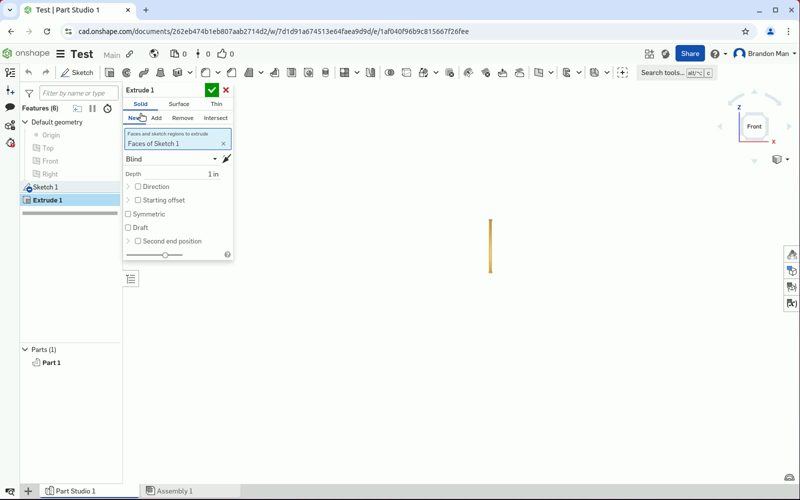
mouse_move(137, 120)
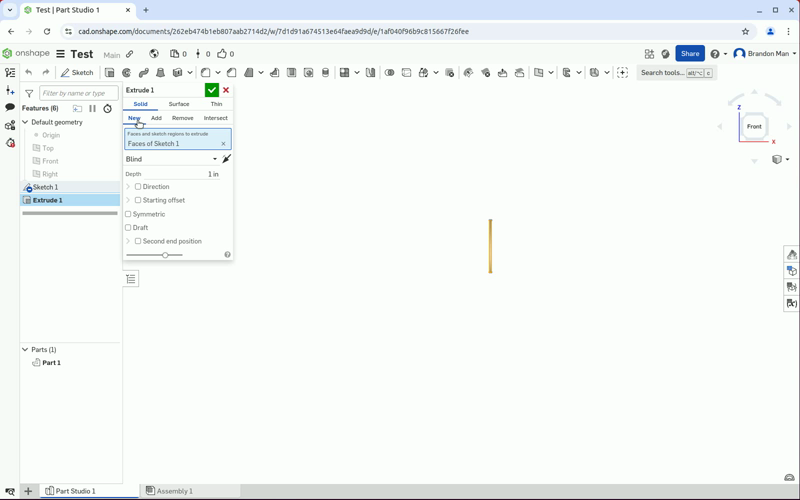
click(137, 120)
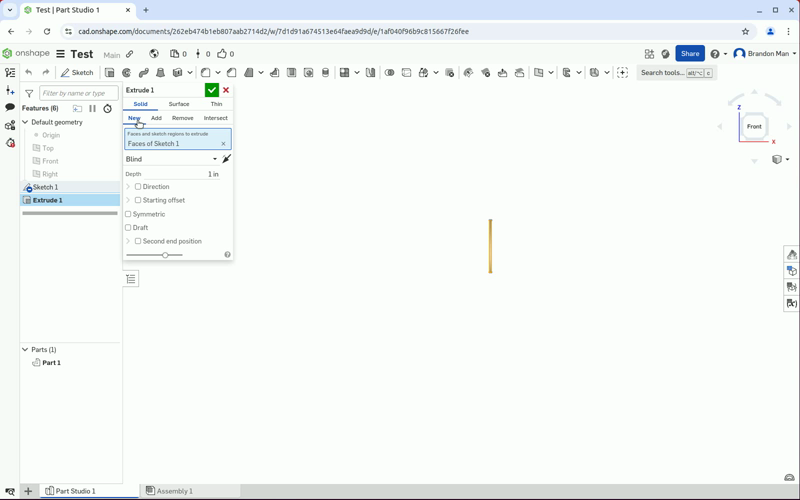
key(tab, 4)
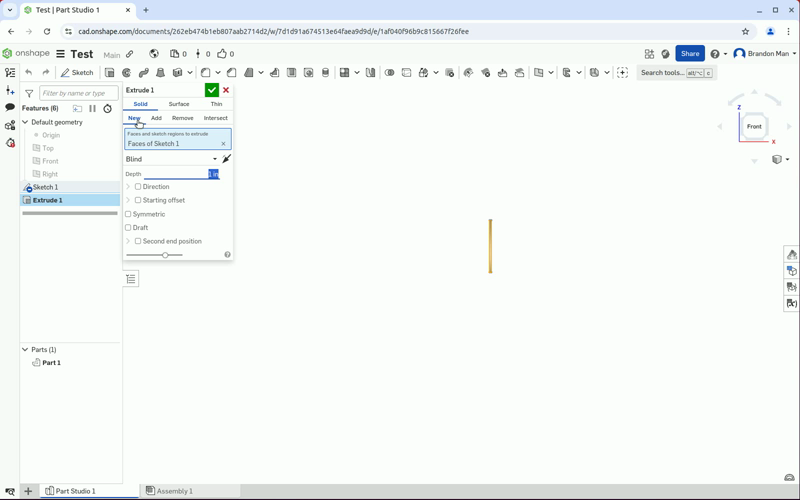
text(23.108)
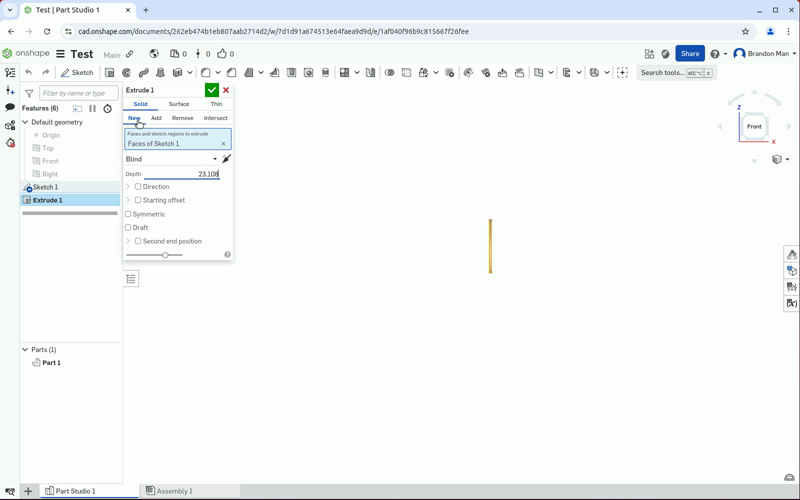
key(enter)
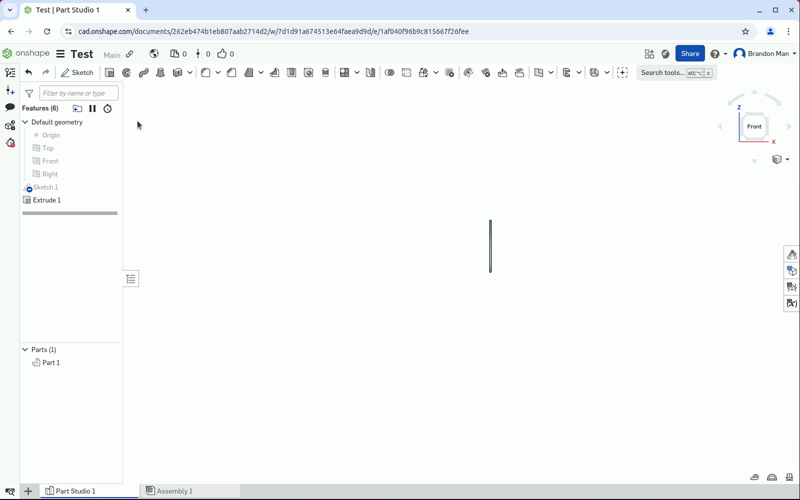
key(shift+h)
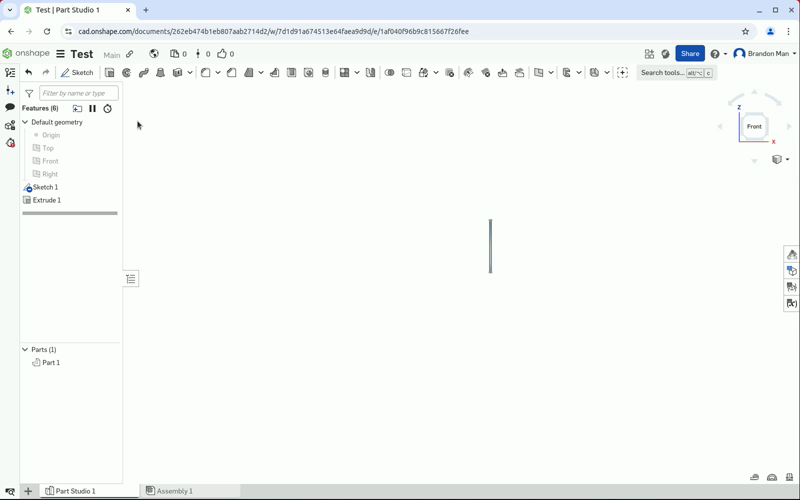
key(shift+h)
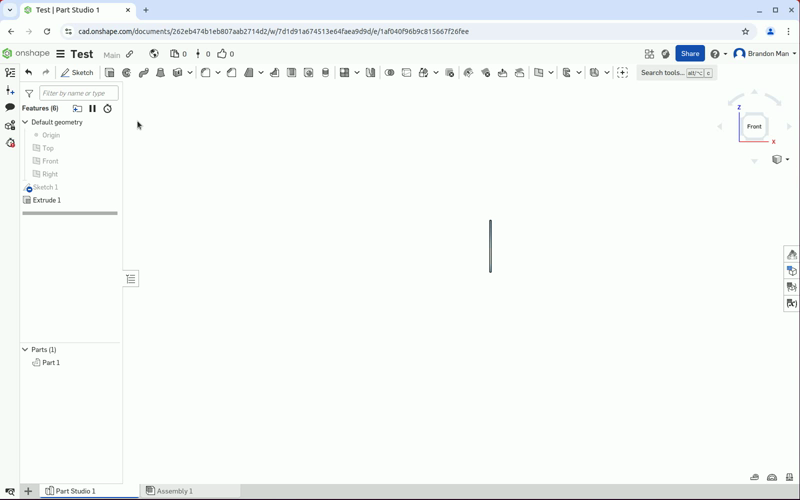
mouse_move(73, 189)
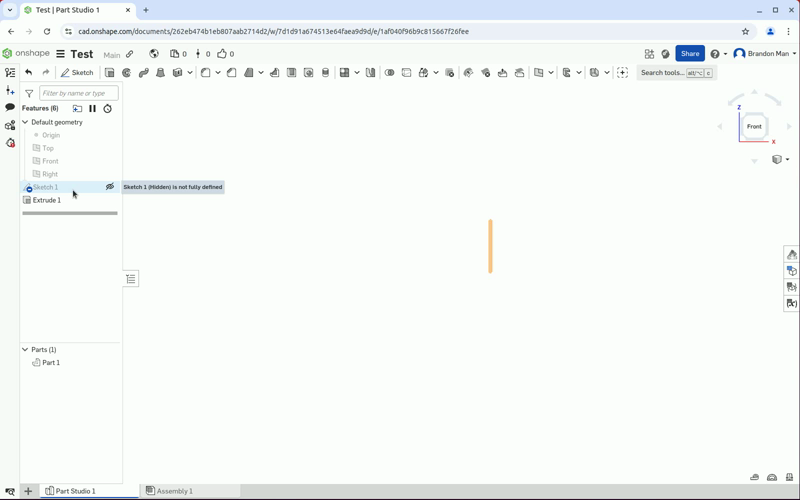
click(73, 189)
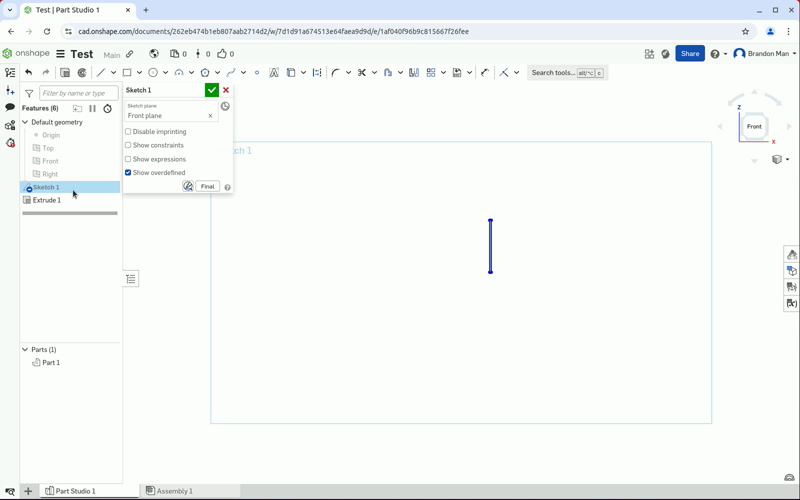
mouse_move(229, 92)
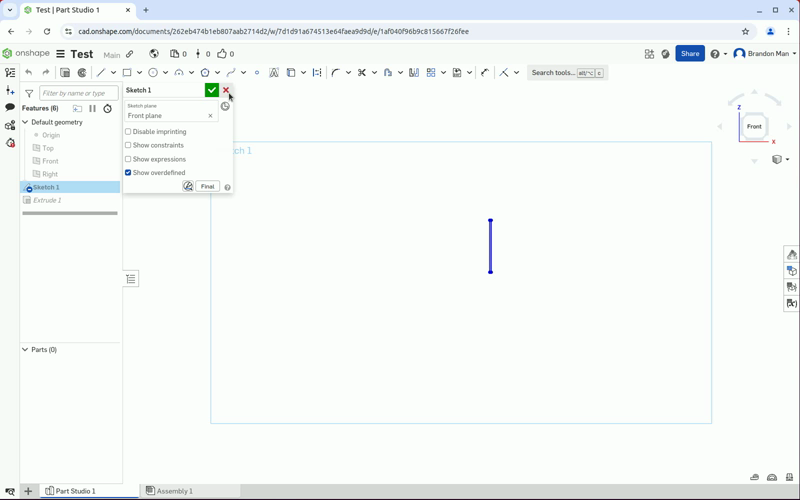
click(229, 92)
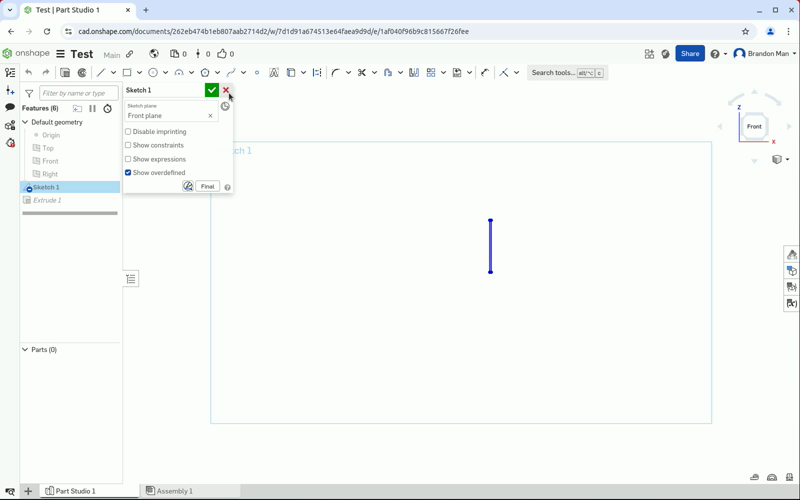
key(shift+s)
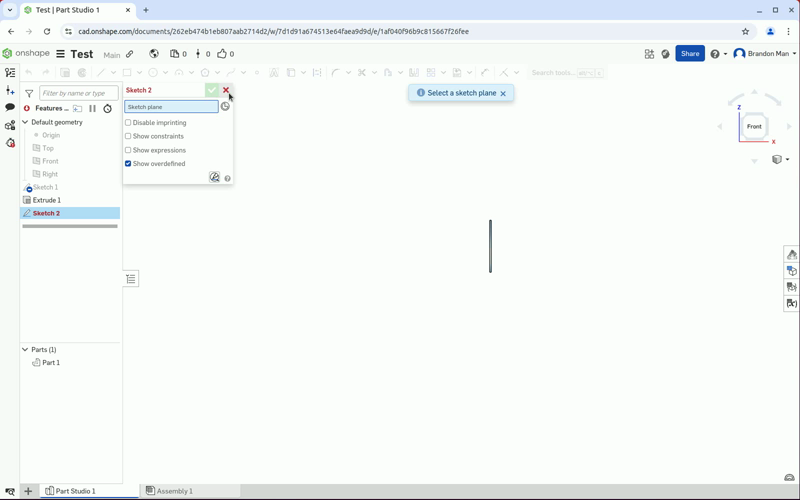
mouse_move(73, 163)
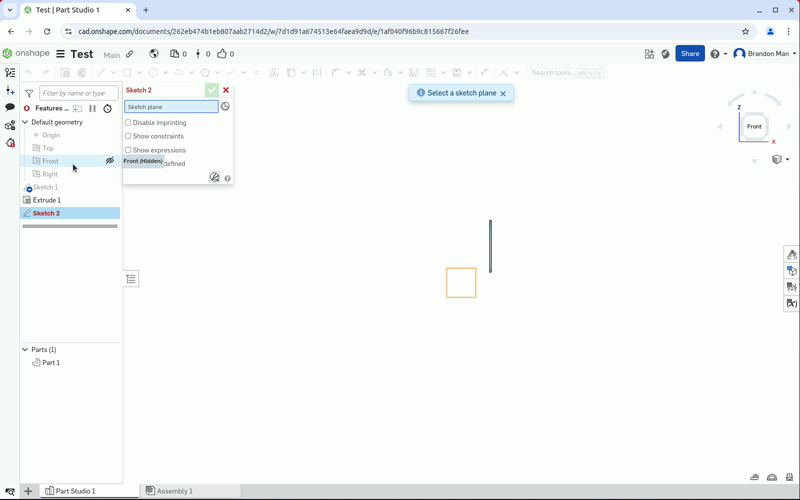
click(73, 163)
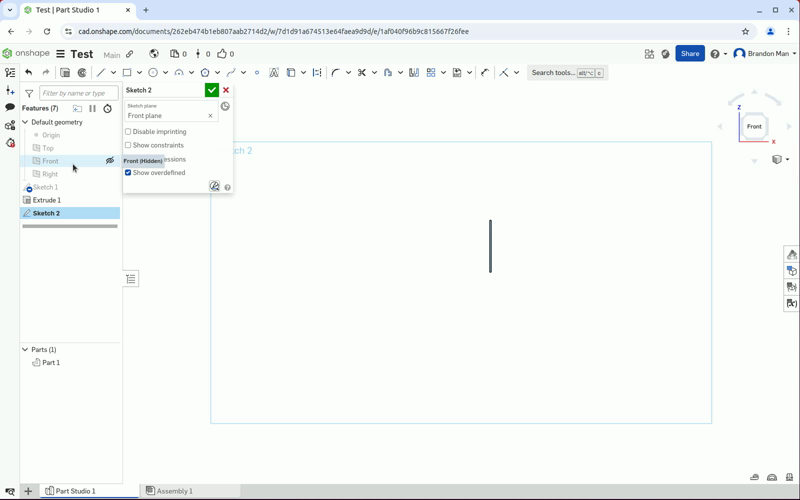
mouse_move(73, 352)
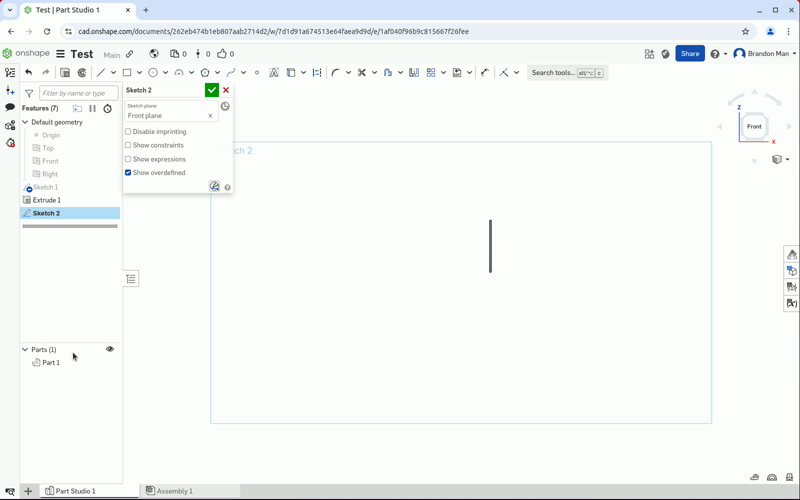
key(y)
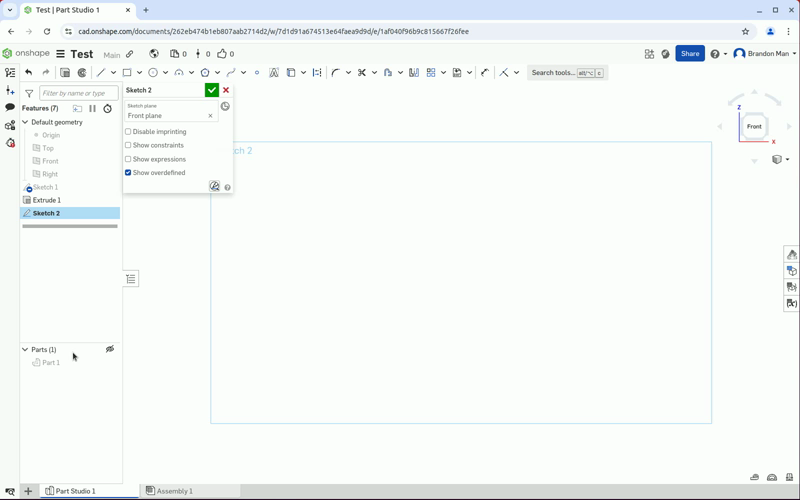
key(l)
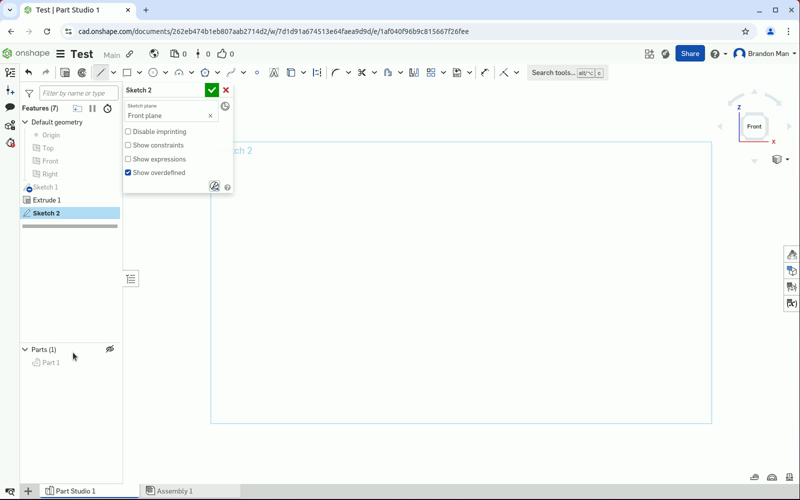
key_down(shift)
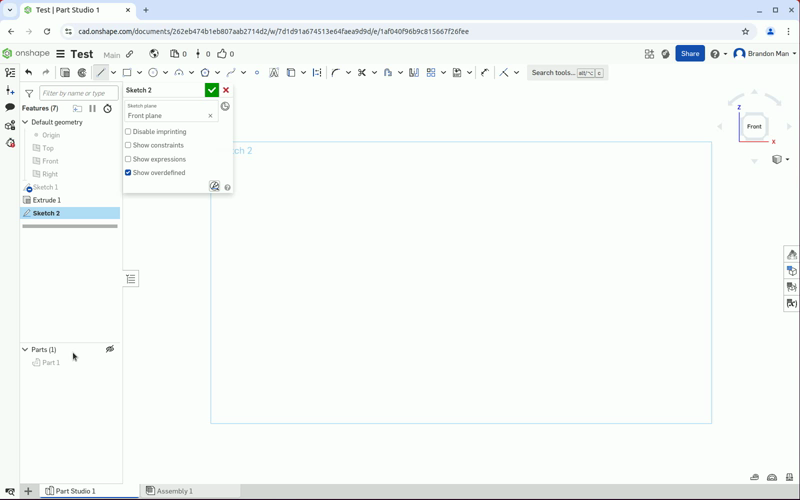
mouse_move(489, 345)
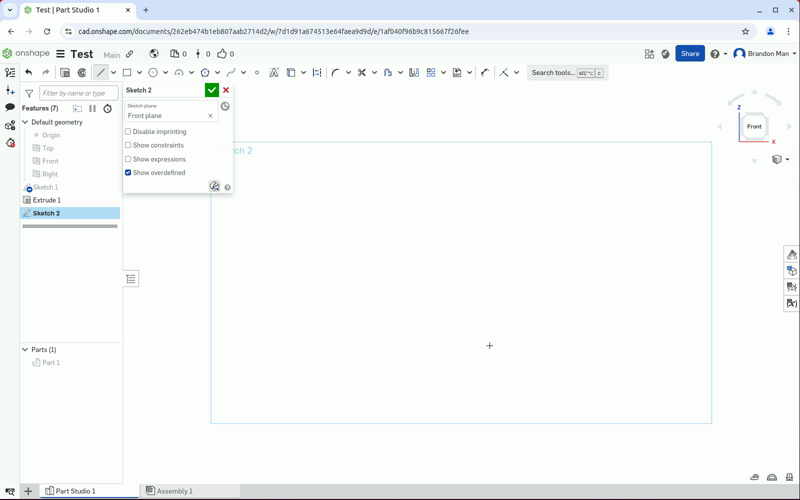
click(489, 345)
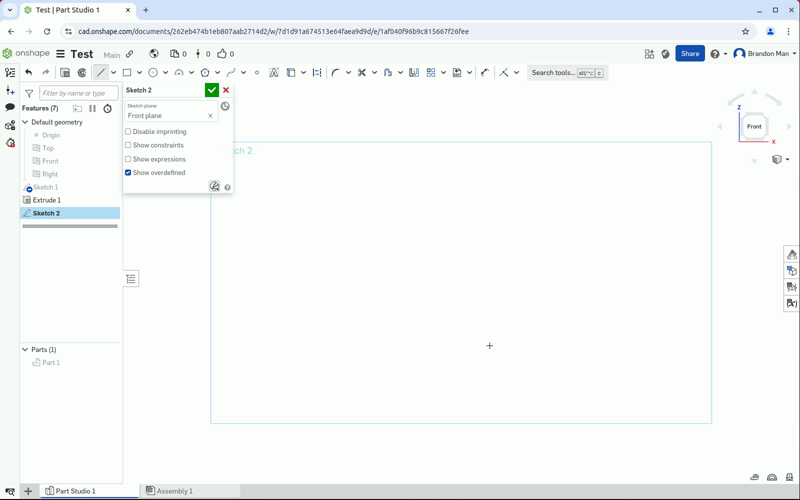
key_up(shift)
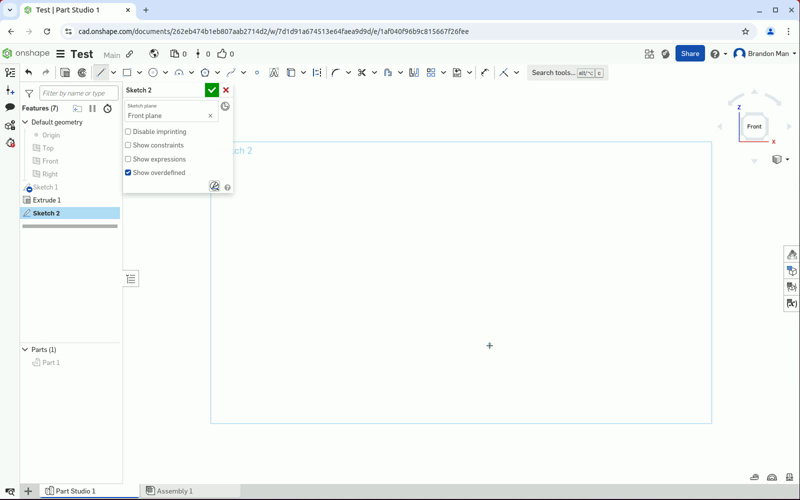
key_down(shift)
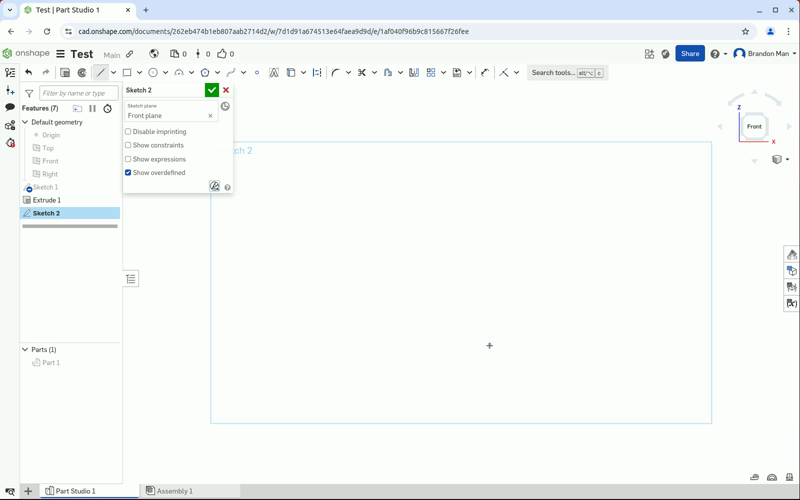
mouse_move(519, 345)
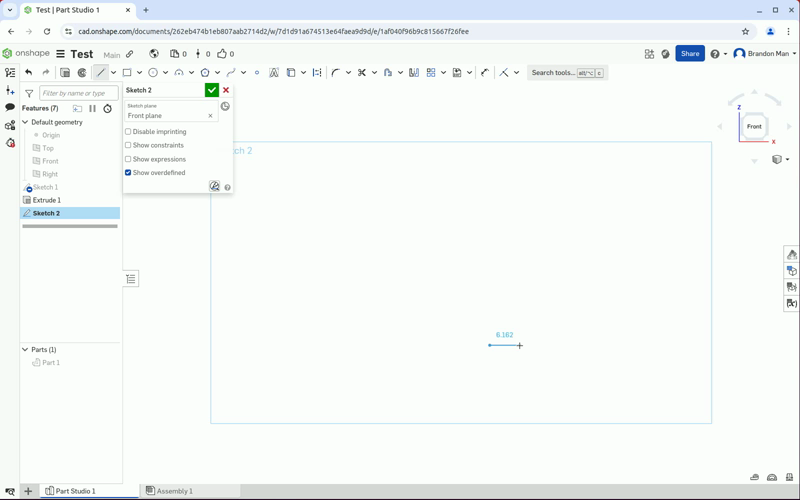
mouse_move(491, 345)
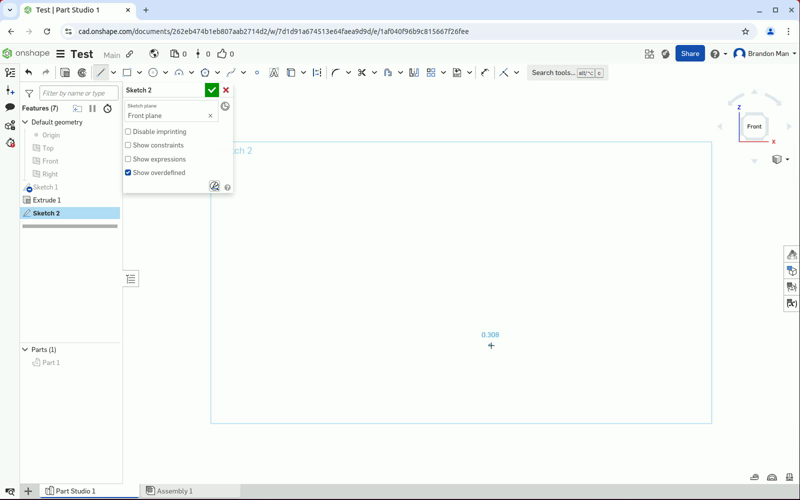
scroll(6)
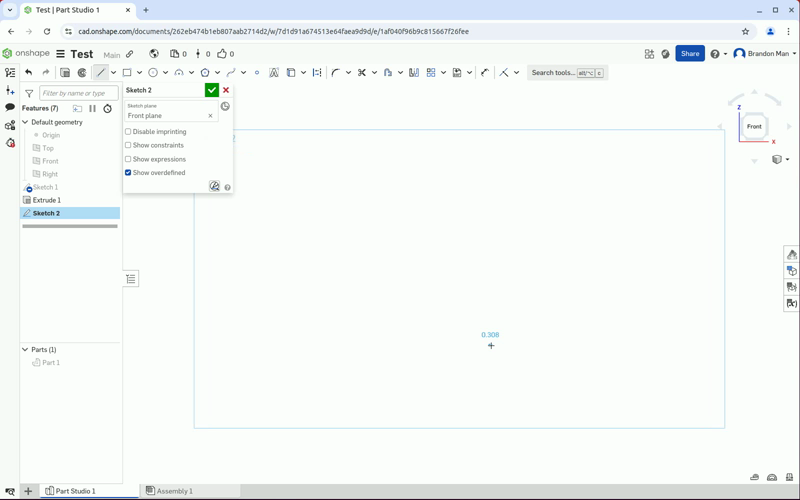
scroll(6)
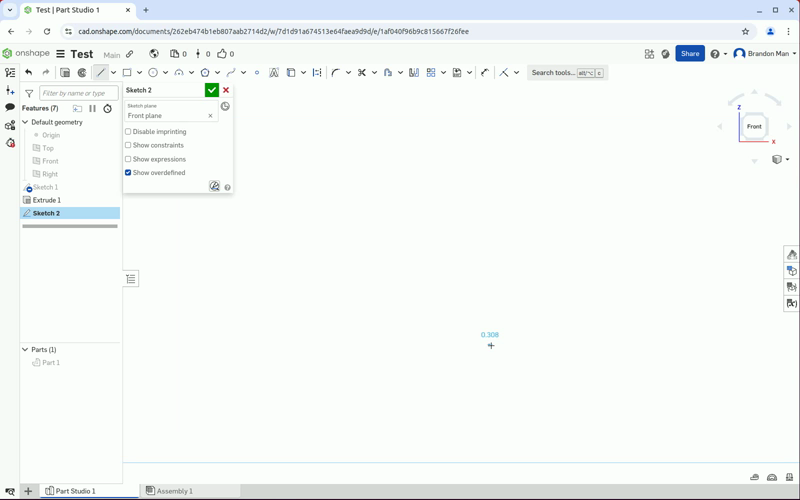
scroll(6)
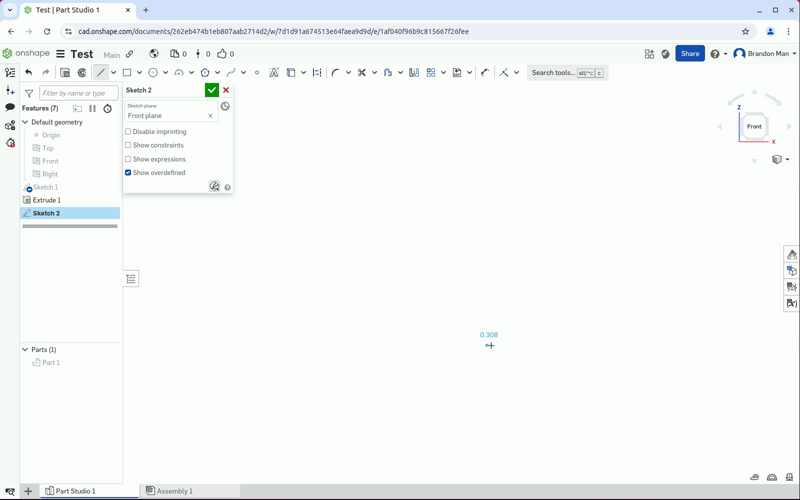
scroll(6)
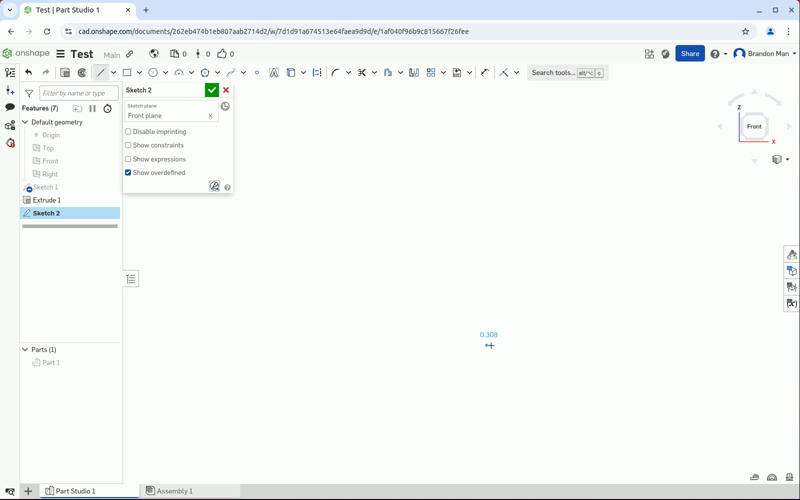
scroll(6)
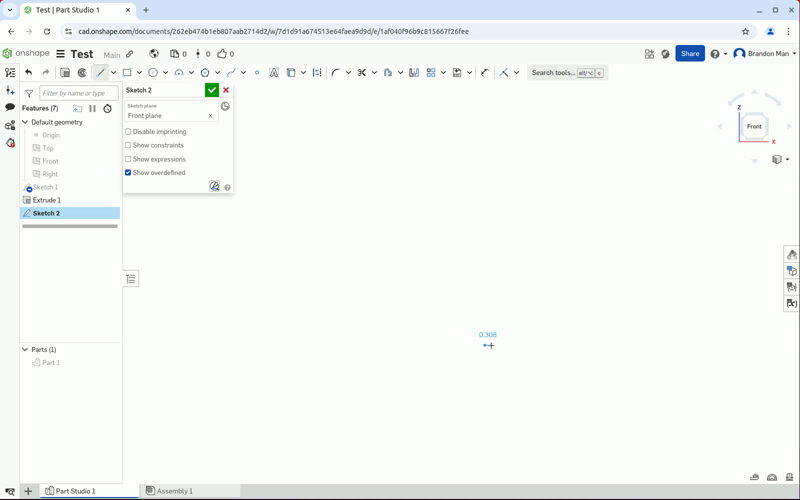
scroll(6)
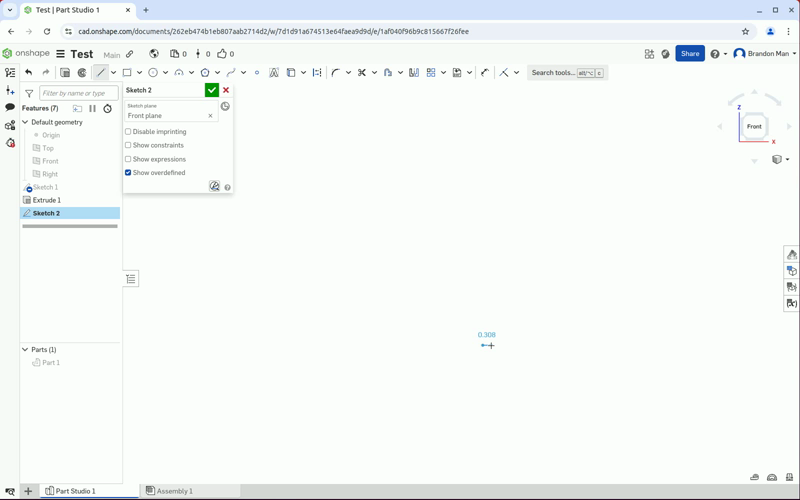
scroll(6)
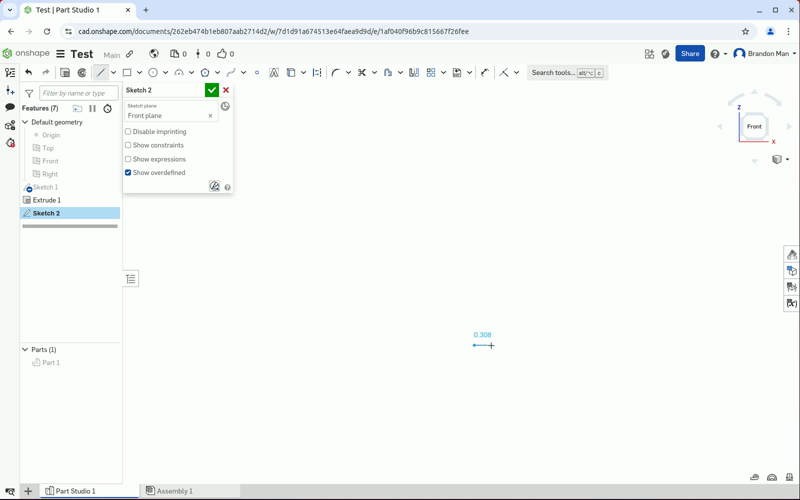
click(491, 345)
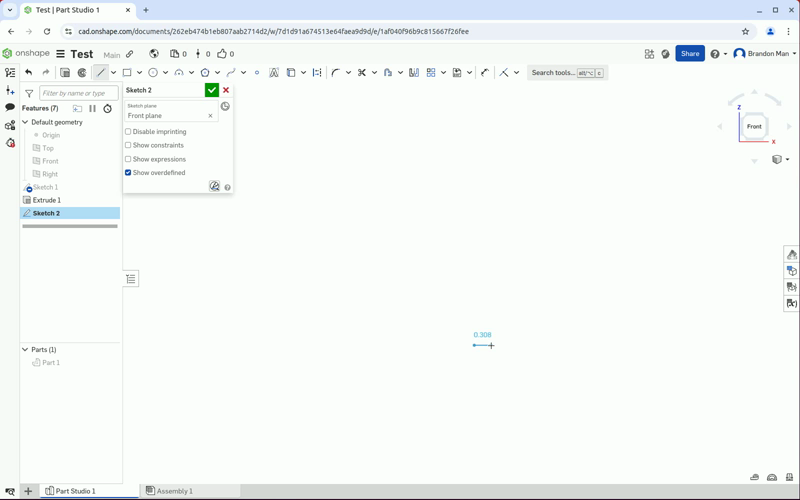
scroll(-6)
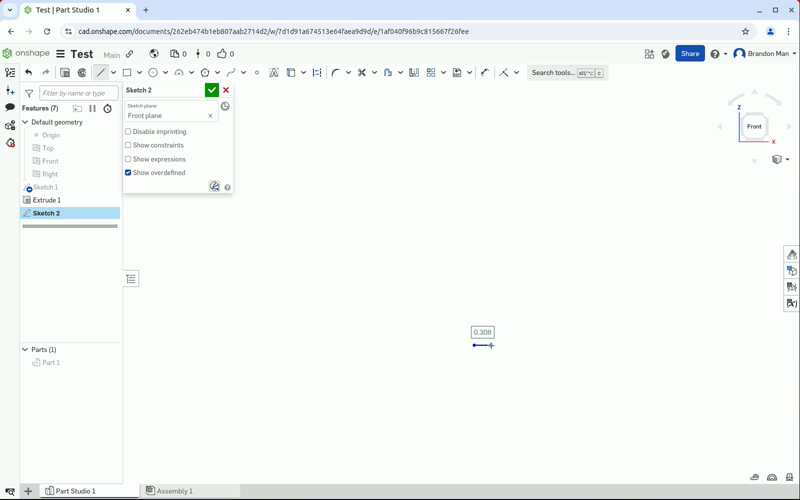
scroll(-6)
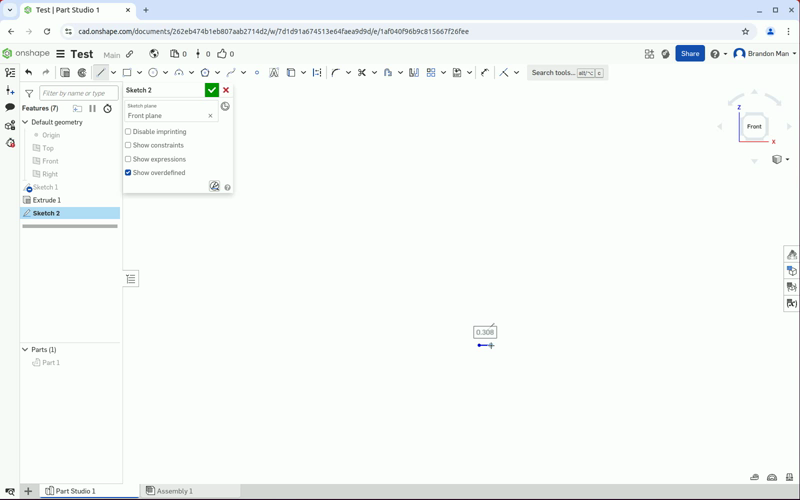
scroll(-6)
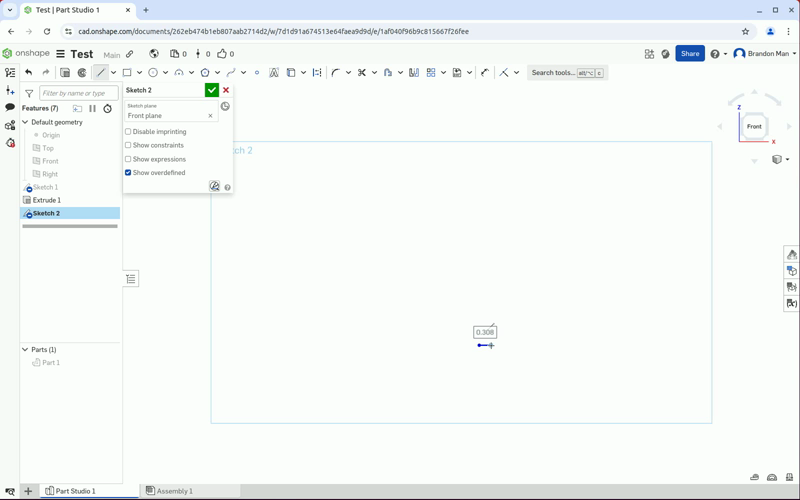
scroll(-6)
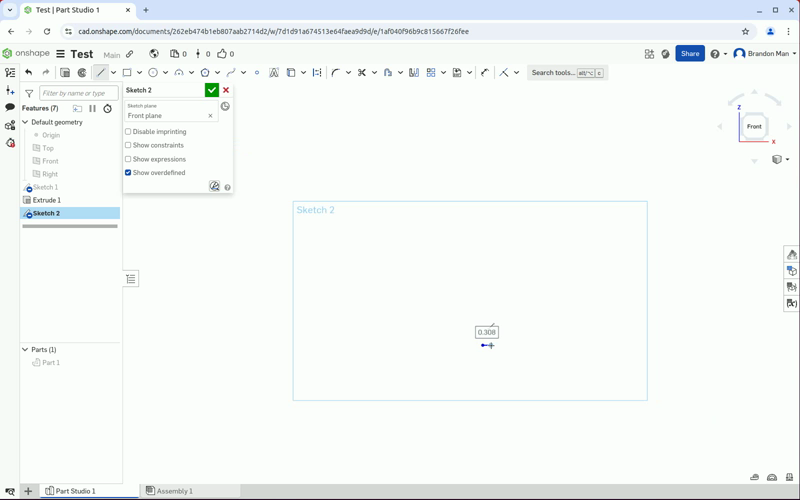
scroll(-6)
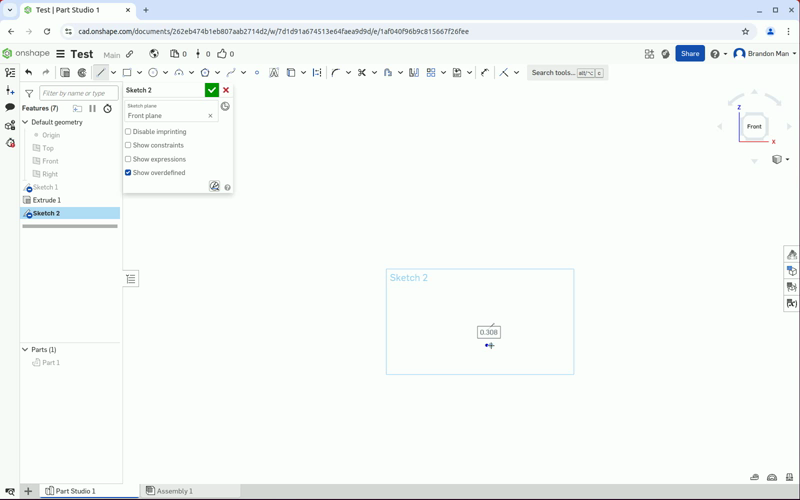
scroll(-6)
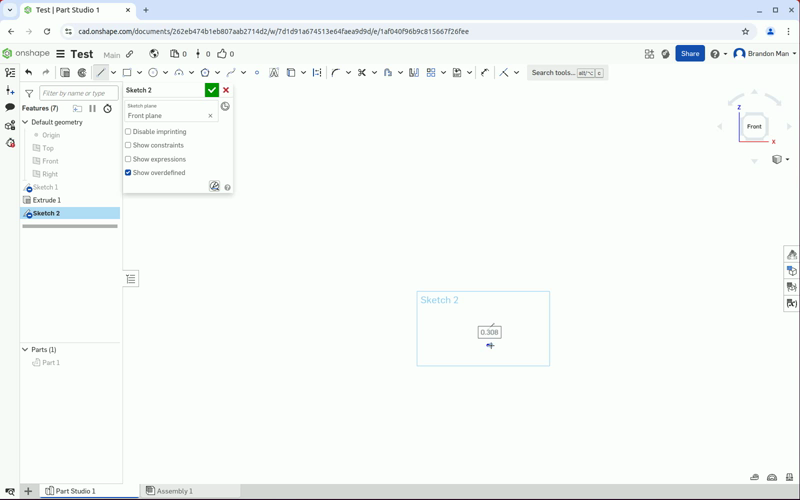
scroll(-6)
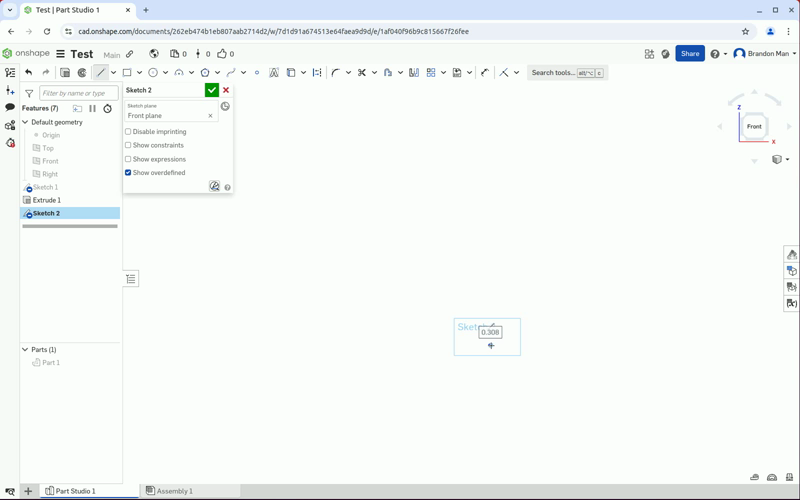
key_up(shift)
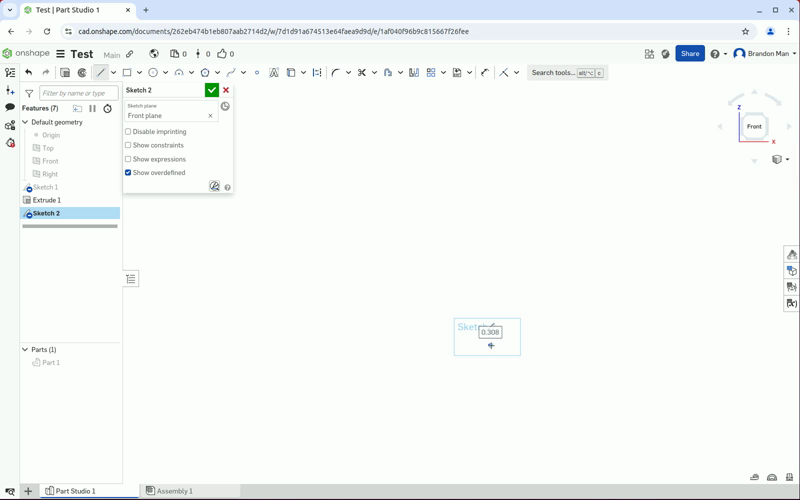
key_down(shift)
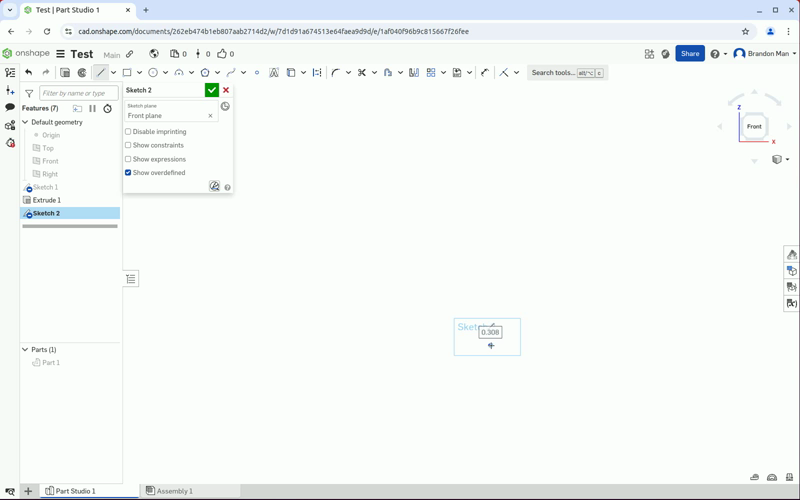
mouse_move(521, 345)
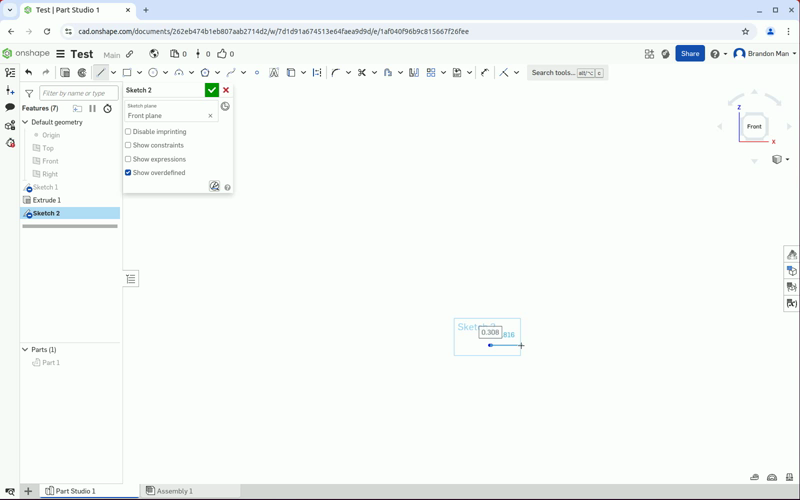
mouse_move(491, 292)
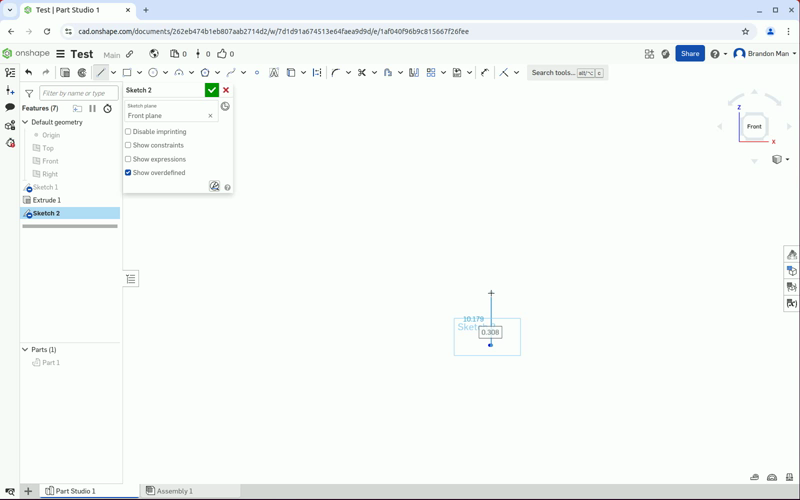
click(491, 292)
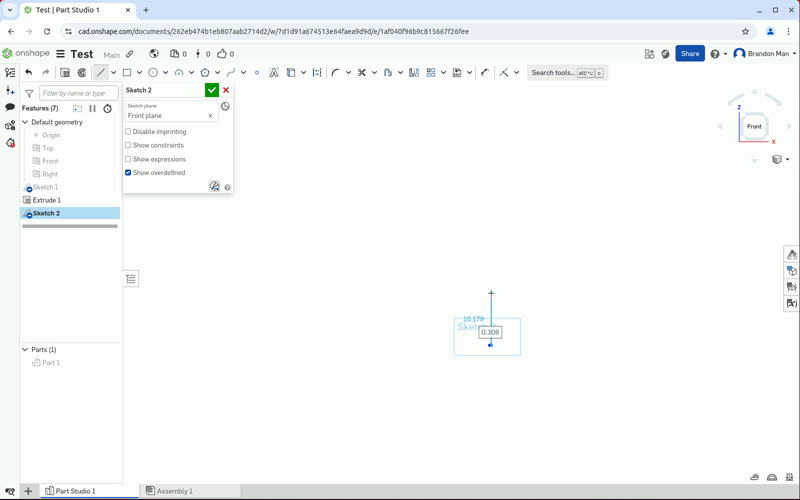
key_up(shift)
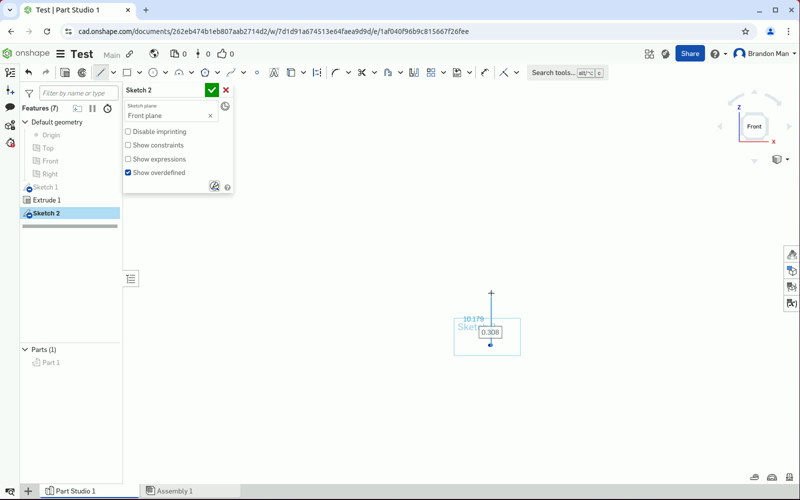
key_down(shift)
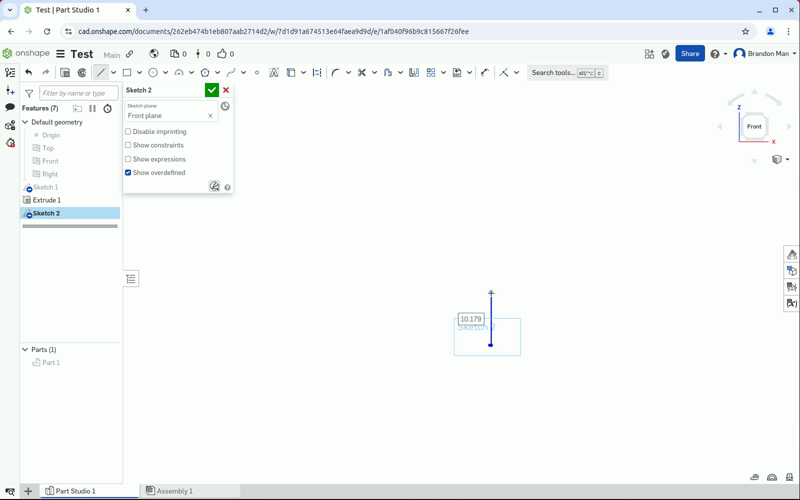
mouse_move(521, 292)
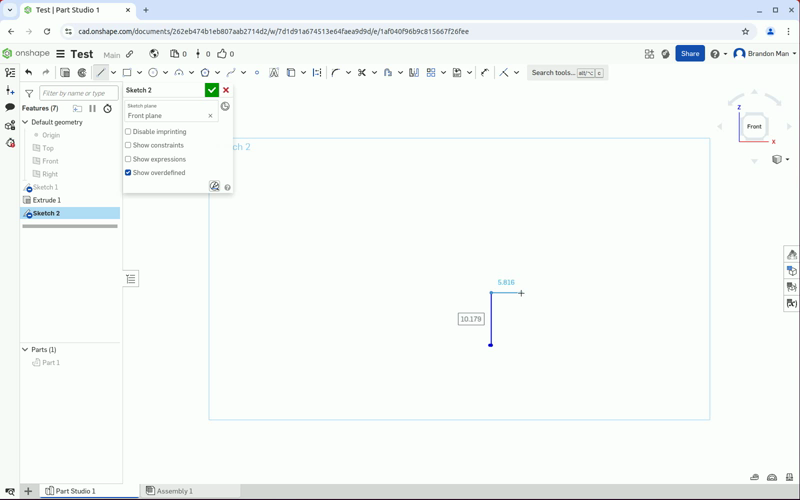
mouse_move(489, 292)
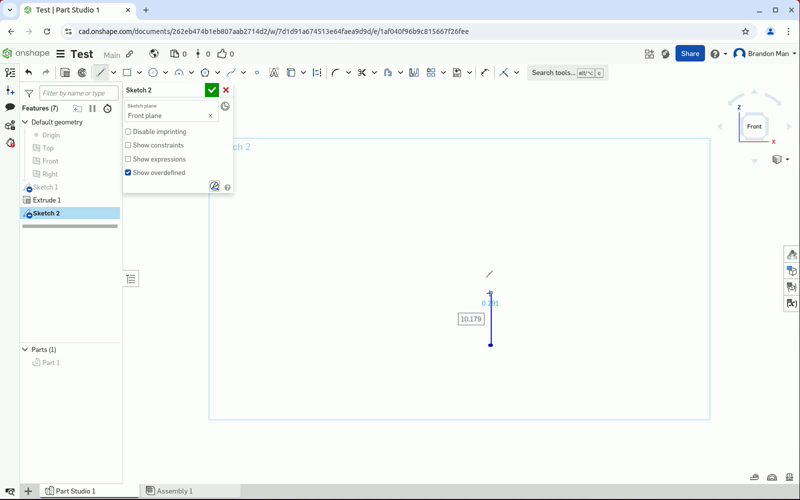
scroll(6)
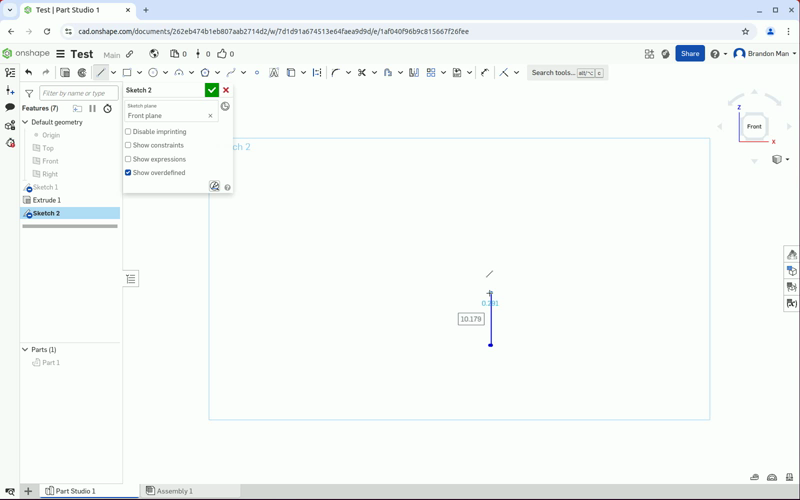
scroll(6)
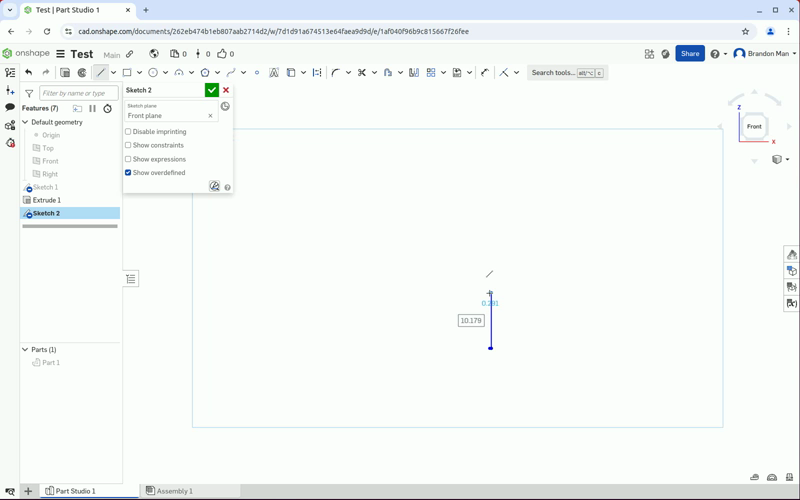
scroll(6)
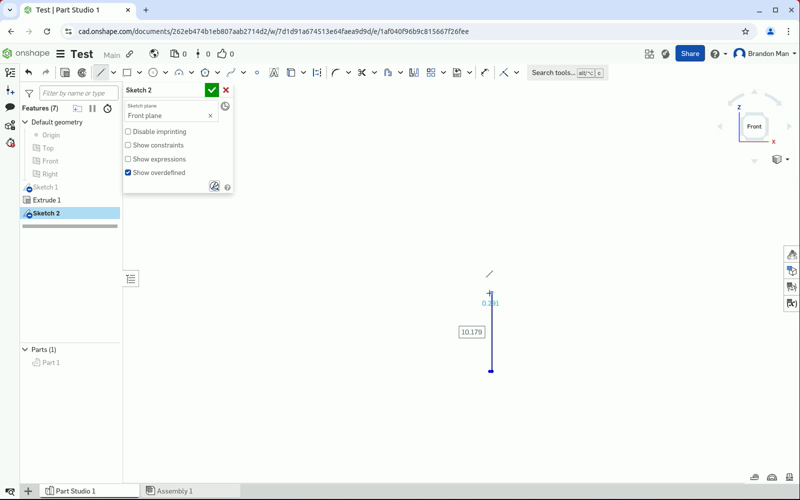
scroll(6)
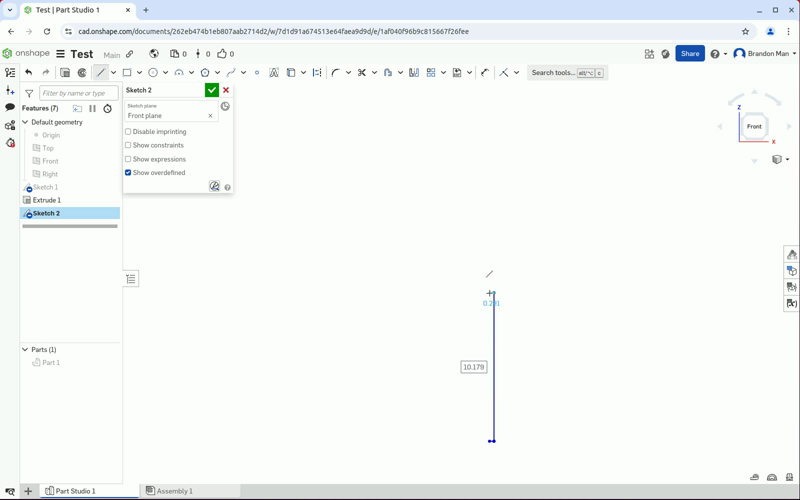
scroll(6)
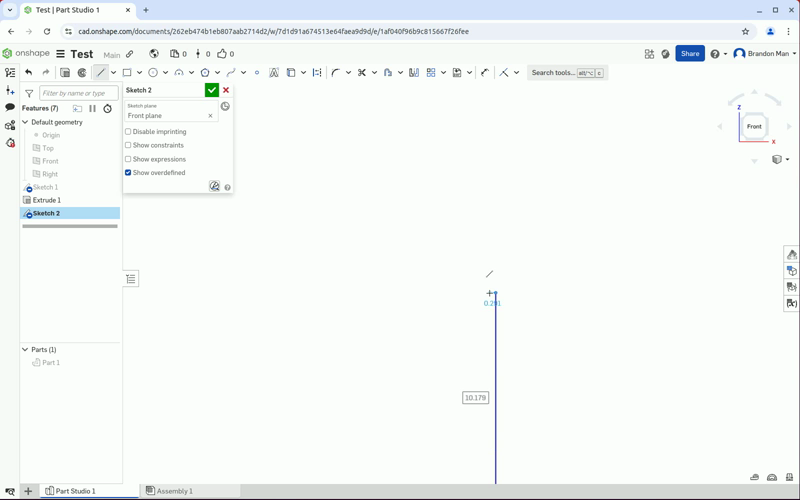
scroll(6)
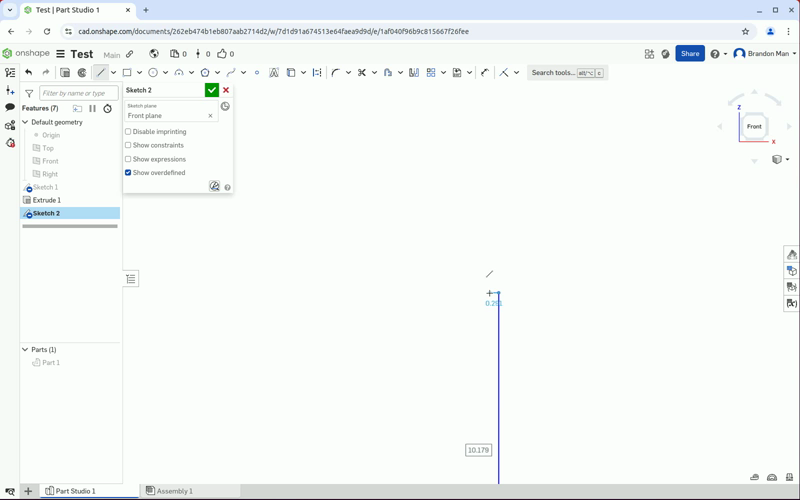
scroll(6)
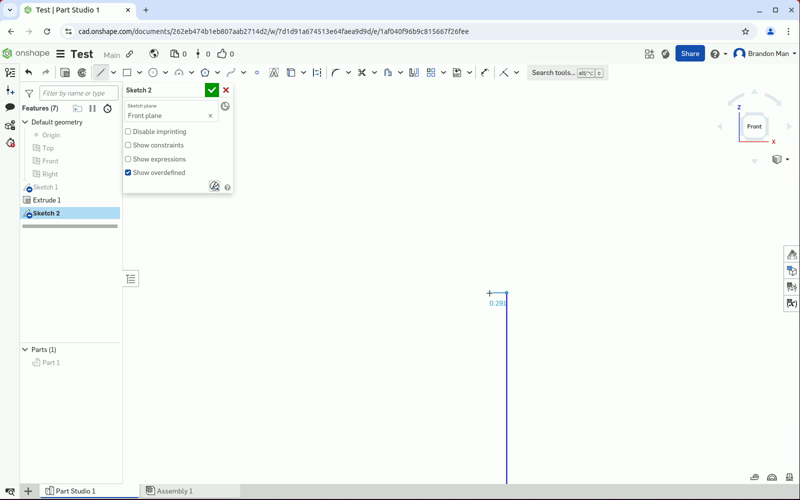
click(489, 292)
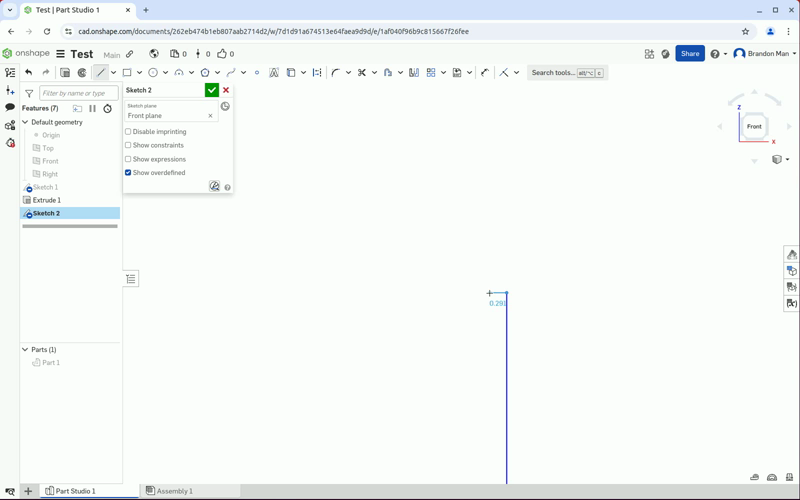
scroll(-6)
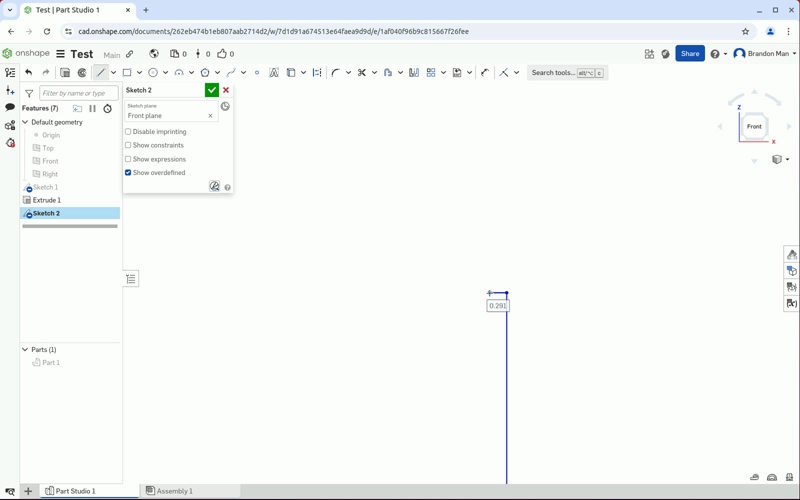
scroll(-6)
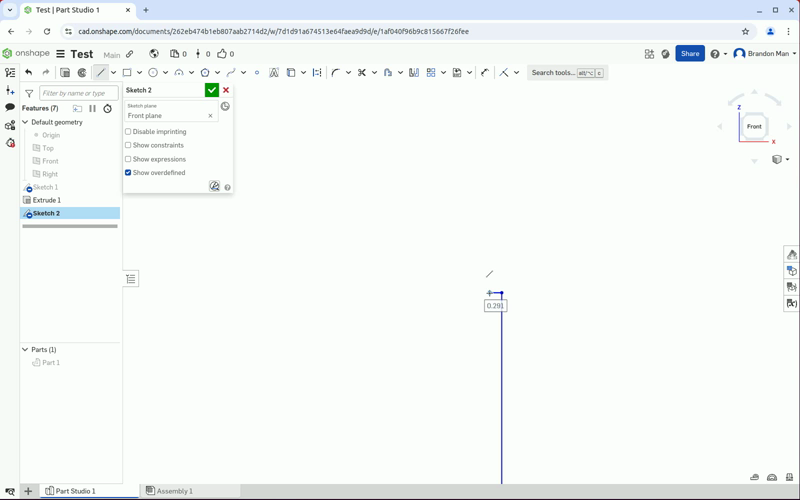
scroll(-6)
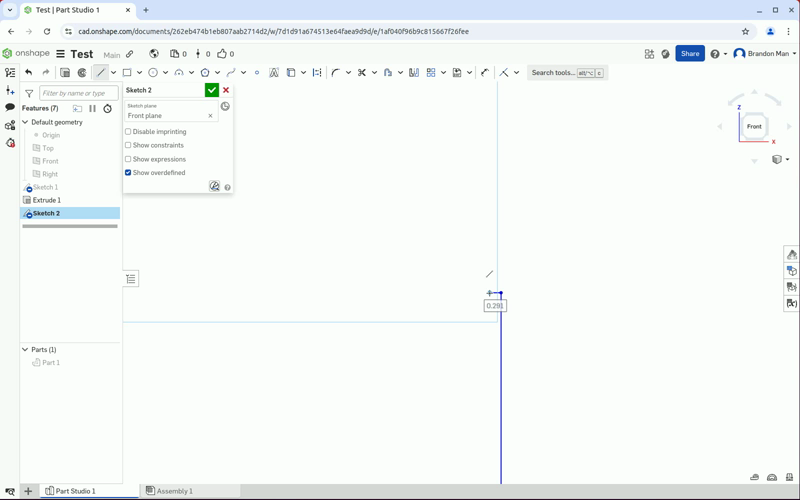
scroll(-6)
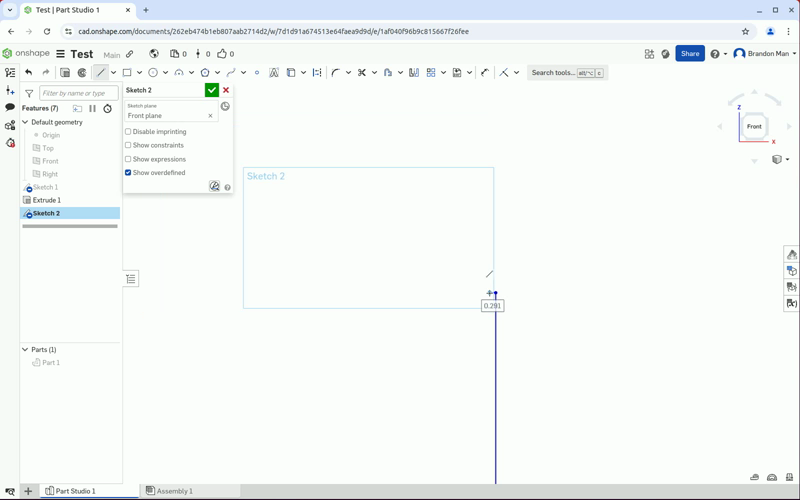
scroll(-6)
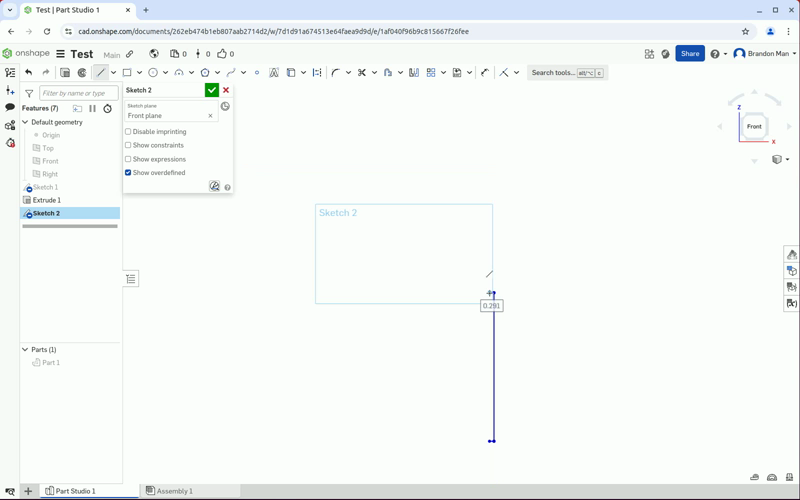
scroll(-6)
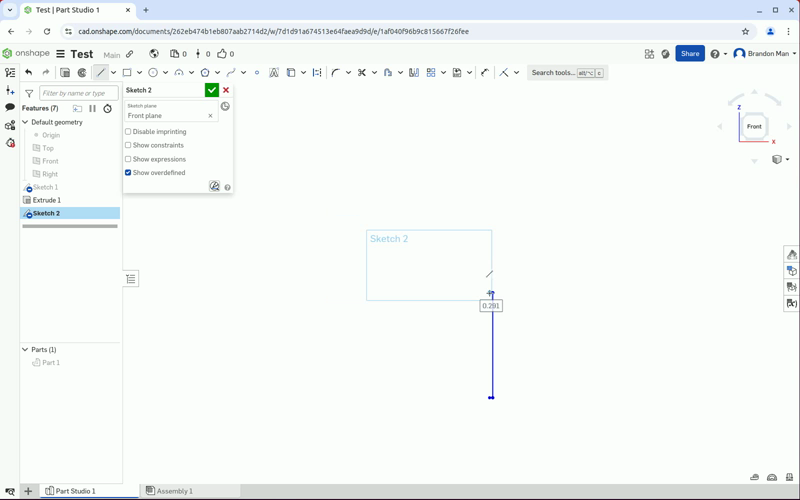
scroll(-6)
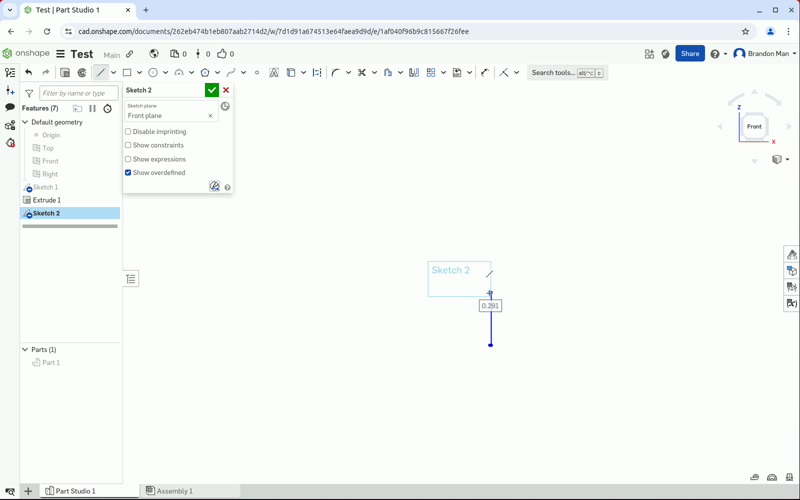
key_up(shift)
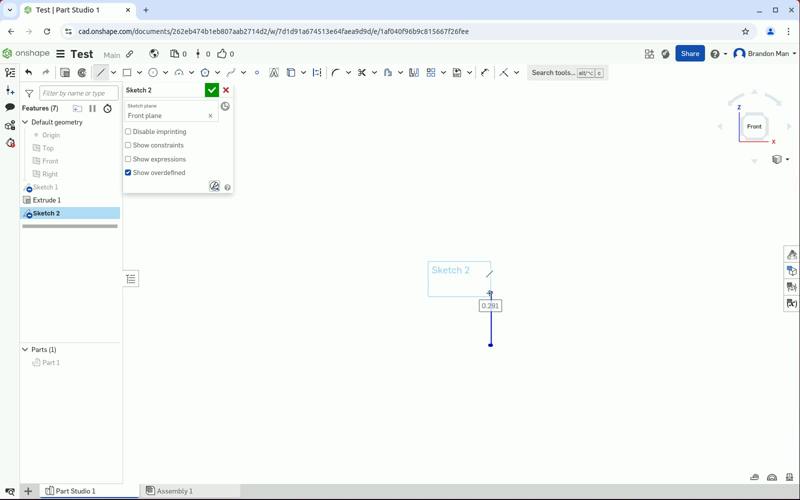
mouse_move(519, 292)
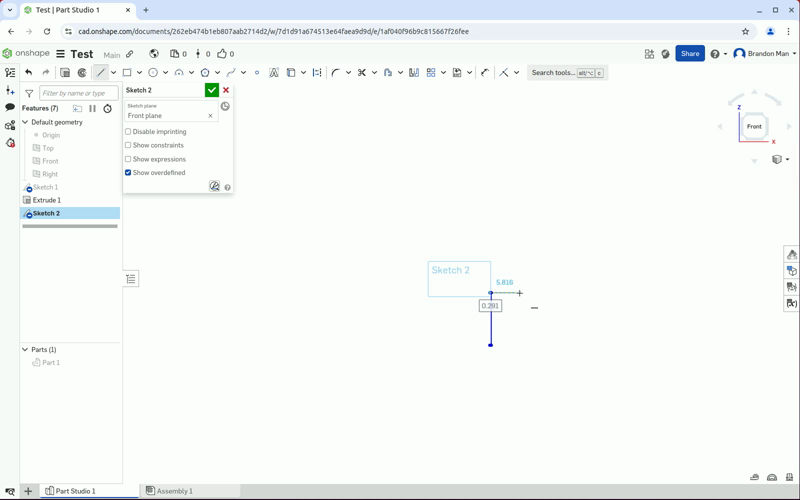
key_down(shift)
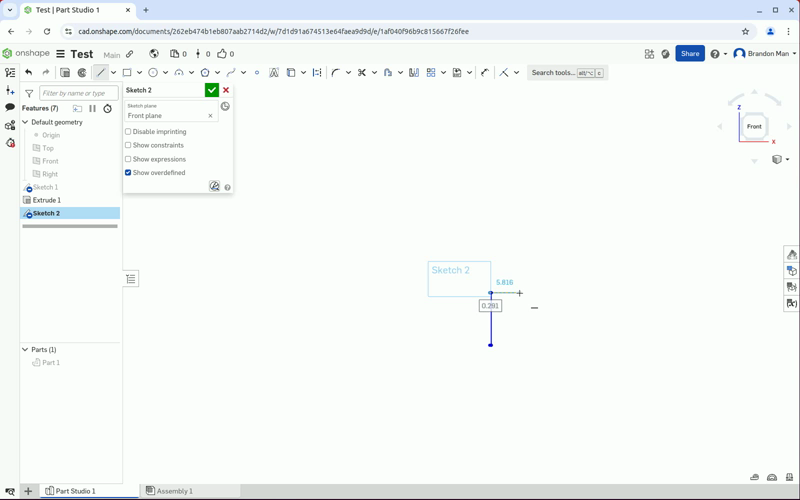
mouse_move(489, 345)
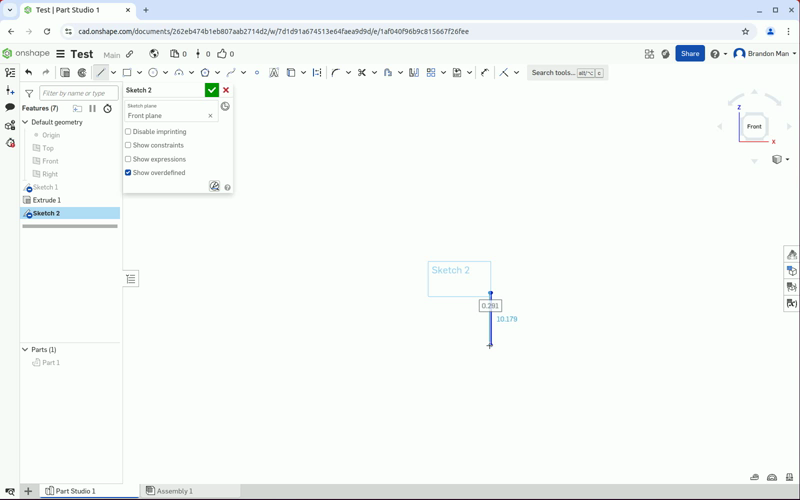
scroll(6)
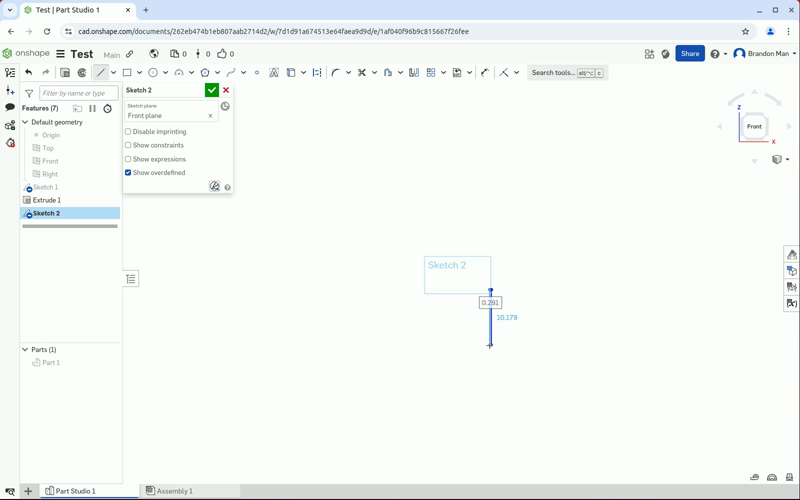
scroll(6)
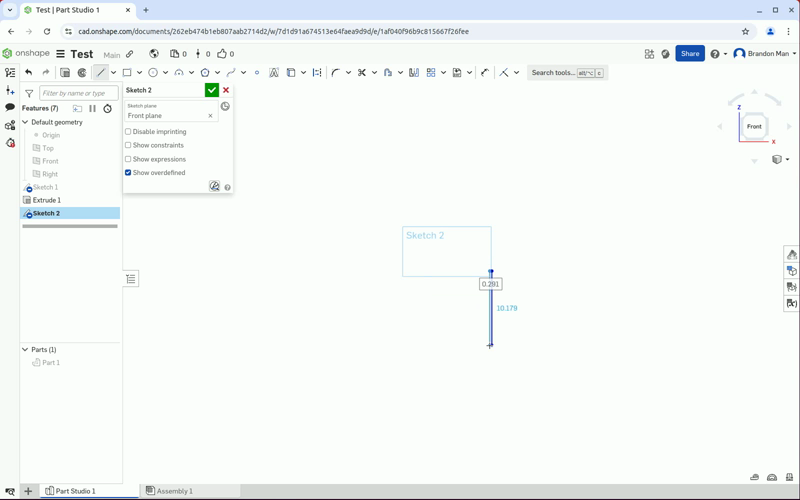
scroll(6)
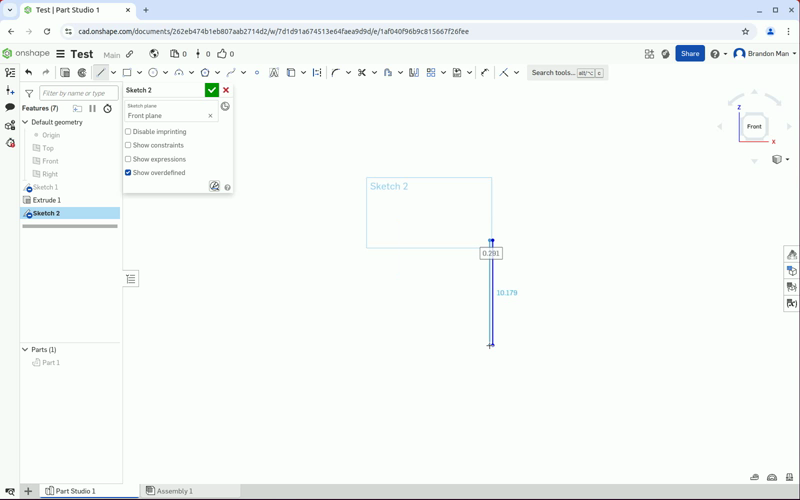
scroll(6)
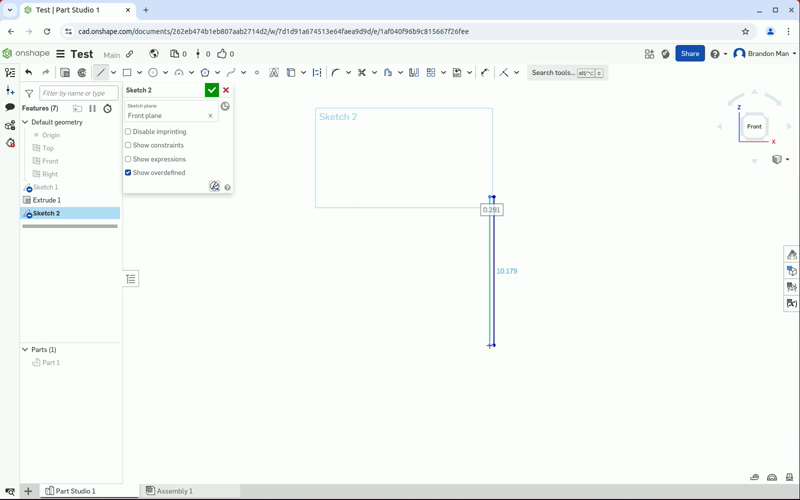
scroll(6)
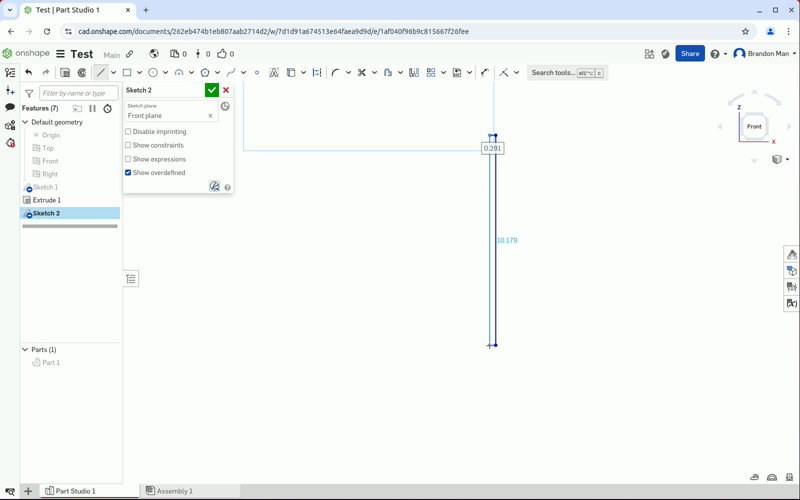
scroll(6)
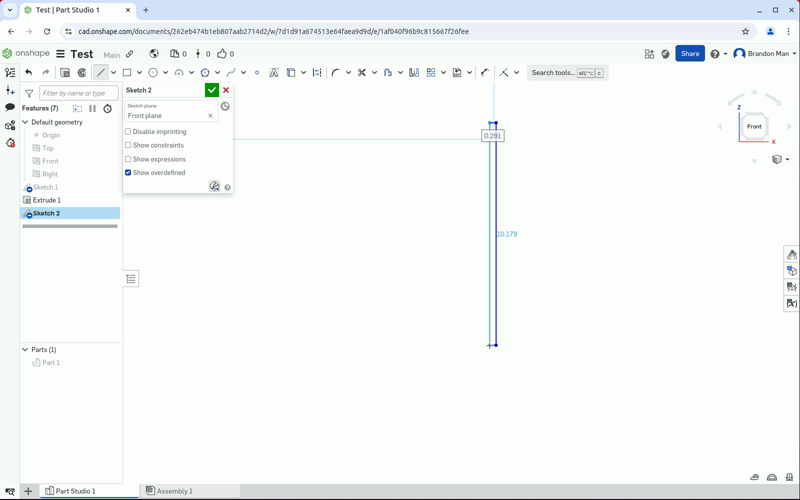
scroll(6)
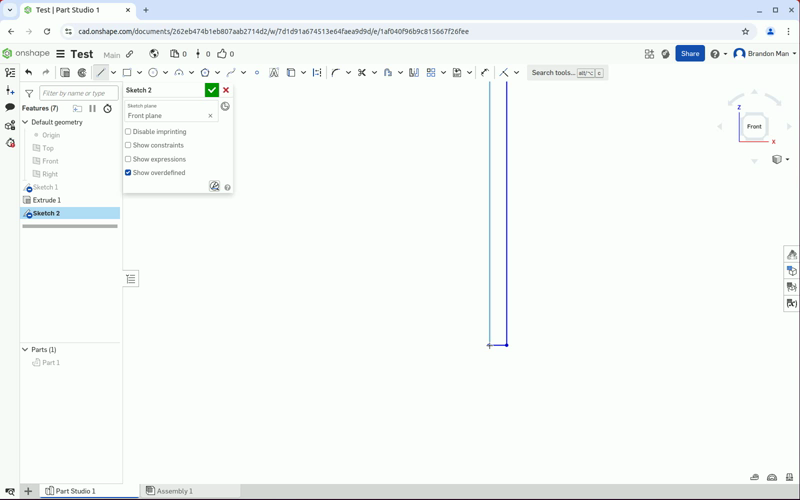
key_up(shift)
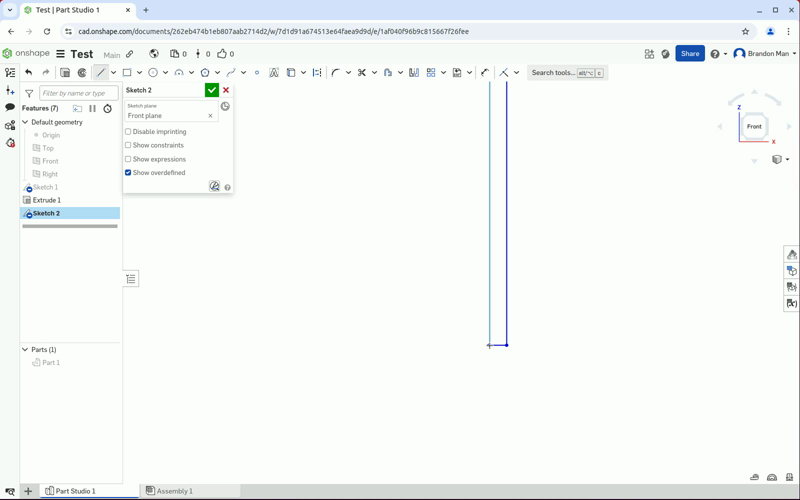
click(489, 345)
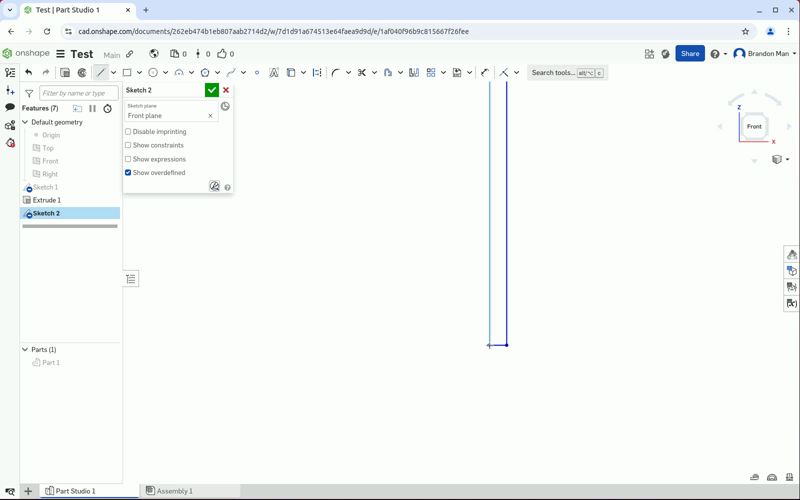
scroll(-6)
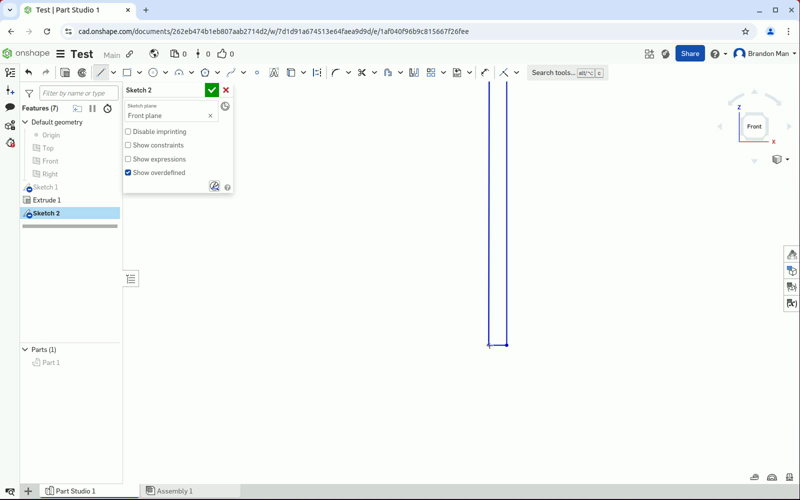
scroll(-6)
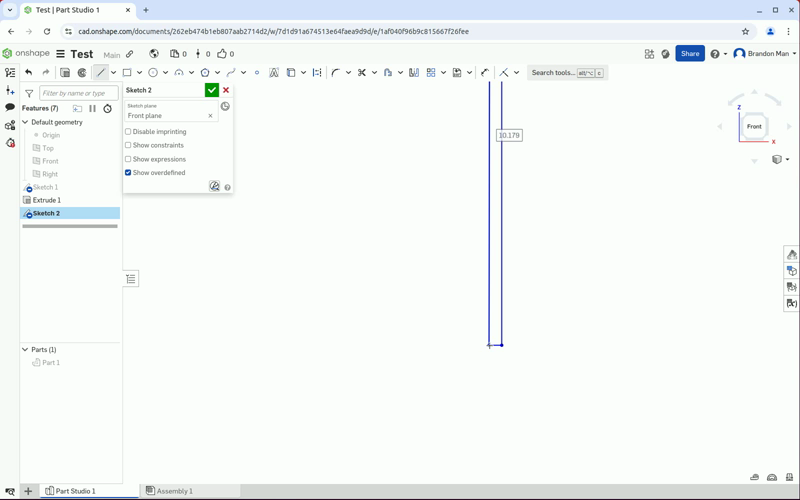
scroll(-6)
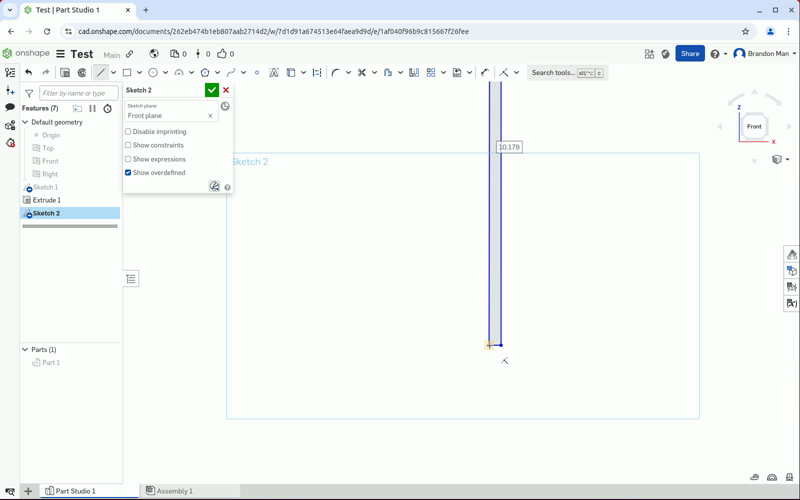
scroll(-6)
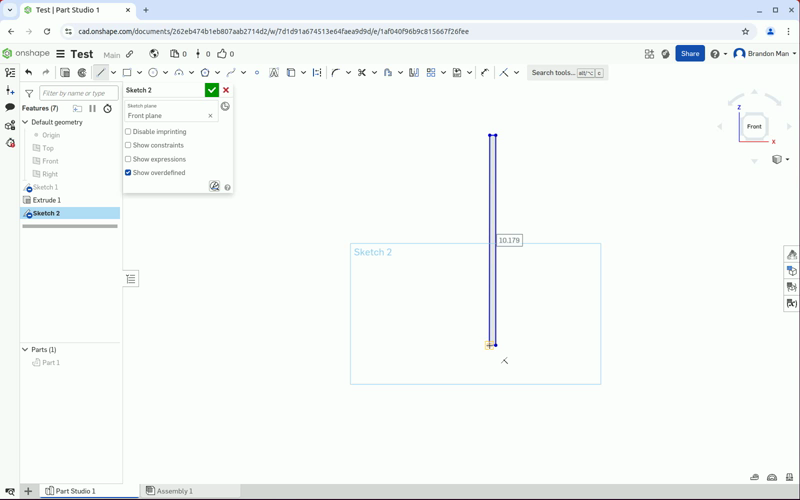
scroll(-6)
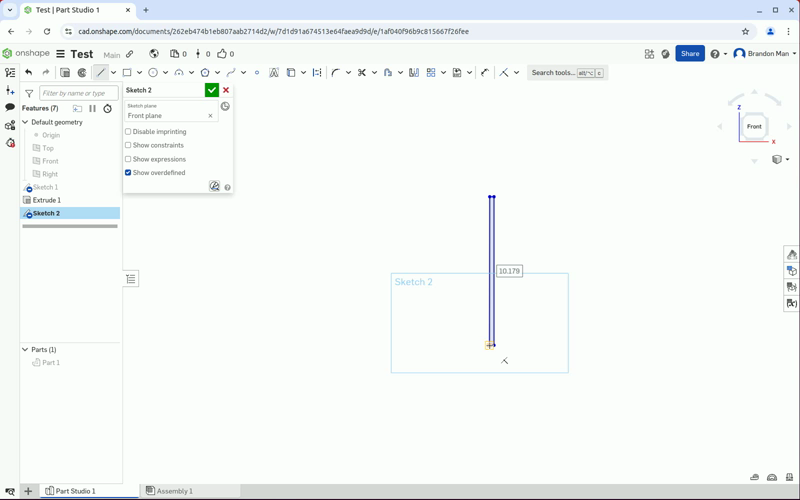
scroll(-6)
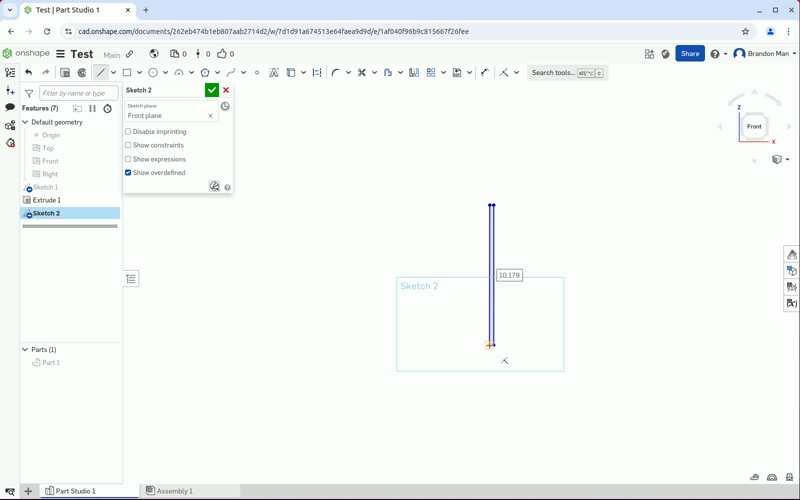
scroll(-6)
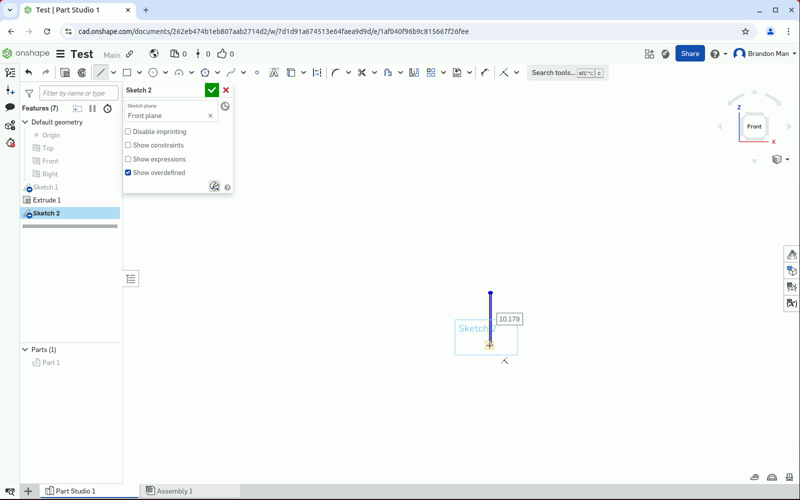
key(esc)
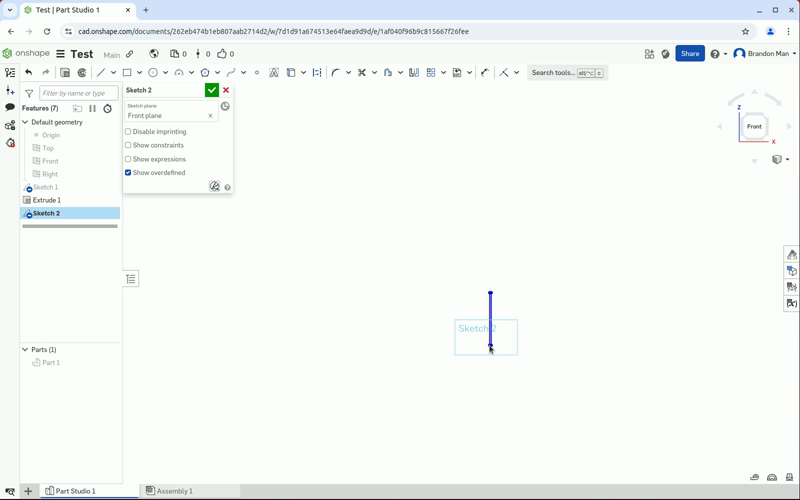
mouse_move(490, 332)
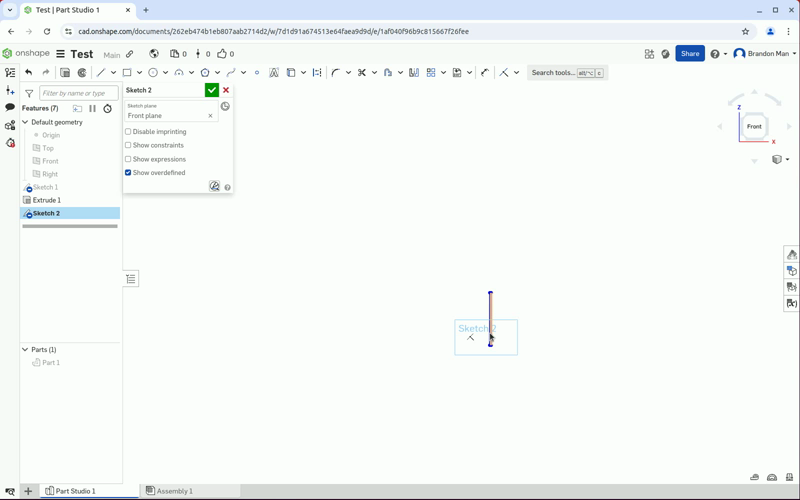
scroll(6)
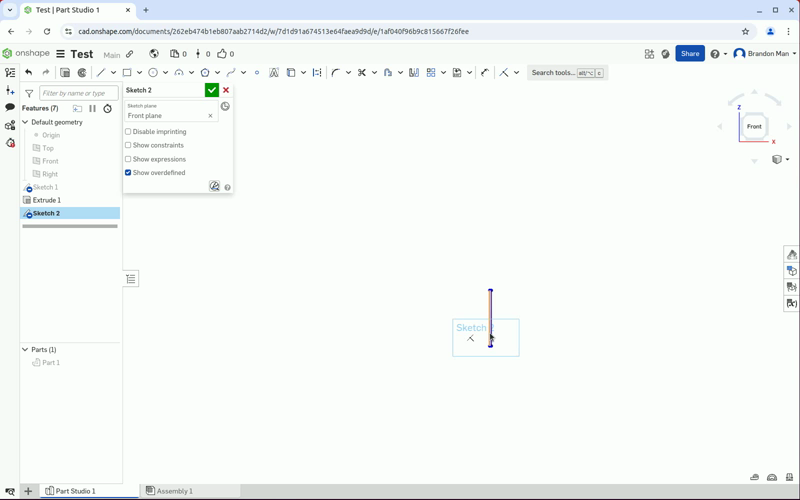
scroll(6)
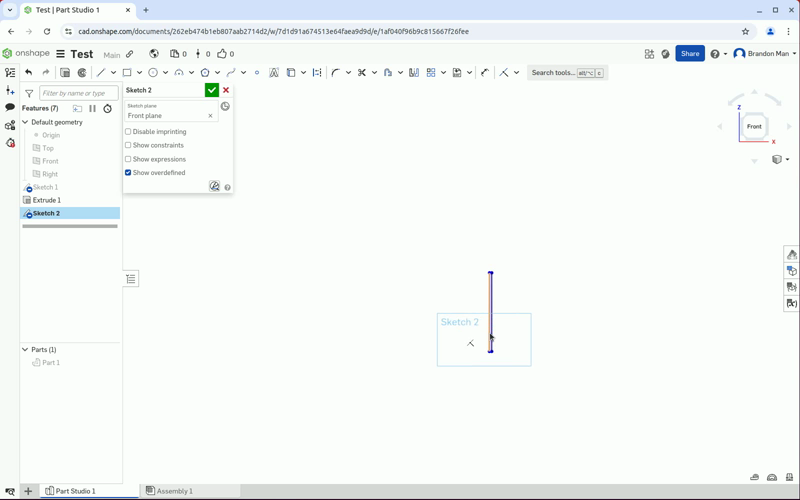
scroll(6)
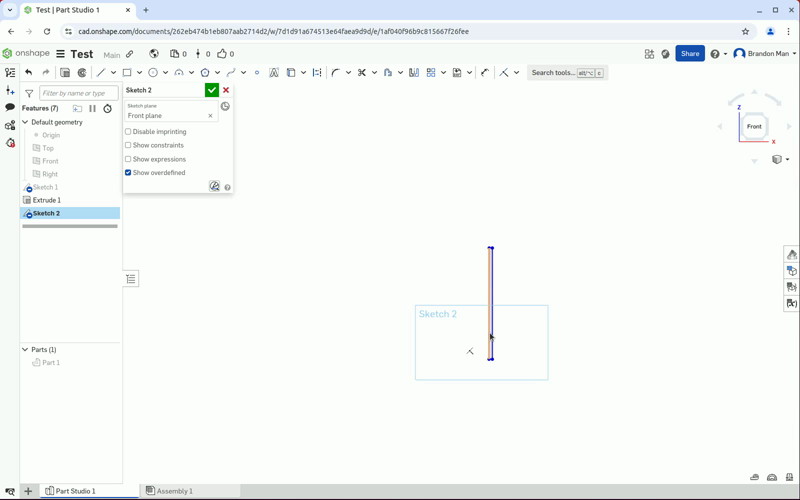
scroll(6)
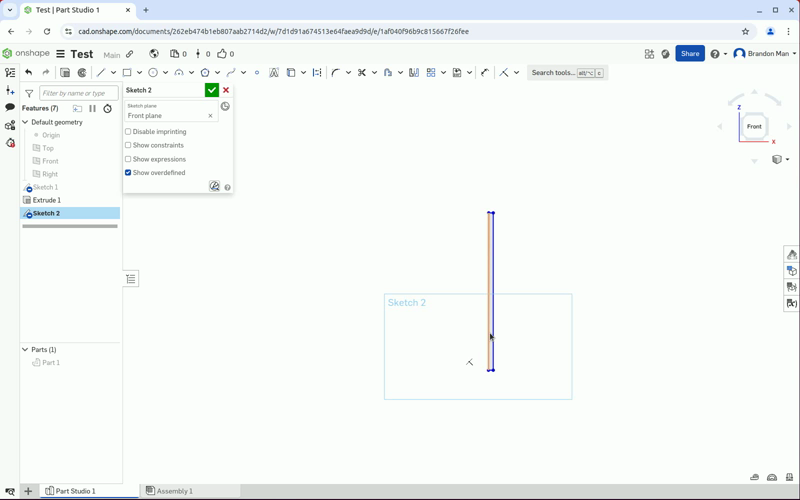
scroll(6)
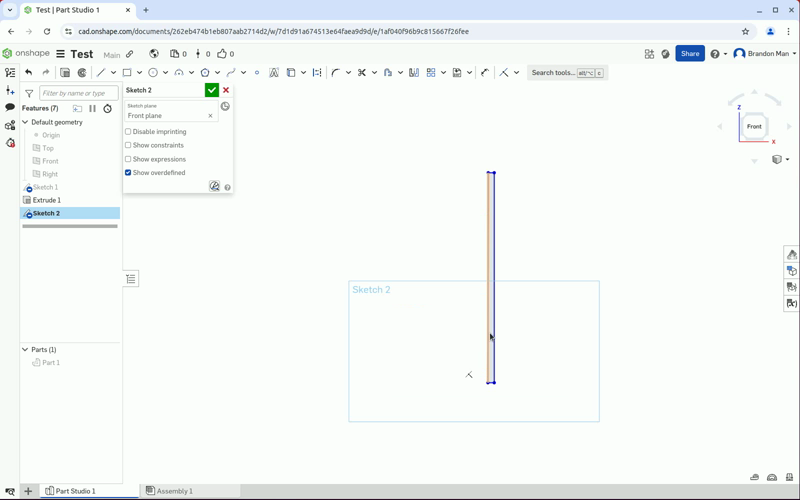
scroll(6)
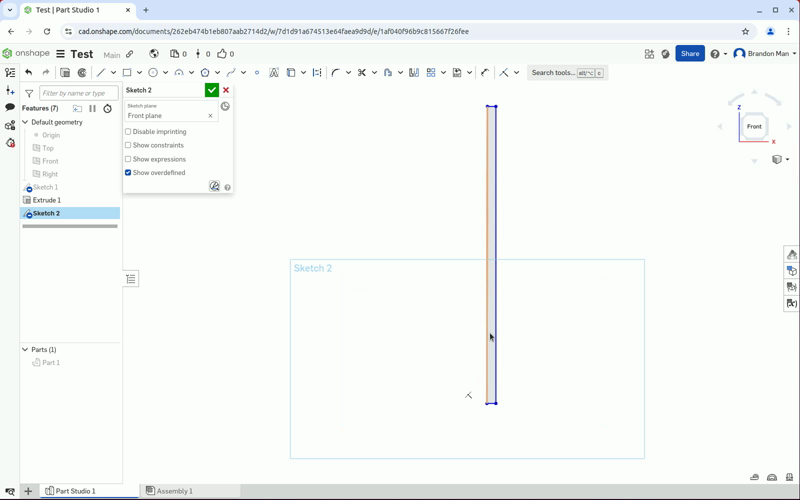
scroll(6)
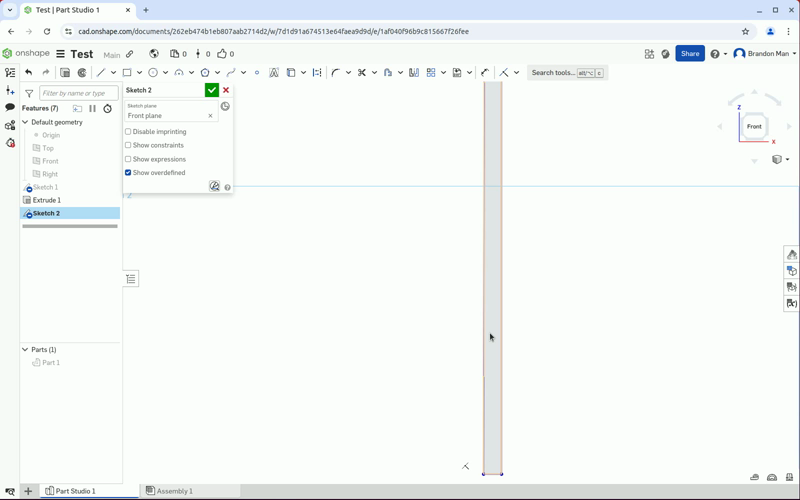
click(490, 332)
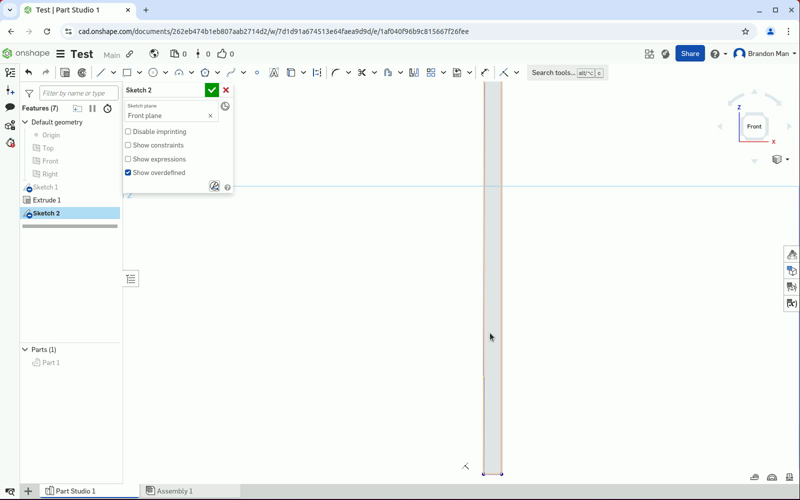
scroll(-6)
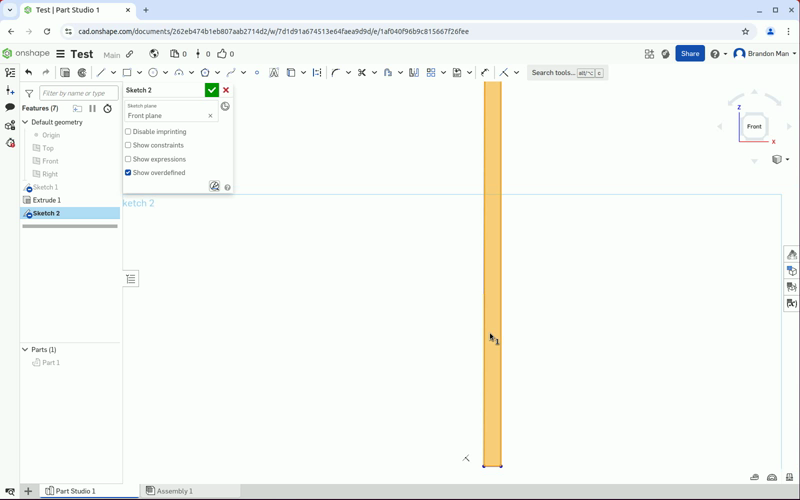
scroll(-6)
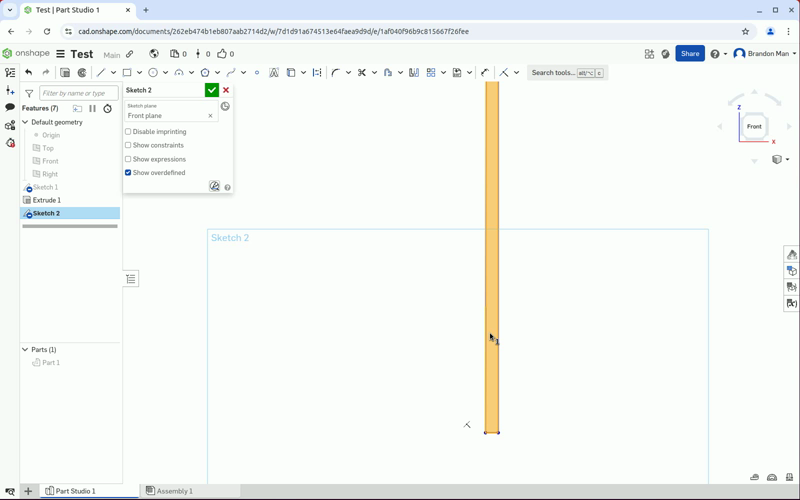
scroll(-6)
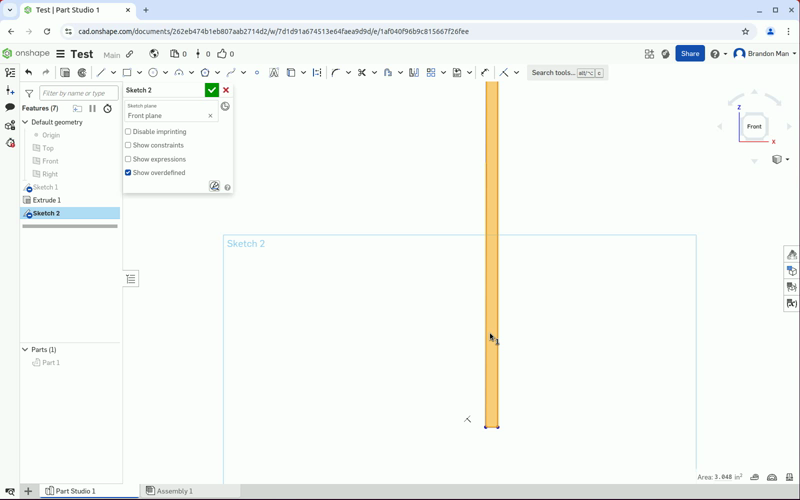
scroll(-6)
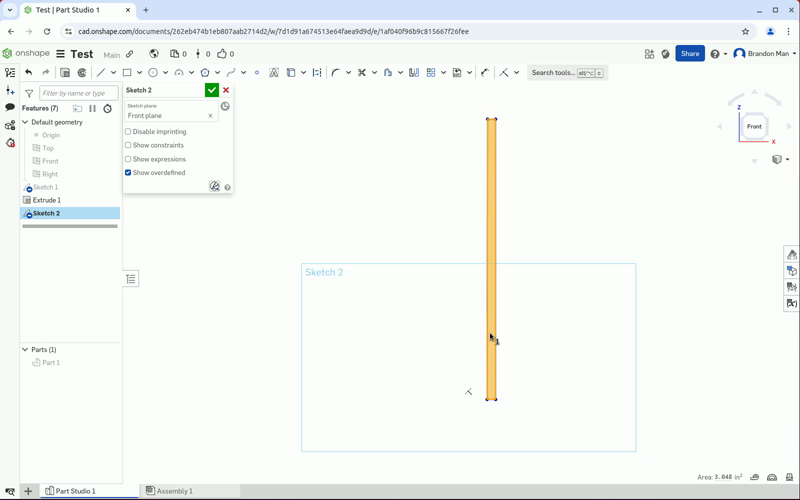
scroll(-6)
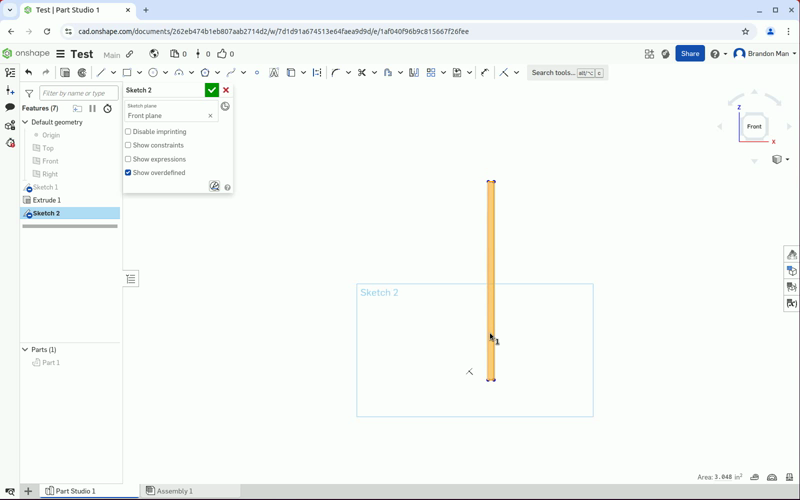
scroll(-6)
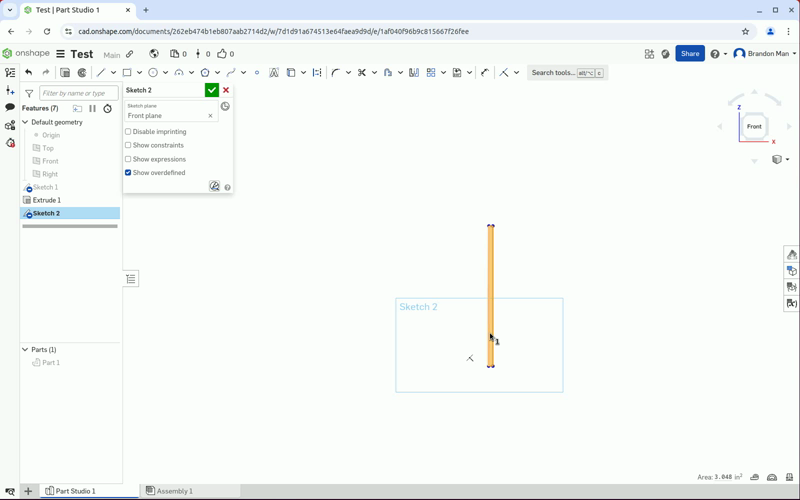
scroll(-6)
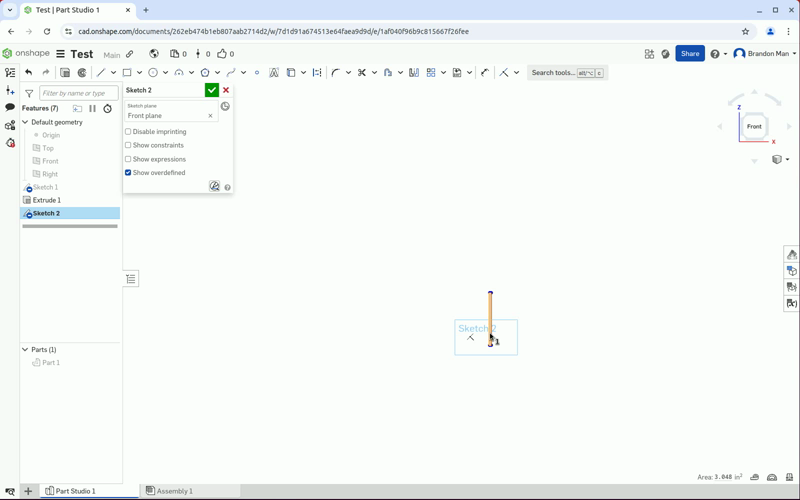
mouse_move(73, 352)
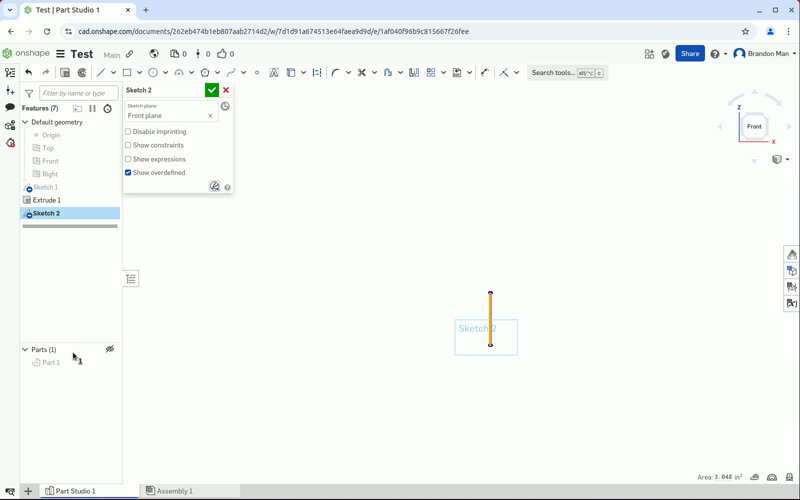
key(shift+y)
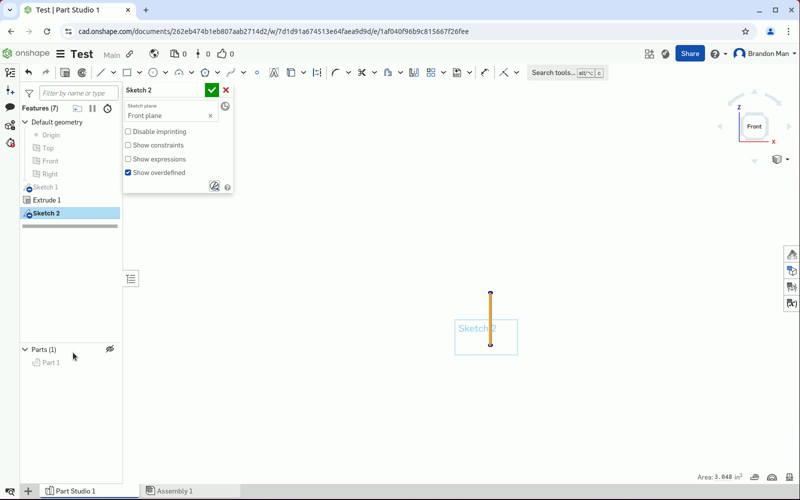
key(shift+e)
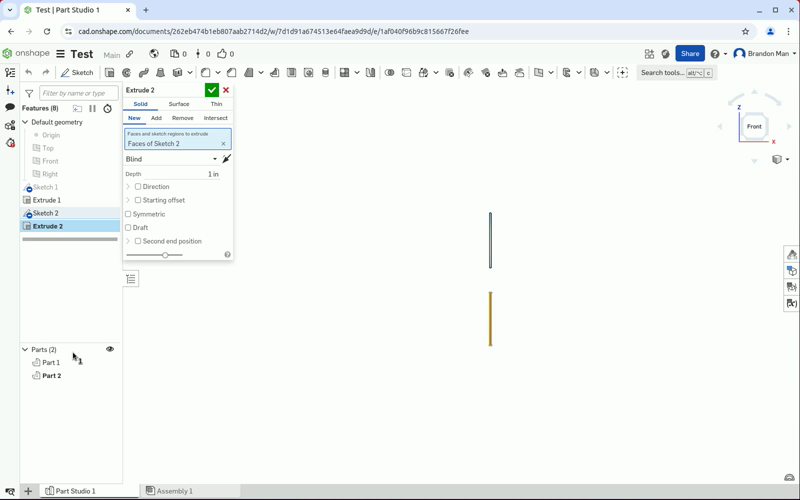
mouse_move(143, 106)
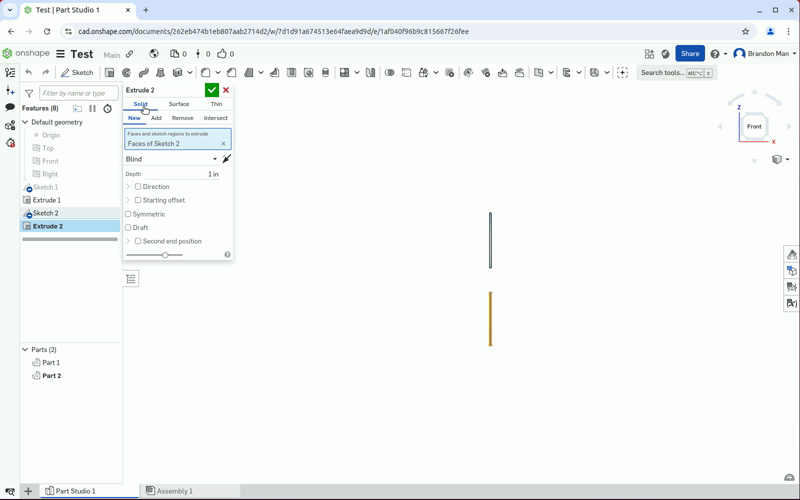
click(143, 106)
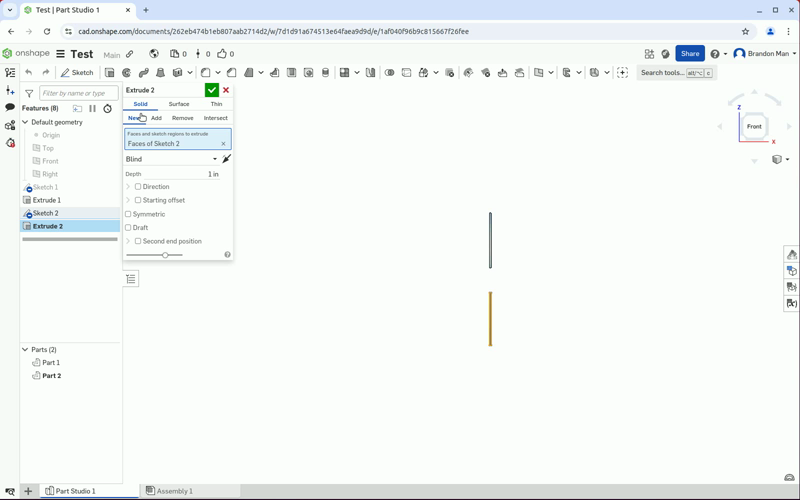
mouse_move(137, 120)
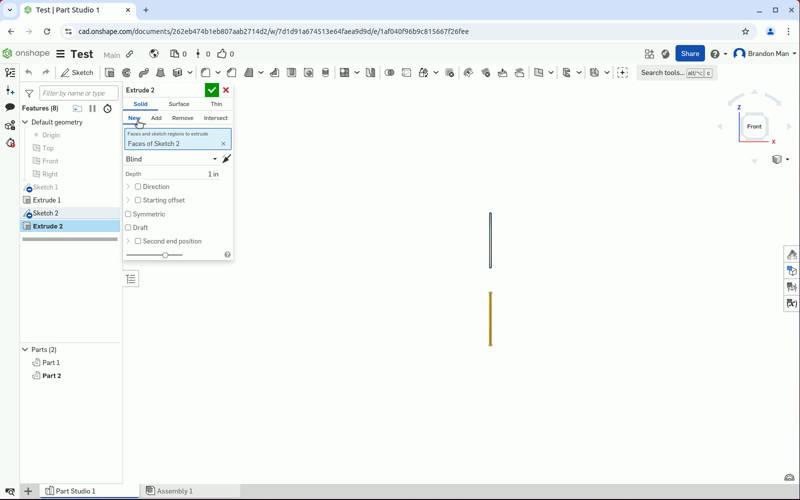
click(137, 120)
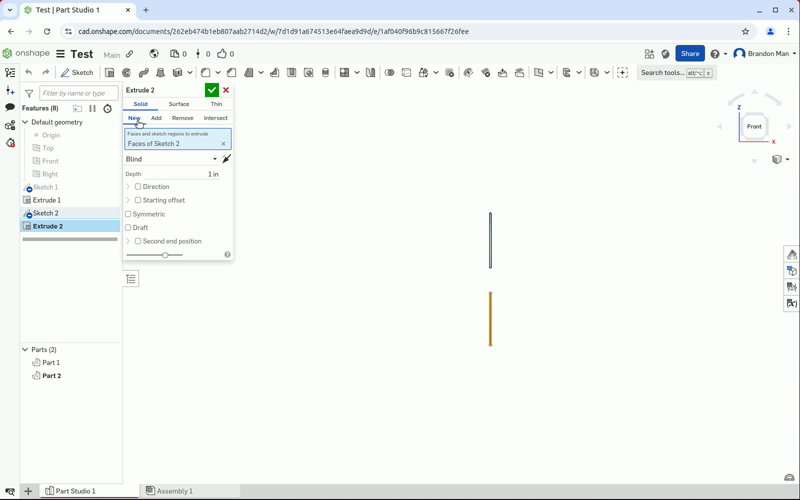
key(tab, 4)
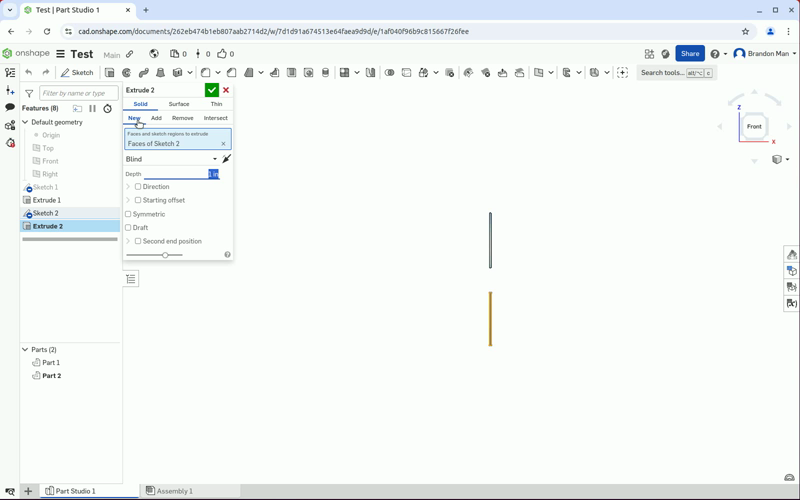
text(23.108)
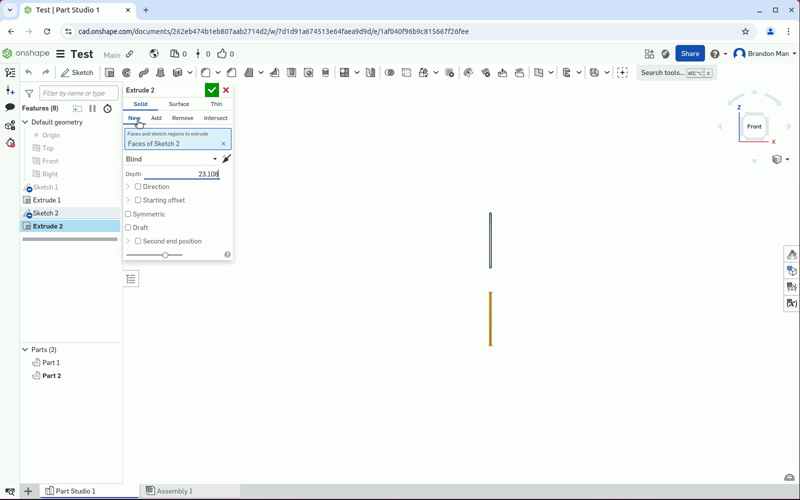
key(enter)
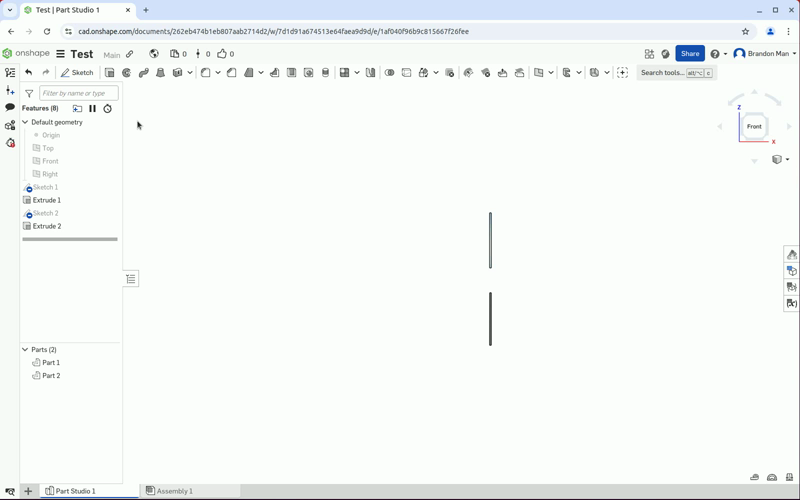
key(shift+h)
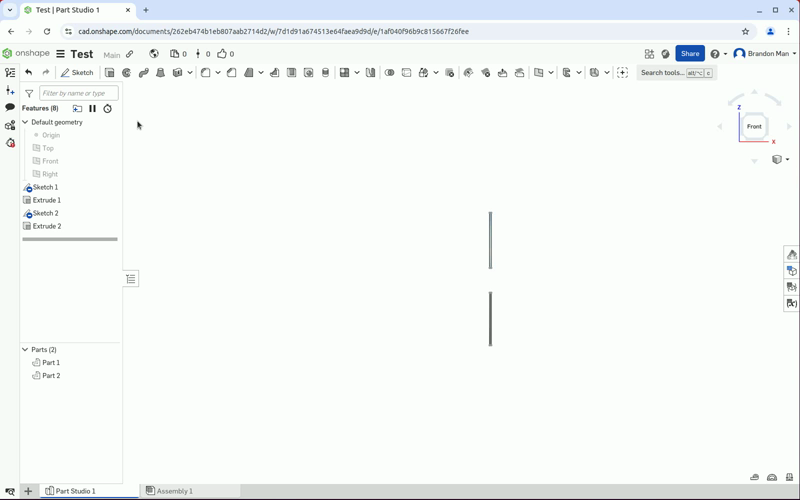
key(shift+h)
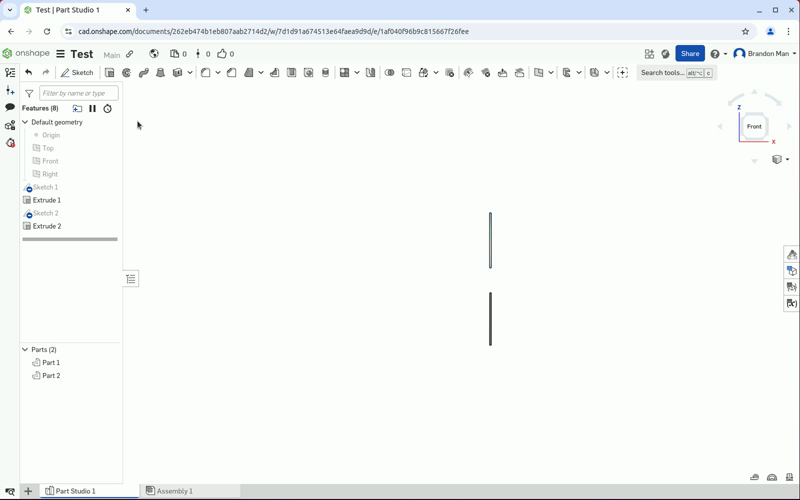
mouse_move(73, 189)
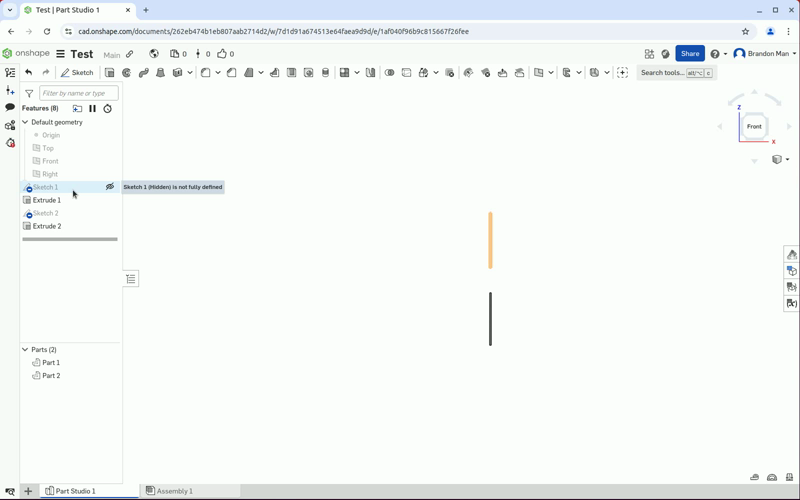
click(73, 189)
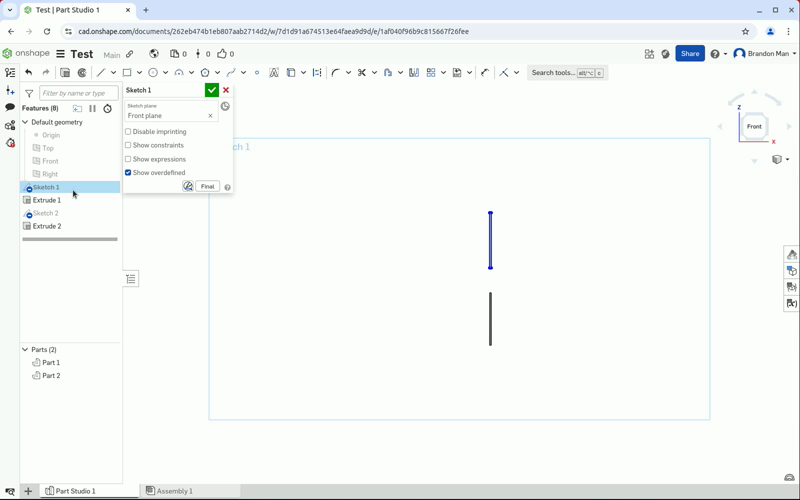
mouse_move(229, 92)
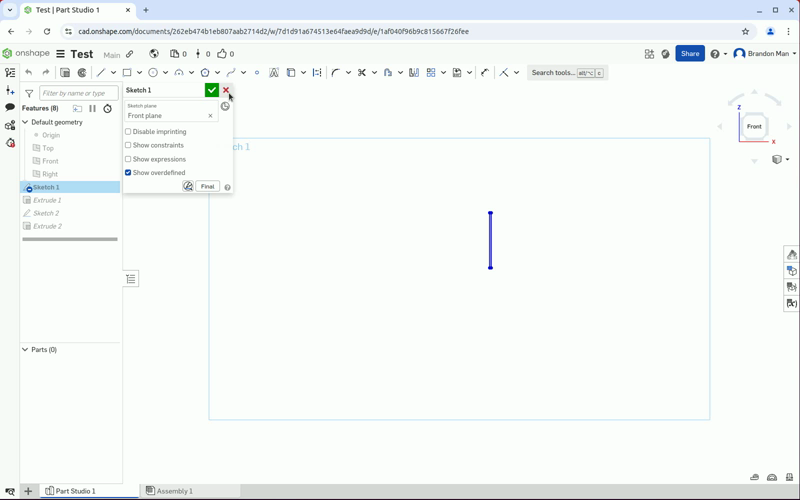
click(229, 92)
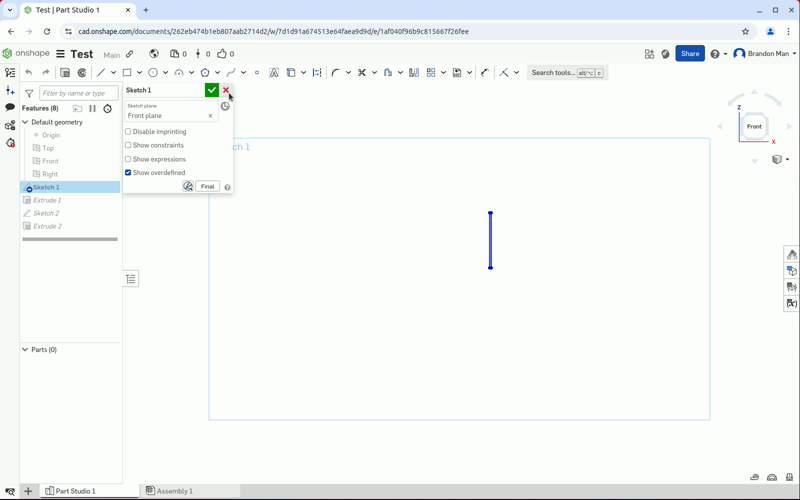
key(shift+s)
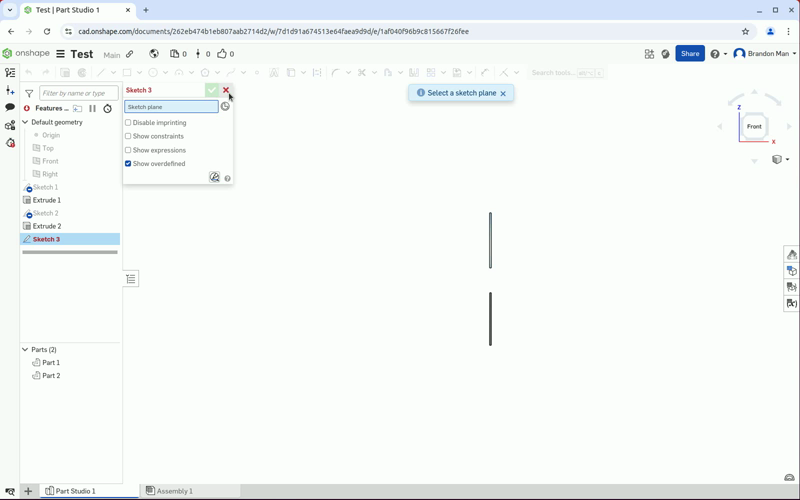
mouse_move(73, 163)
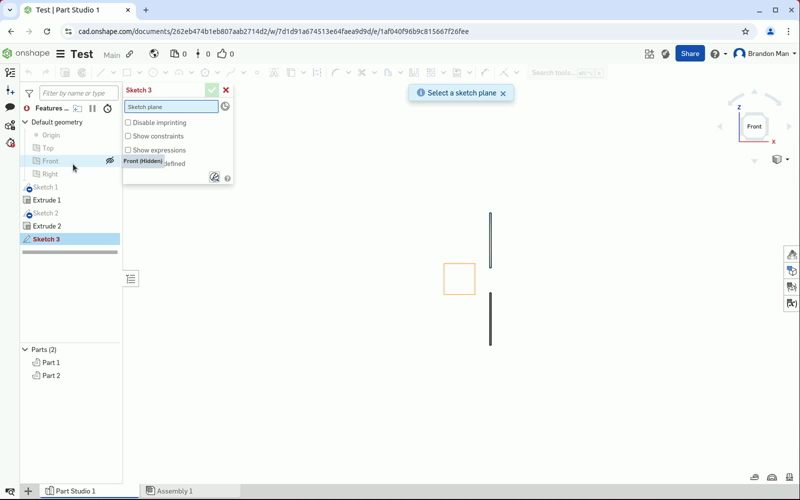
click(73, 163)
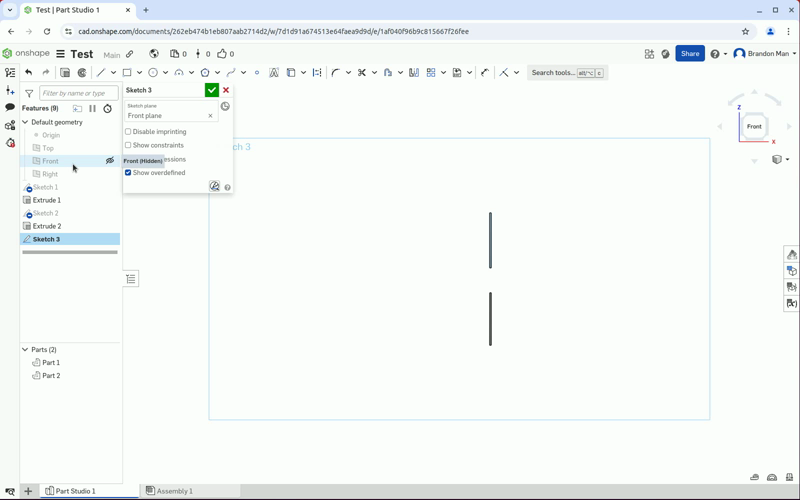
mouse_move(73, 352)
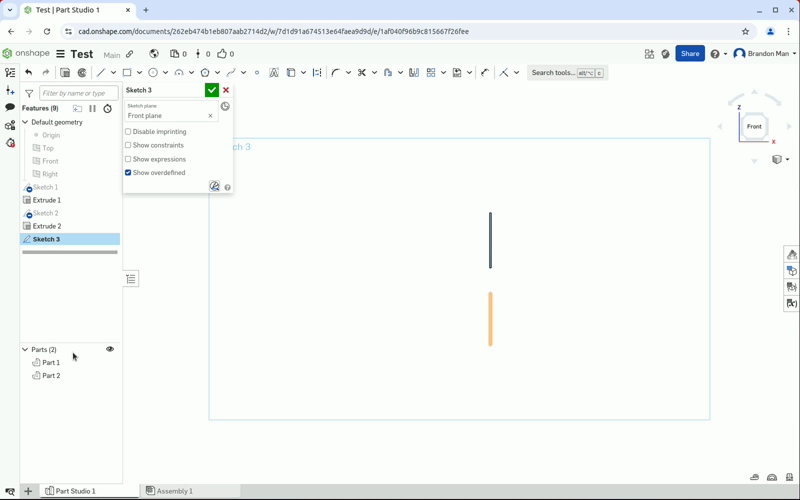
key(y)
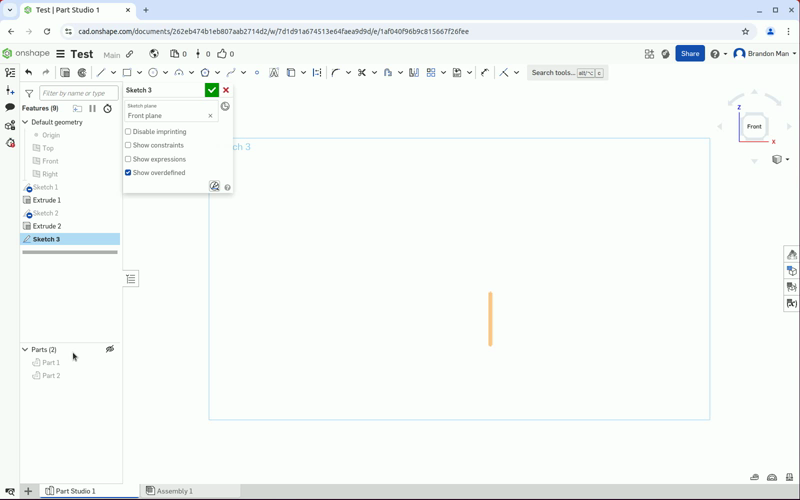
key(l)
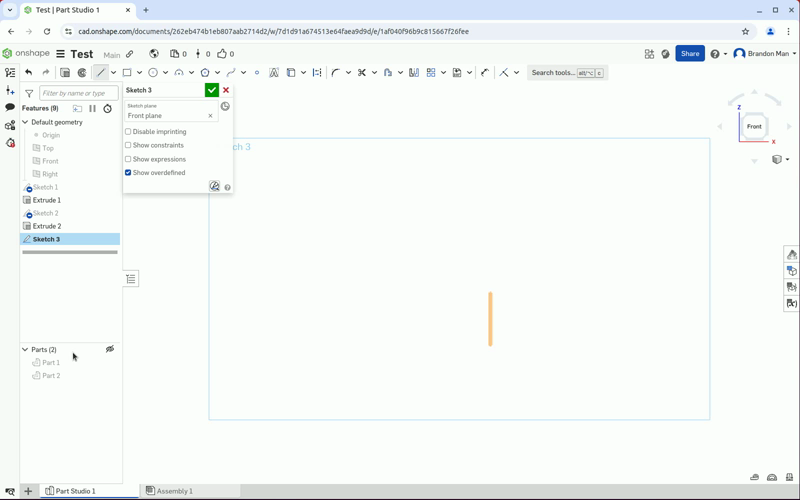
key_down(shift)
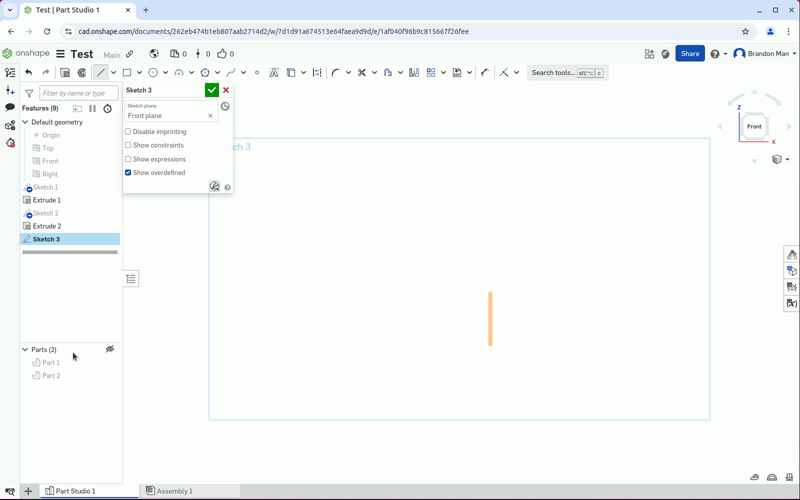
mouse_move(430, 345)
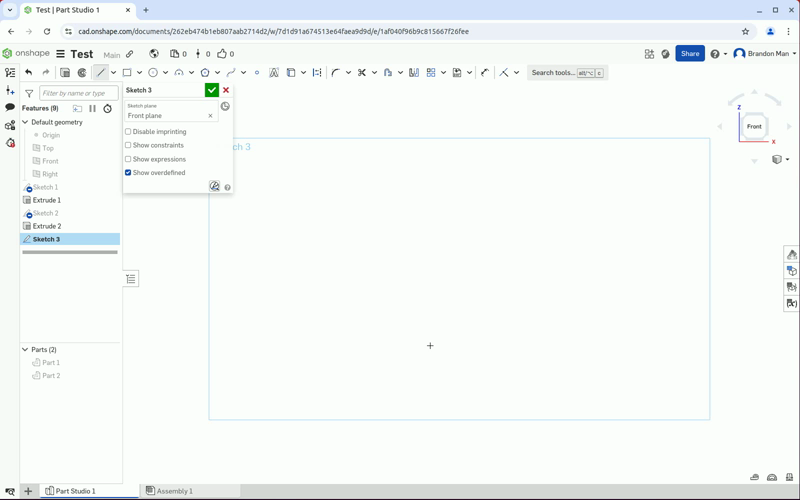
click(430, 345)
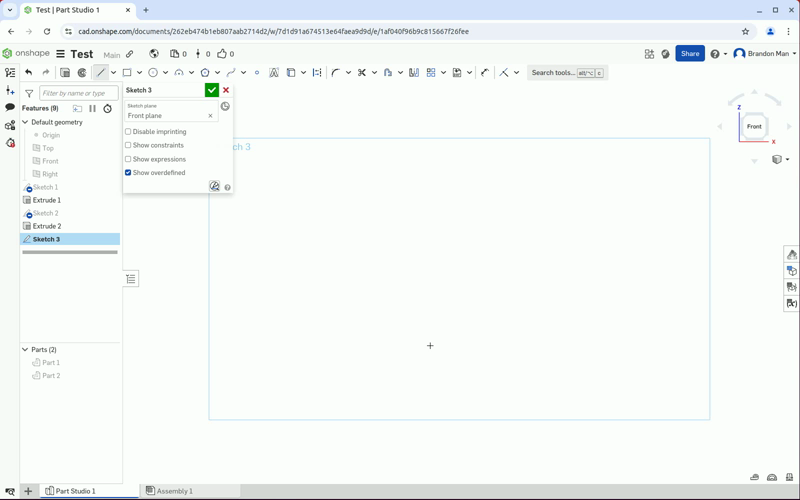
key_up(shift)
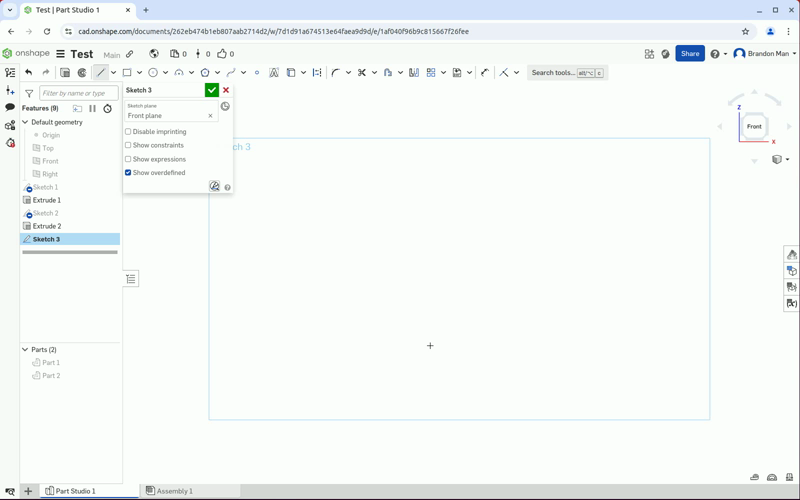
key_down(shift)
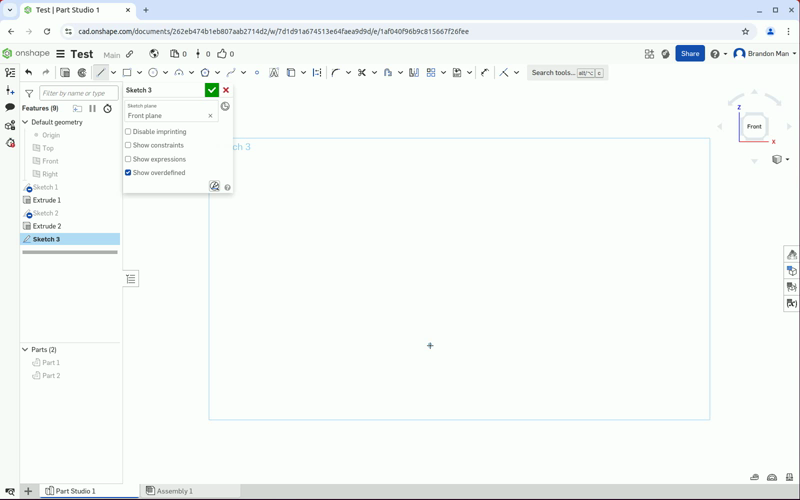
mouse_move(460, 345)
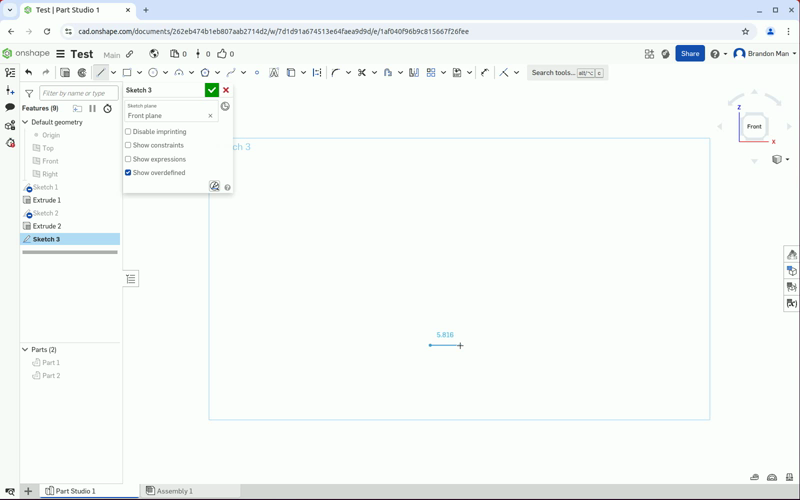
mouse_move(431, 345)
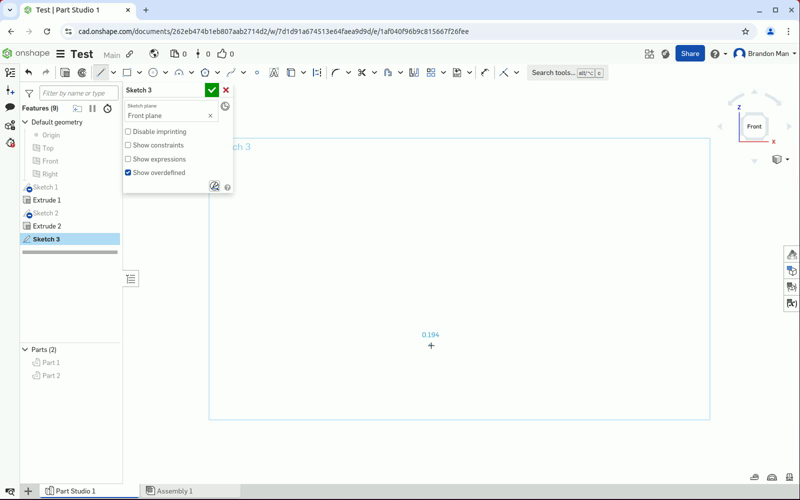
scroll(6)
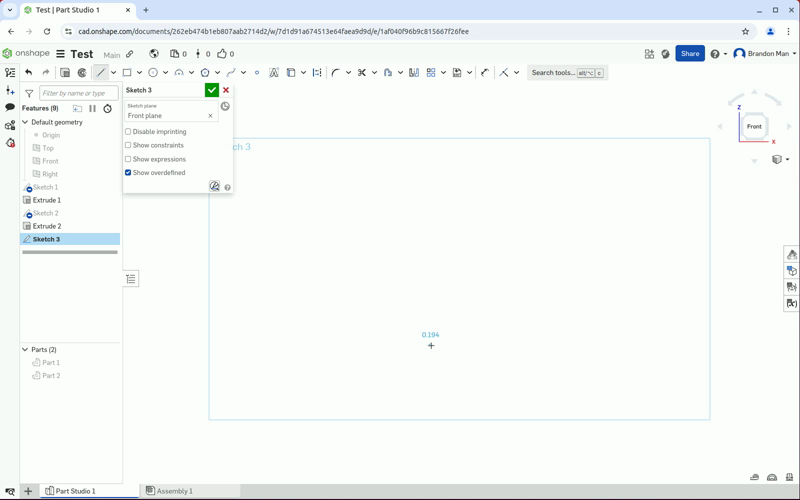
scroll(6)
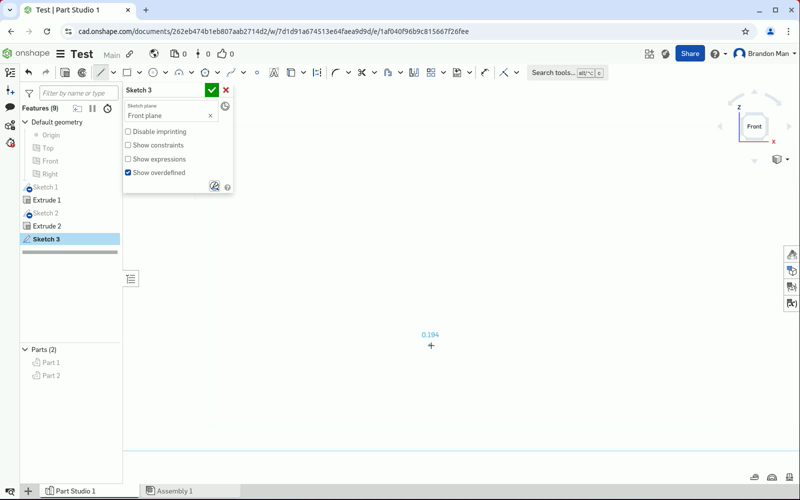
scroll(6)
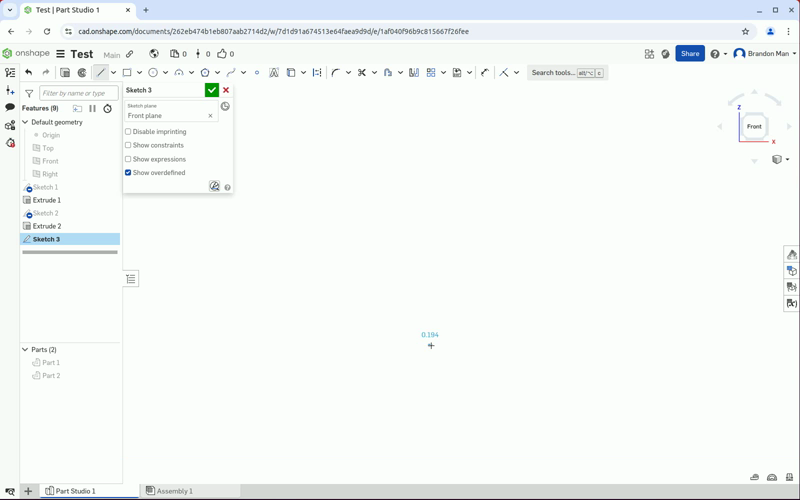
scroll(6)
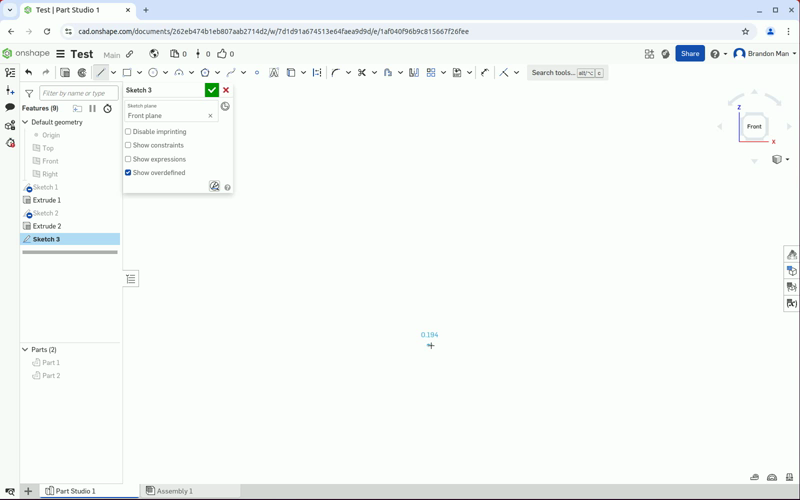
scroll(6)
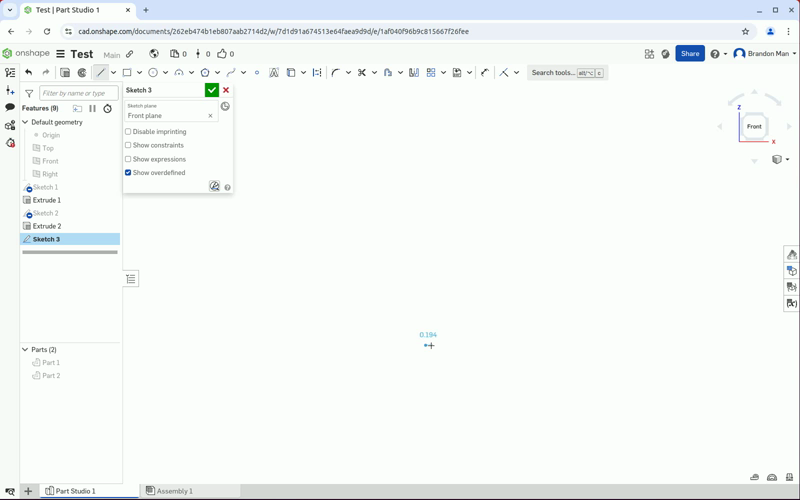
scroll(6)
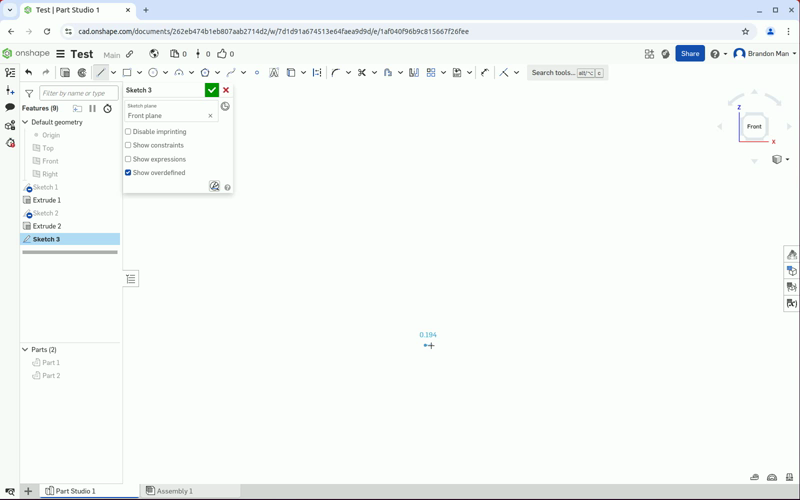
scroll(6)
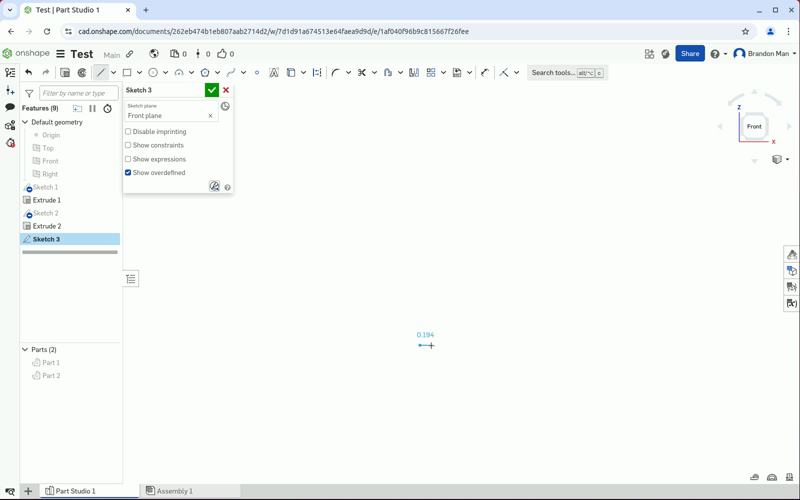
click(431, 345)
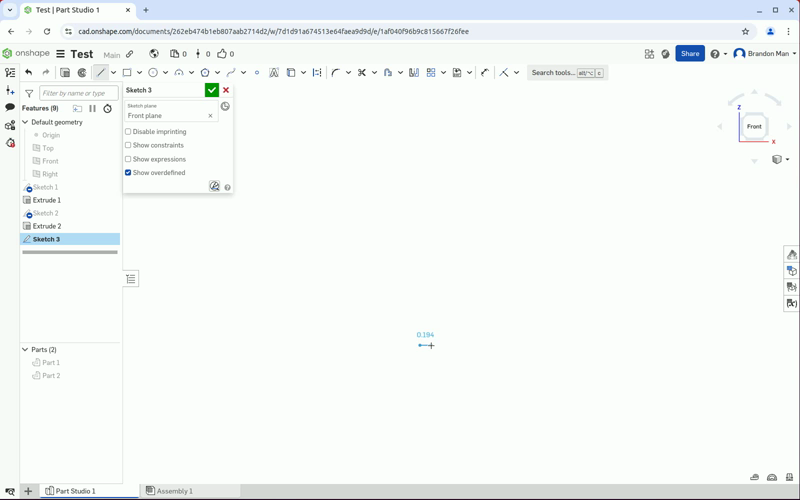
scroll(-6)
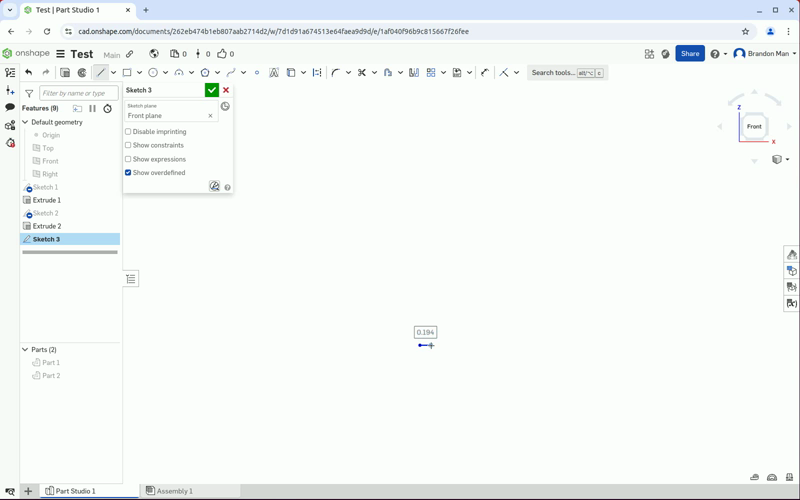
scroll(-6)
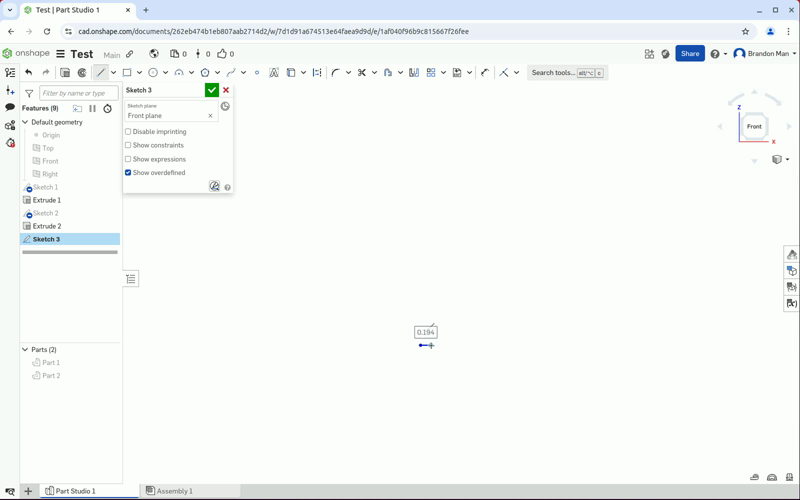
scroll(-6)
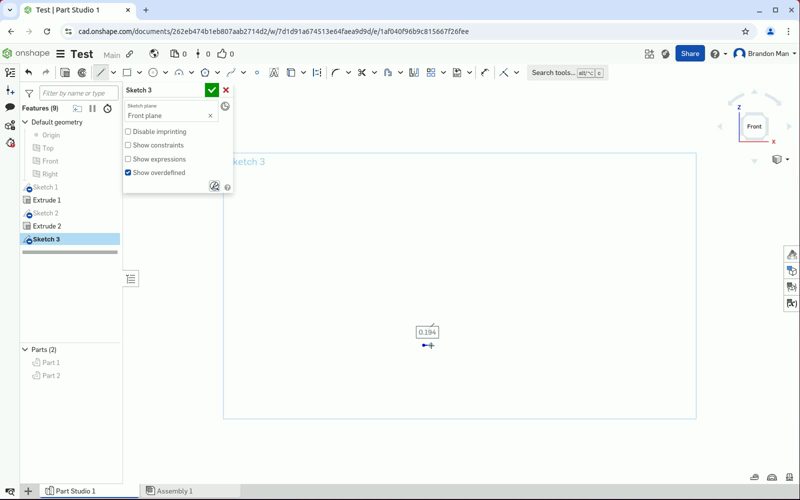
scroll(-6)
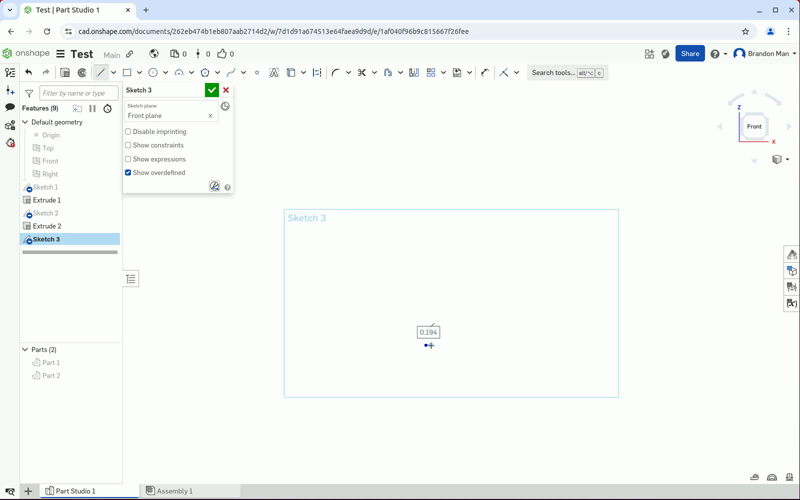
scroll(-6)
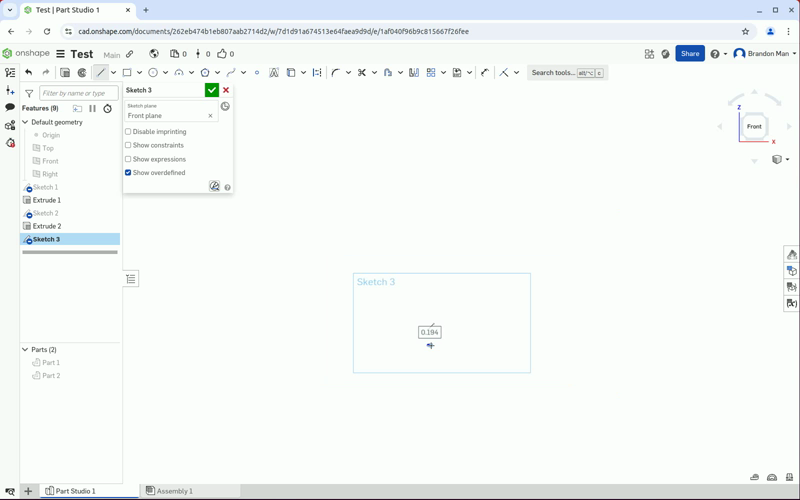
scroll(-6)
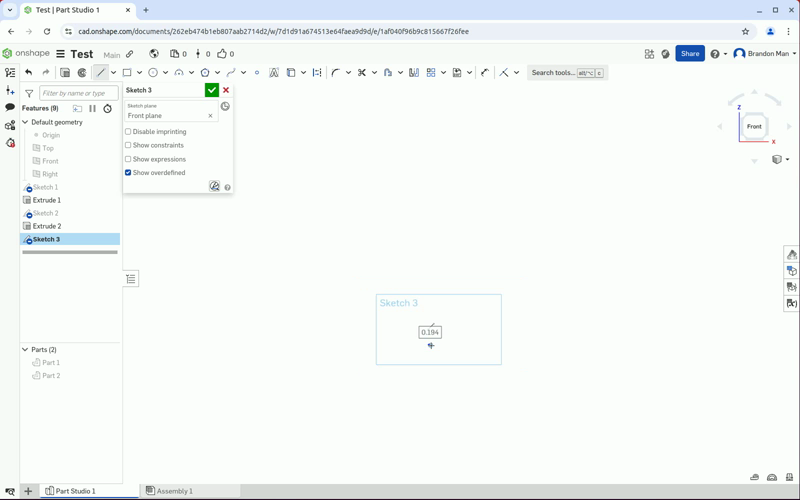
scroll(-6)
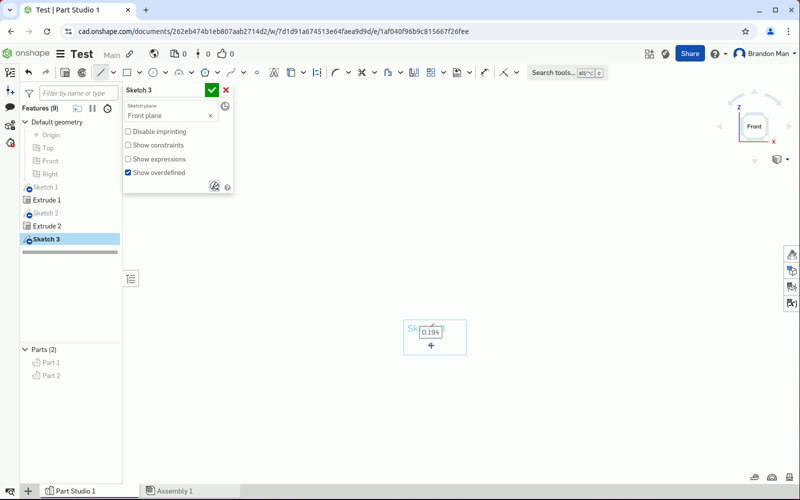
key_up(shift)
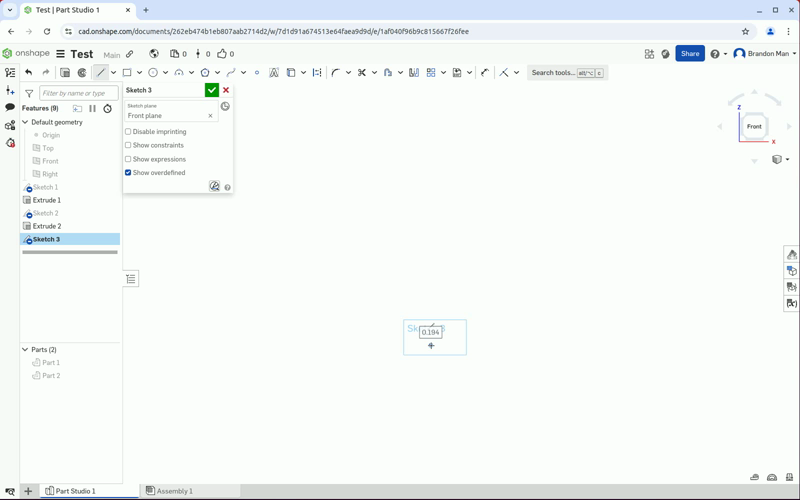
key_down(shift)
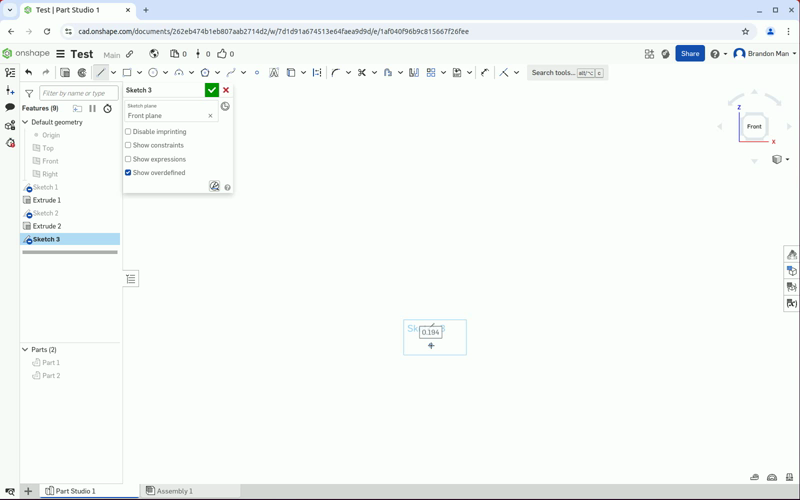
mouse_move(461, 345)
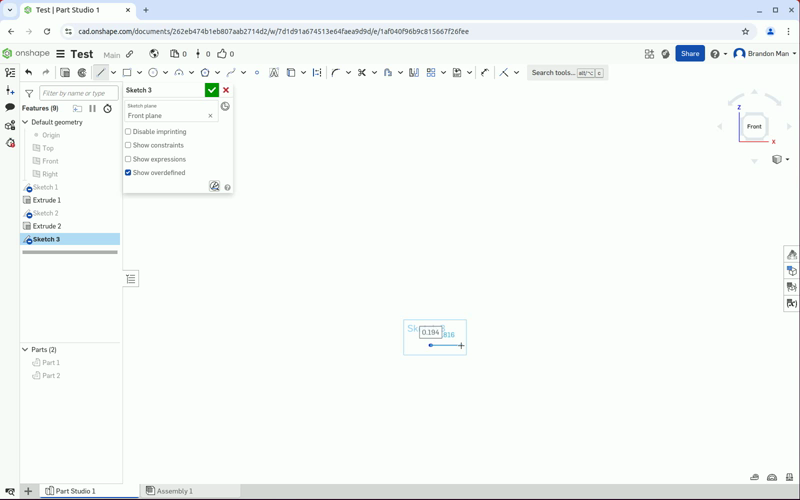
mouse_move(431, 292)
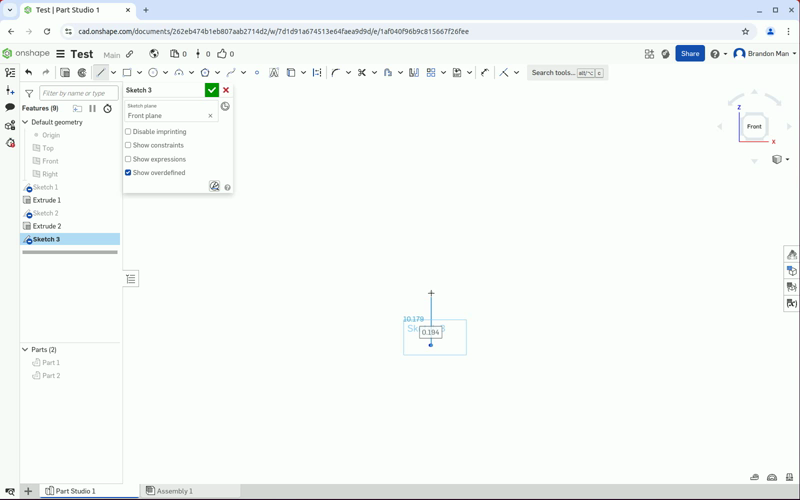
click(431, 292)
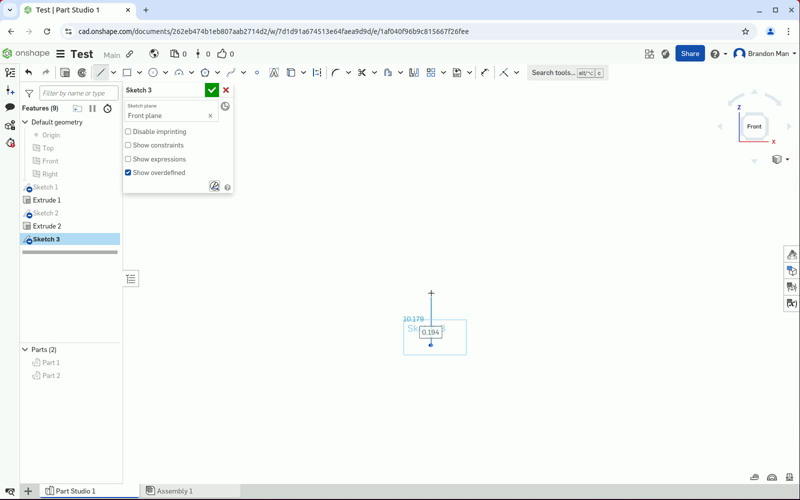
key_up(shift)
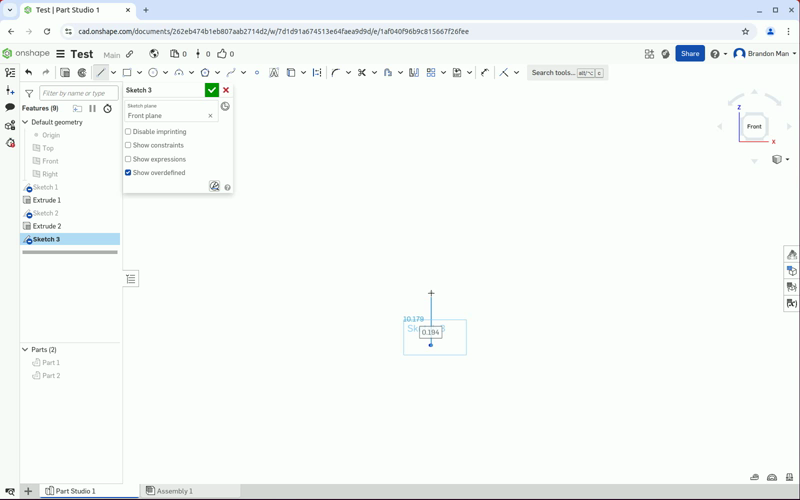
key_down(shift)
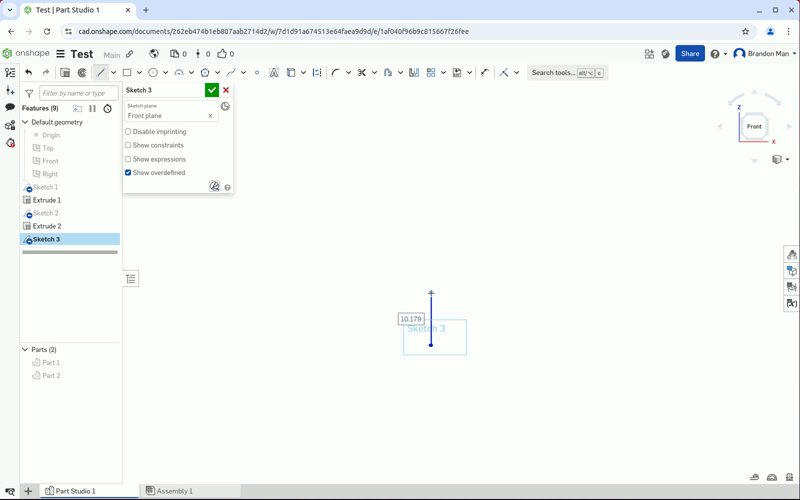
mouse_move(461, 292)
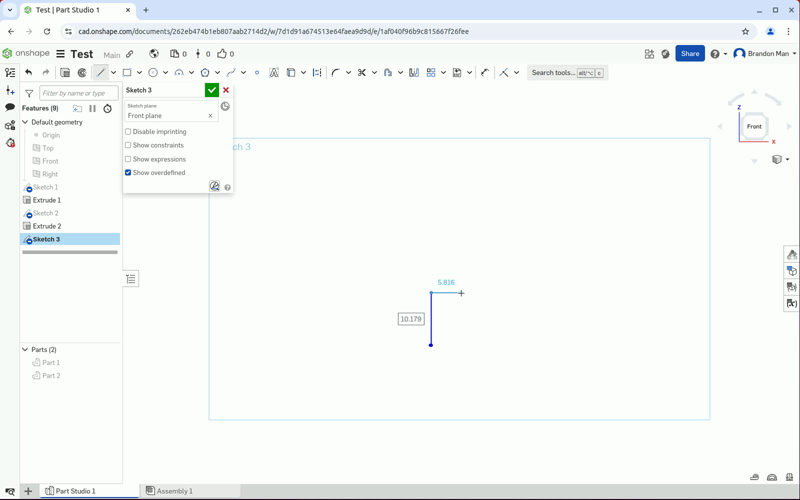
mouse_move(430, 292)
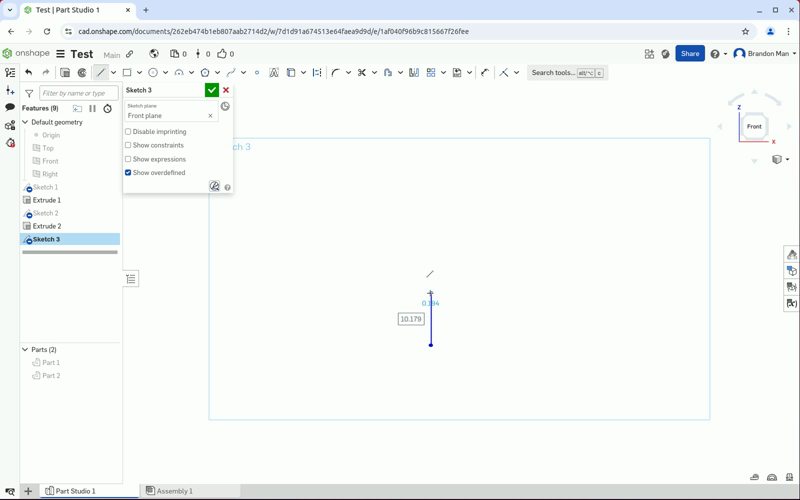
scroll(6)
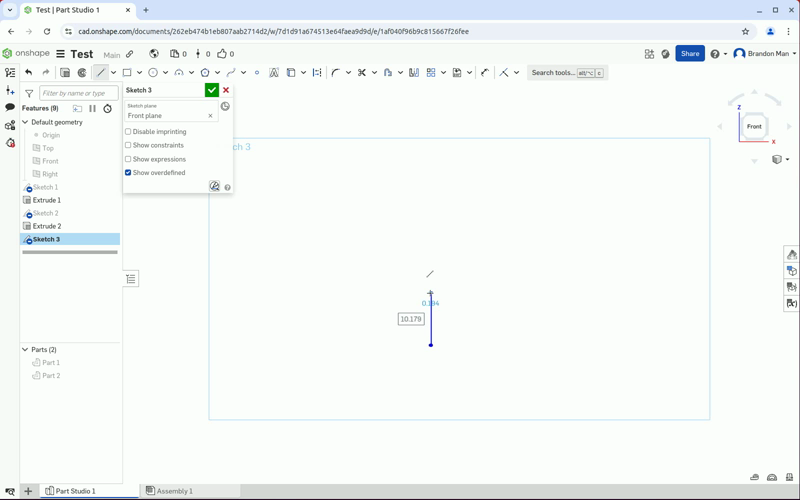
scroll(6)
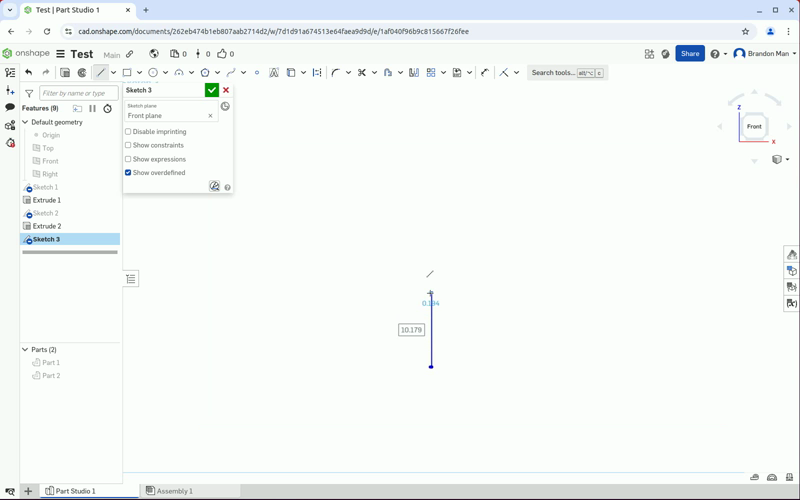
scroll(6)
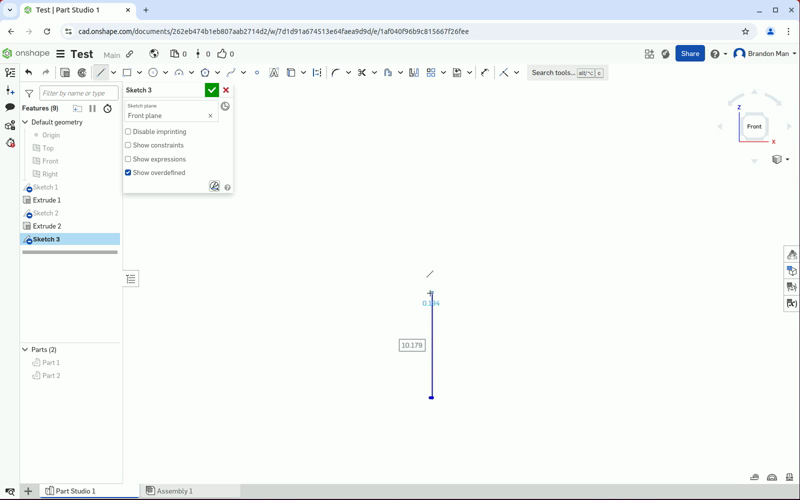
scroll(6)
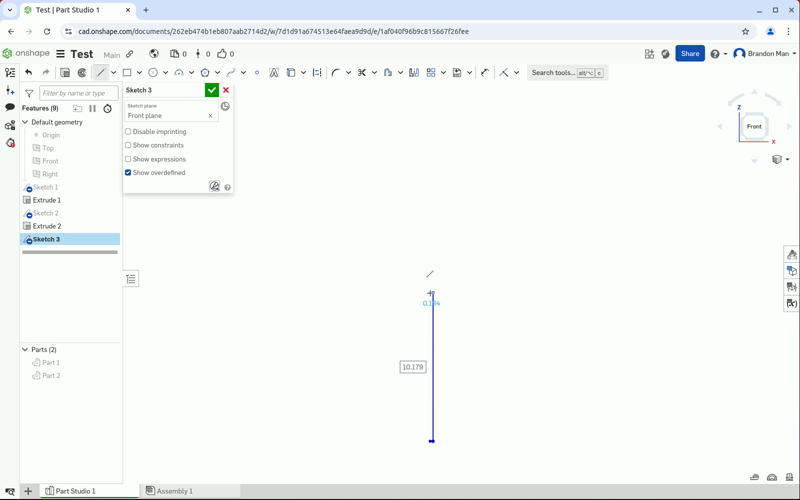
scroll(6)
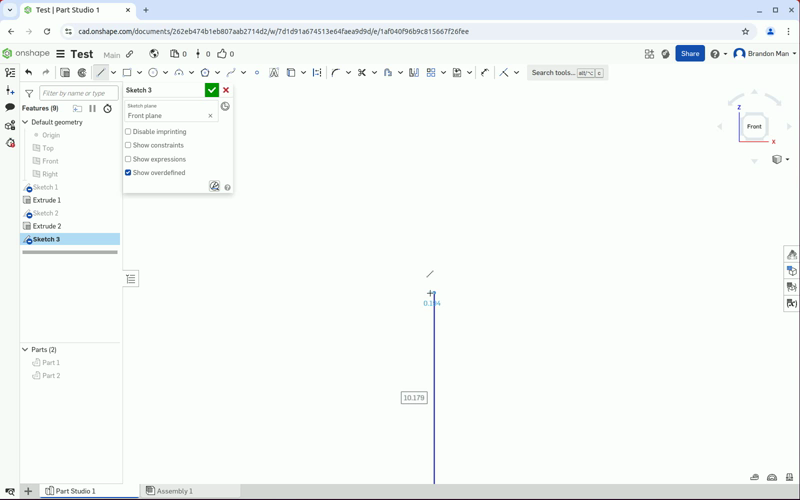
scroll(6)
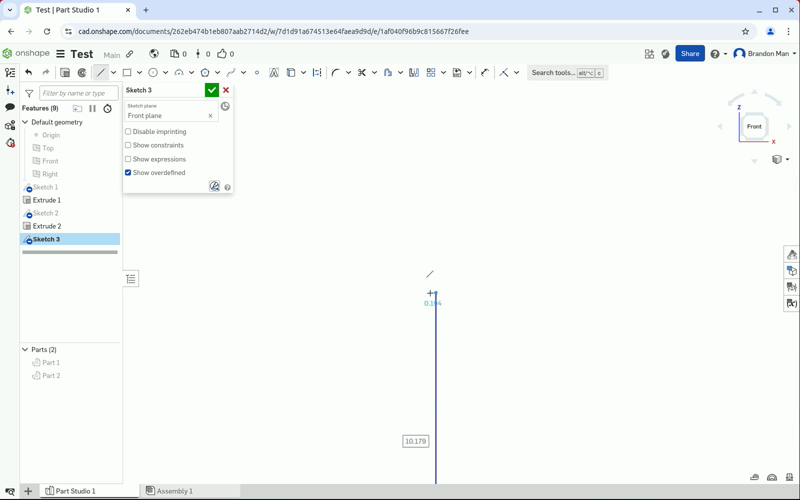
scroll(6)
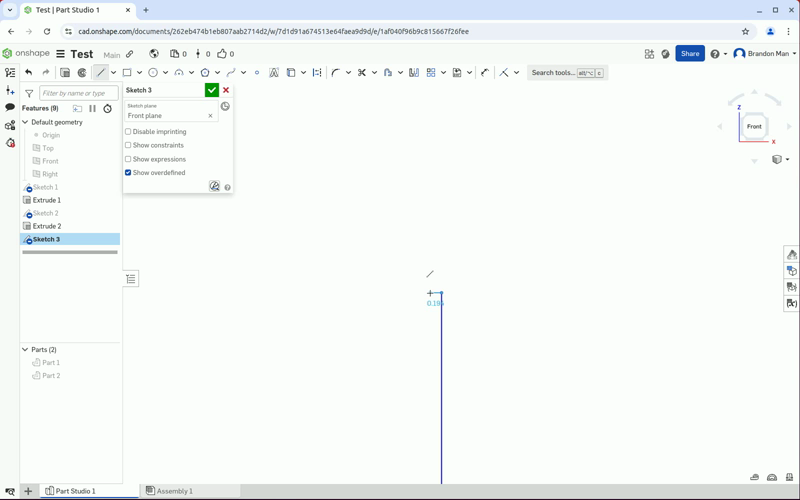
click(430, 292)
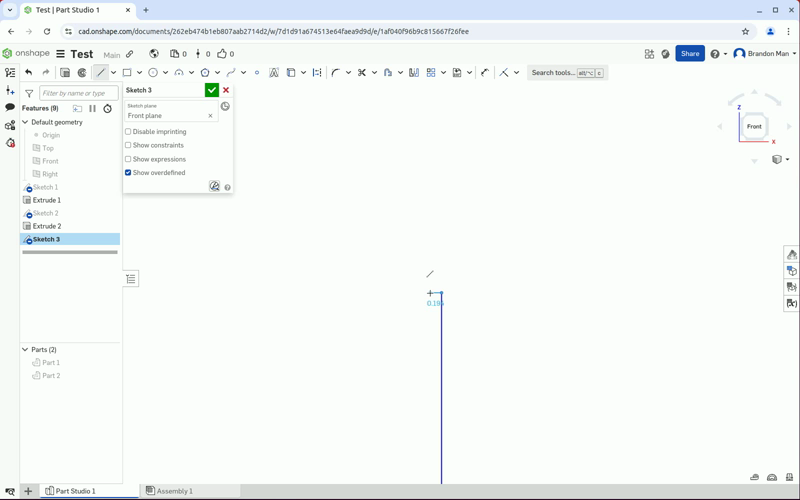
scroll(-6)
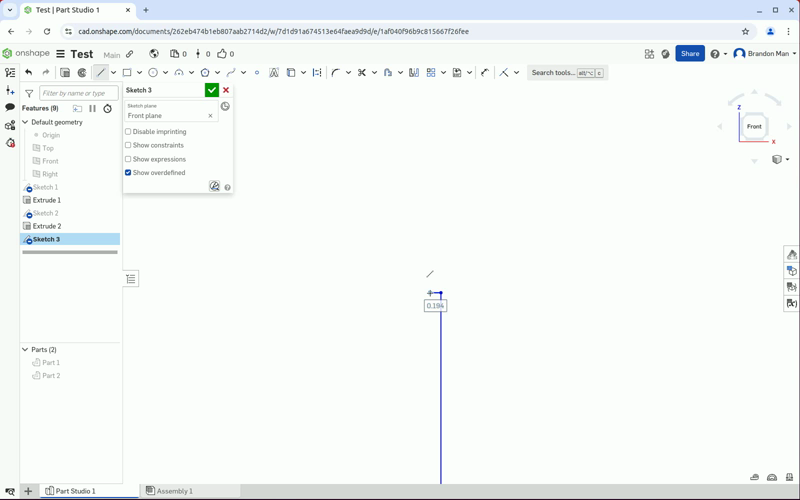
scroll(-6)
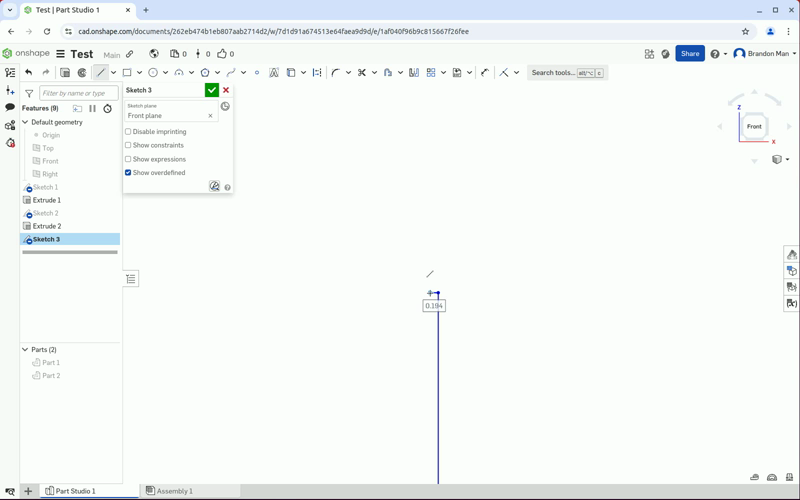
scroll(-6)
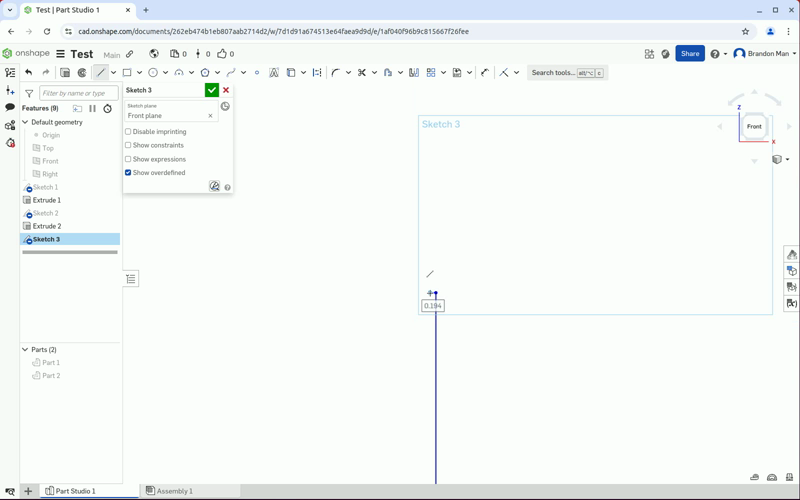
scroll(-6)
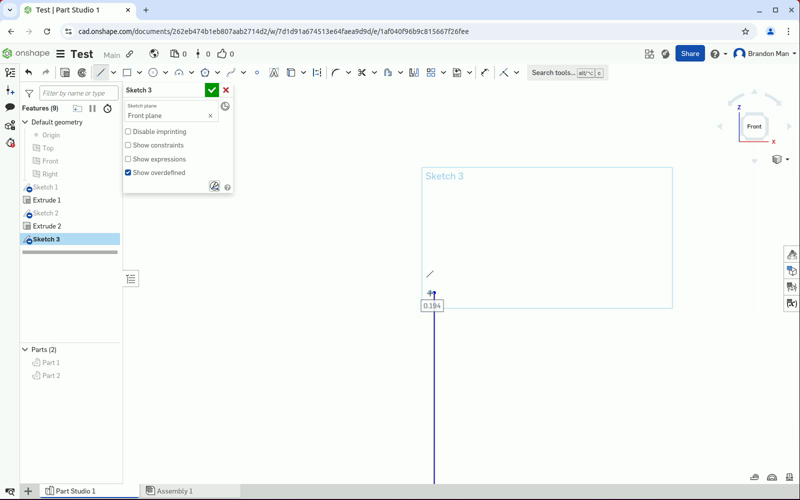
scroll(-6)
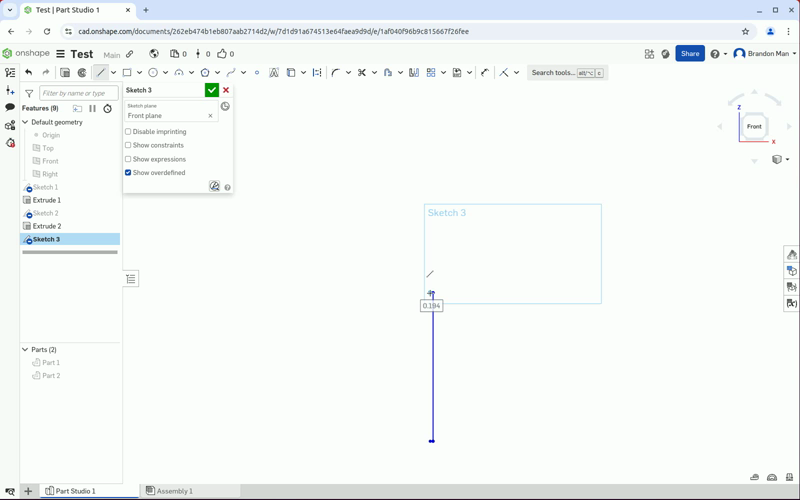
scroll(-6)
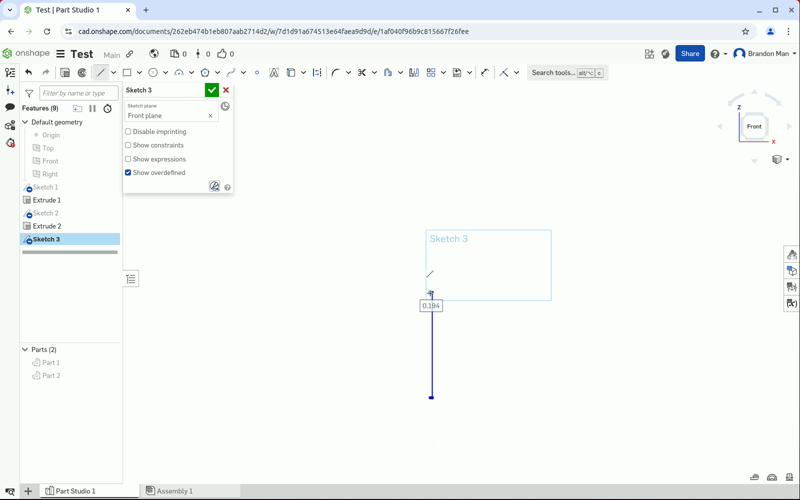
scroll(-6)
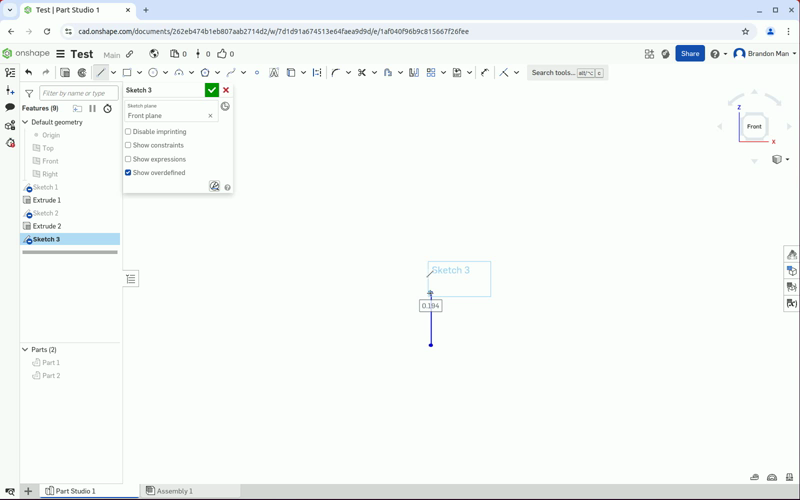
key_up(shift)
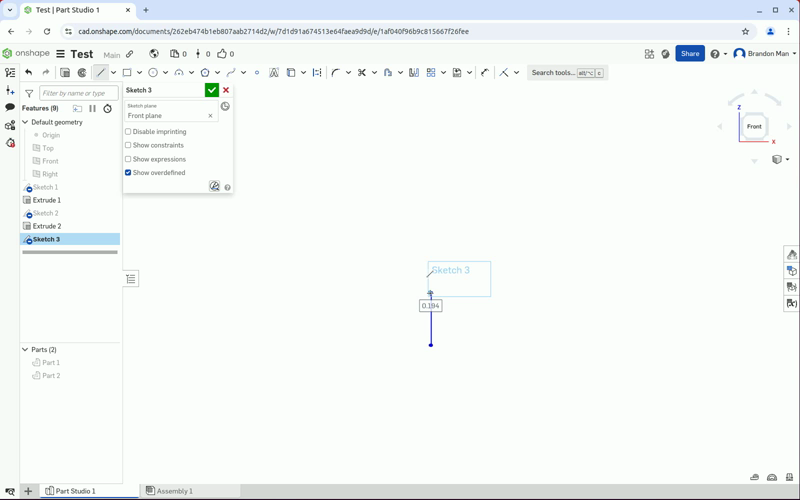
mouse_move(460, 292)
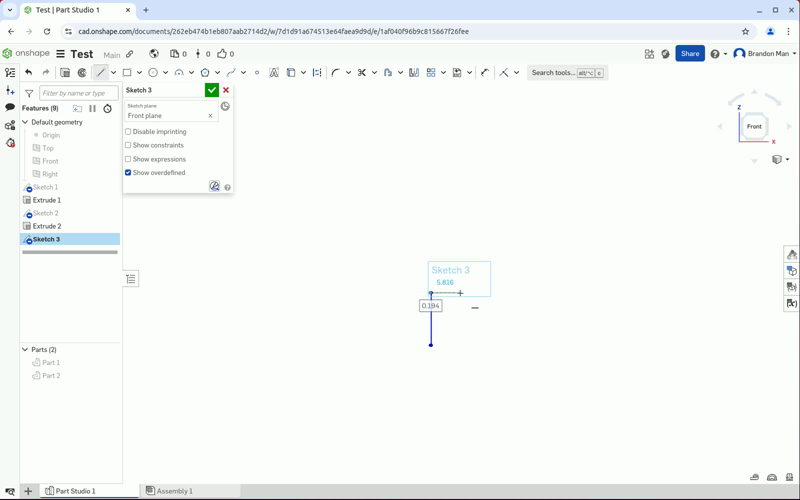
key_down(shift)
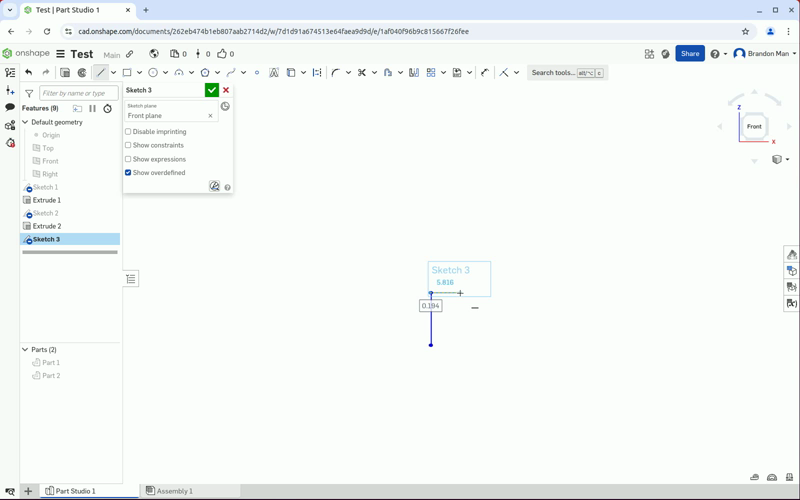
mouse_move(430, 345)
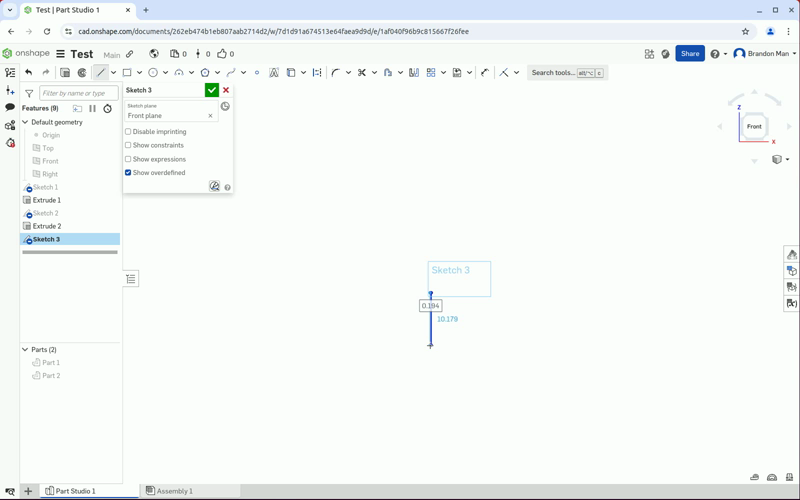
scroll(6)
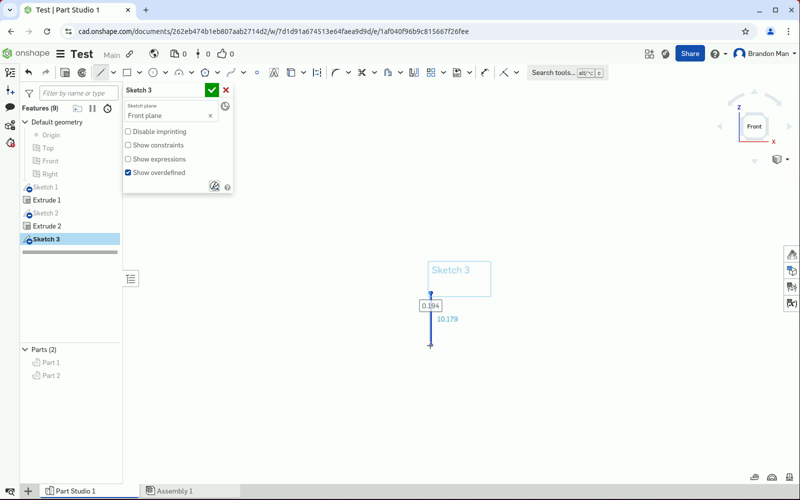
scroll(6)
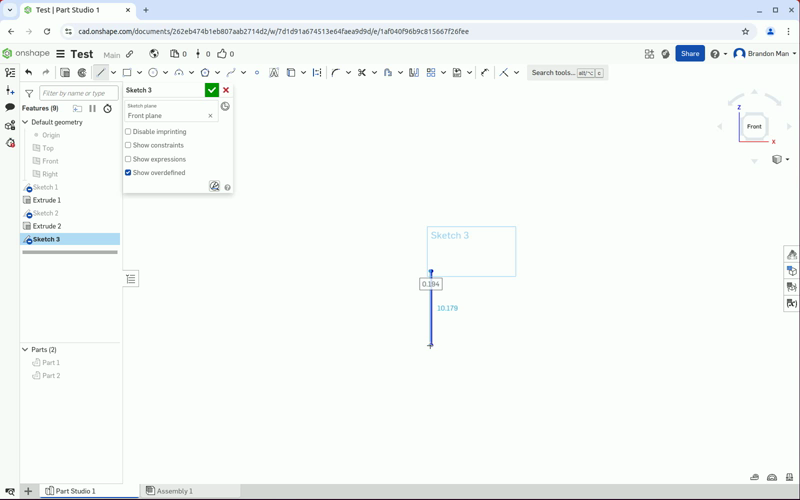
scroll(6)
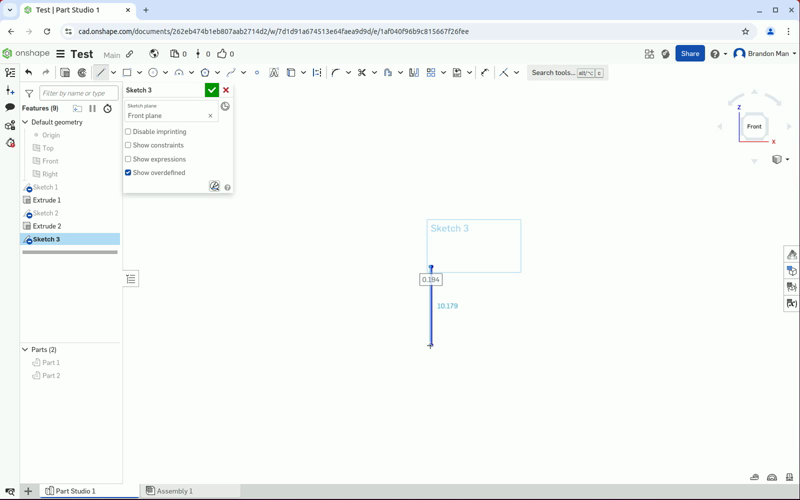
scroll(6)
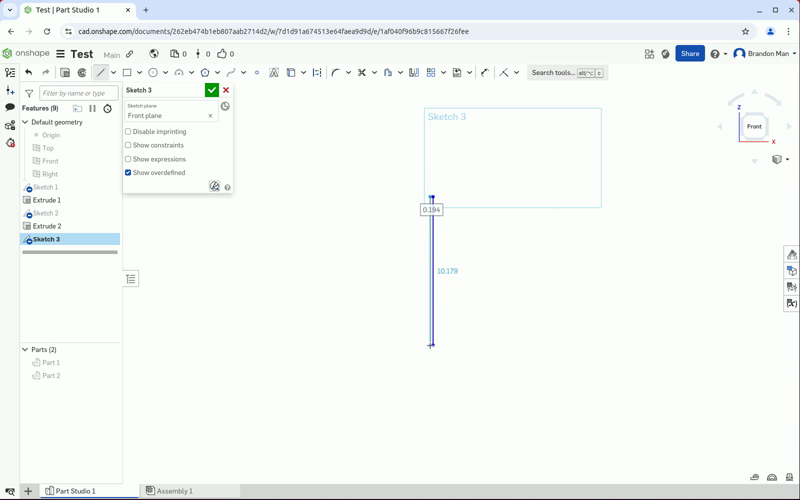
scroll(6)
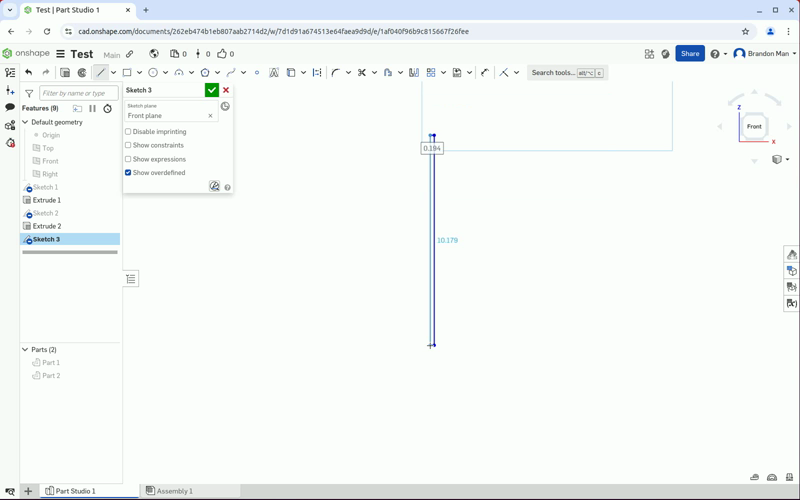
scroll(6)
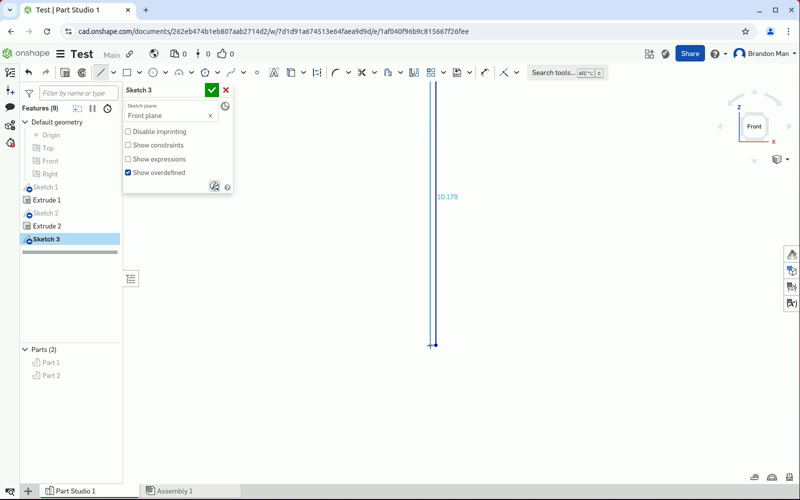
scroll(6)
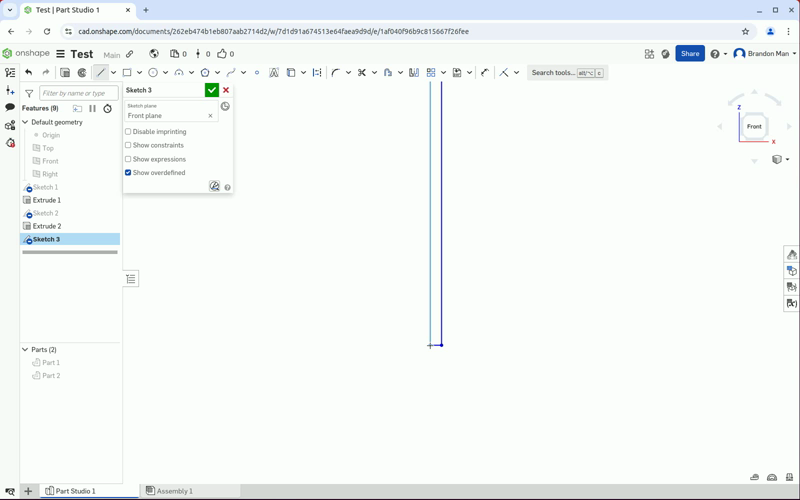
key_up(shift)
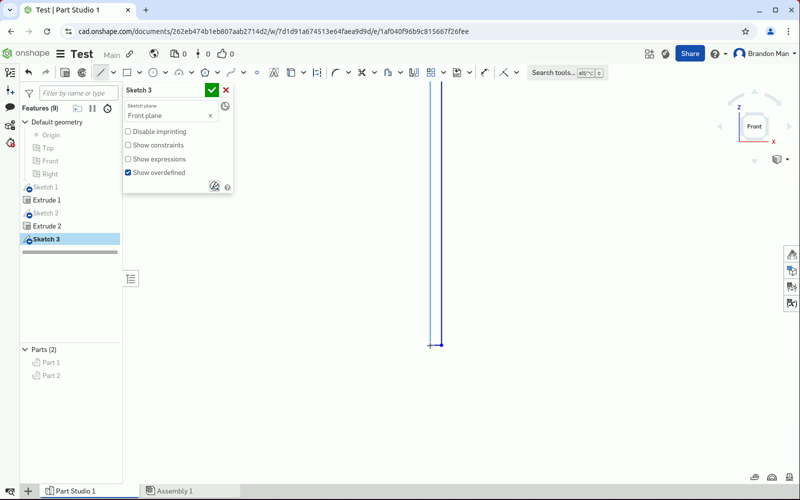
click(430, 345)
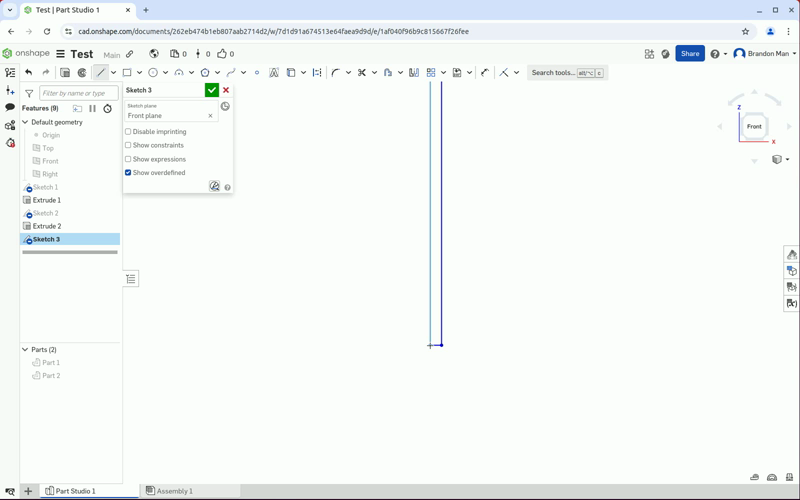
scroll(-6)
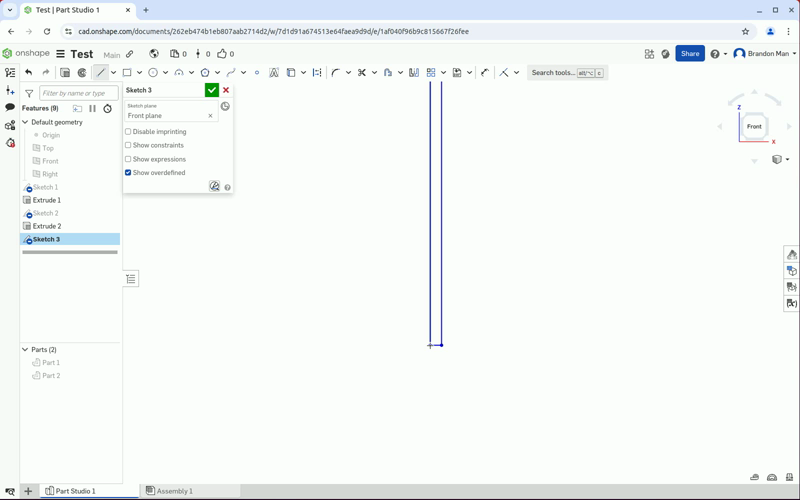
scroll(-6)
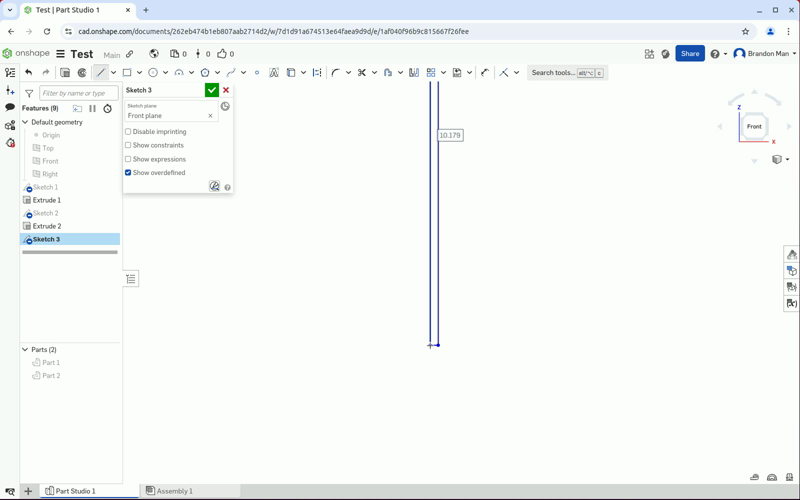
scroll(-6)
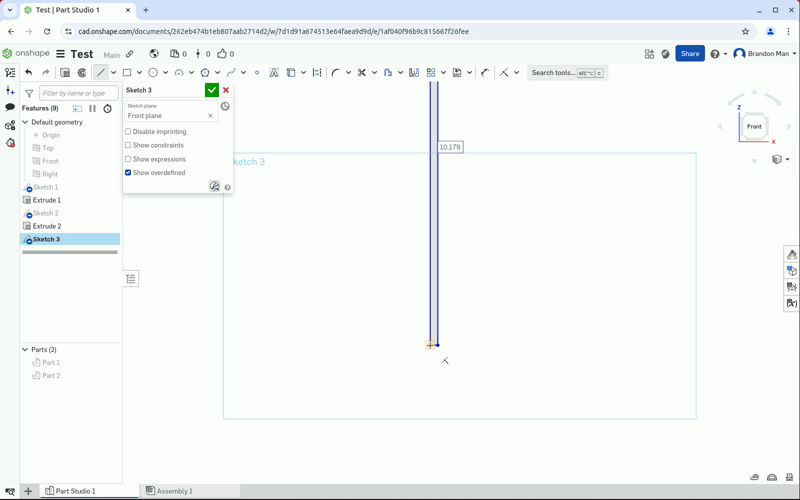
scroll(-6)
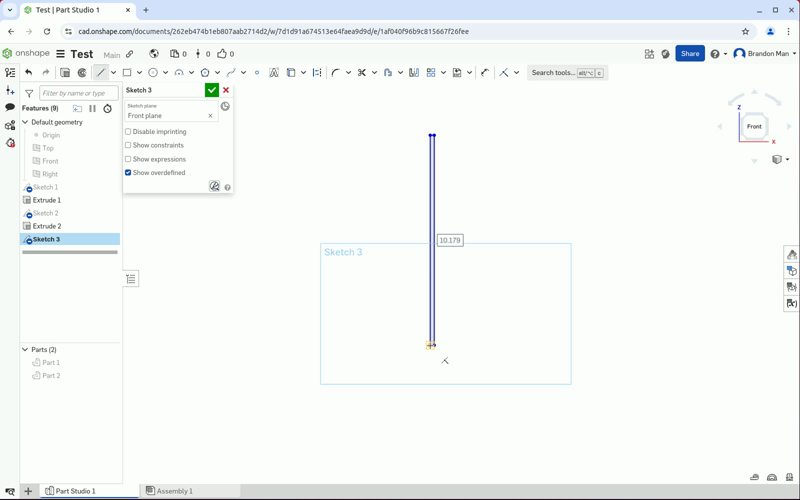
scroll(-6)
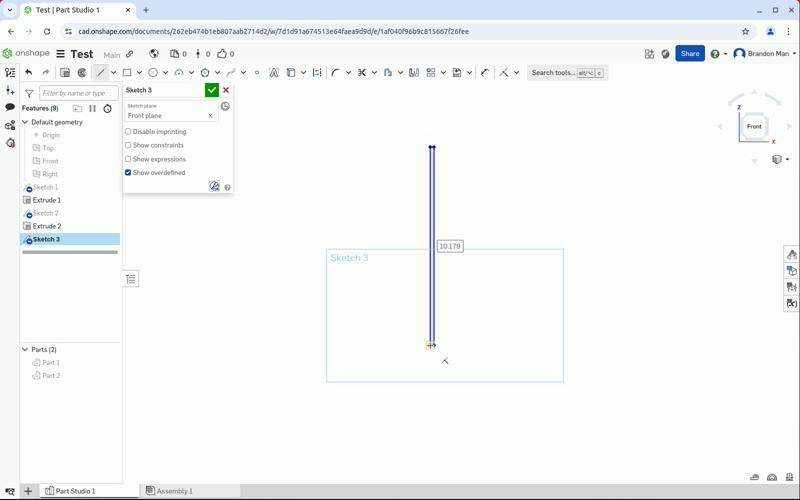
scroll(-6)
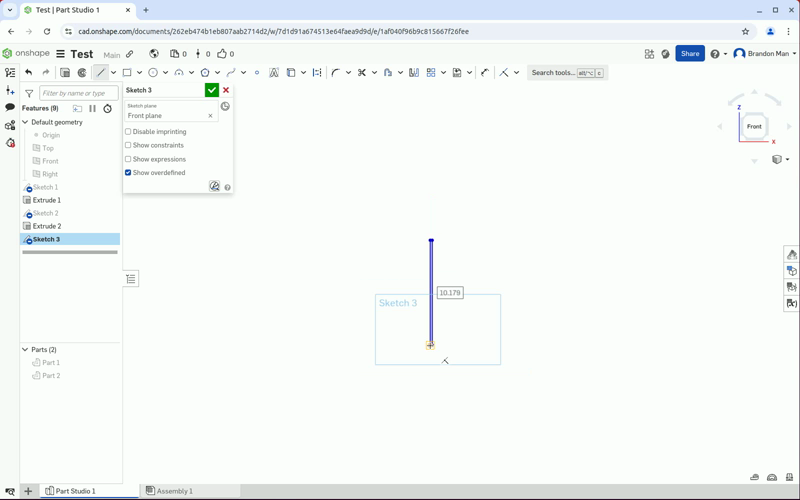
scroll(-6)
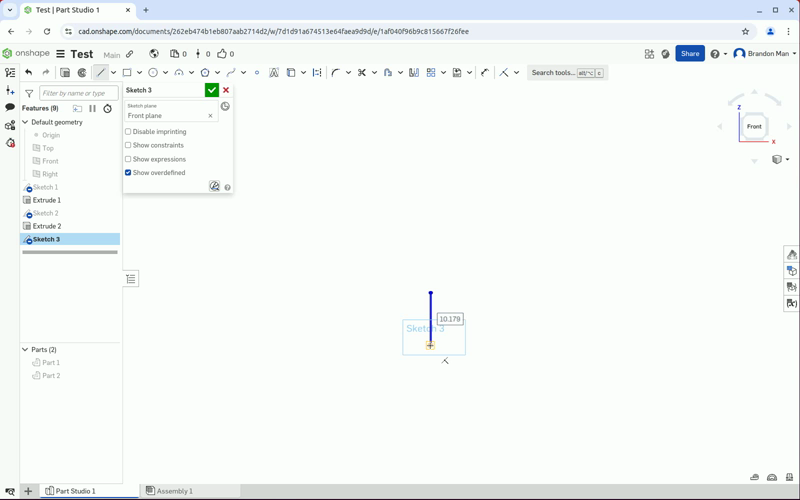
key(esc)
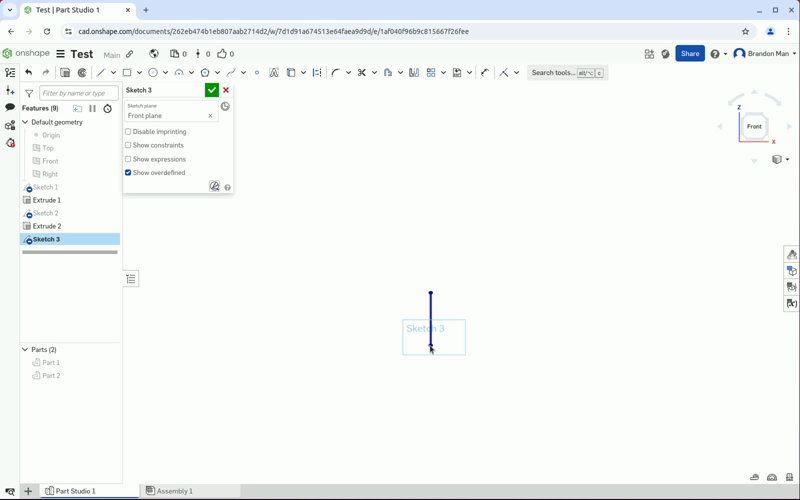
mouse_move(430, 317)
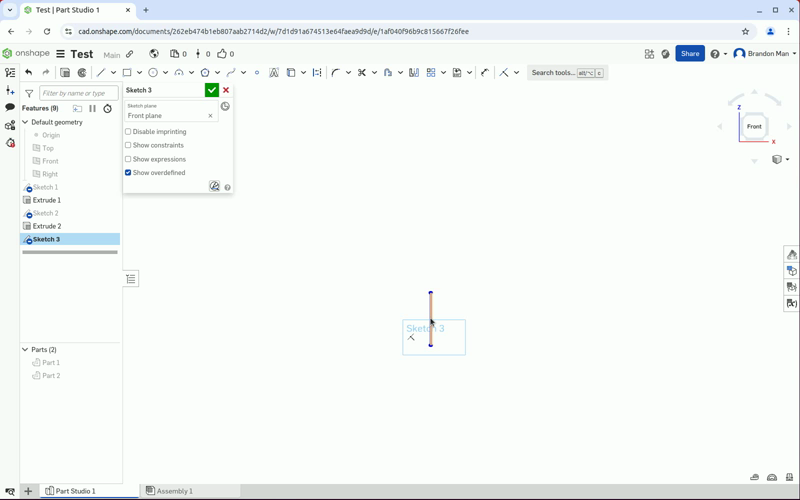
scroll(6)
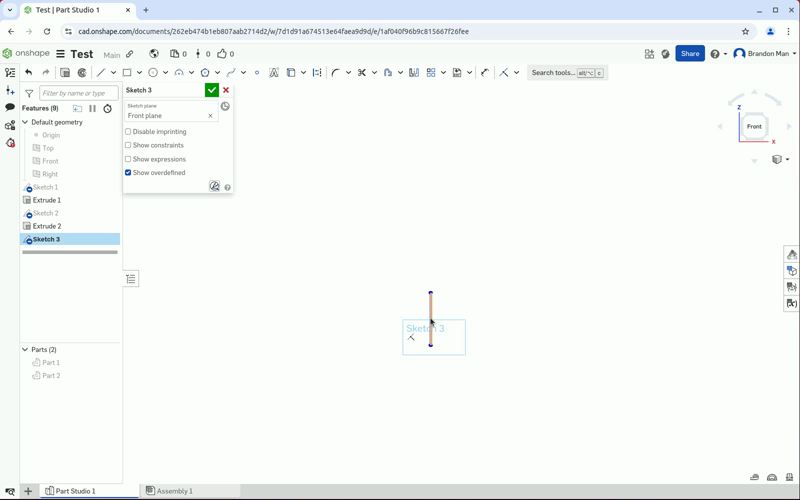
scroll(6)
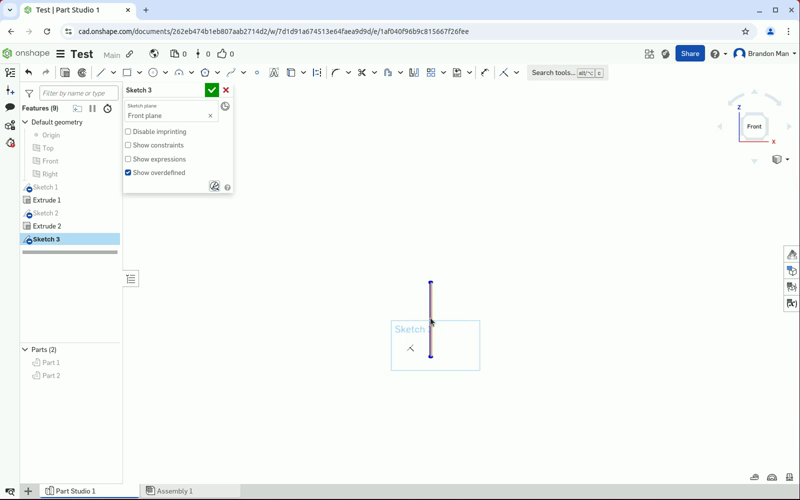
scroll(6)
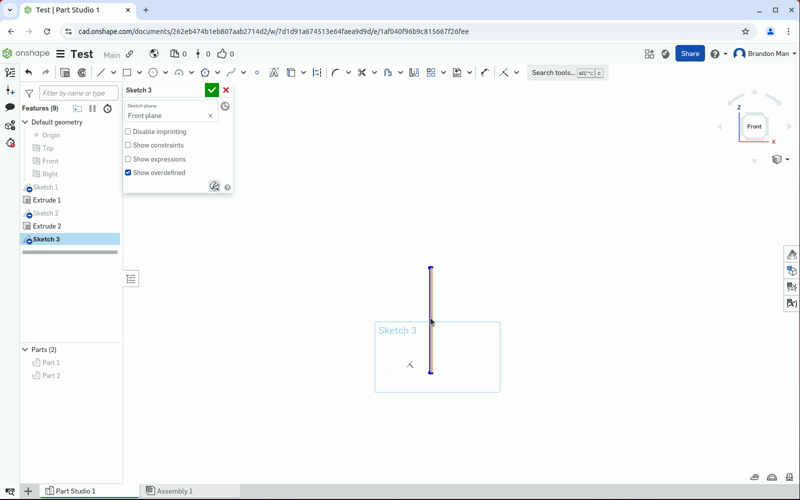
scroll(6)
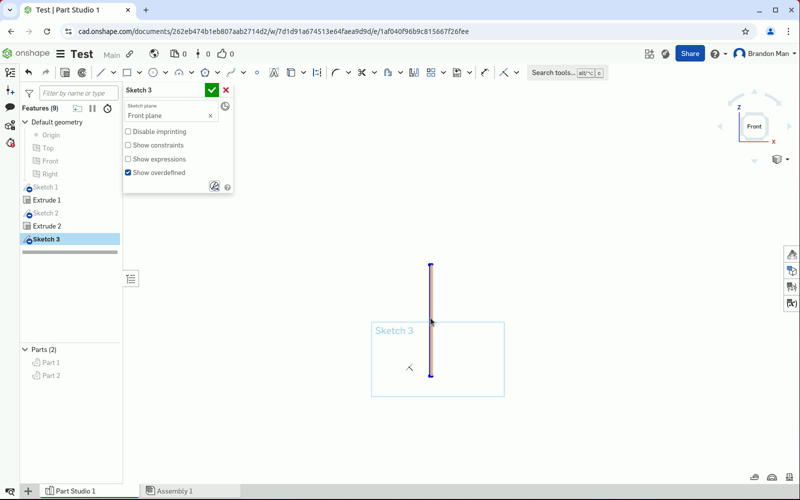
scroll(6)
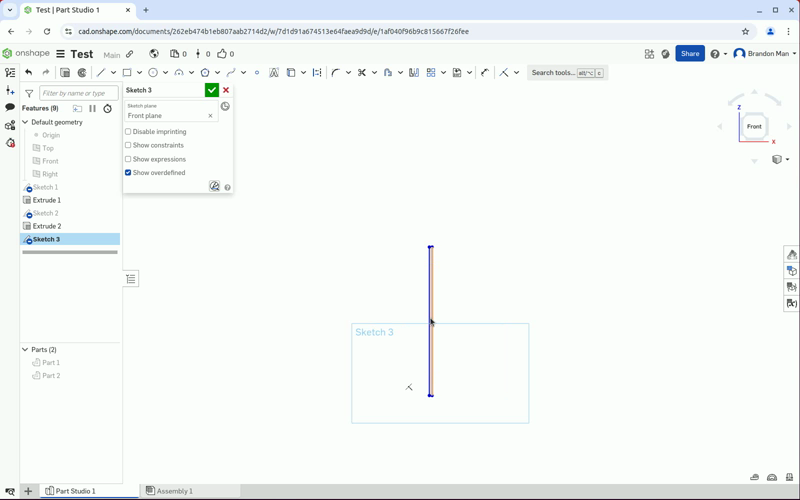
scroll(6)
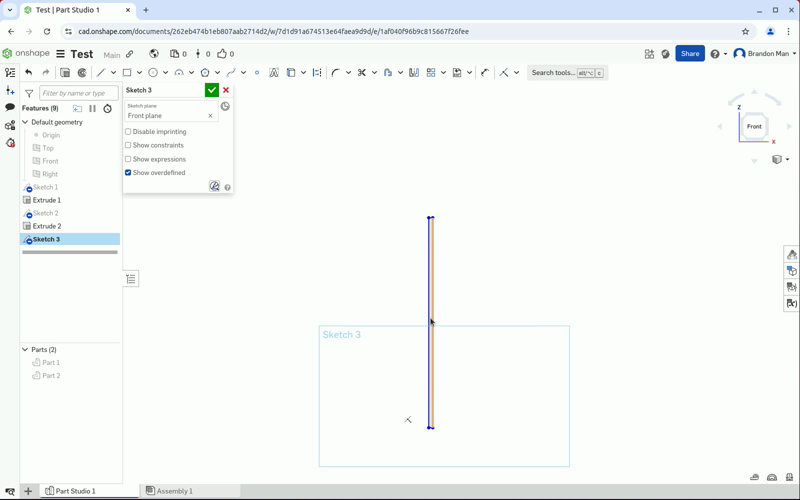
scroll(6)
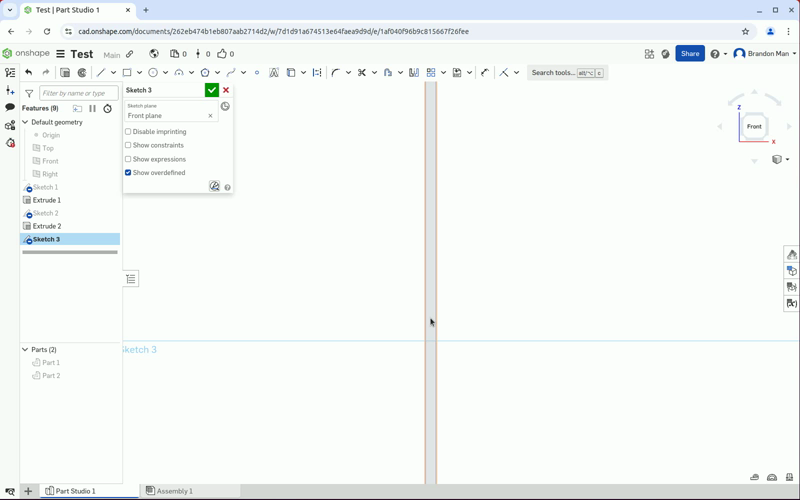
click(430, 317)
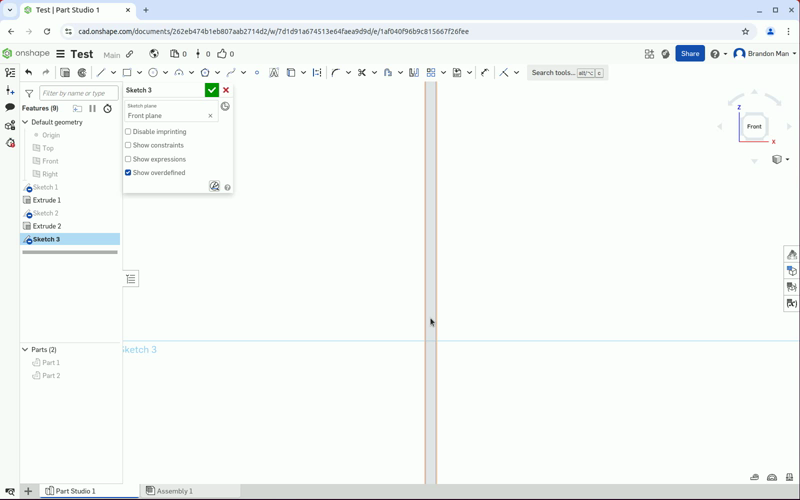
scroll(-6)
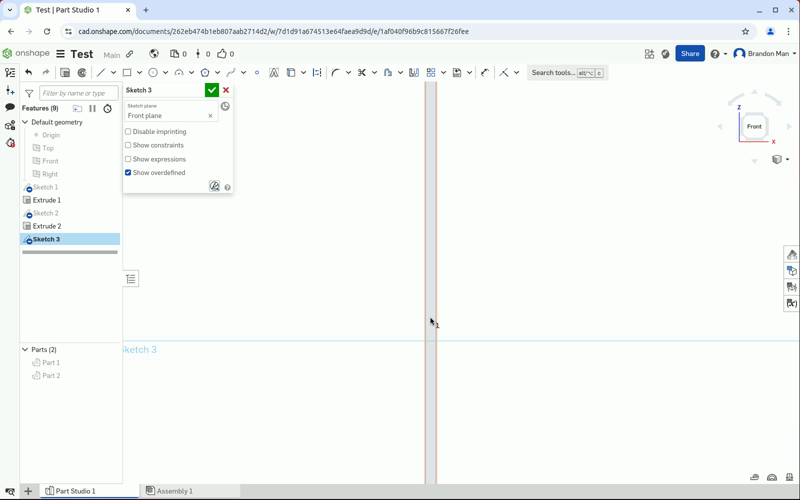
scroll(-6)
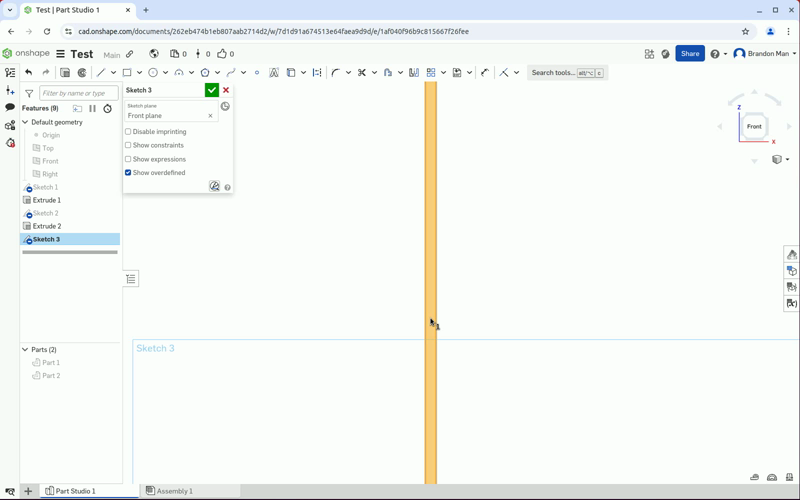
scroll(-6)
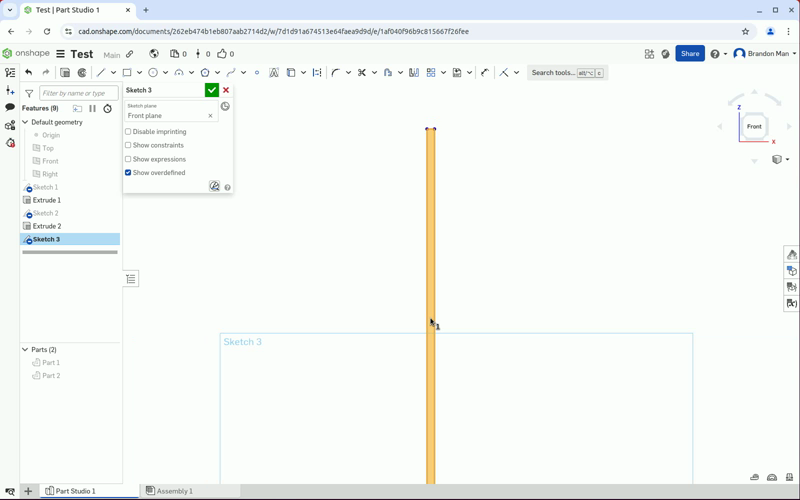
scroll(-6)
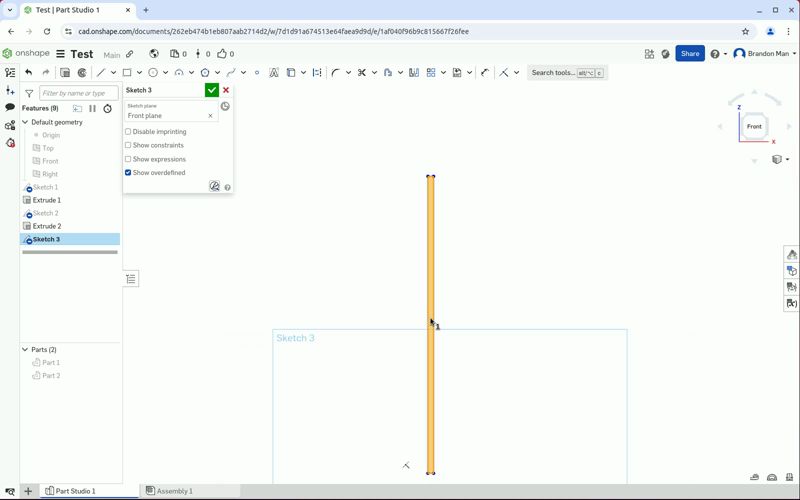
scroll(-6)
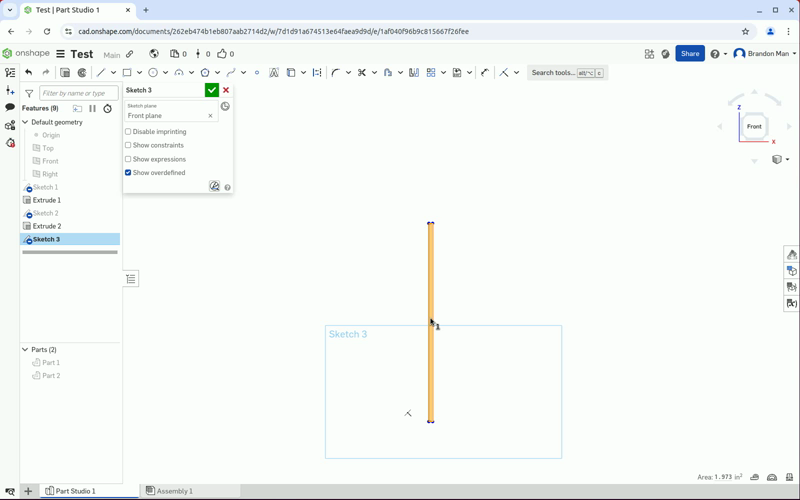
scroll(-6)
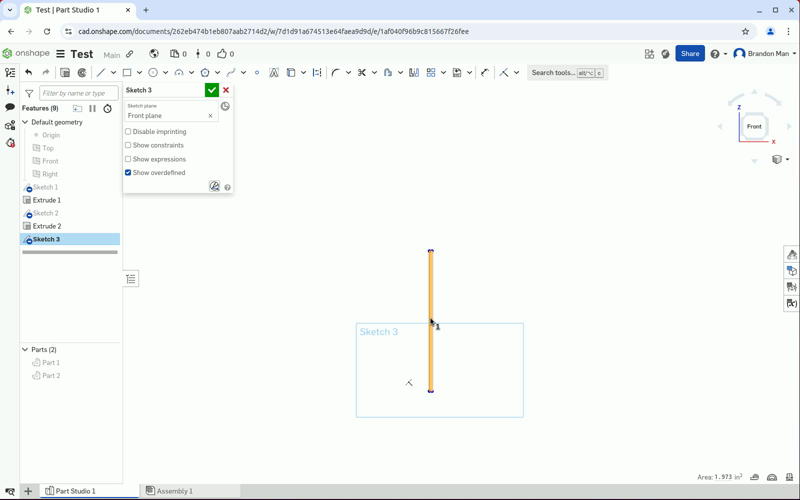
scroll(-6)
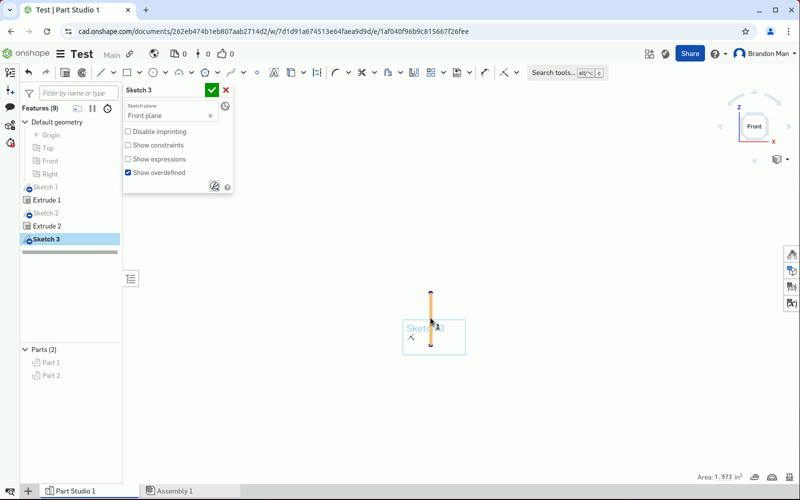
mouse_move(73, 352)
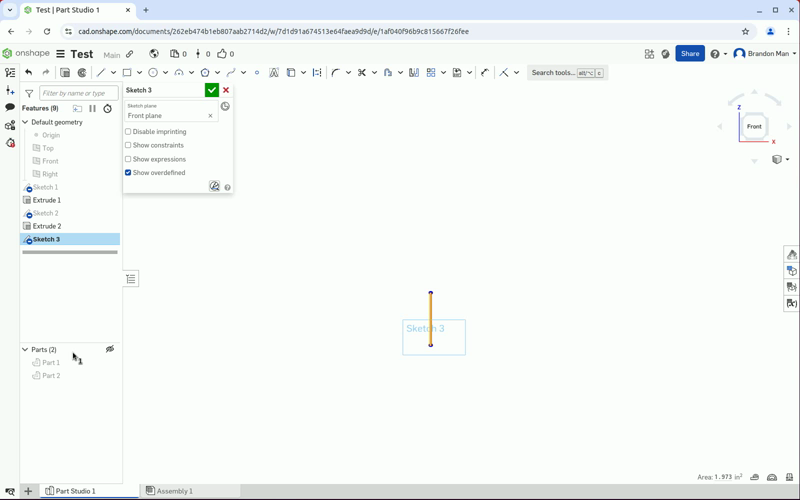
key(shift+y)
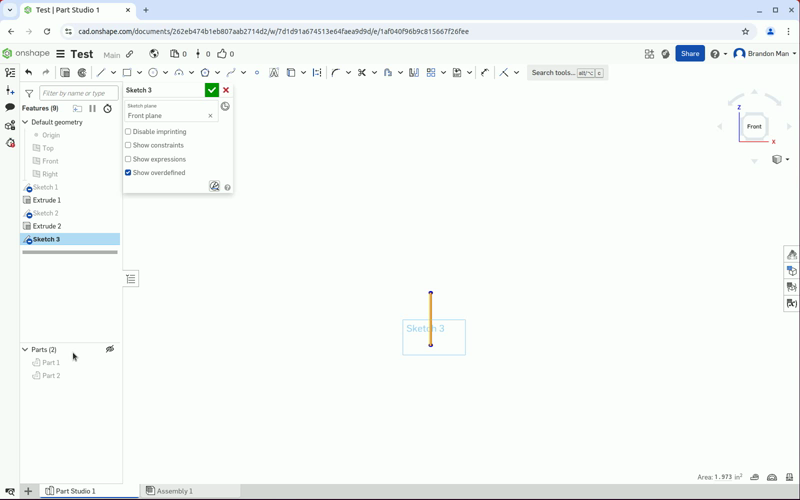
key(shift+e)
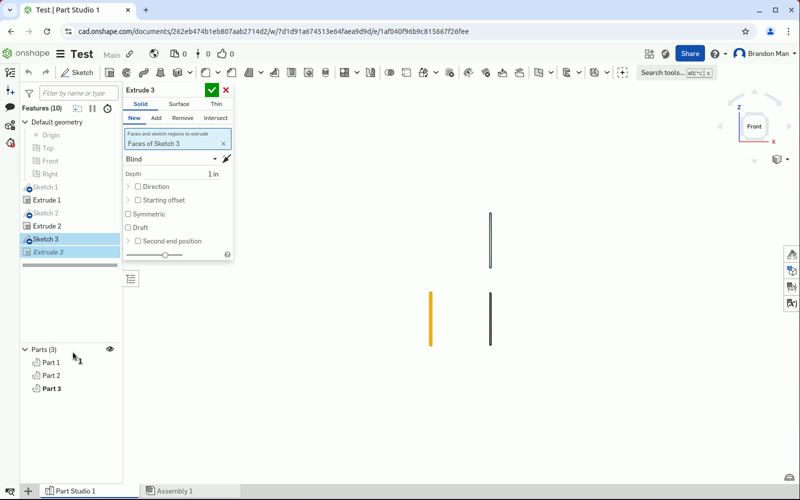
mouse_move(143, 106)
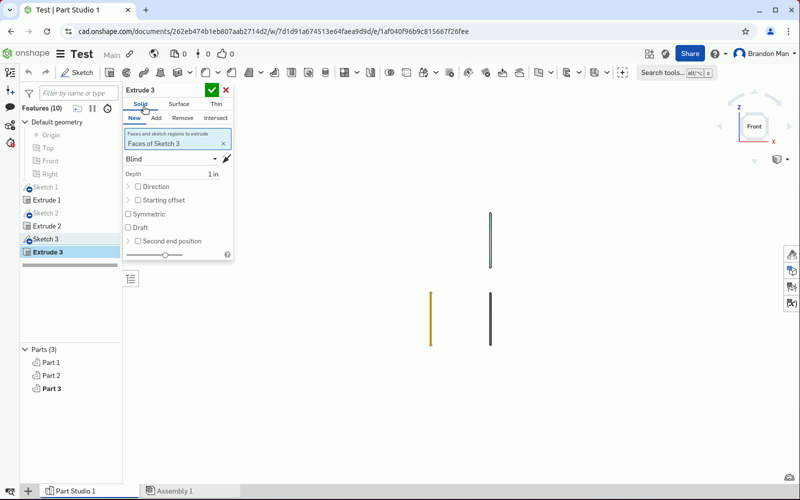
click(143, 106)
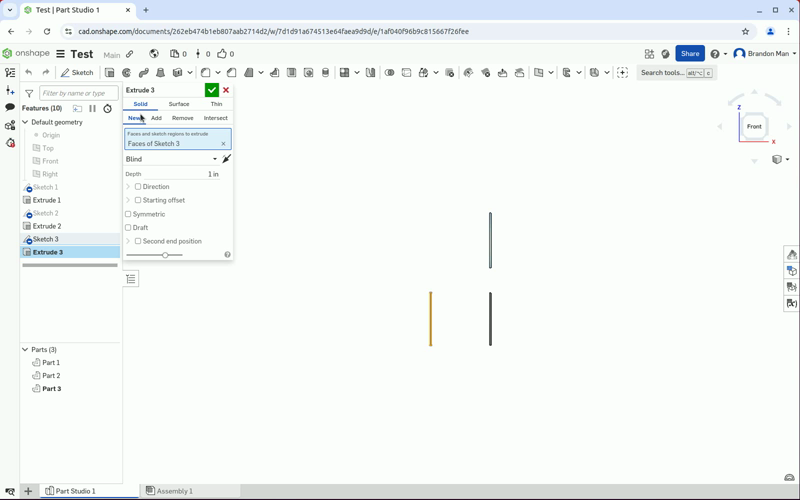
mouse_move(137, 120)
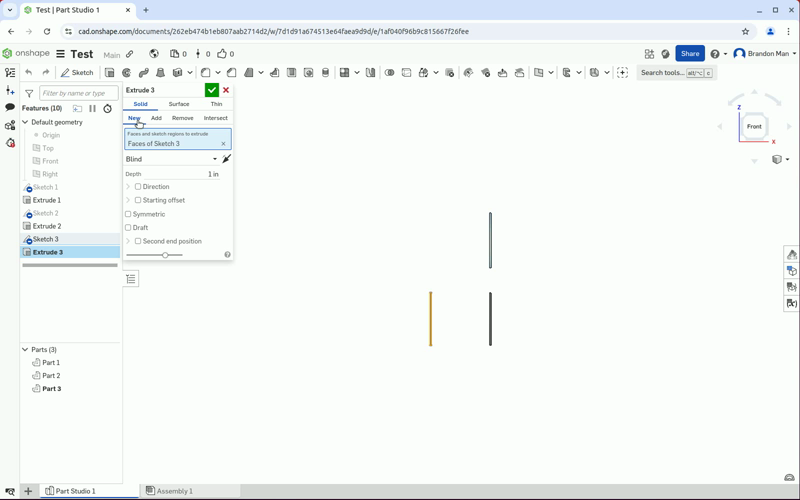
click(137, 120)
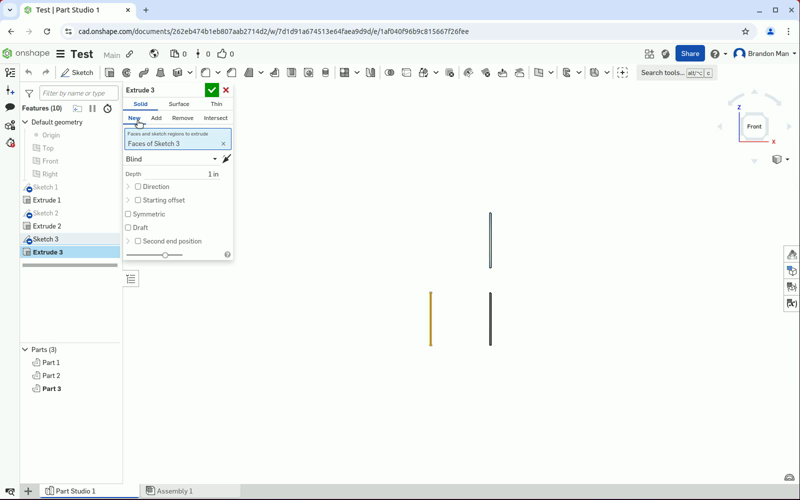
key(tab, 4)
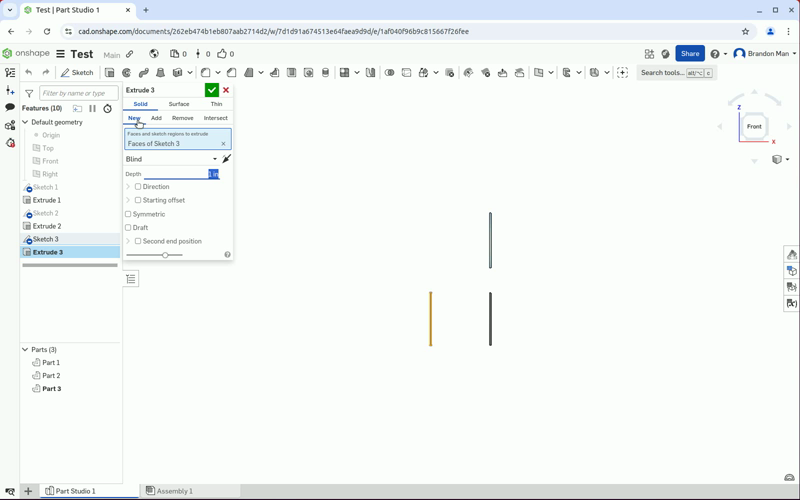
text(23.108)
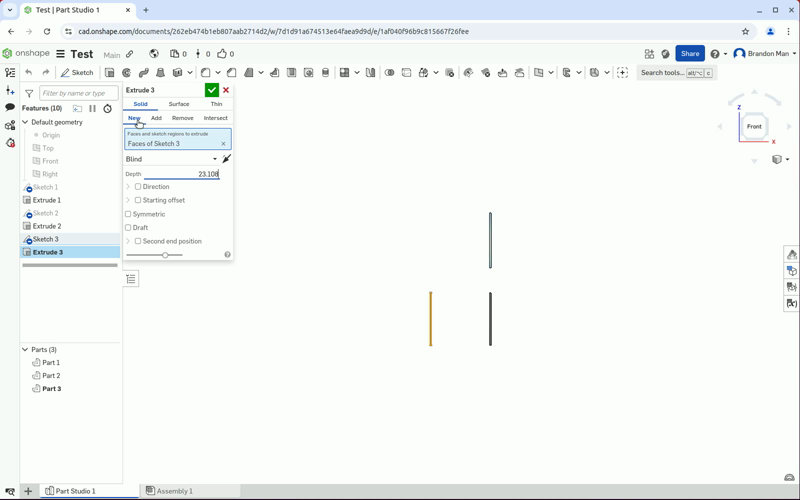
key(enter)
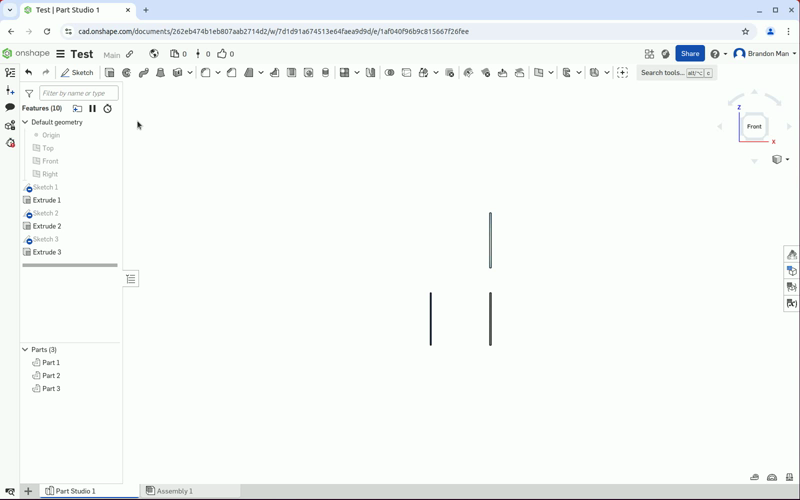
key(shift+h)
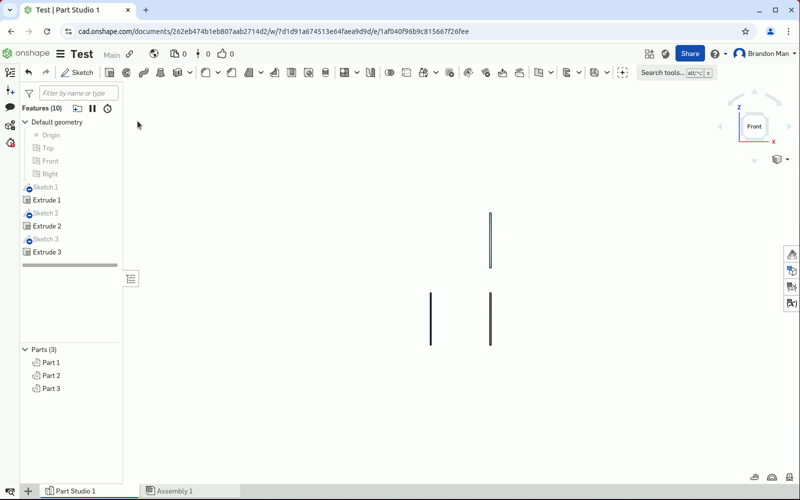
key(shift+h)
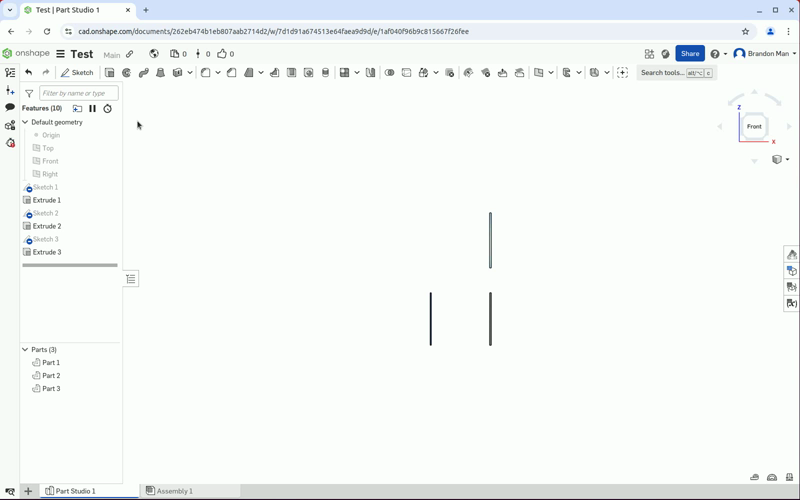
mouse_move(73, 189)
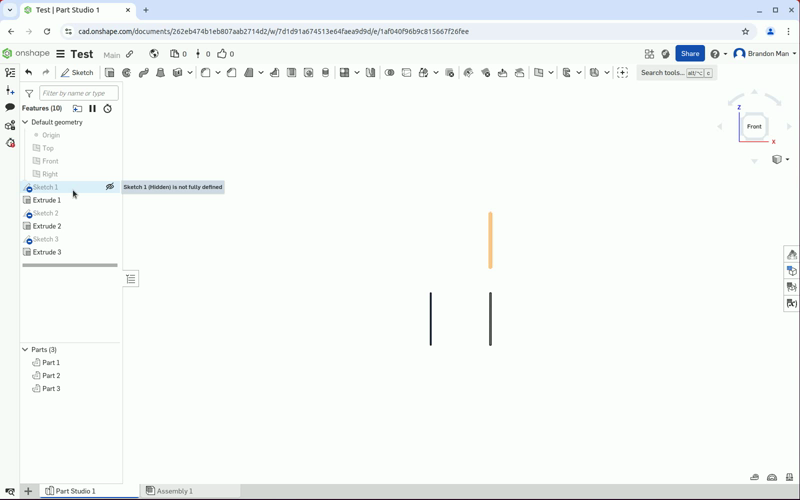
click(73, 189)
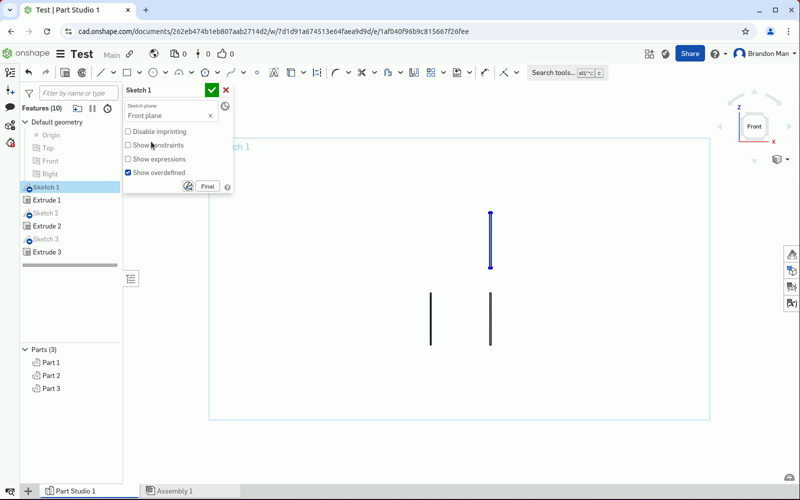
mouse_move(229, 92)
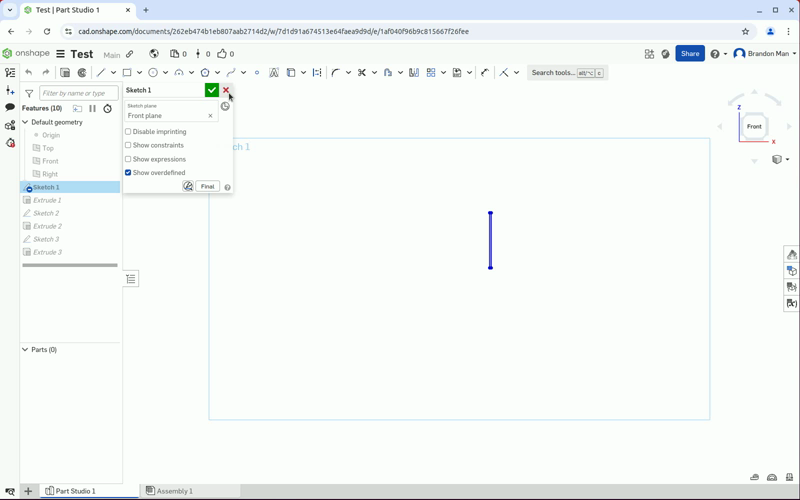
click(229, 92)
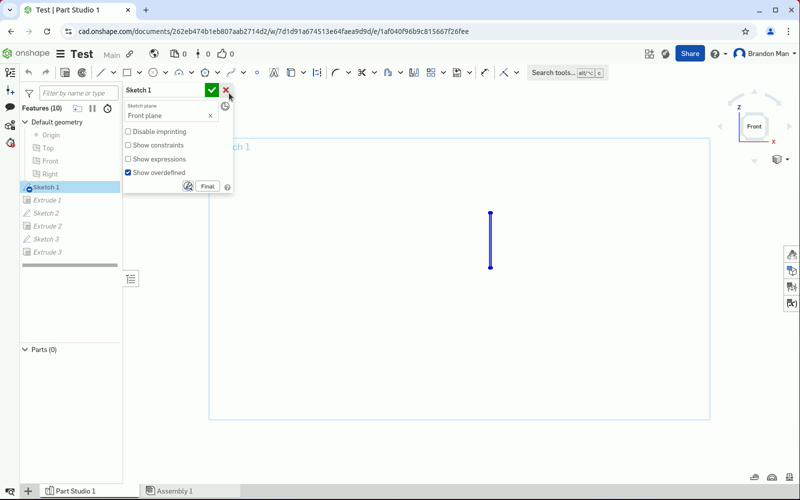
key(shift+s)
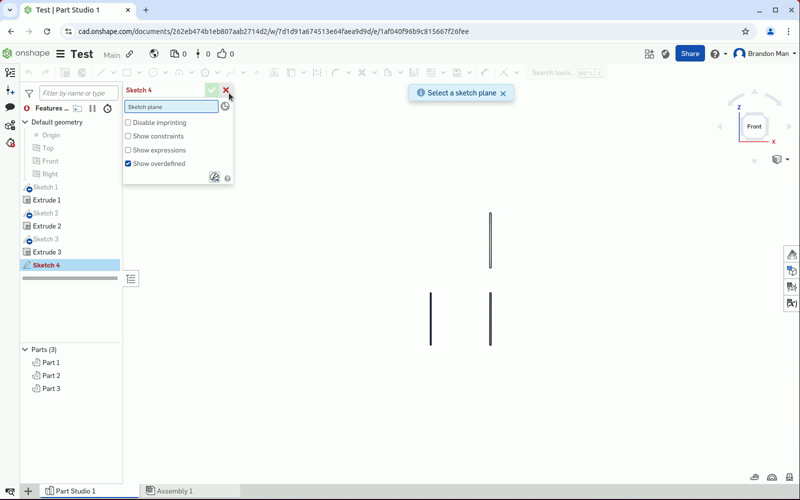
mouse_move(73, 163)
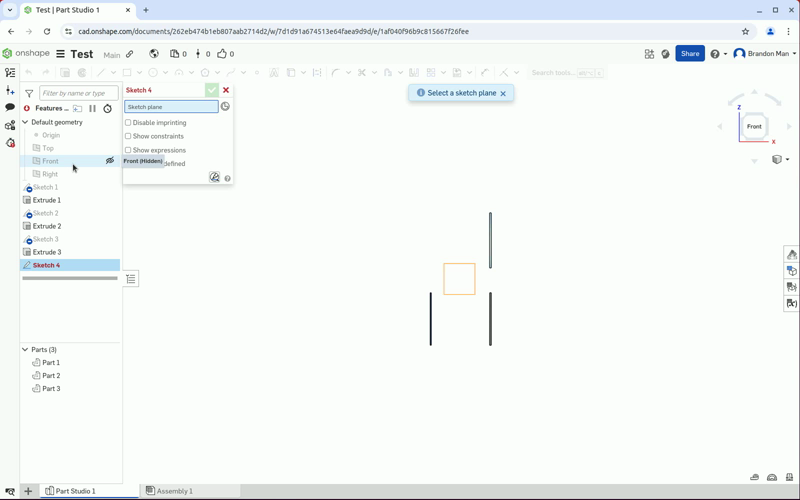
click(73, 163)
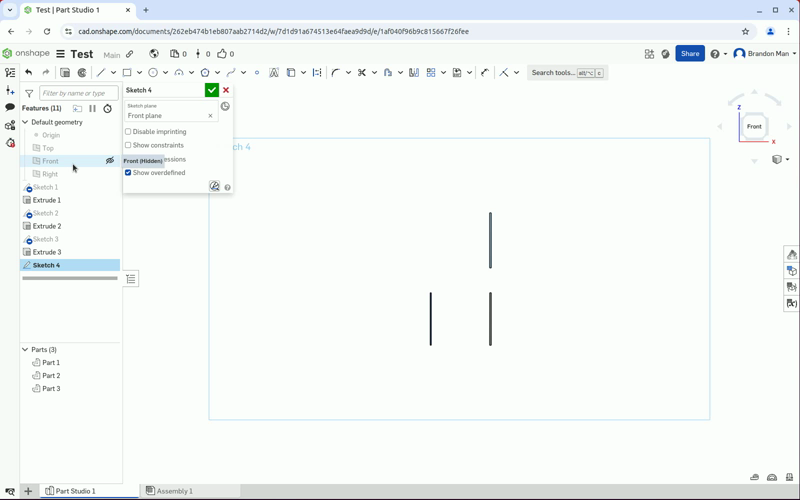
mouse_move(73, 352)
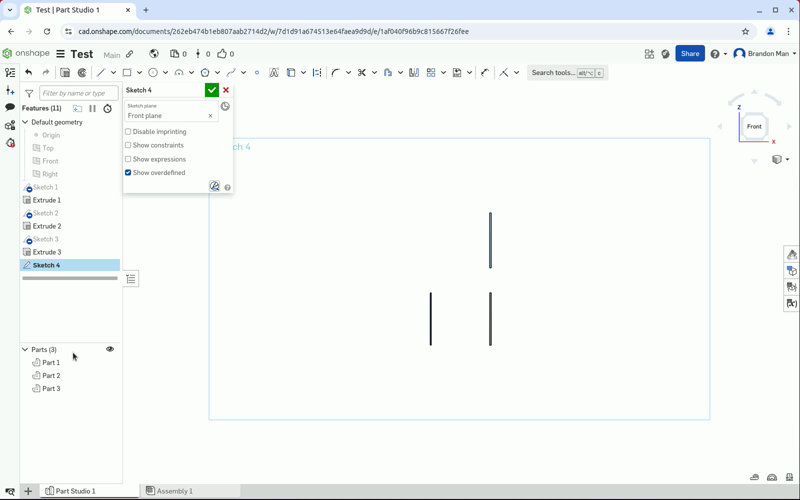
key(y)
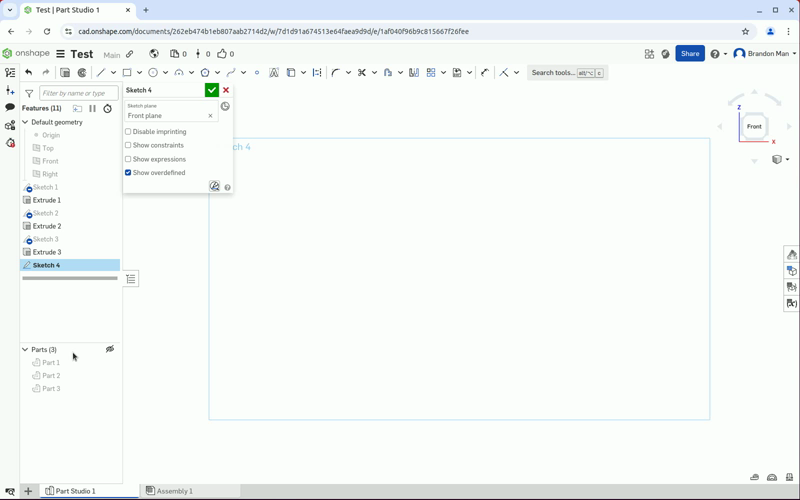
key(l)
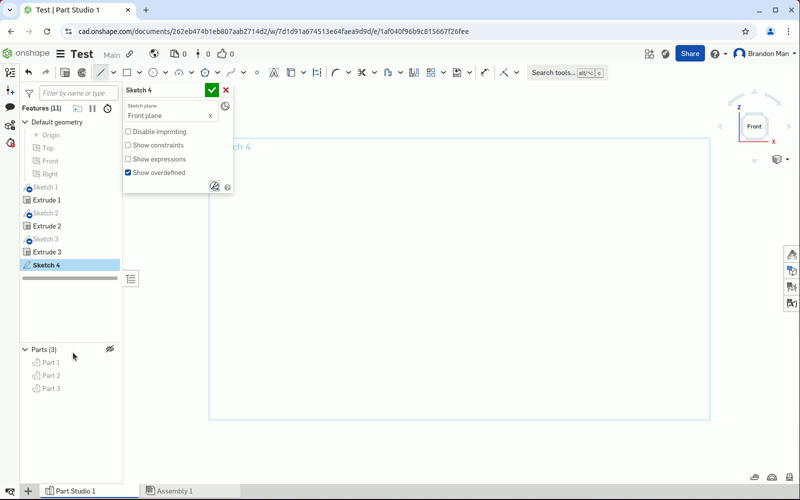
key_down(shift)
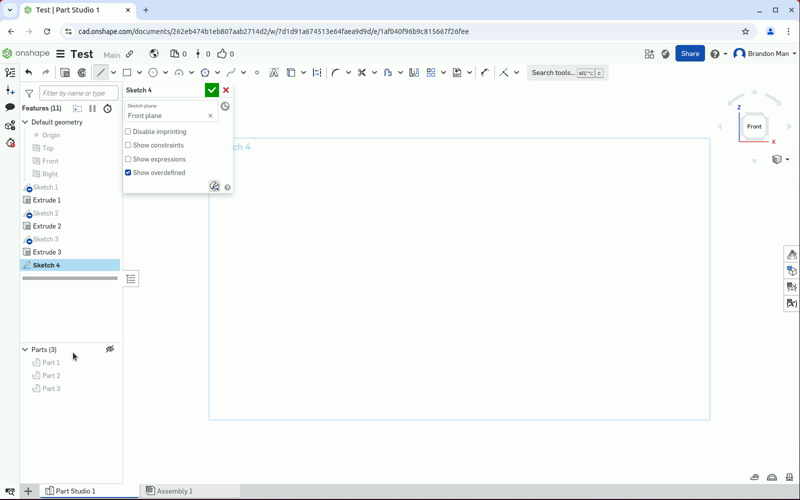
mouse_move(430, 272)
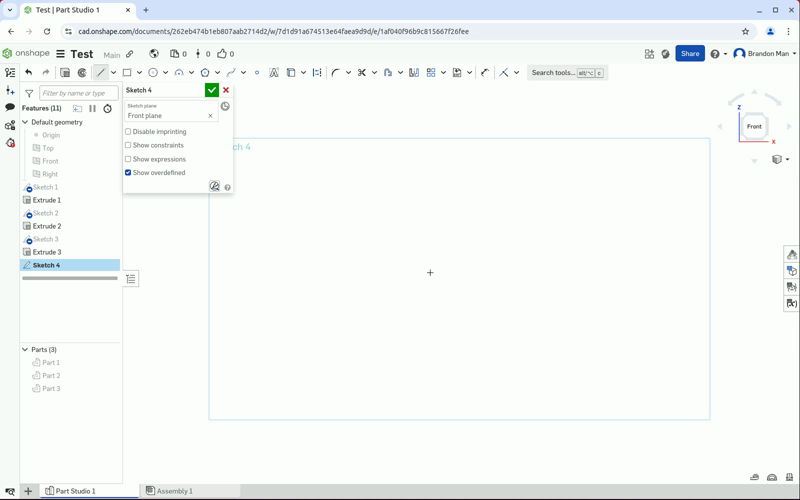
click(430, 272)
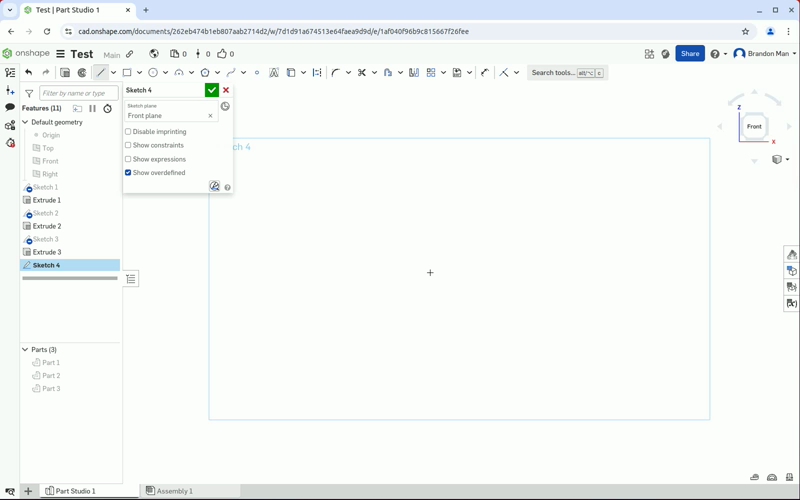
key_up(shift)
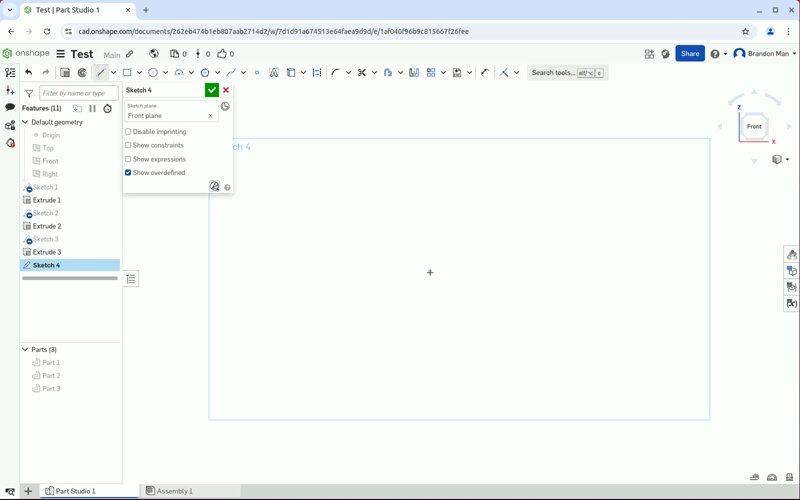
key_down(shift)
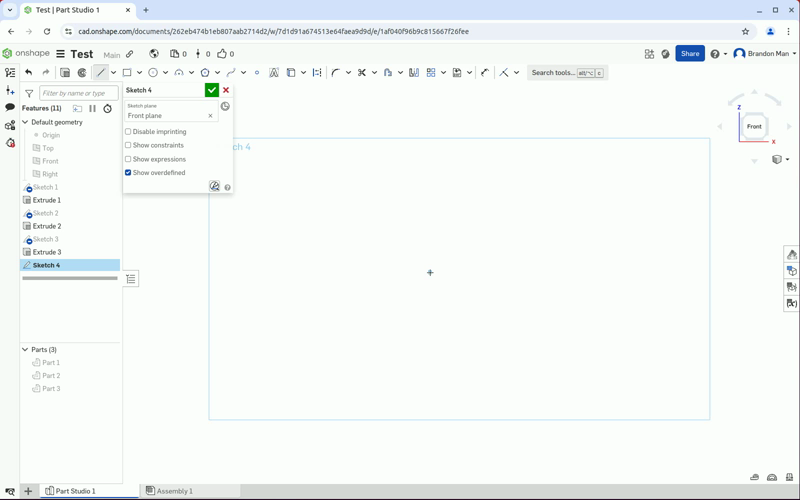
mouse_move(460, 272)
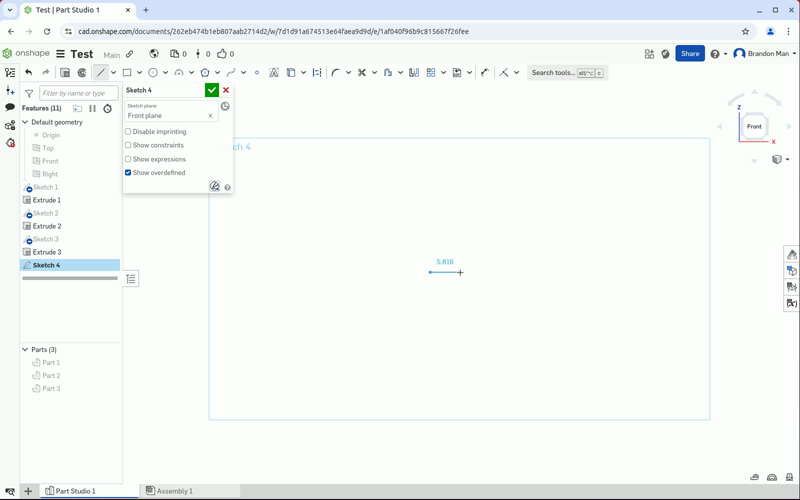
mouse_move(431, 272)
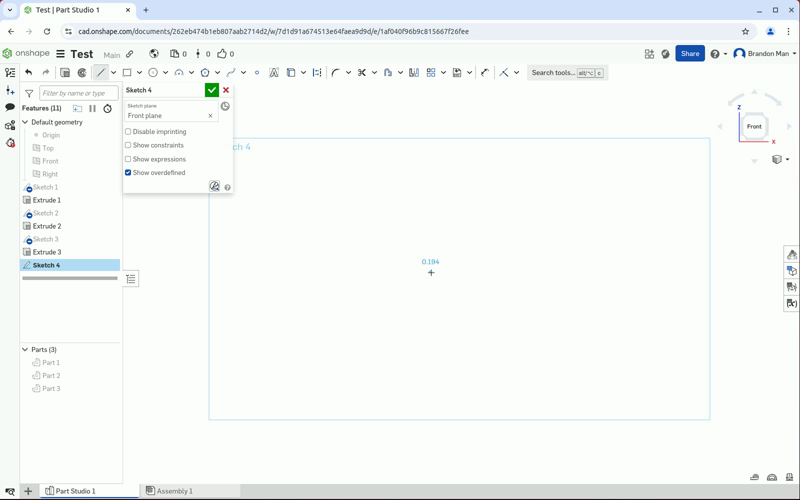
scroll(6)
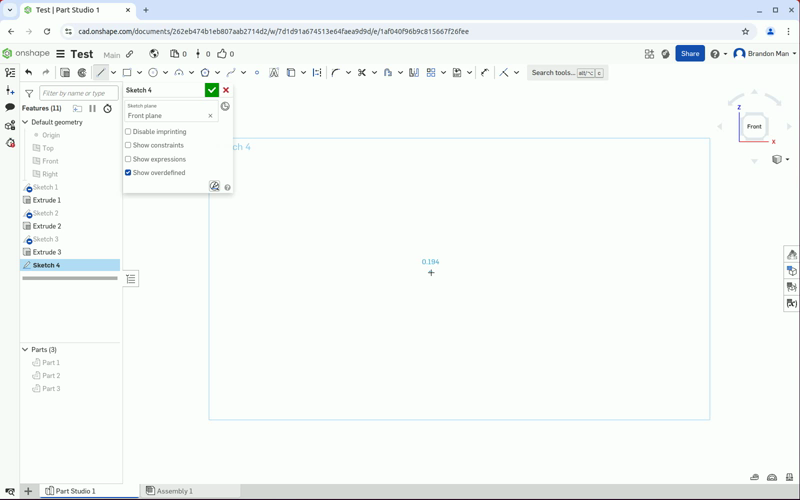
scroll(6)
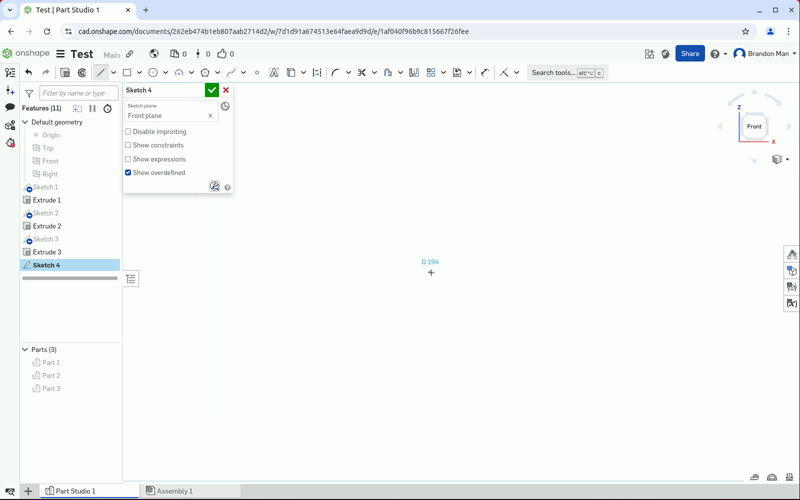
scroll(6)
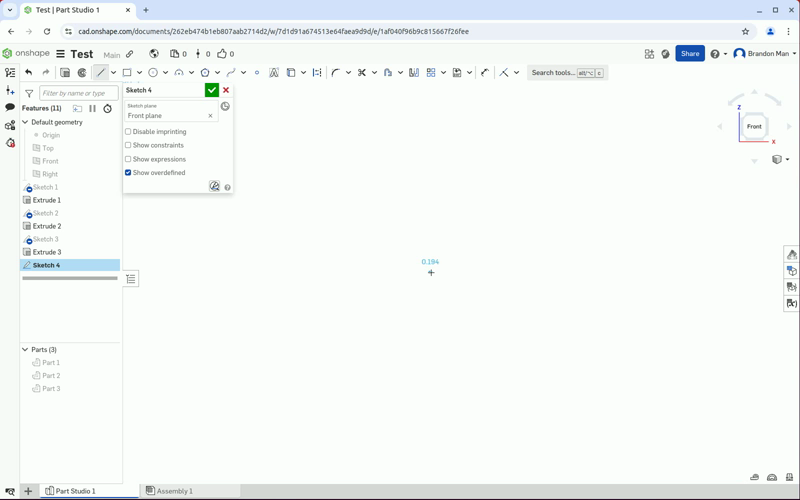
scroll(6)
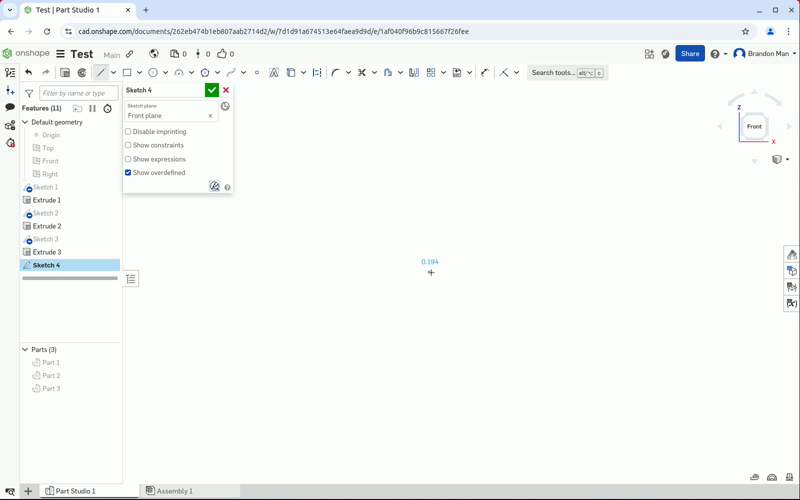
scroll(6)
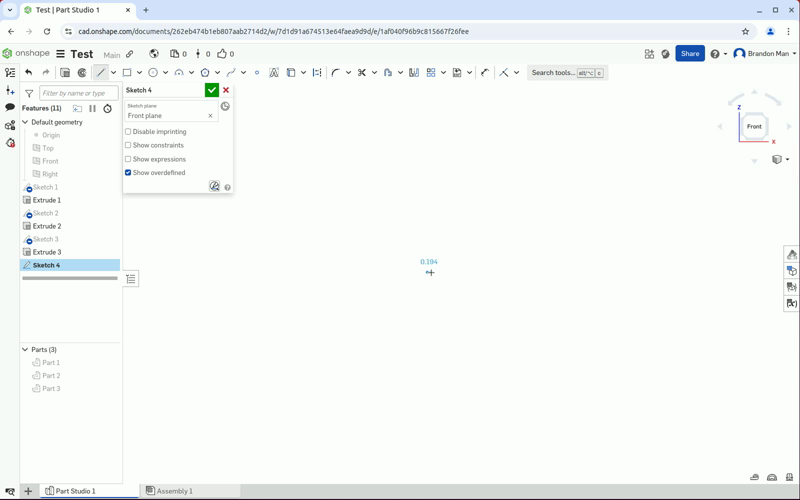
scroll(6)
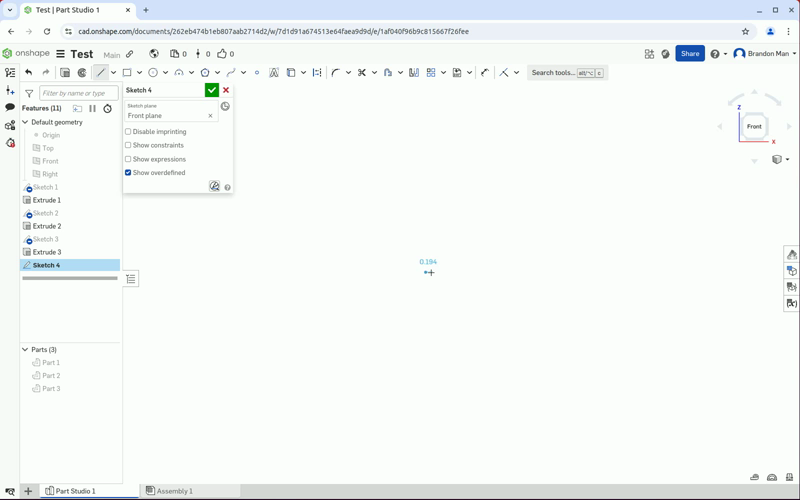
scroll(6)
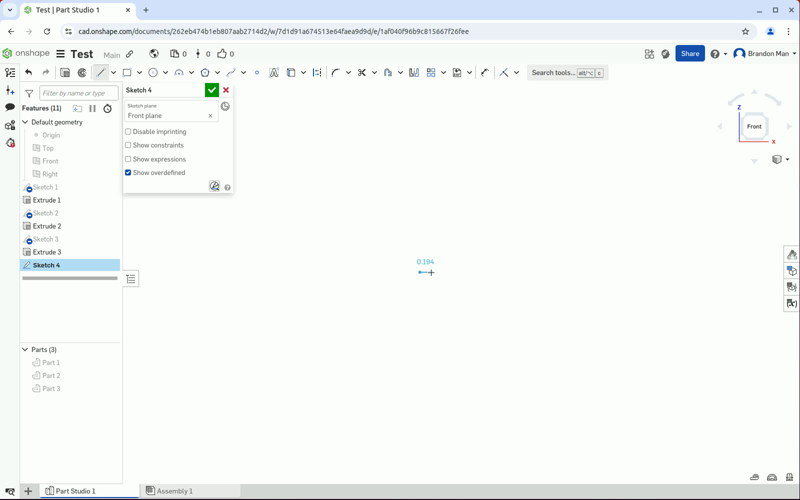
click(431, 272)
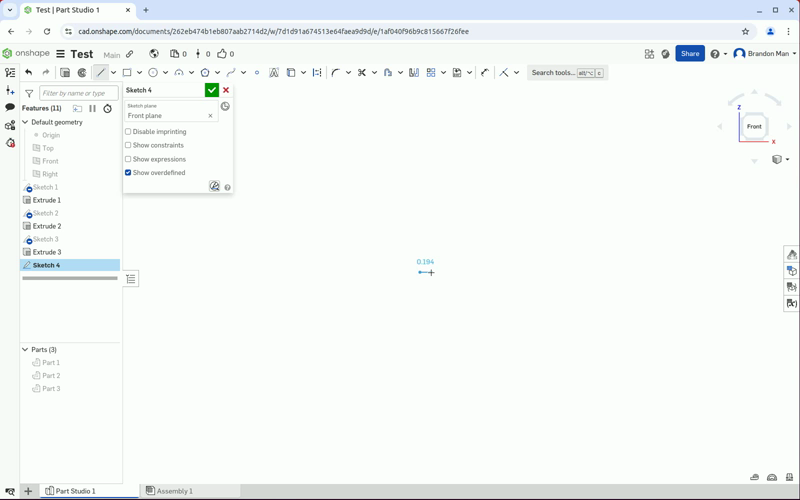
scroll(-6)
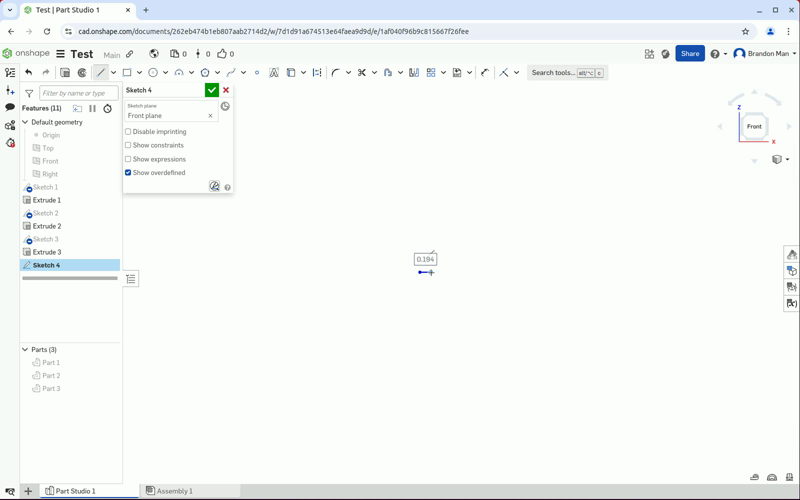
scroll(-6)
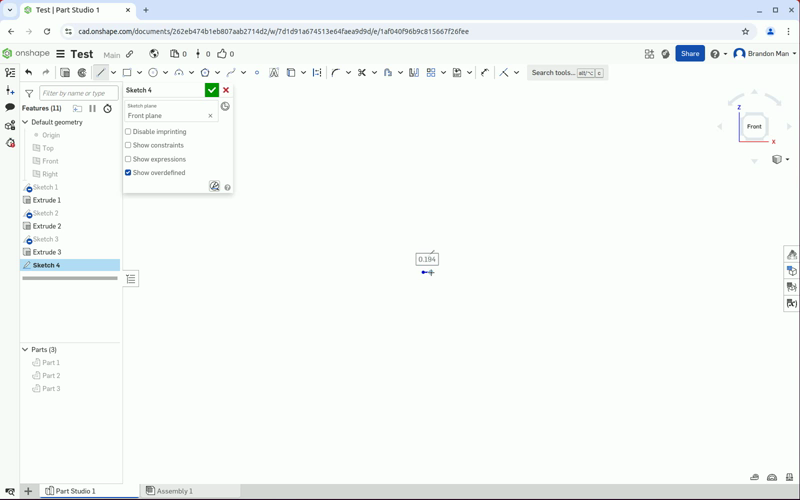
scroll(-6)
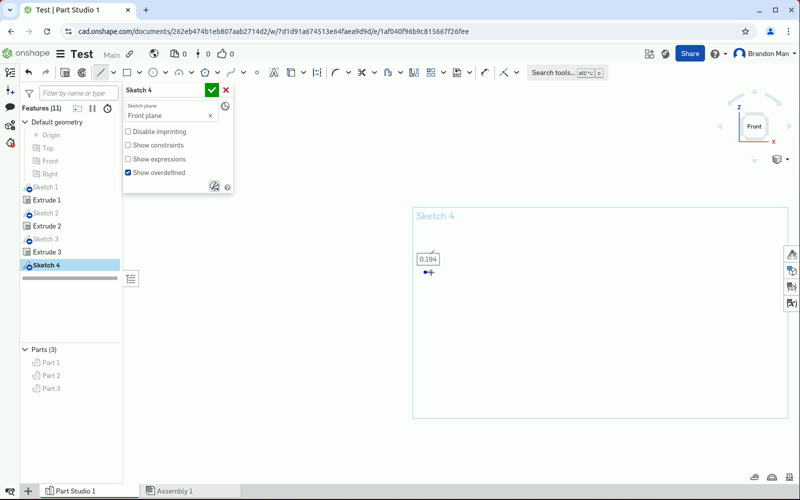
scroll(-6)
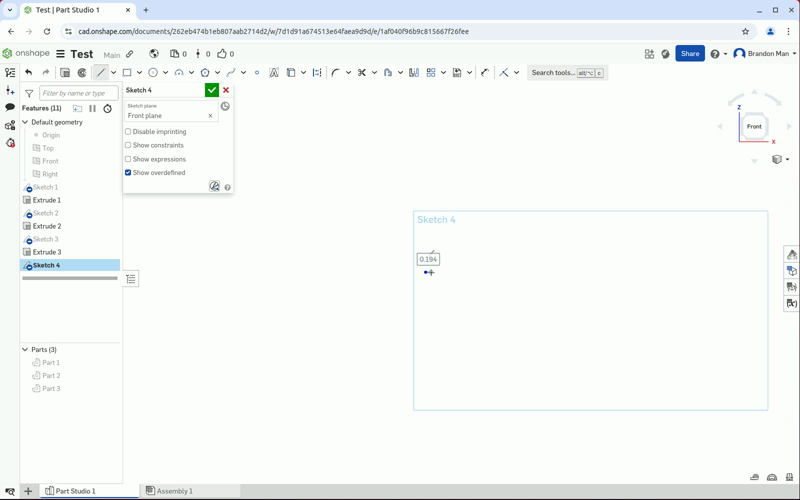
scroll(-6)
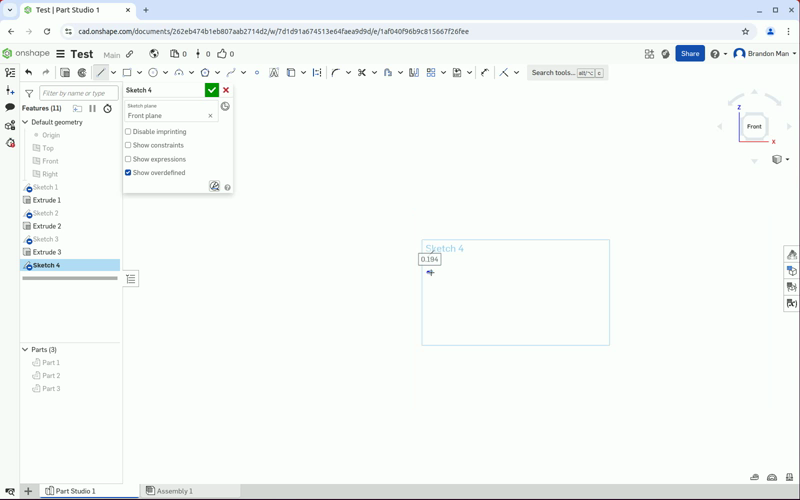
scroll(-6)
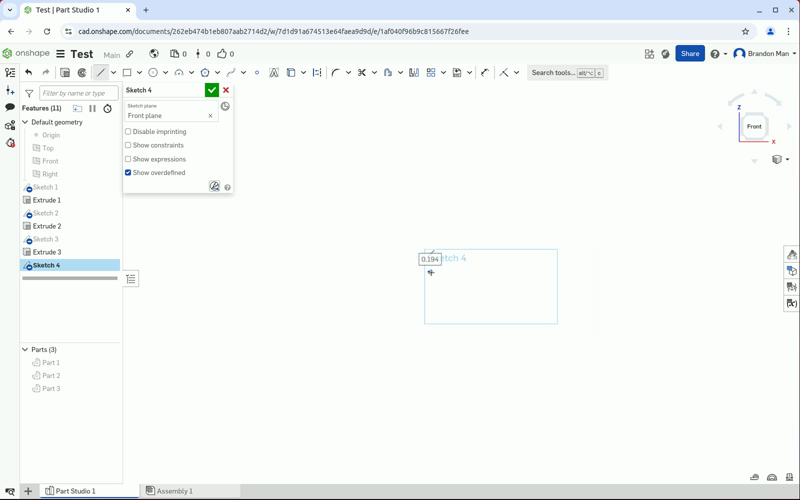
scroll(-6)
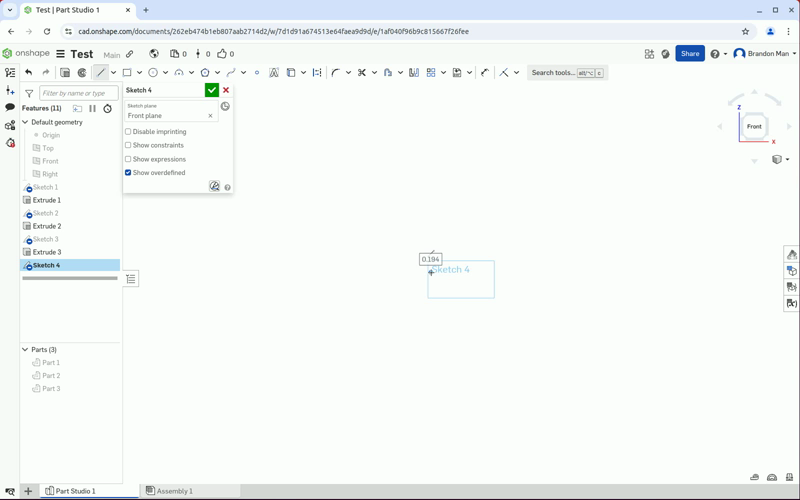
key_up(shift)
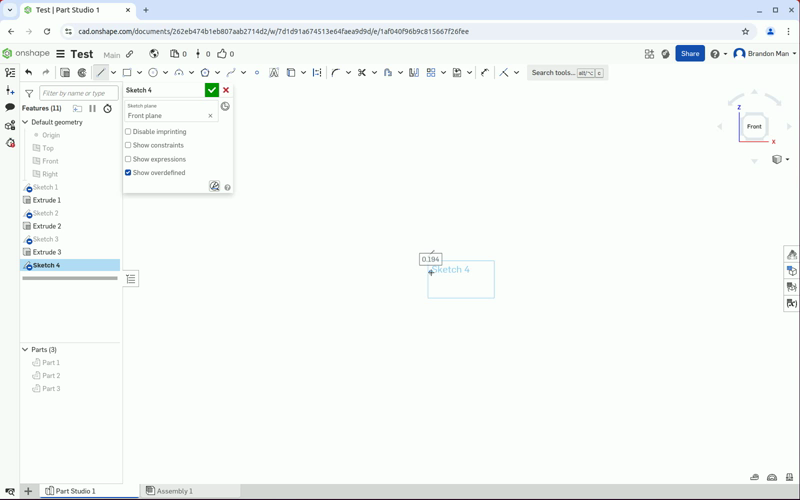
key_down(shift)
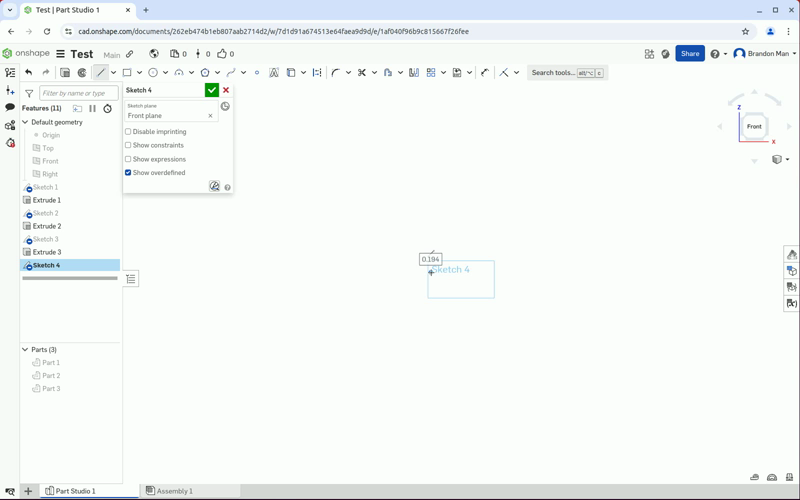
mouse_move(461, 272)
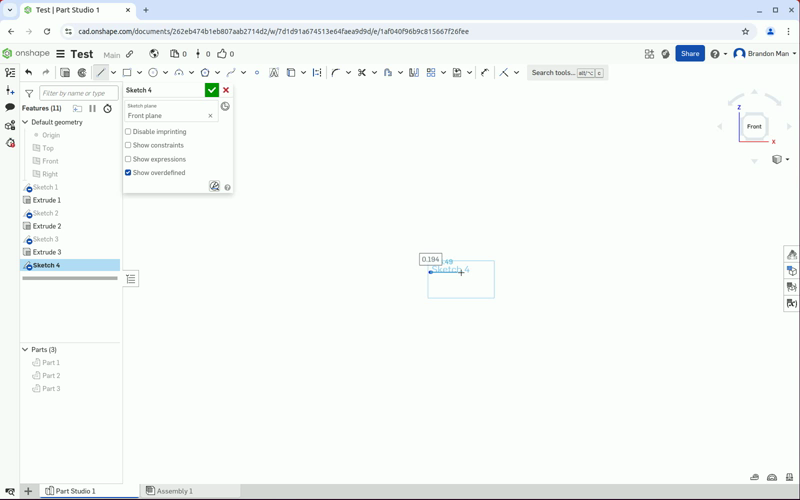
mouse_move(431, 220)
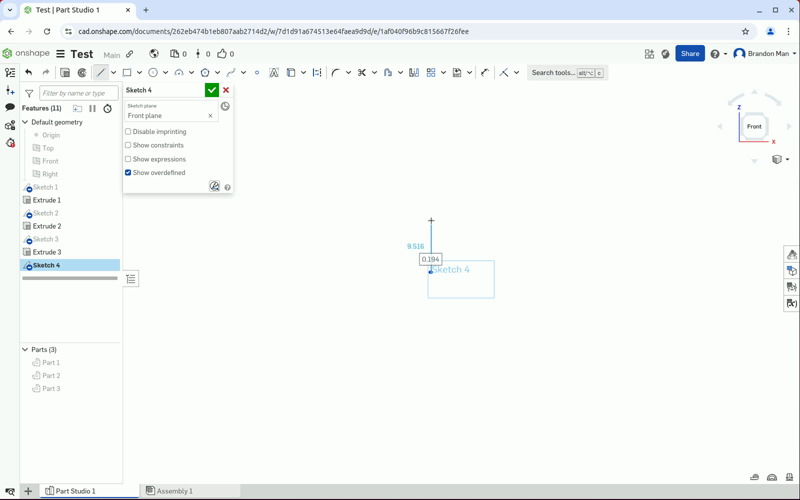
click(431, 220)
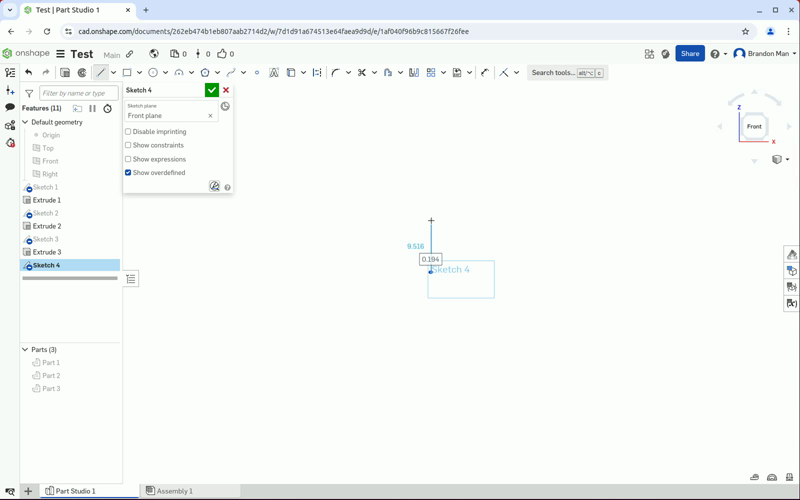
key_up(shift)
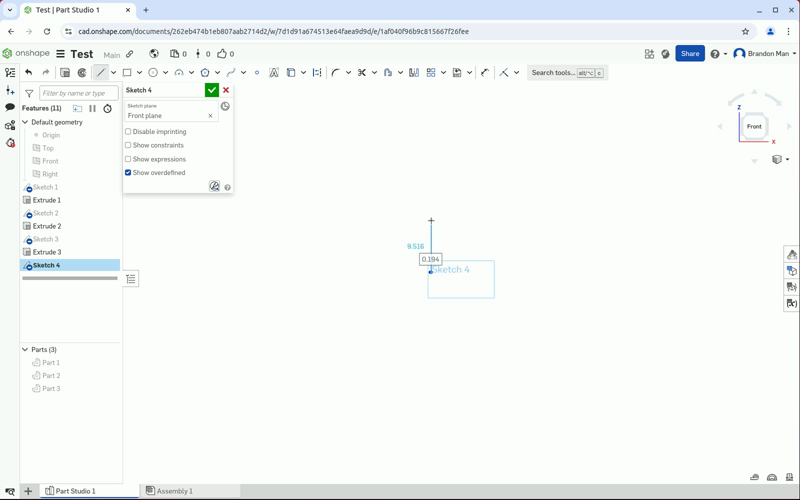
key_down(shift)
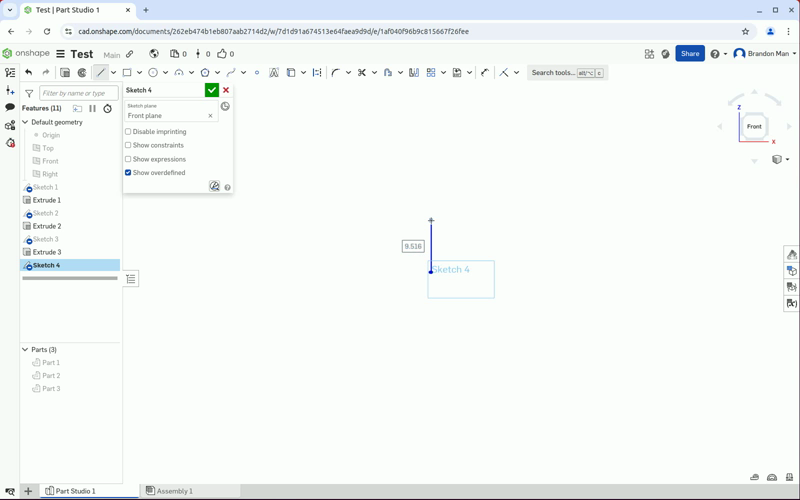
mouse_move(461, 220)
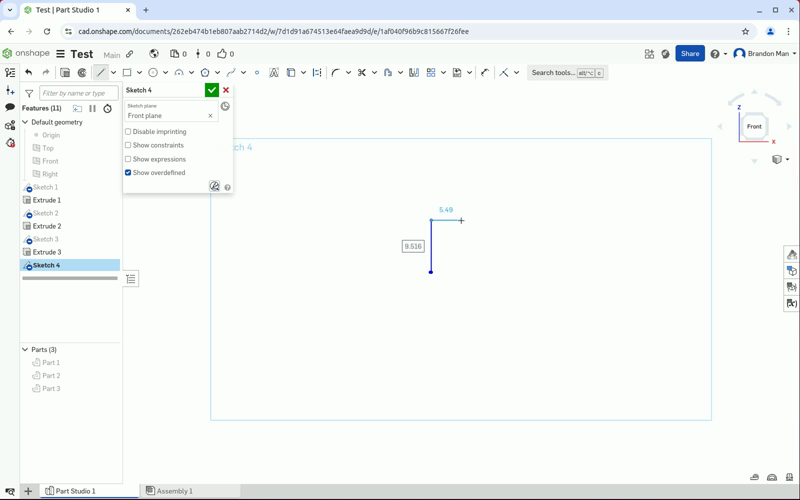
mouse_move(430, 220)
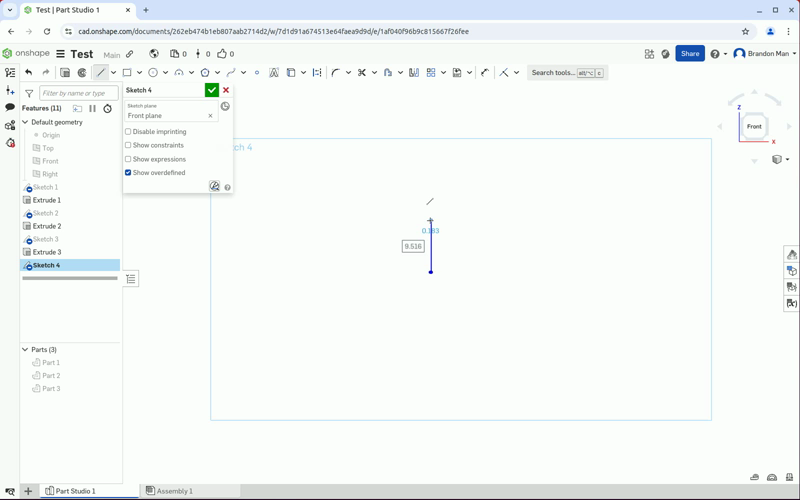
scroll(6)
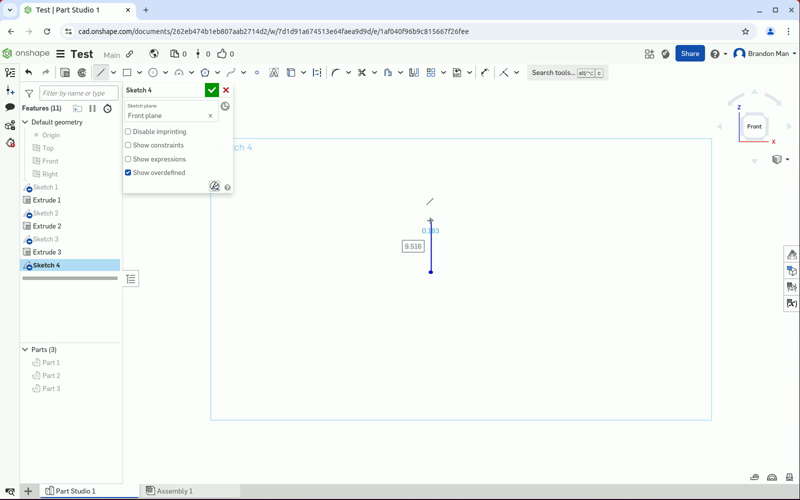
scroll(6)
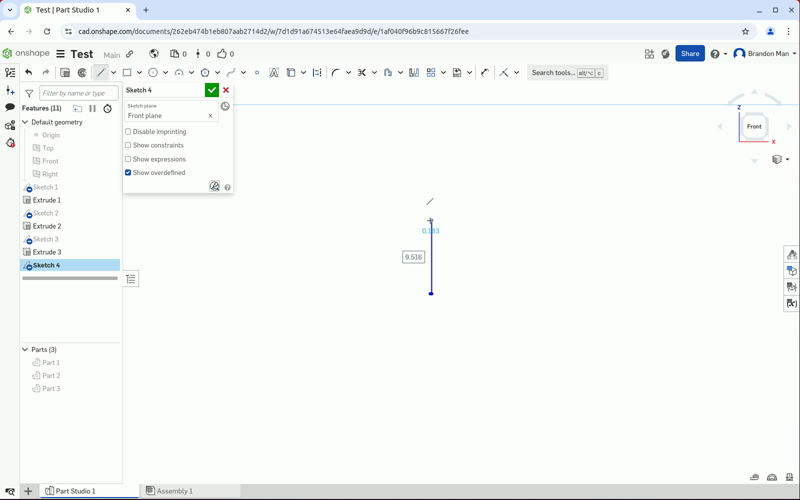
scroll(6)
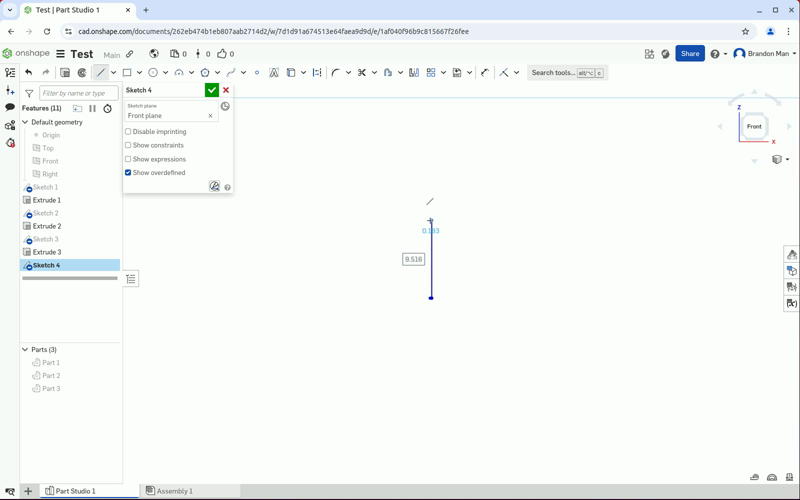
scroll(6)
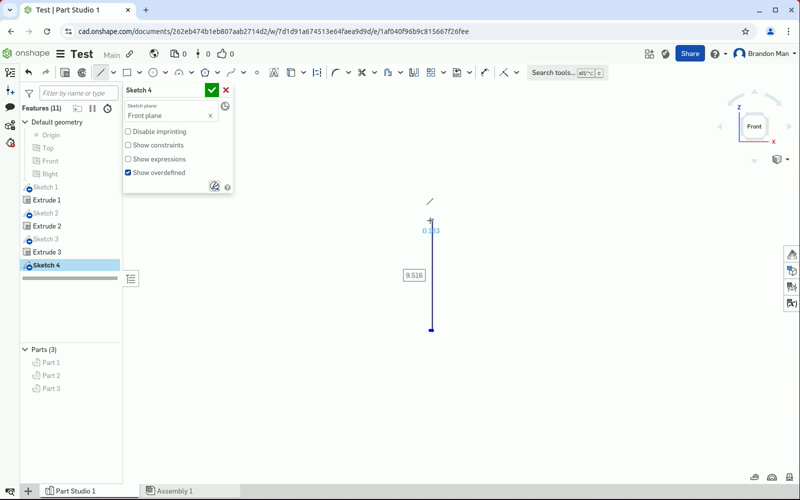
scroll(6)
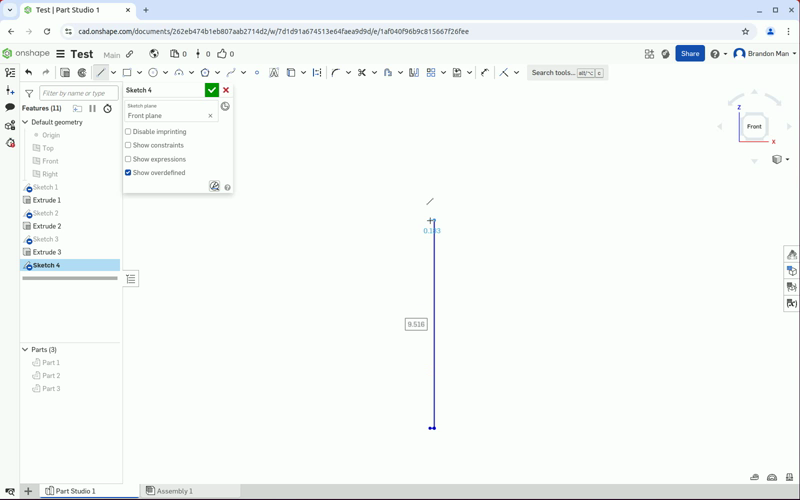
scroll(6)
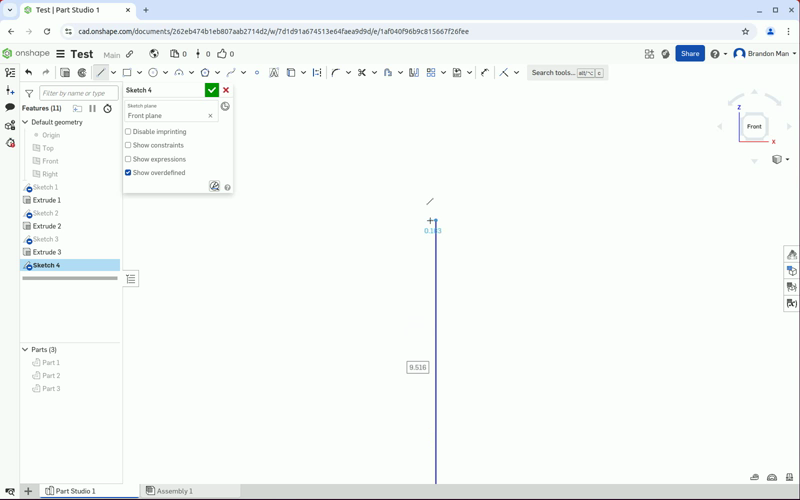
scroll(6)
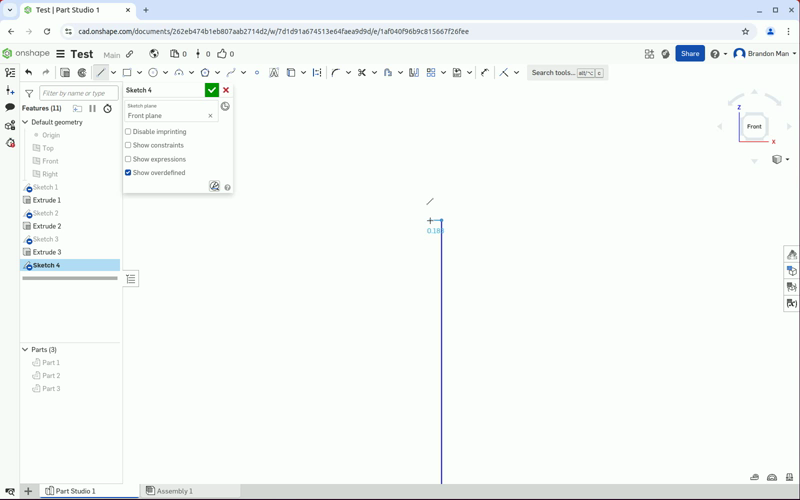
click(430, 220)
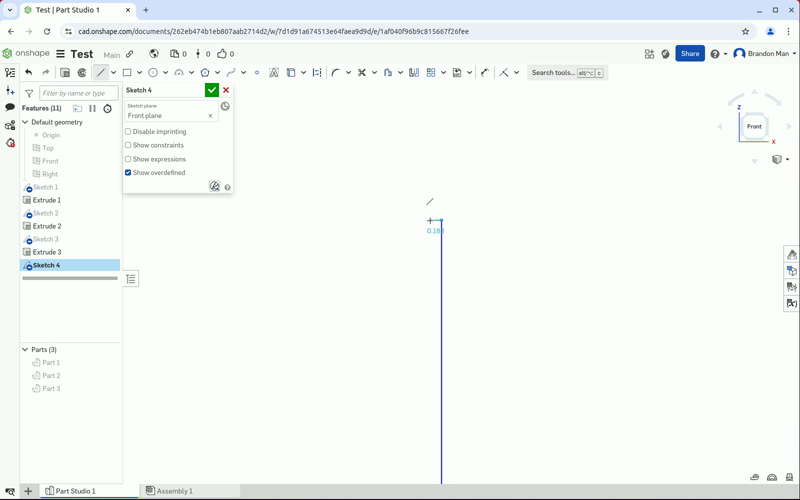
scroll(-6)
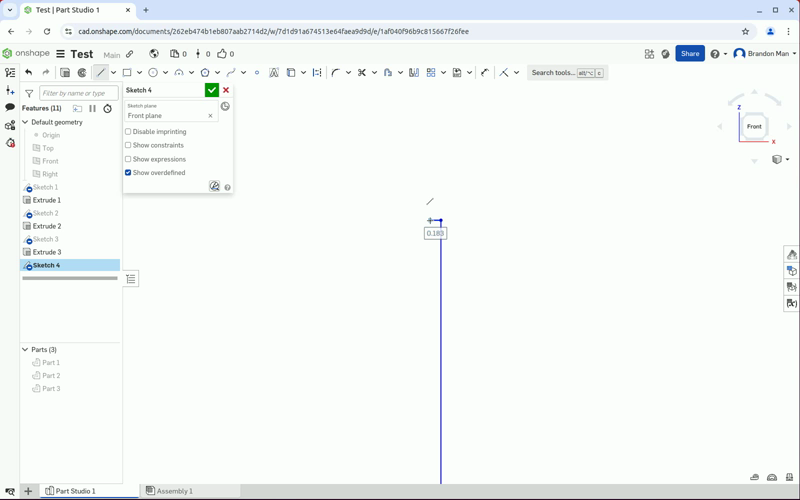
scroll(-6)
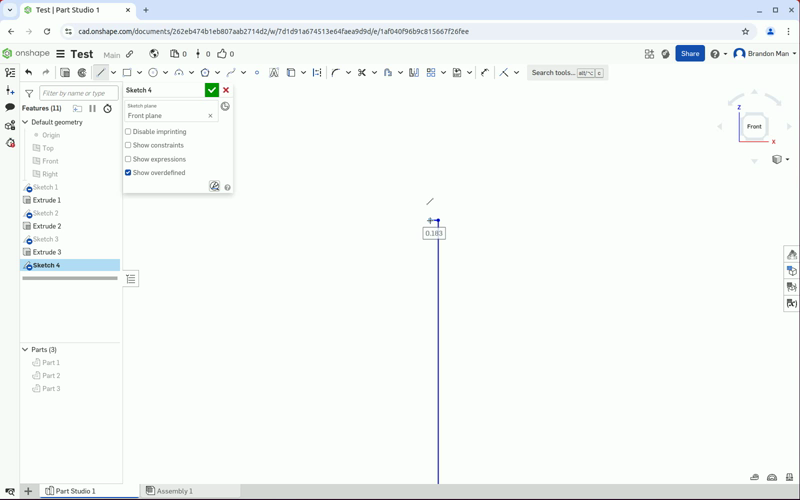
scroll(-6)
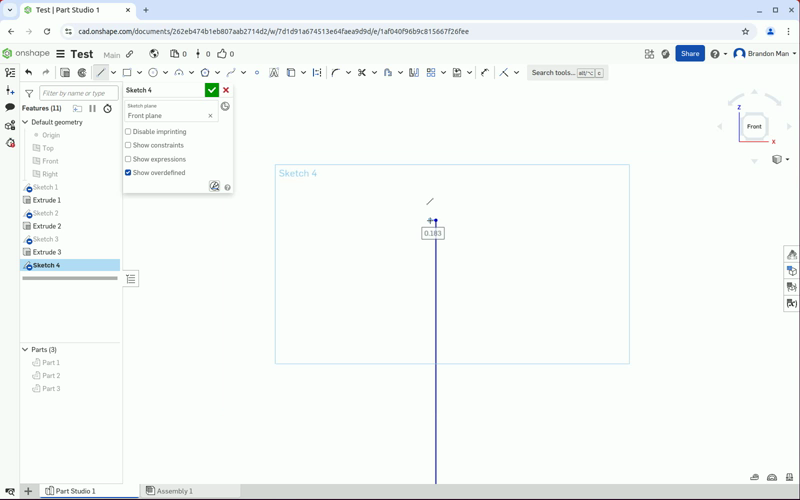
scroll(-6)
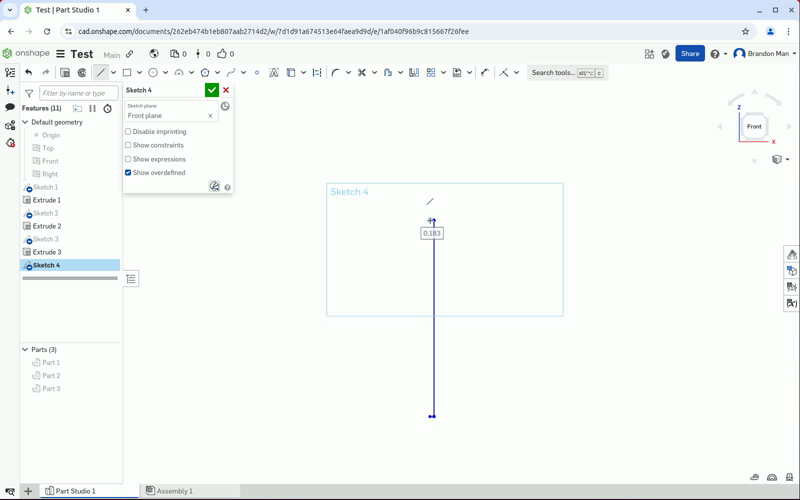
scroll(-6)
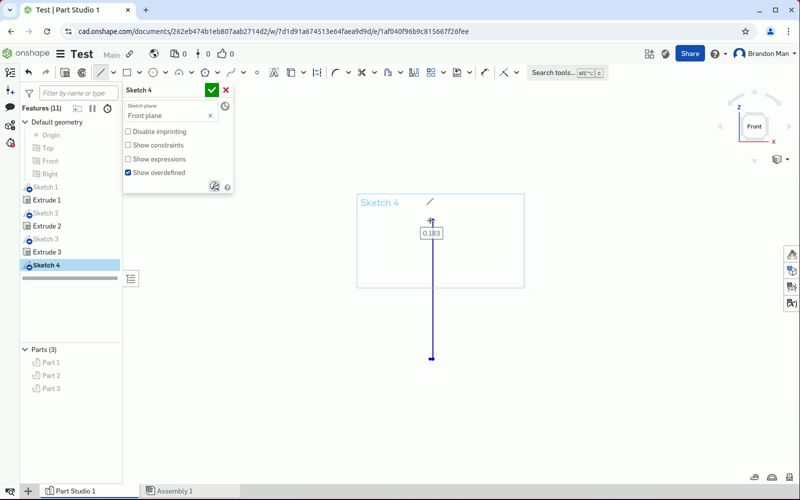
scroll(-6)
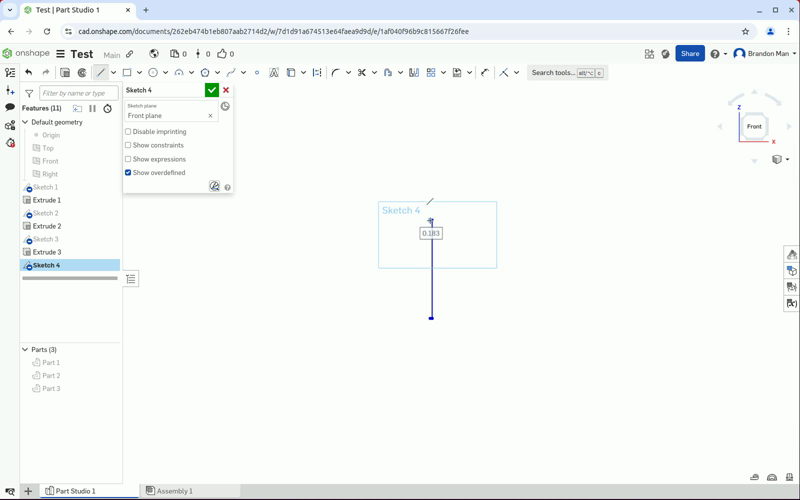
scroll(-6)
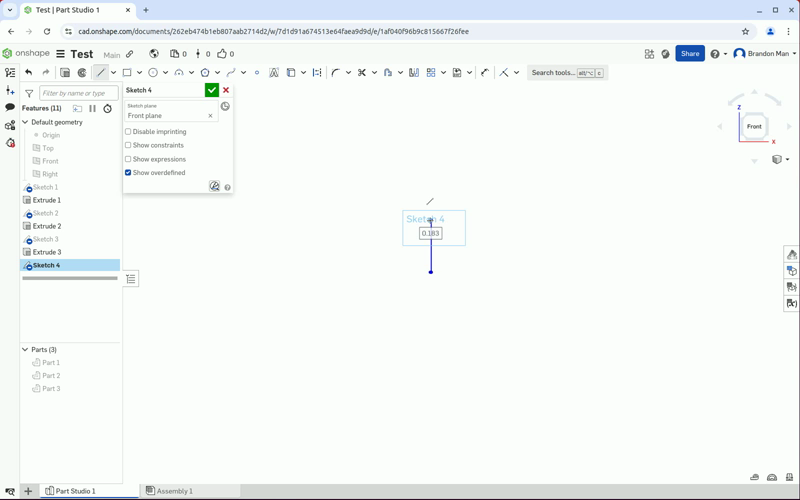
key_up(shift)
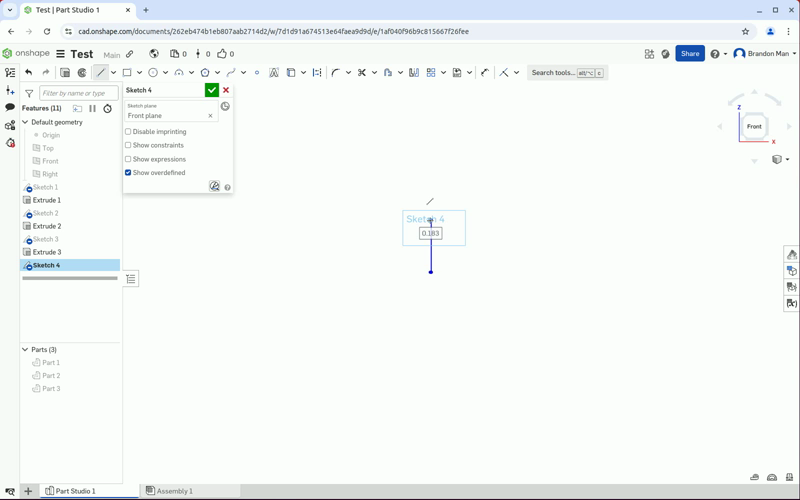
mouse_move(460, 220)
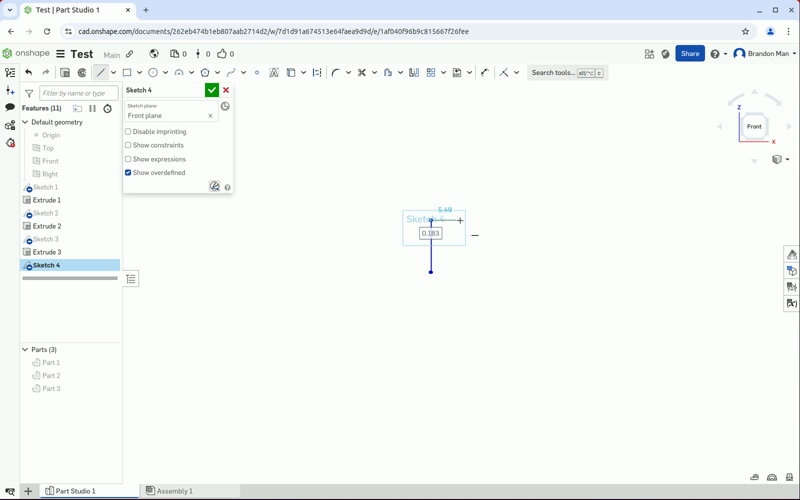
key_down(shift)
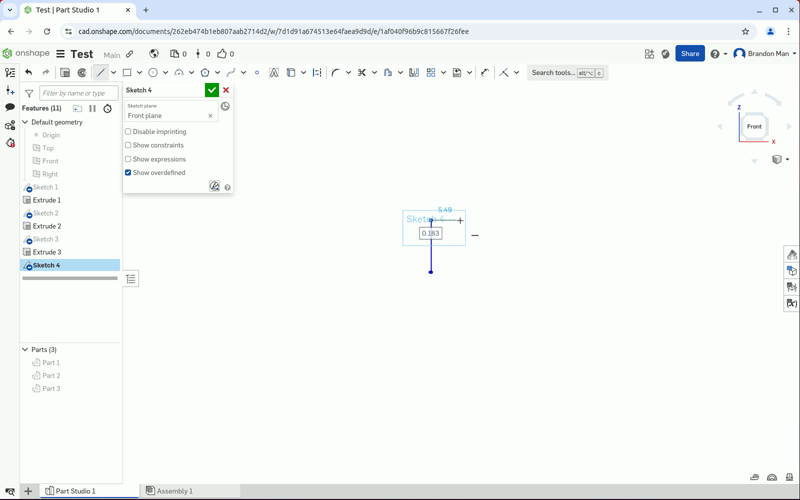
mouse_move(430, 272)
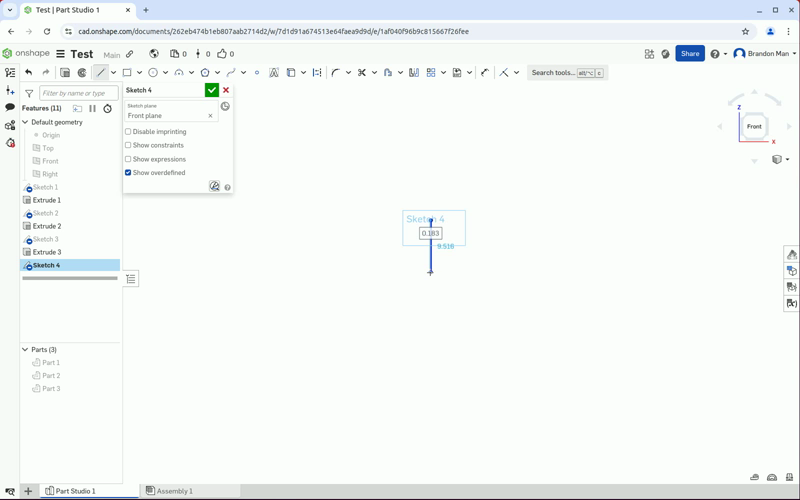
scroll(6)
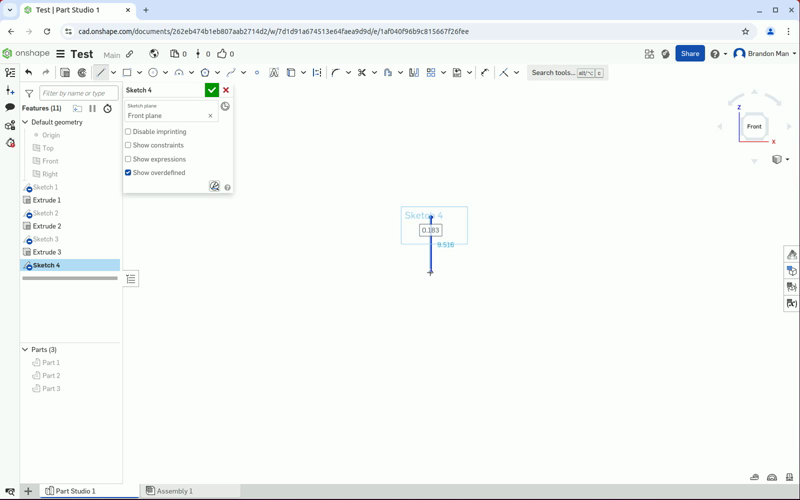
scroll(6)
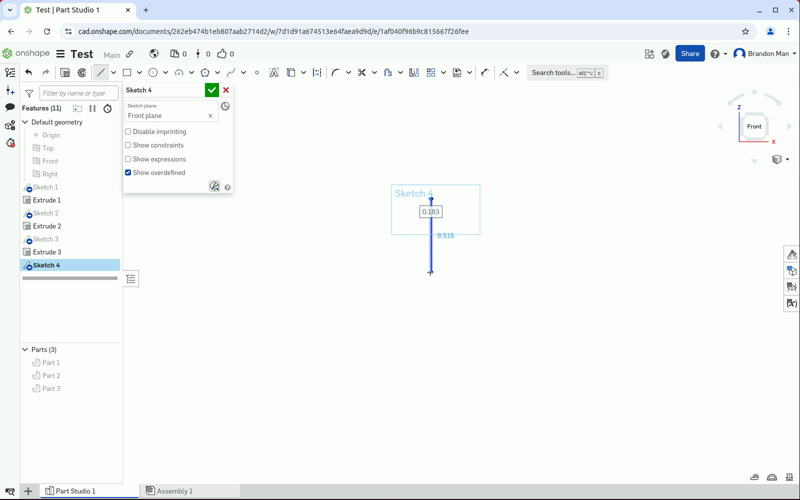
scroll(6)
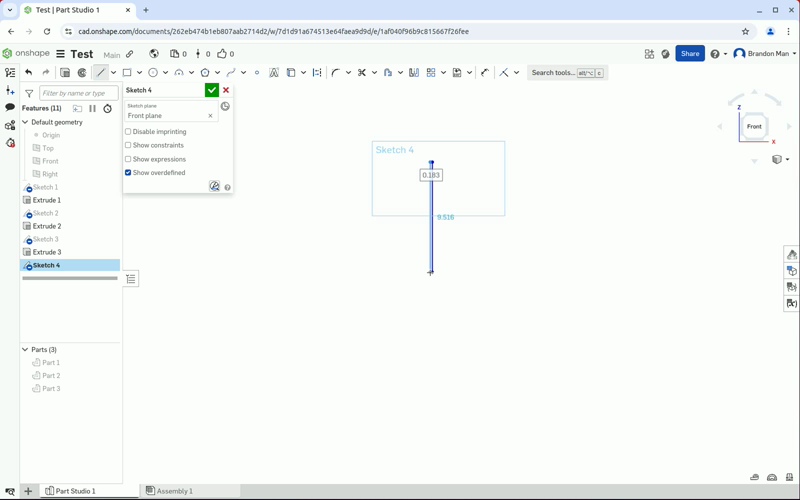
scroll(6)
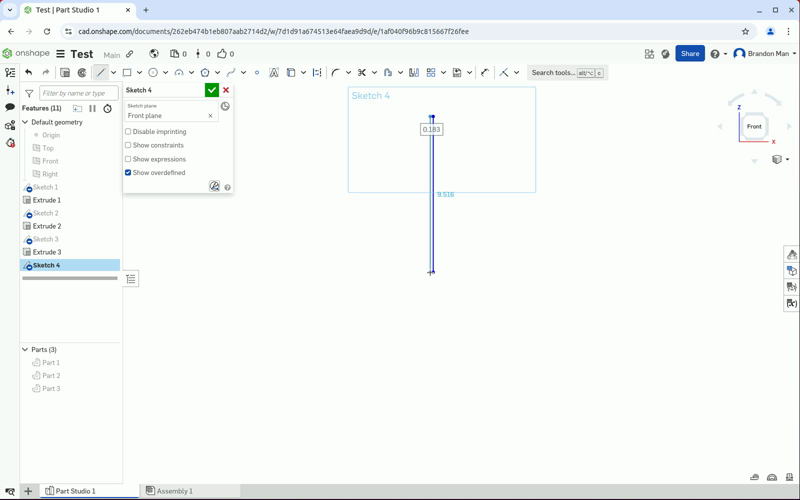
scroll(6)
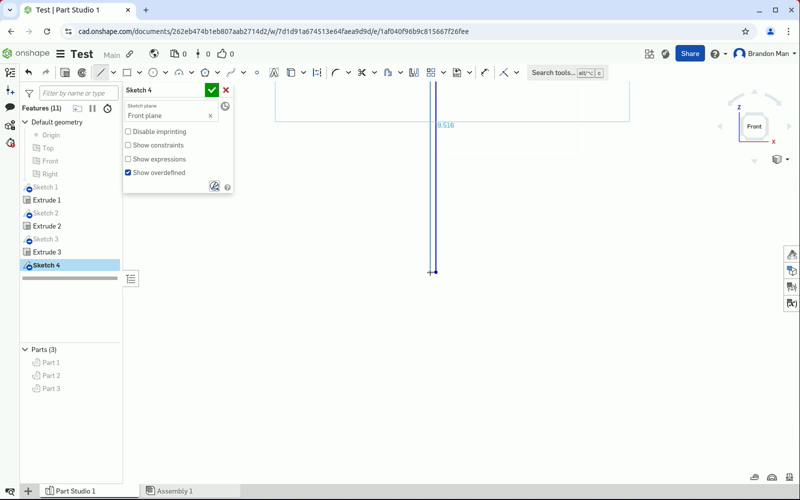
scroll(6)
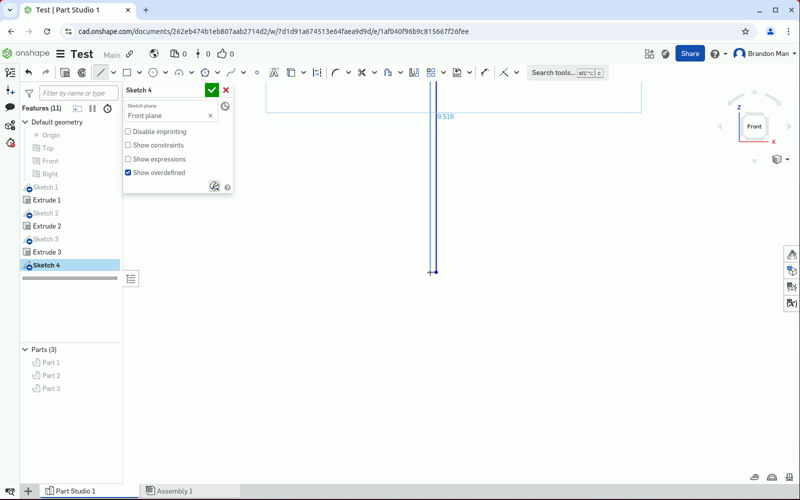
scroll(6)
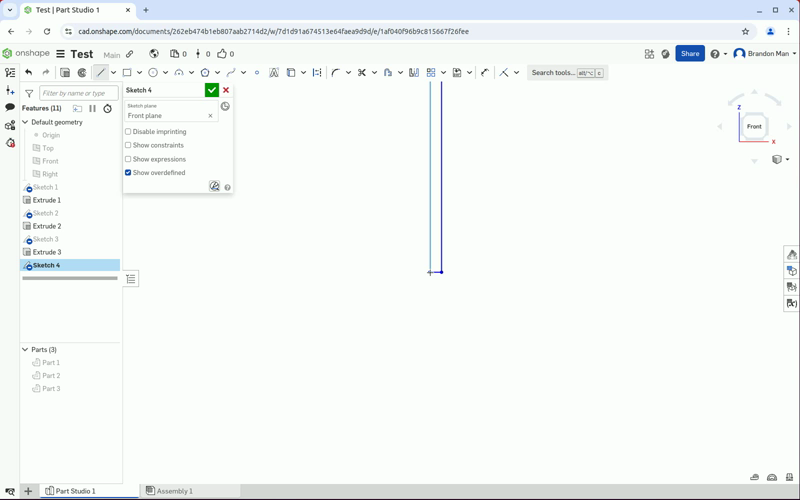
key_up(shift)
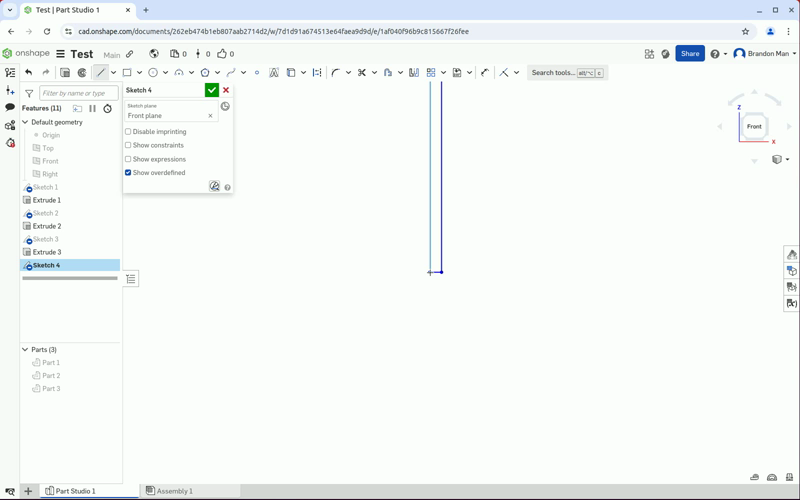
click(430, 272)
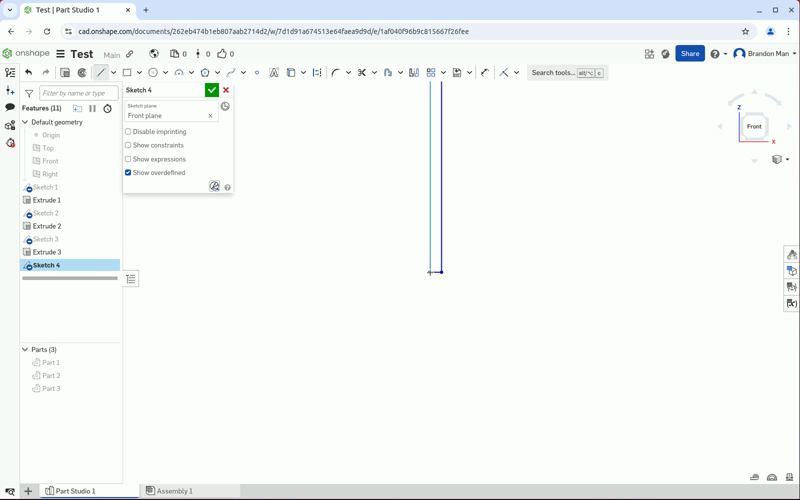
scroll(-6)
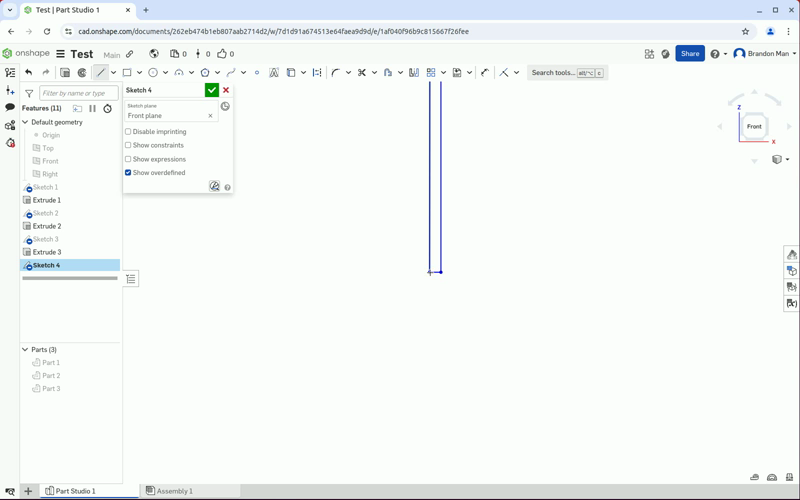
scroll(-6)
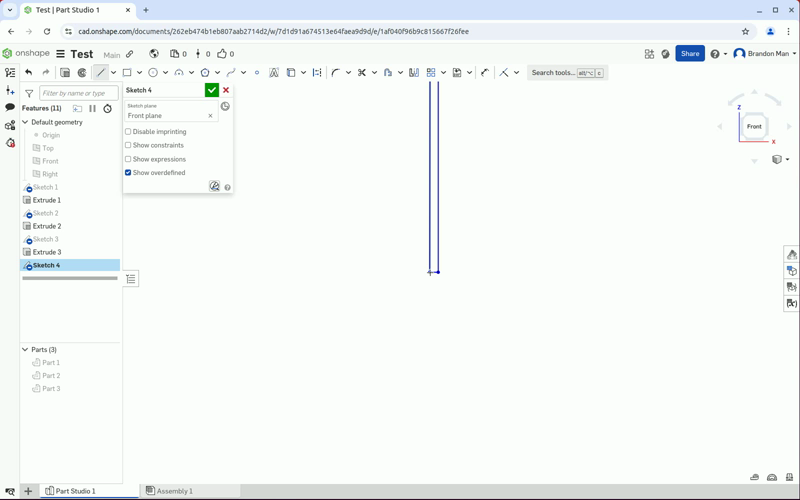
scroll(-6)
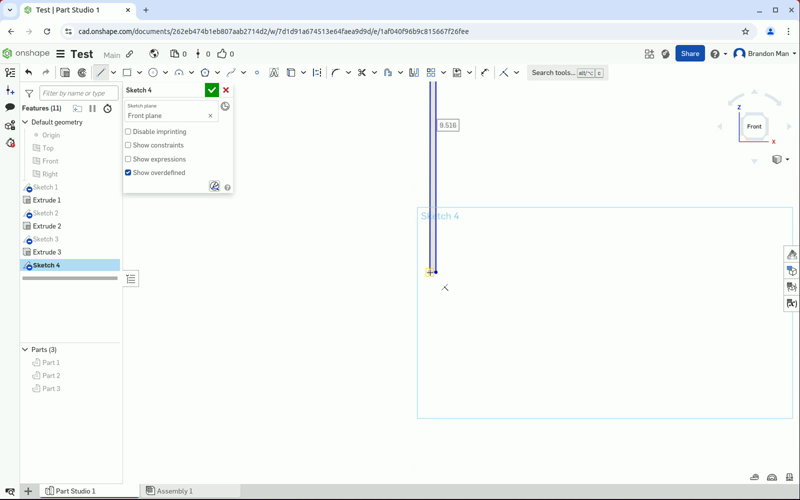
scroll(-6)
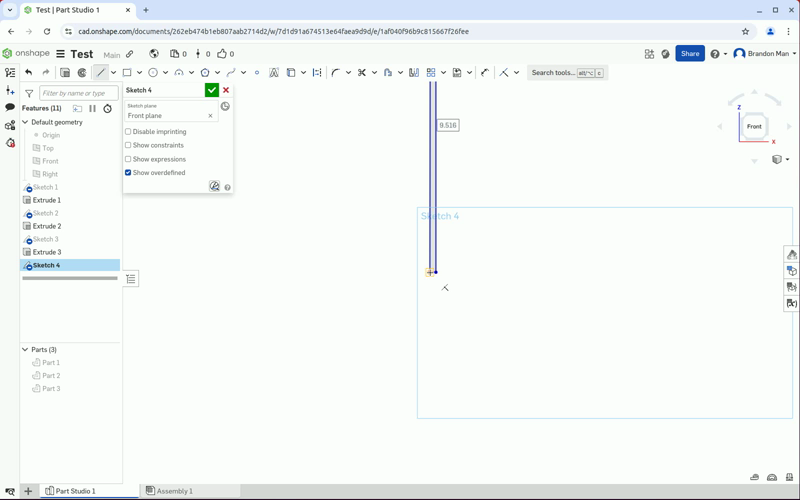
scroll(-6)
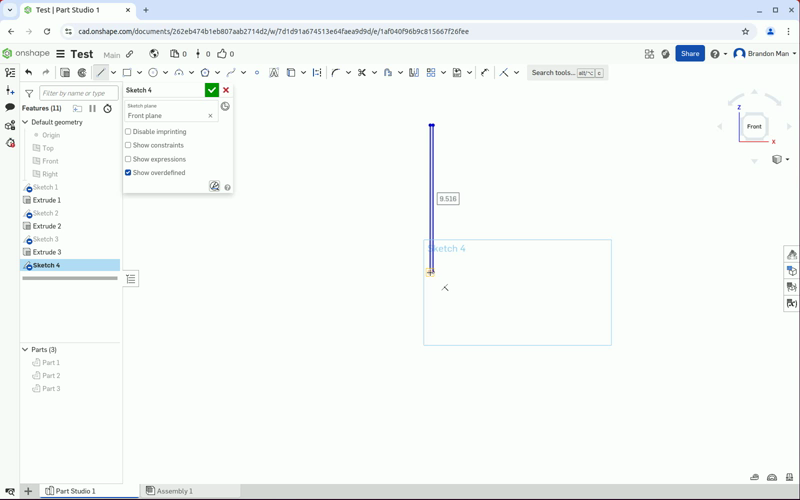
scroll(-6)
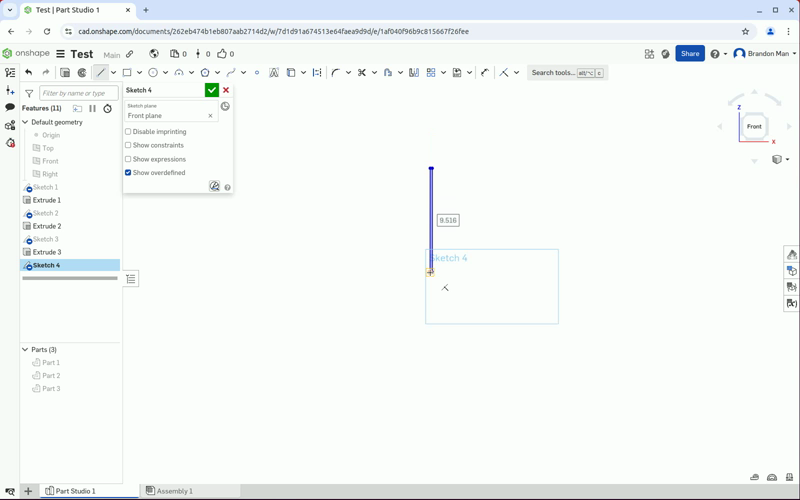
scroll(-6)
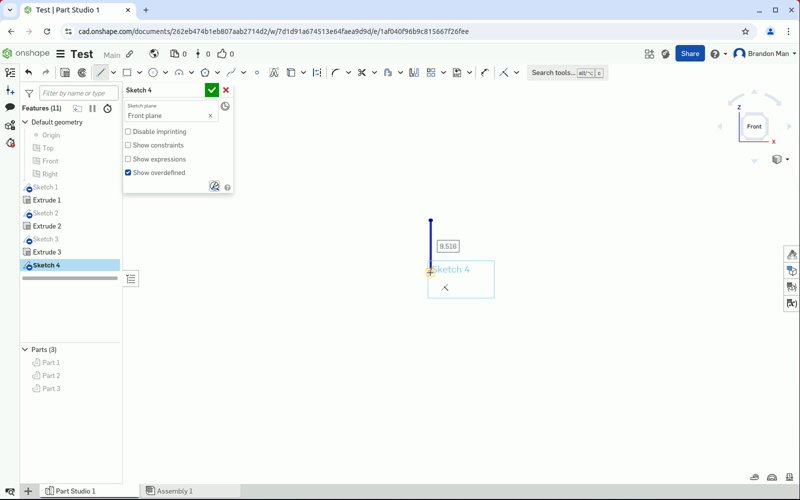
key(esc)
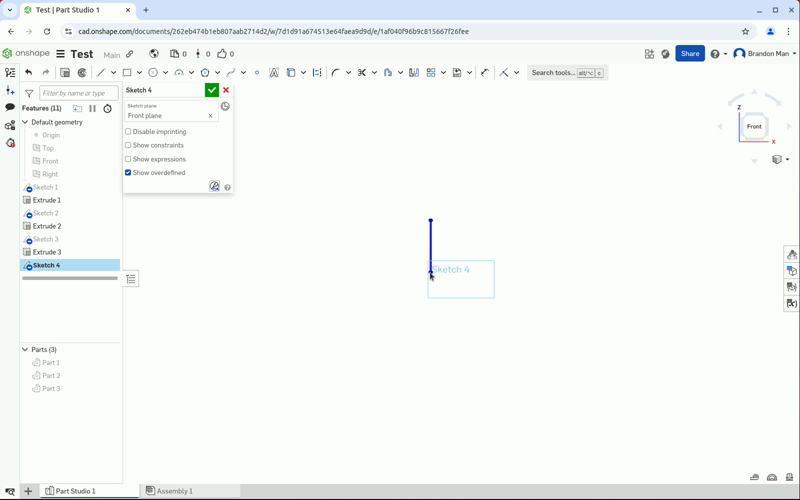
mouse_move(430, 264)
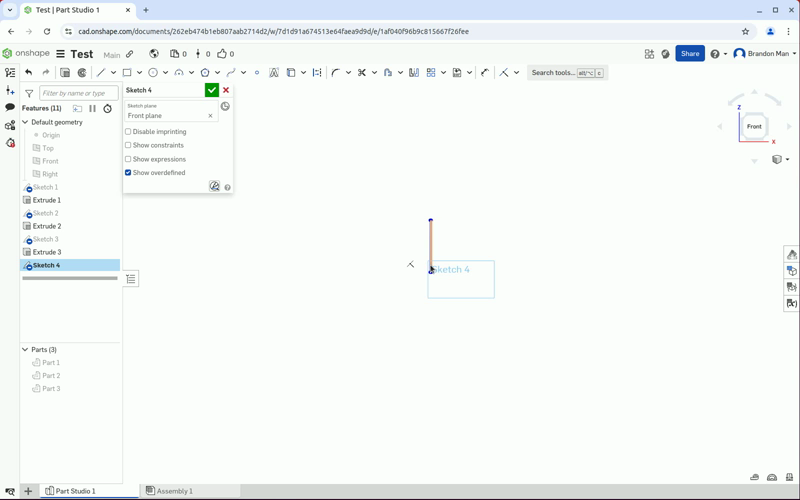
scroll(6)
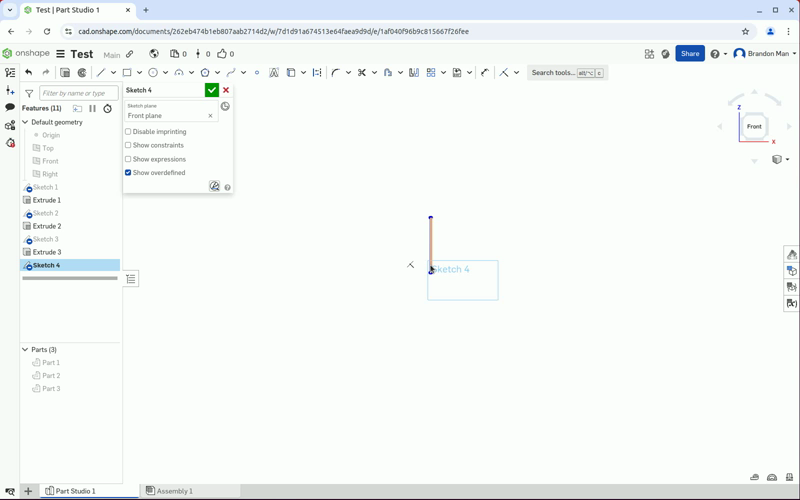
scroll(6)
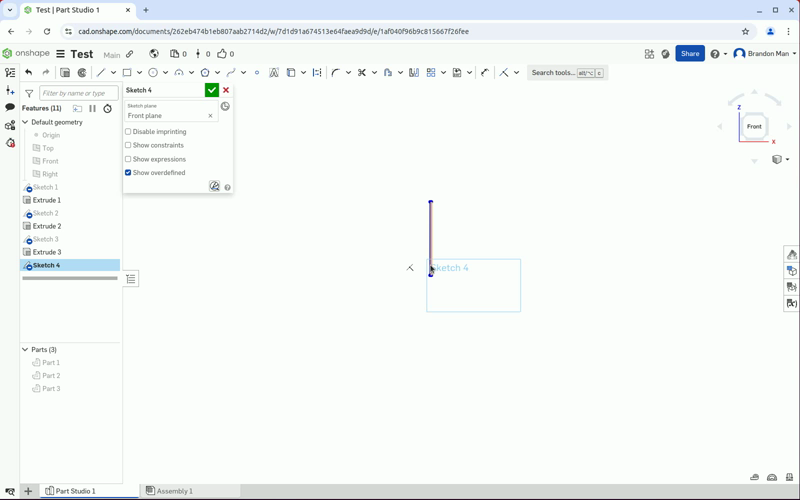
scroll(6)
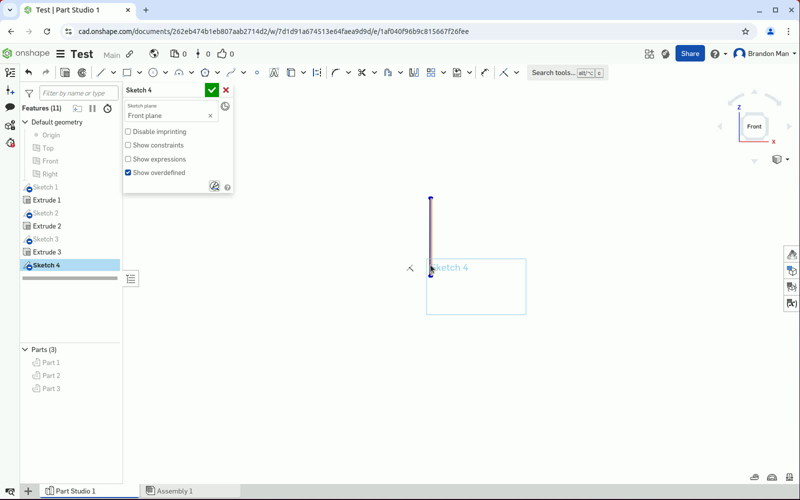
scroll(6)
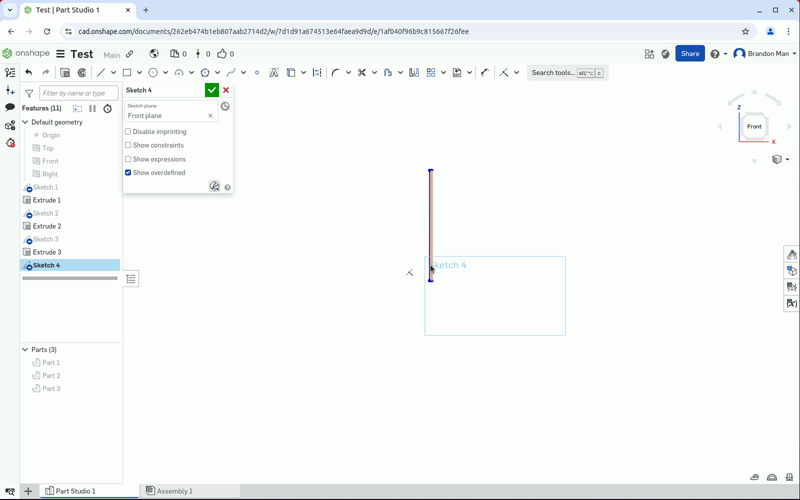
scroll(6)
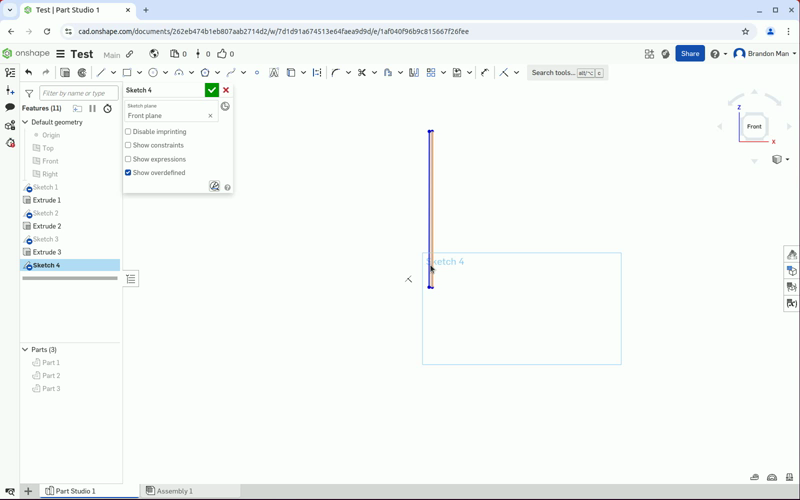
scroll(6)
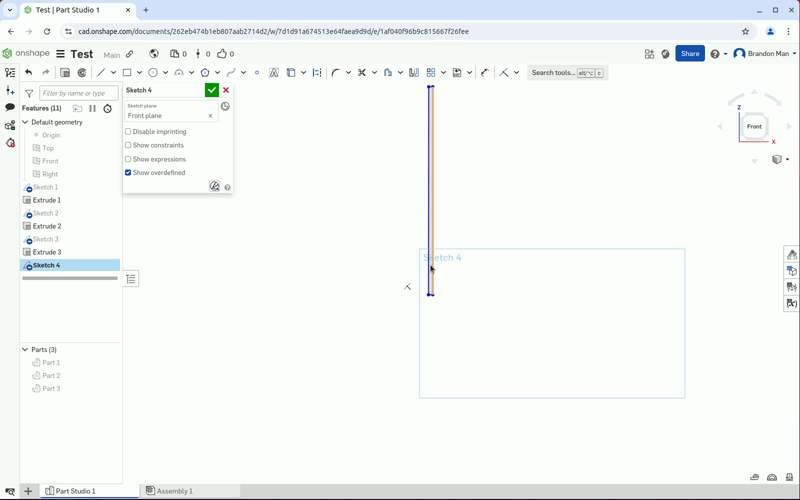
scroll(6)
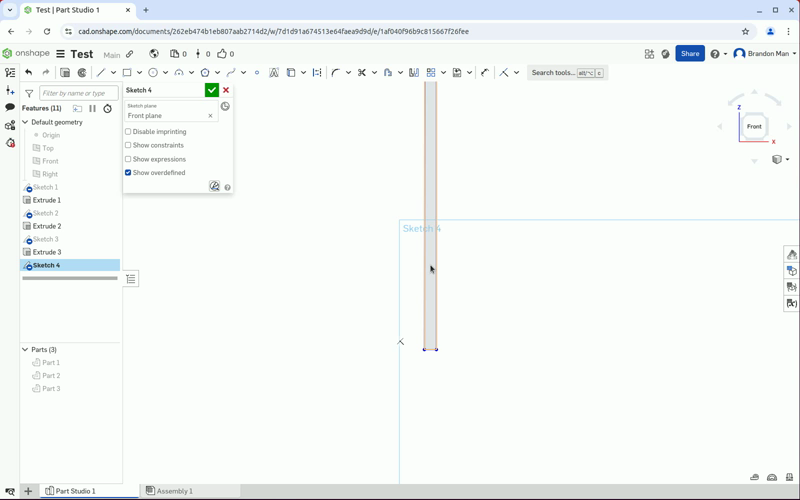
click(430, 264)
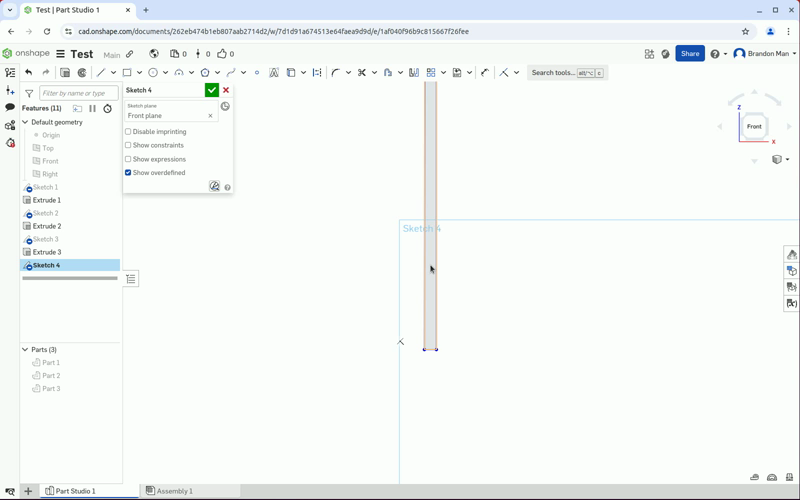
scroll(-6)
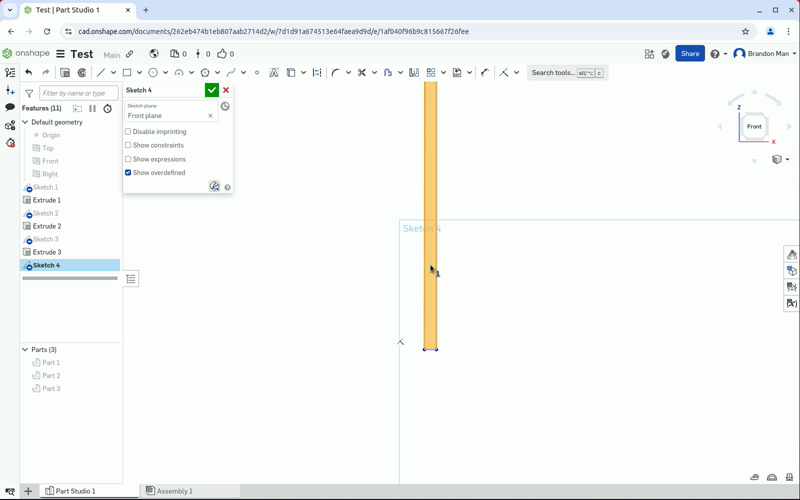
scroll(-6)
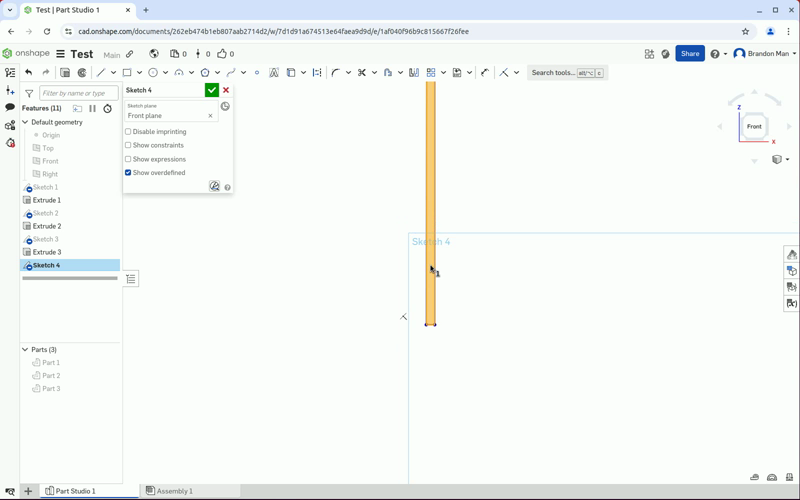
scroll(-6)
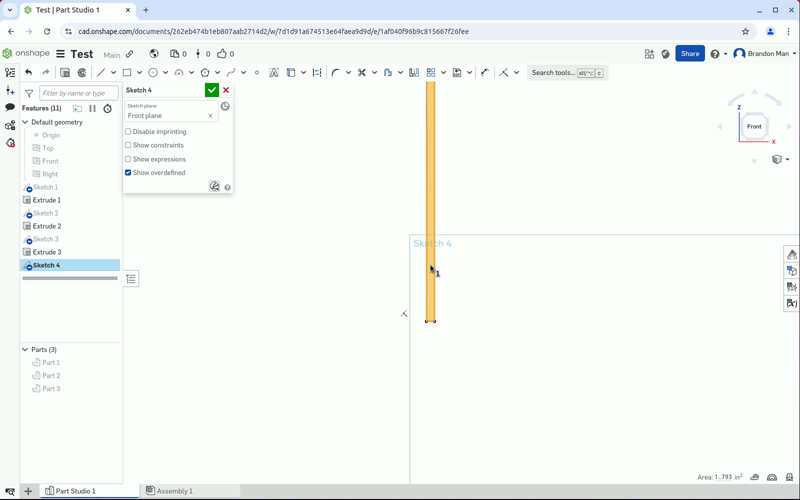
scroll(-6)
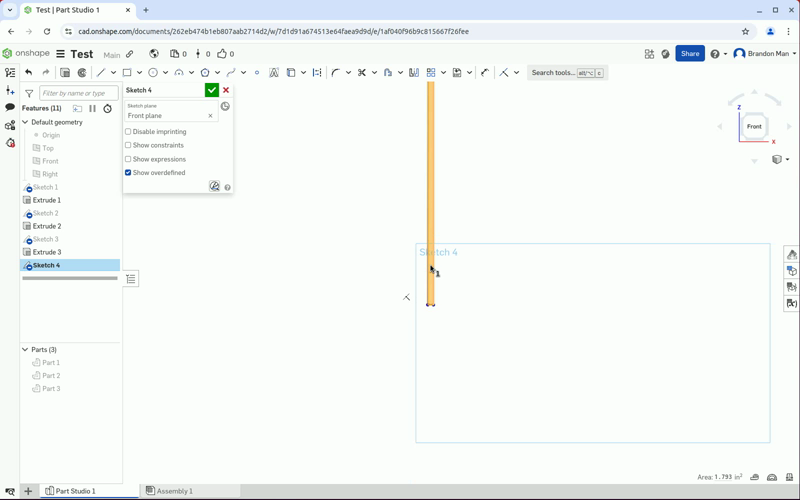
scroll(-6)
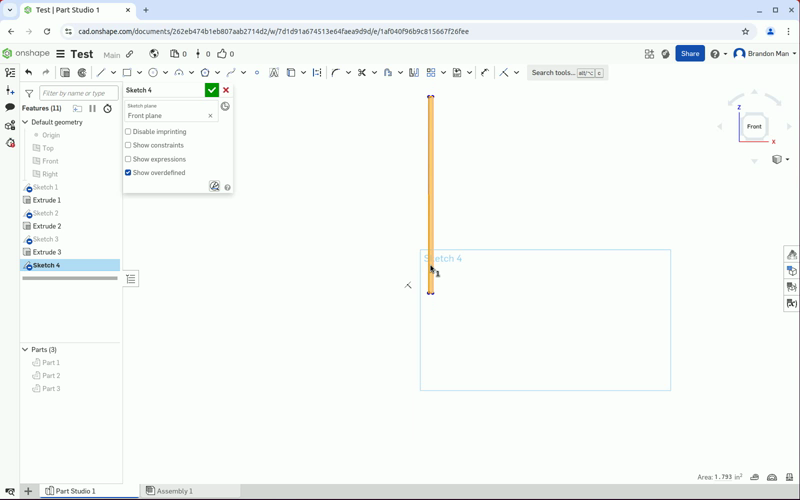
scroll(-6)
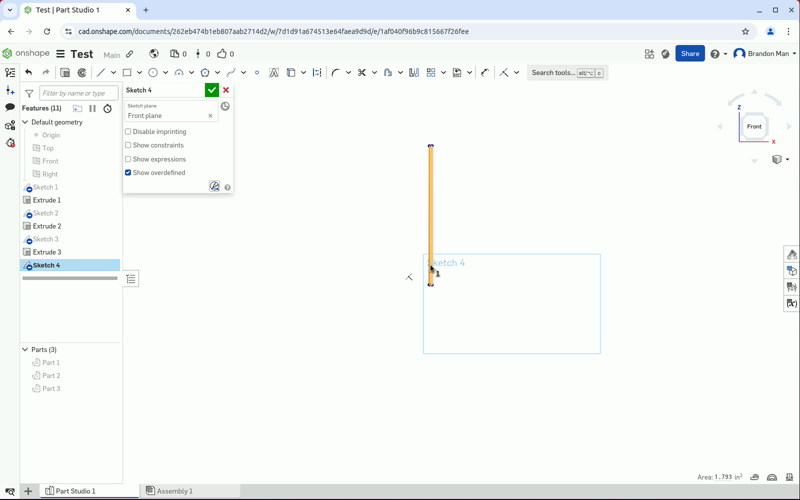
scroll(-6)
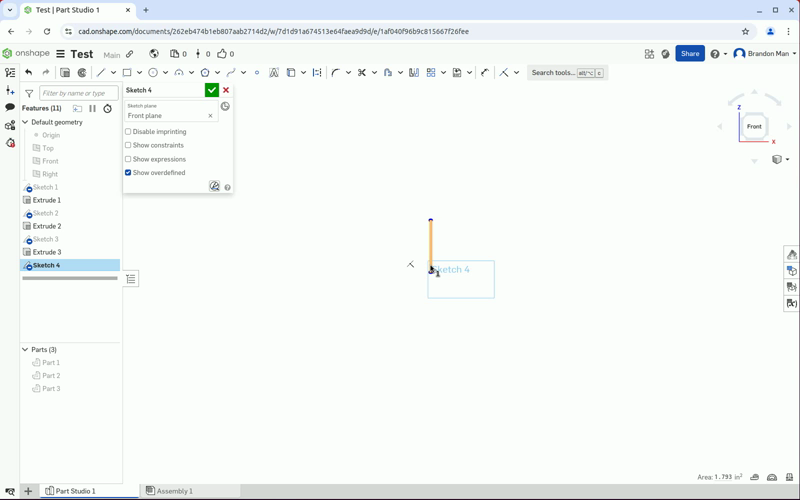
mouse_move(73, 352)
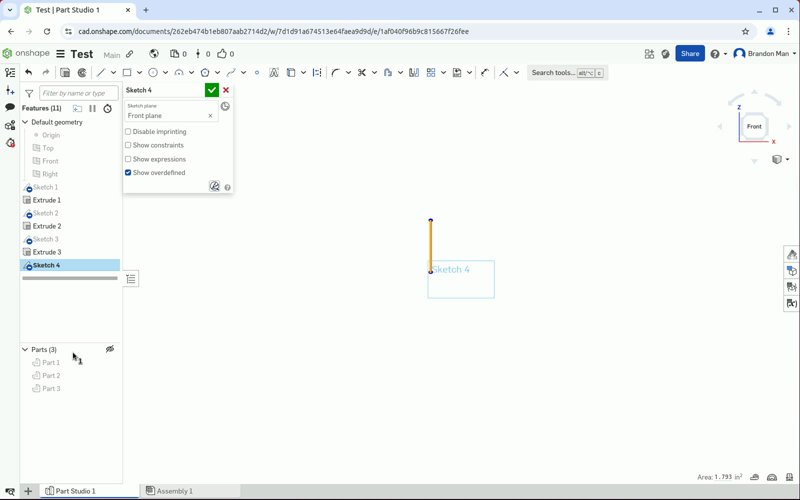
key(shift+y)
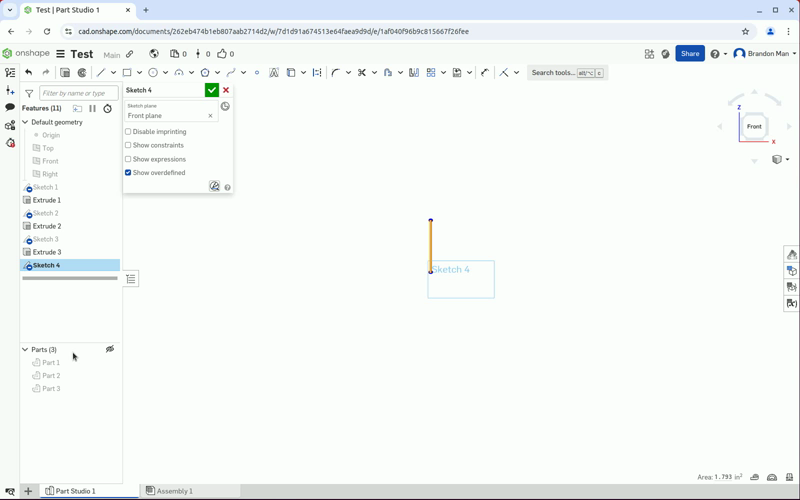
key(shift+e)
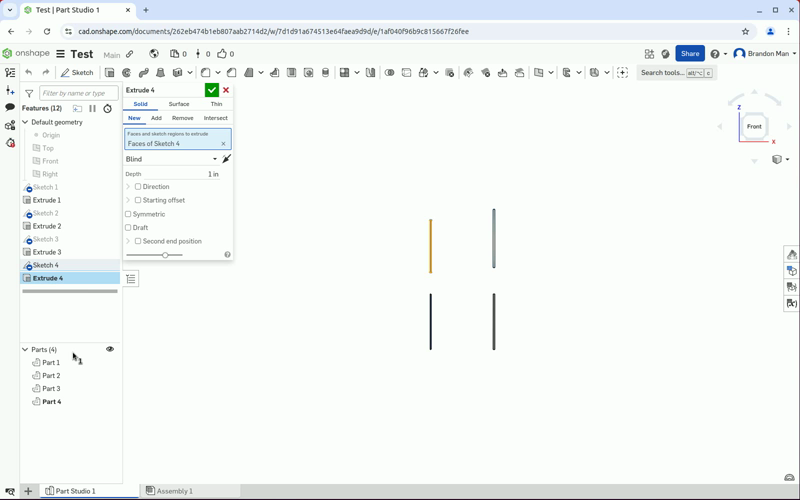
mouse_move(143, 106)
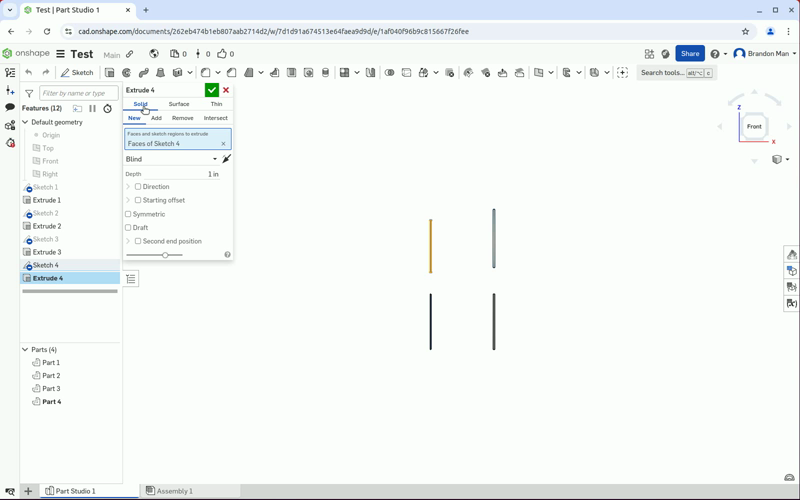
click(143, 106)
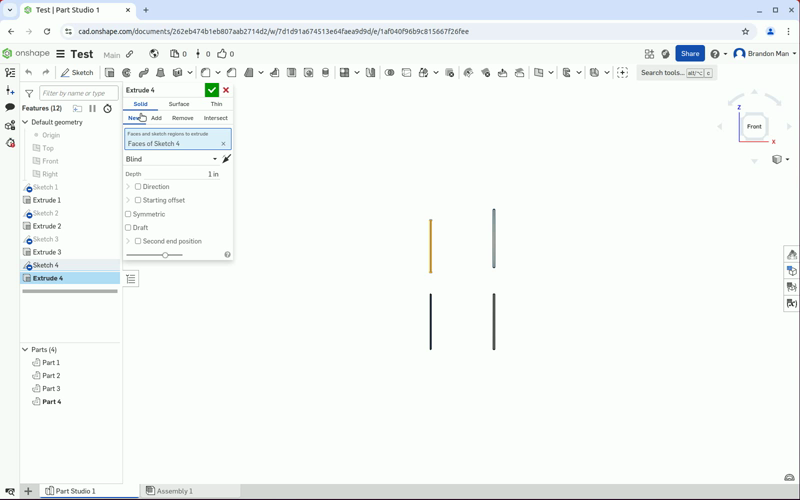
mouse_move(137, 120)
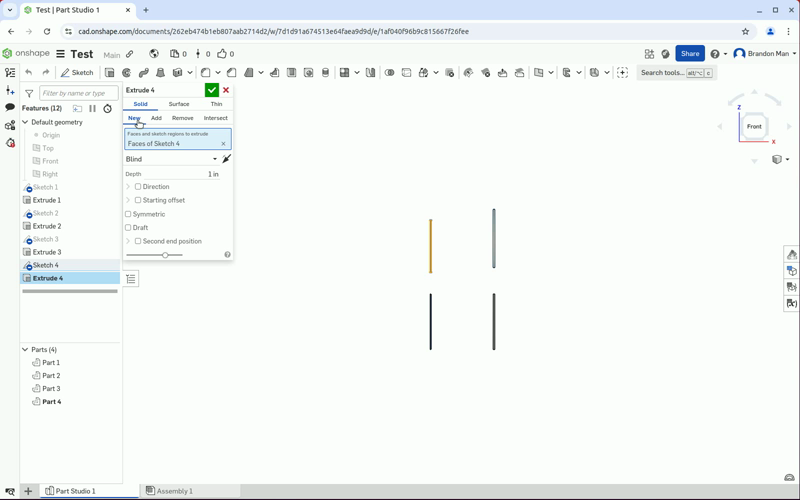
click(137, 120)
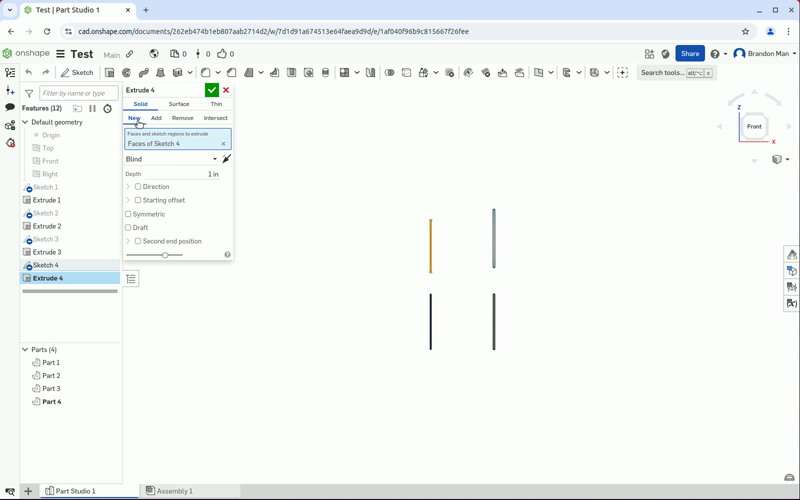
key(tab, 4)
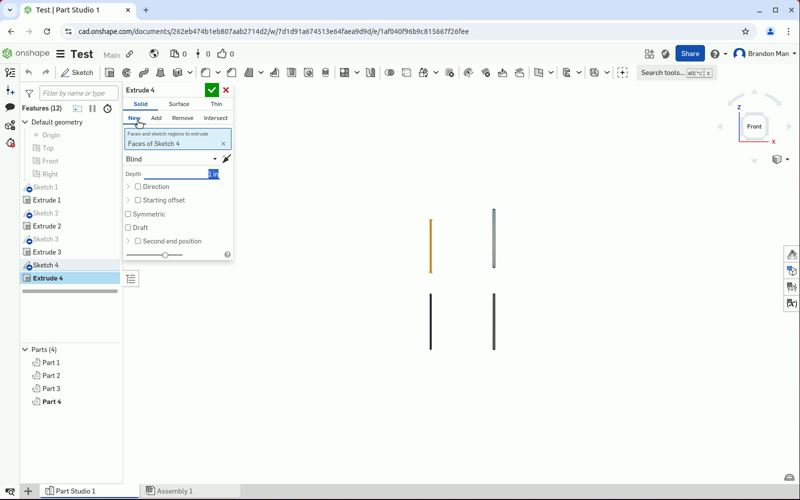
text(23.108)
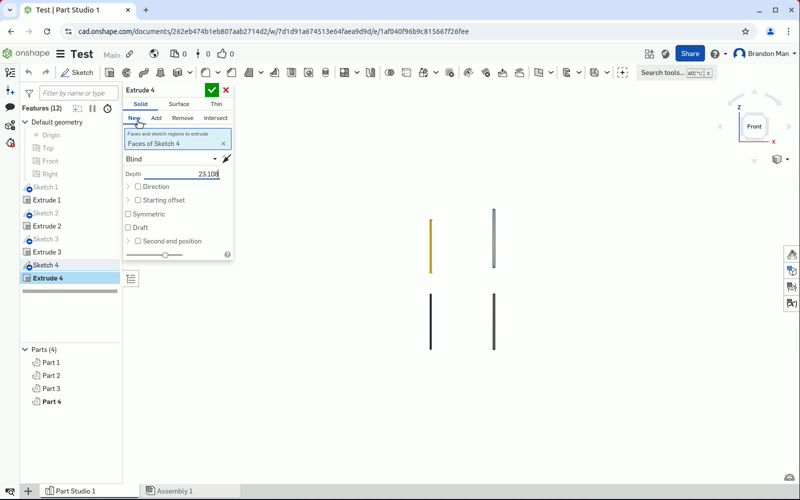
key(enter)
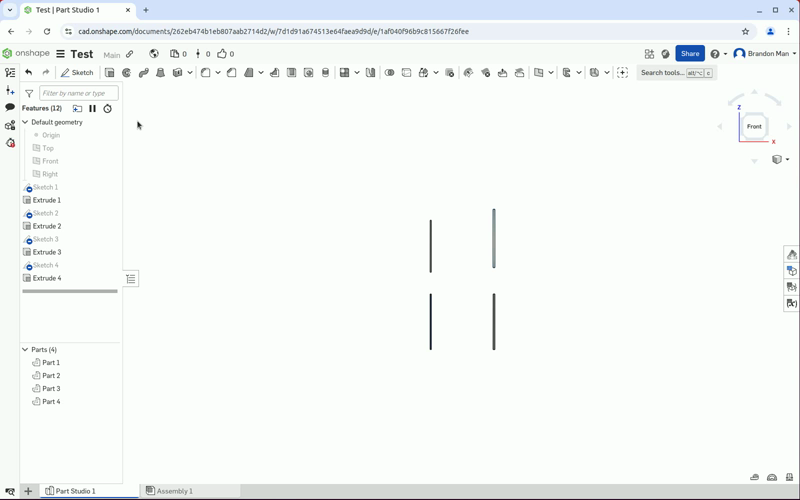
key(shift+h)
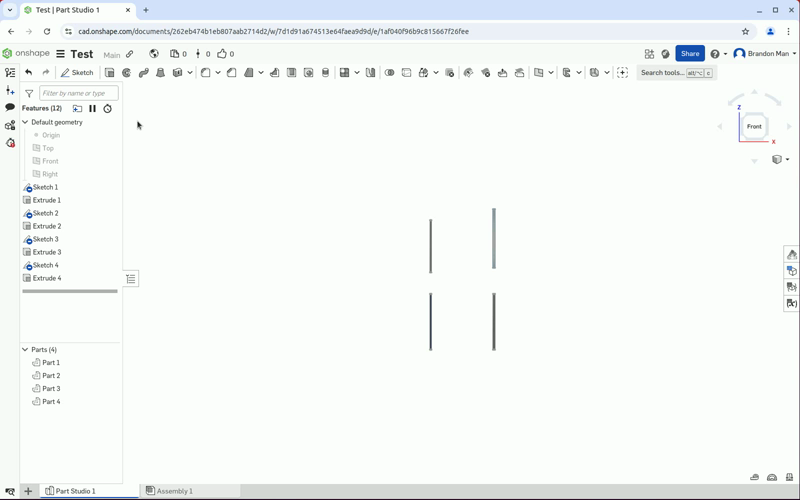
key(shift+h)
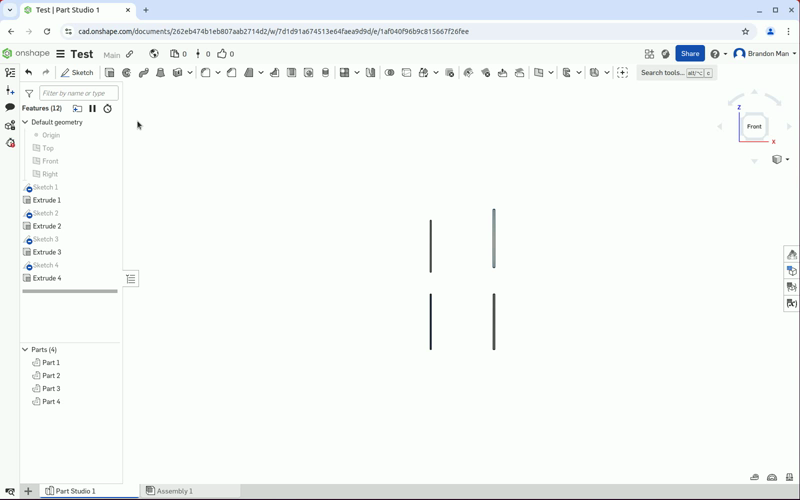
mouse_move(73, 189)
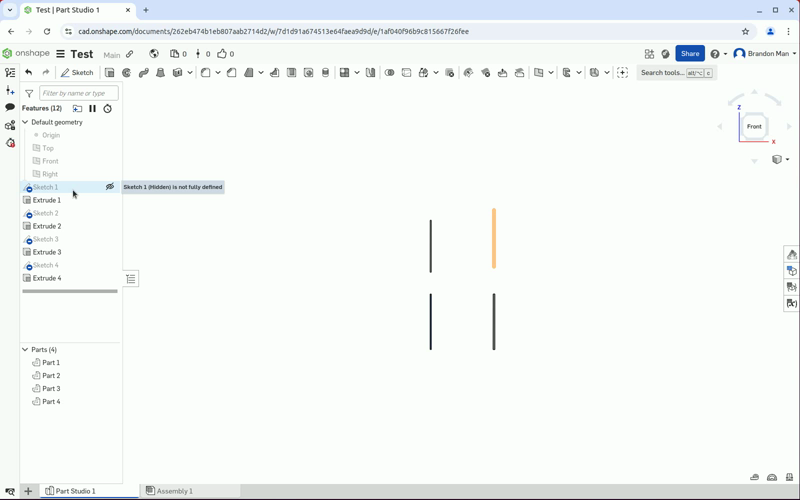
click(73, 189)
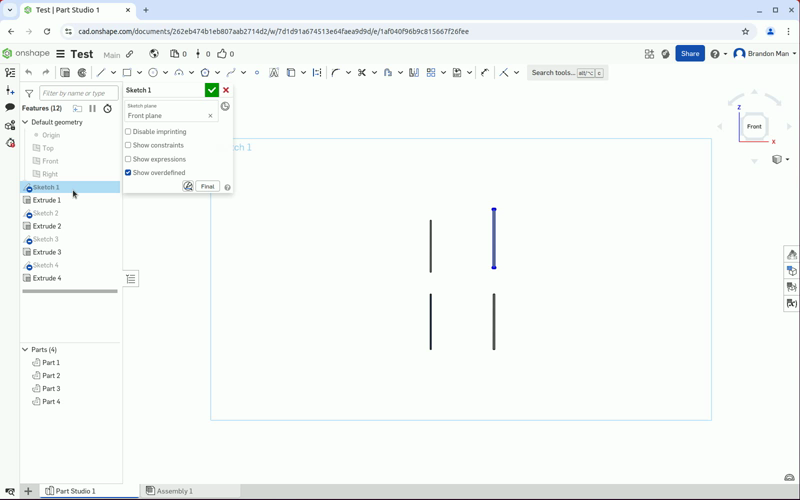
mouse_move(229, 92)
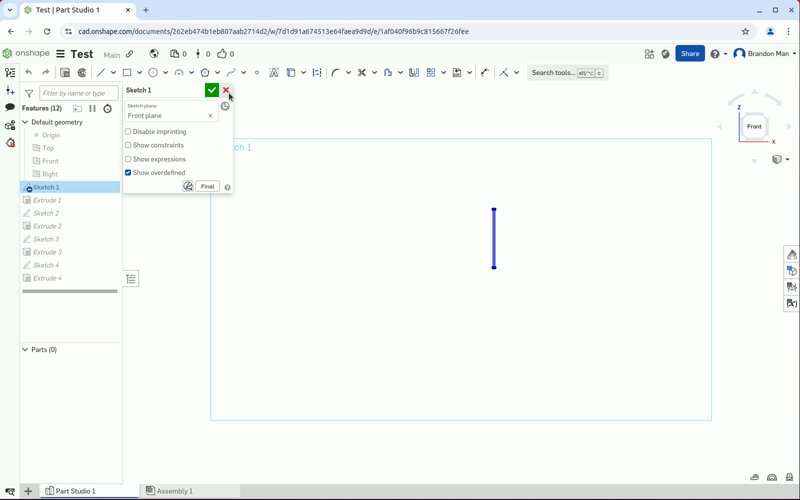
click(229, 92)
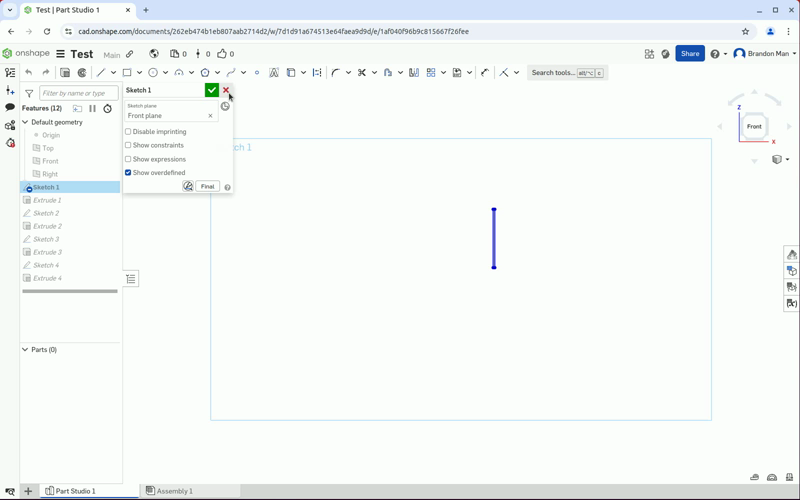
key(shift+s)
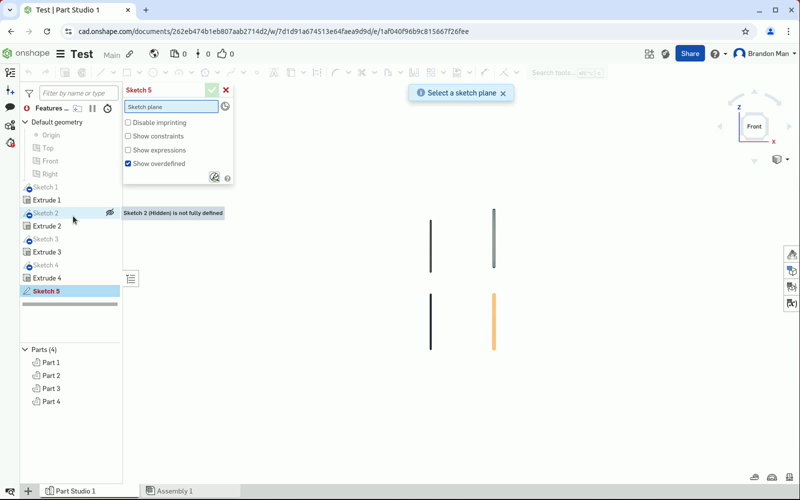
scroll(3)
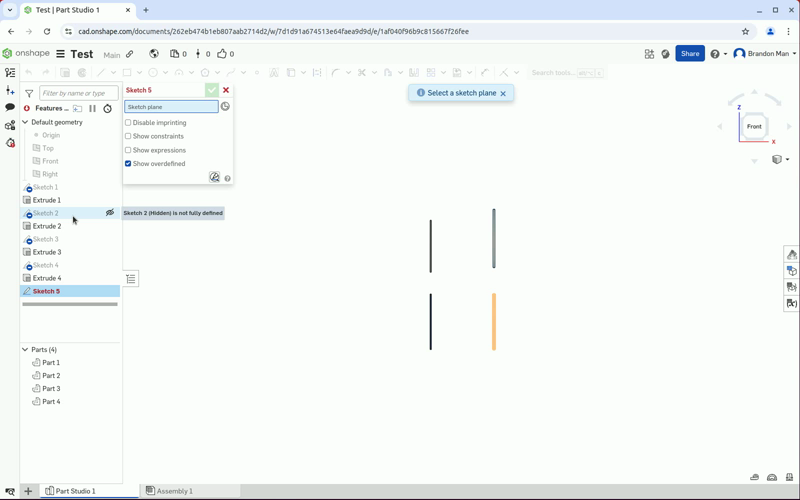
mouse_move(73, 163)
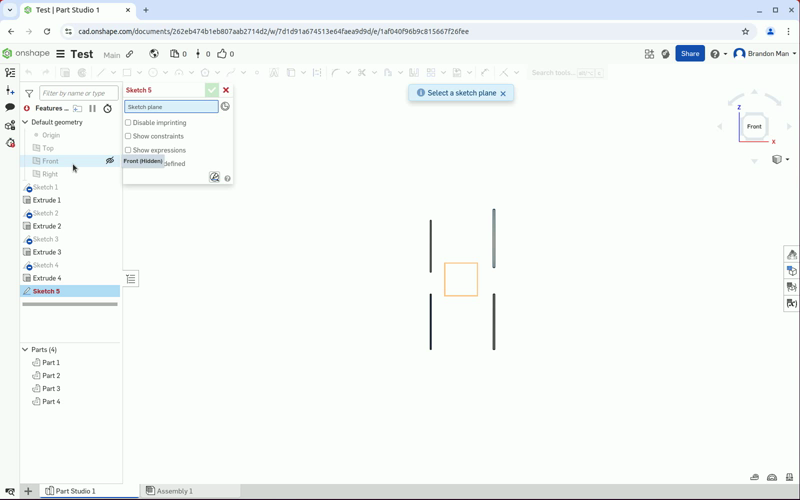
click(73, 163)
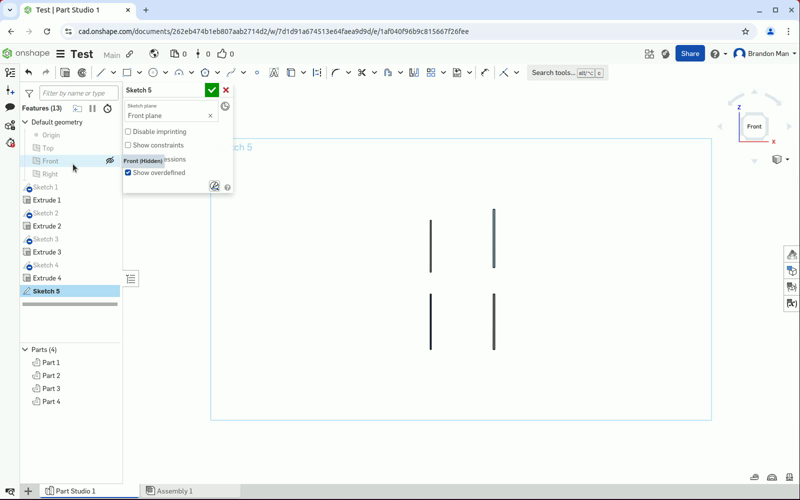
mouse_move(73, 352)
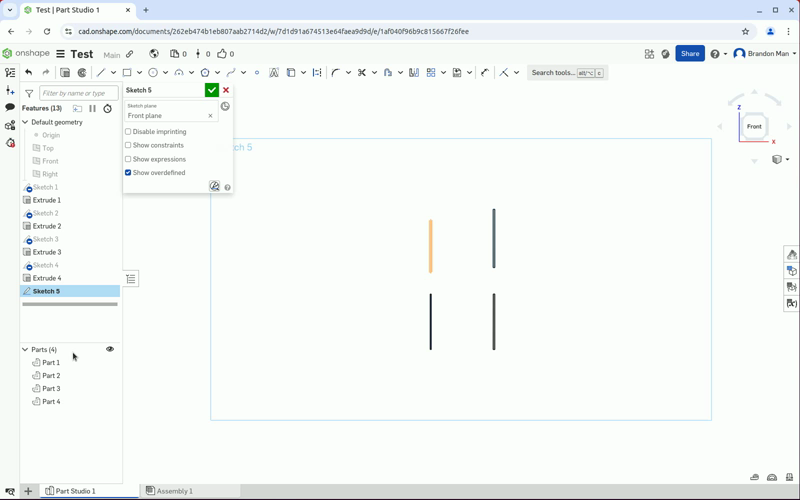
key(y)
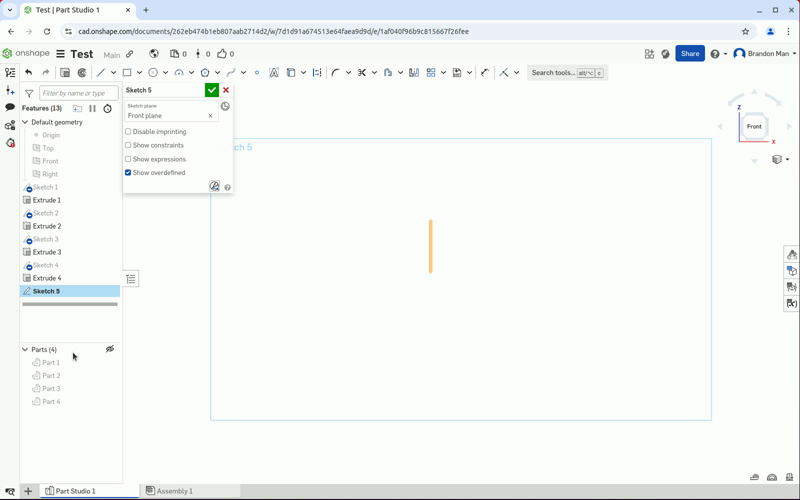
key(l)
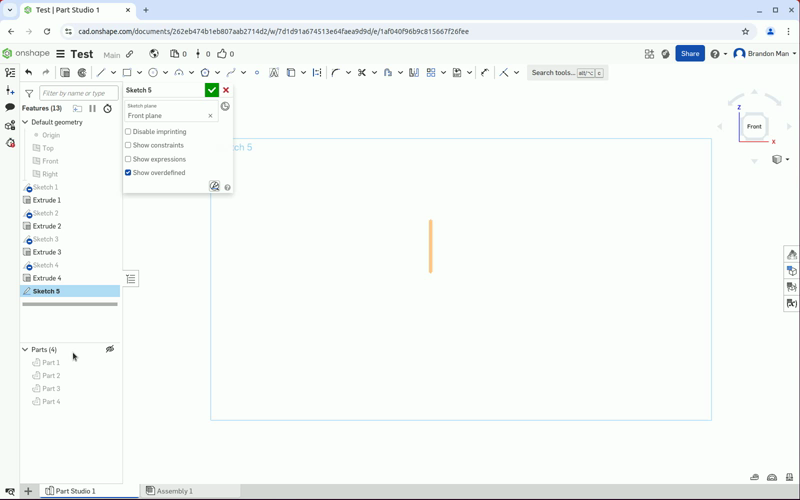
key_down(shift)
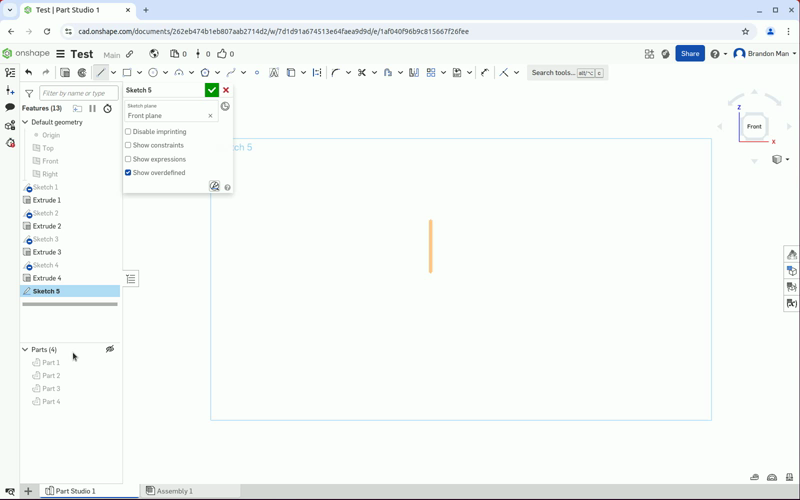
mouse_move(465, 293)
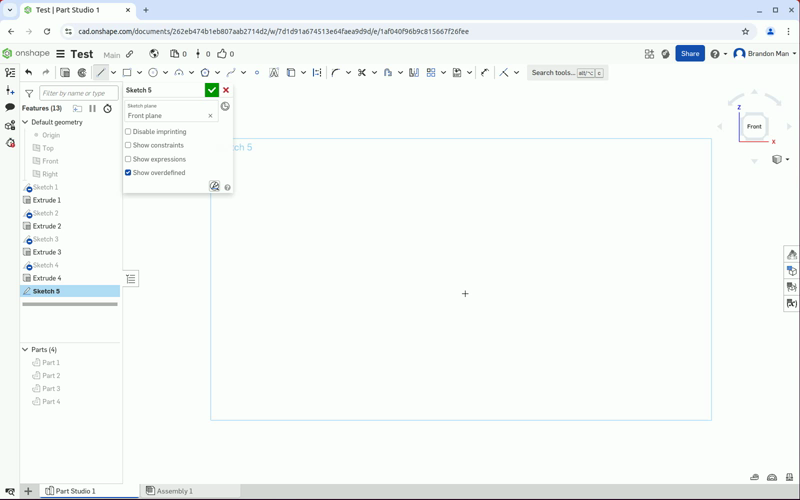
click(465, 293)
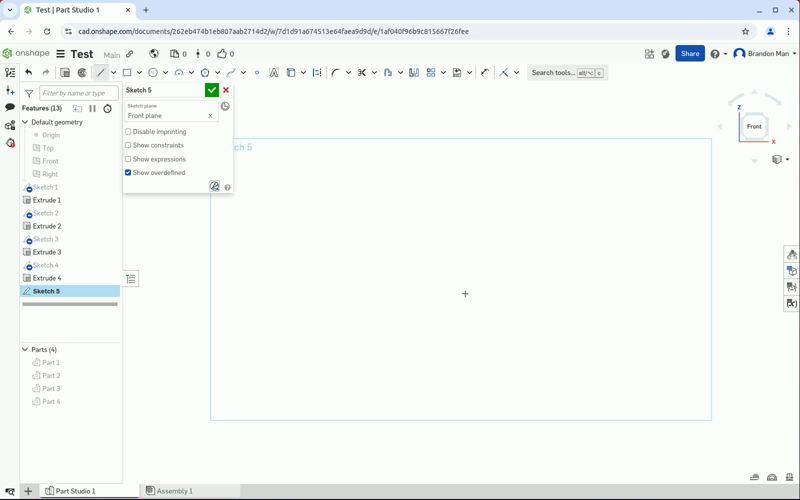
key_up(shift)
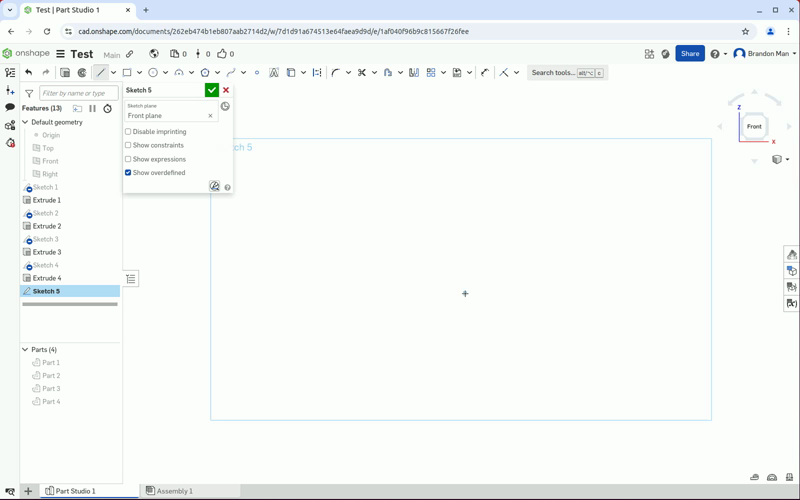
key_down(shift)
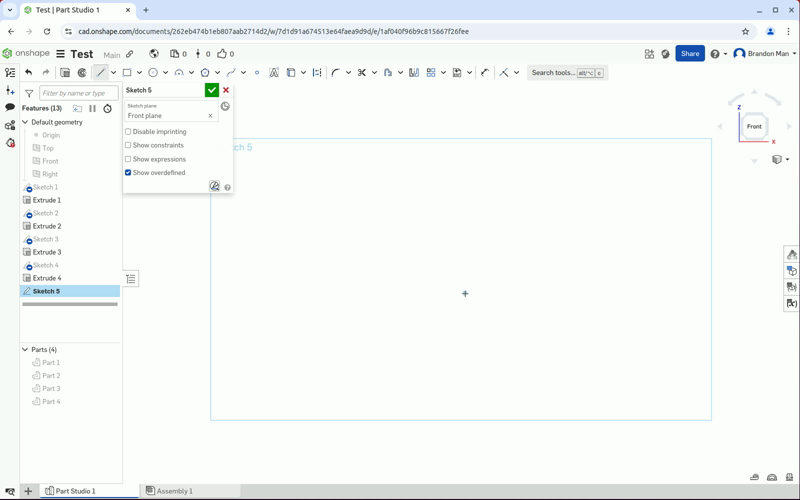
mouse_move(495, 293)
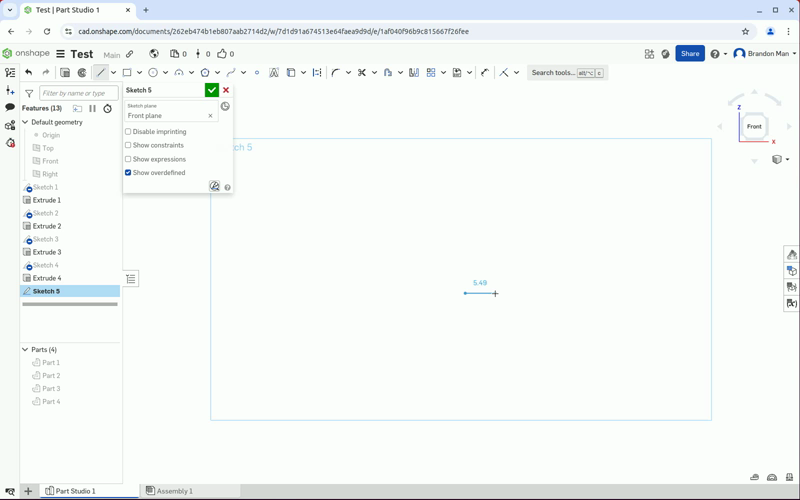
mouse_move(489, 293)
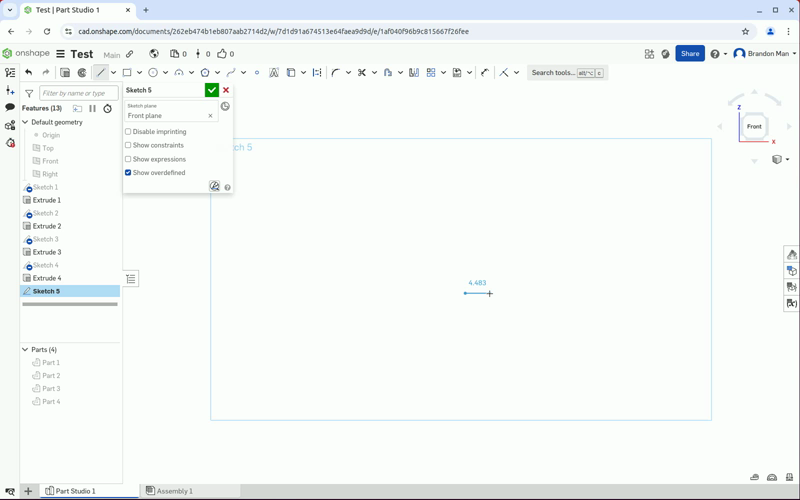
click(489, 293)
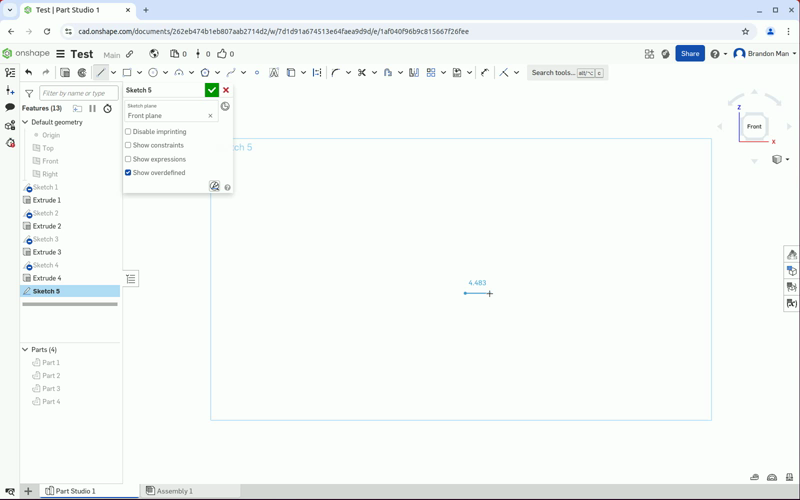
key_up(shift)
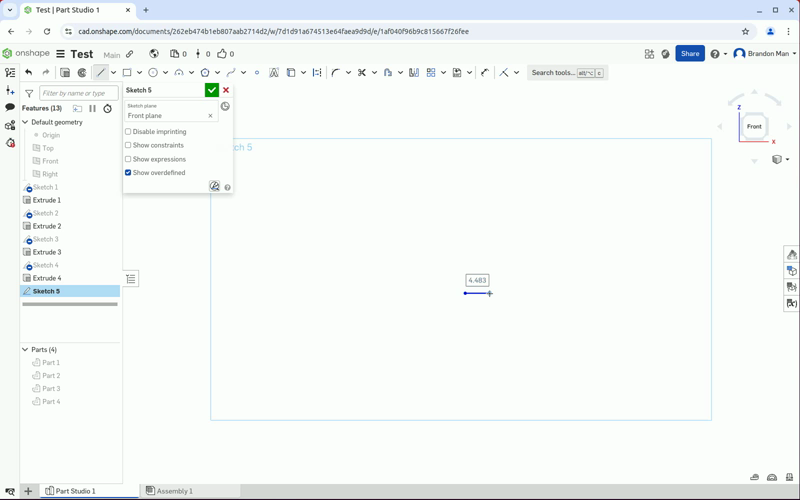
key_down(shift)
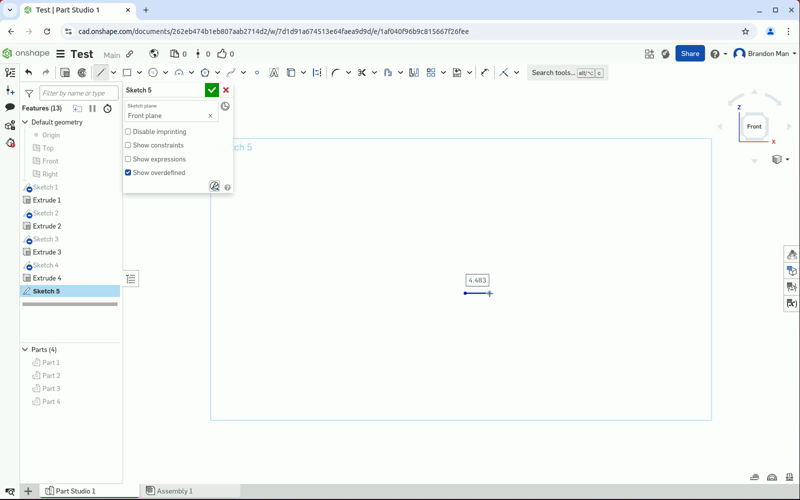
mouse_move(519, 293)
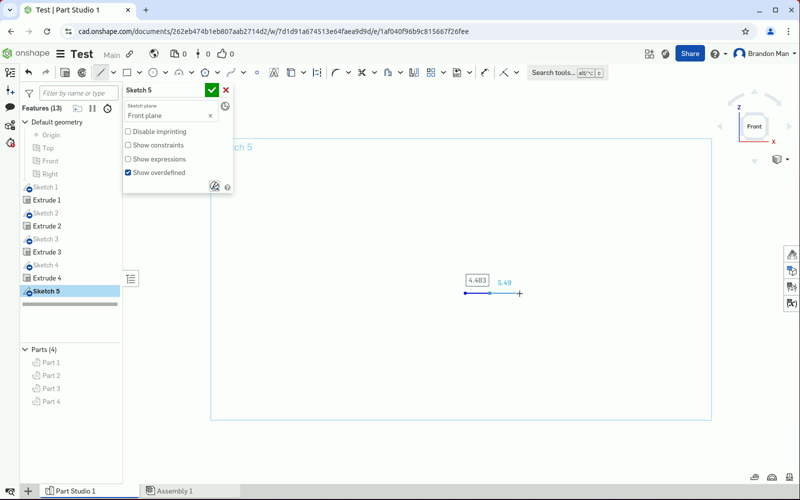
mouse_move(491, 293)
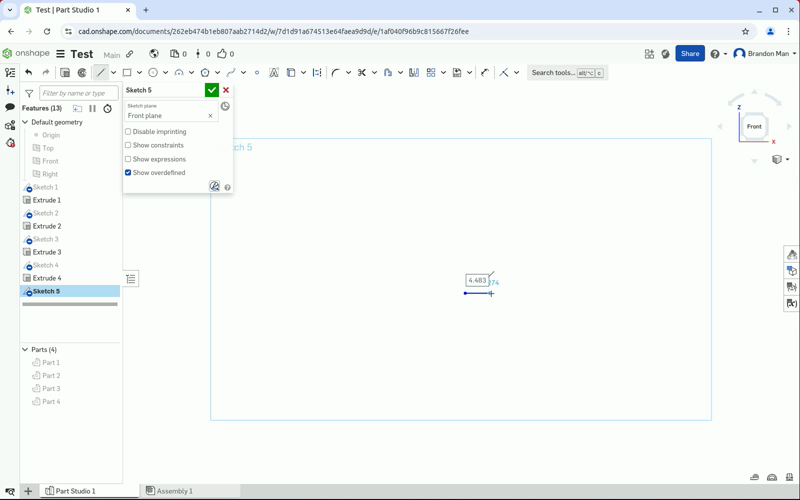
scroll(6)
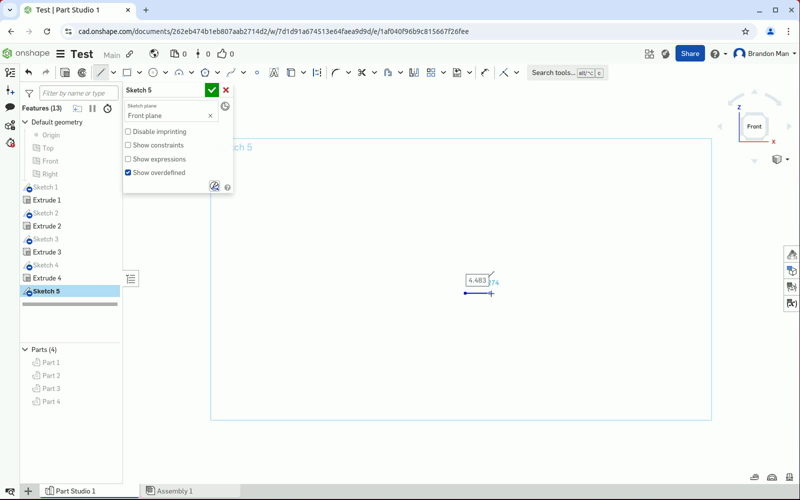
scroll(6)
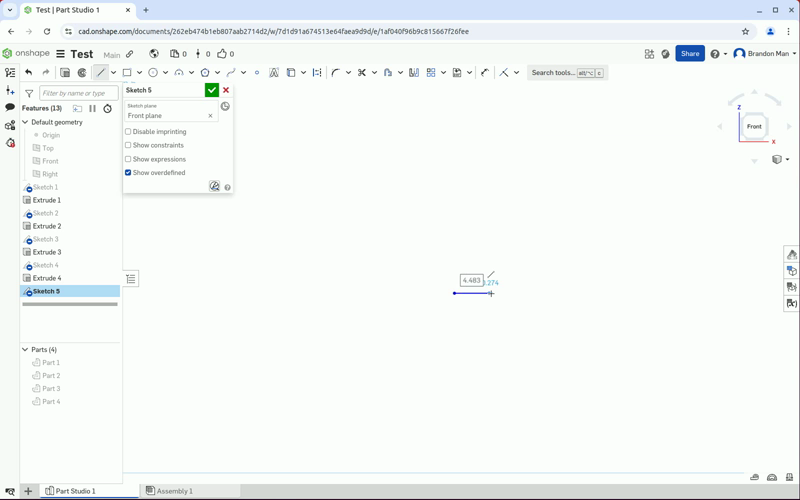
scroll(6)
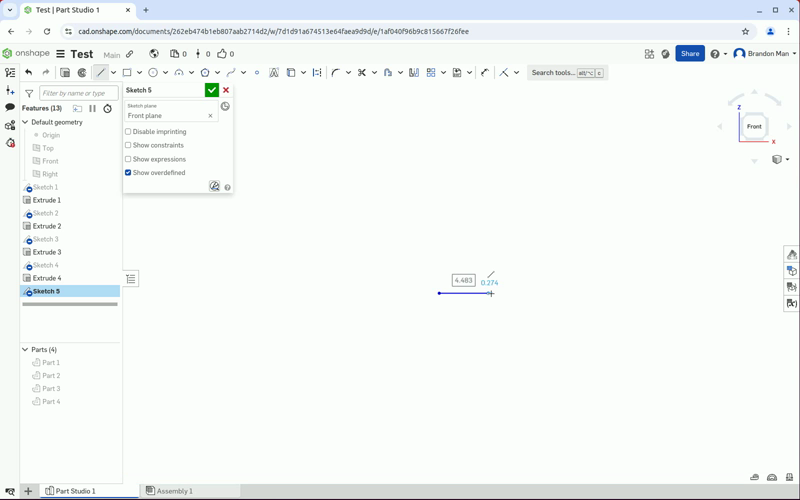
scroll(6)
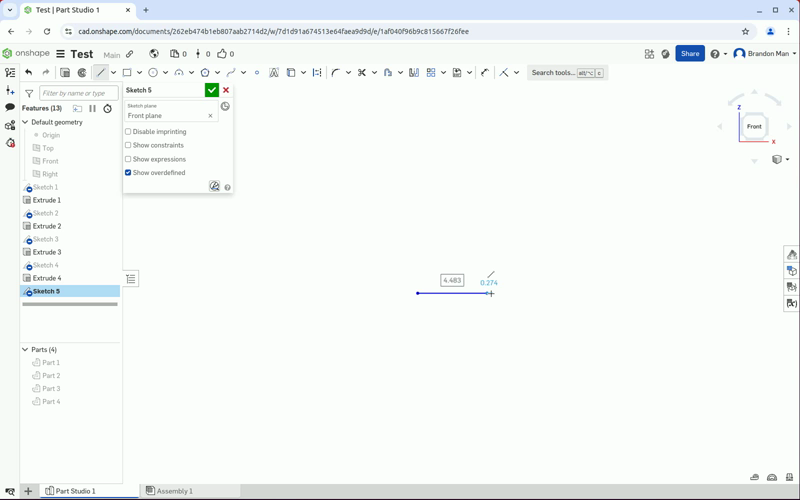
scroll(6)
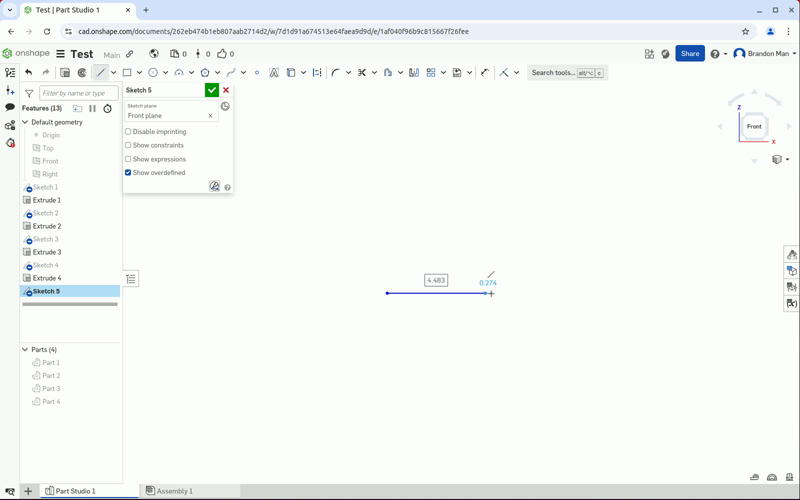
scroll(6)
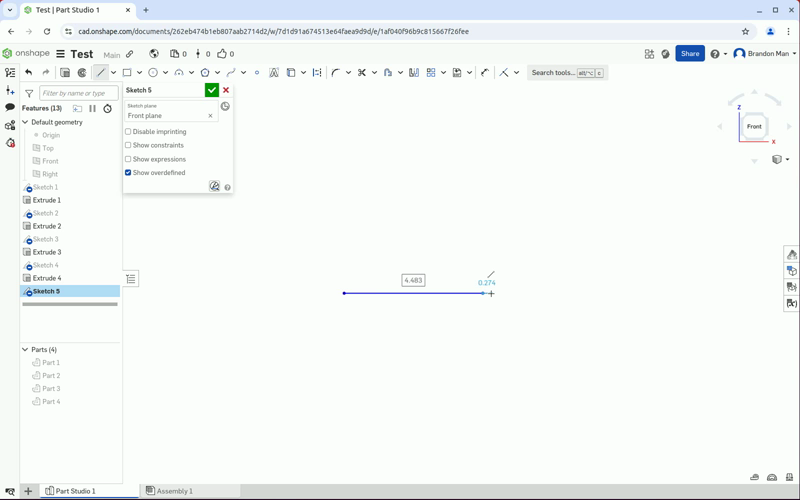
scroll(6)
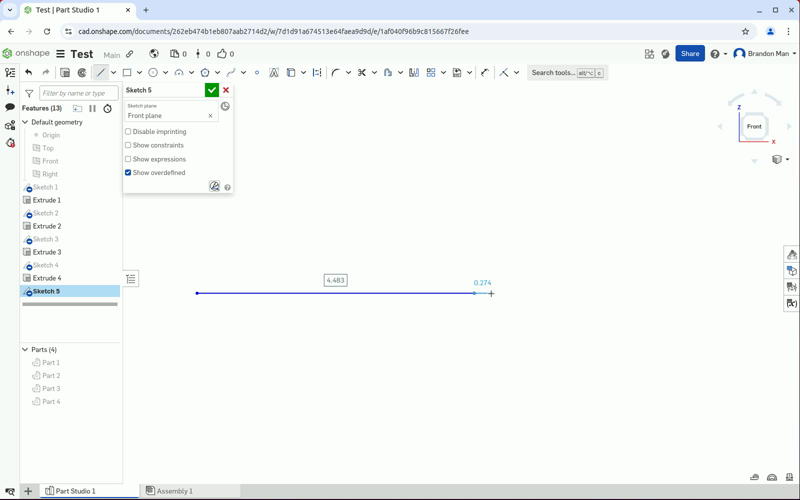
click(491, 293)
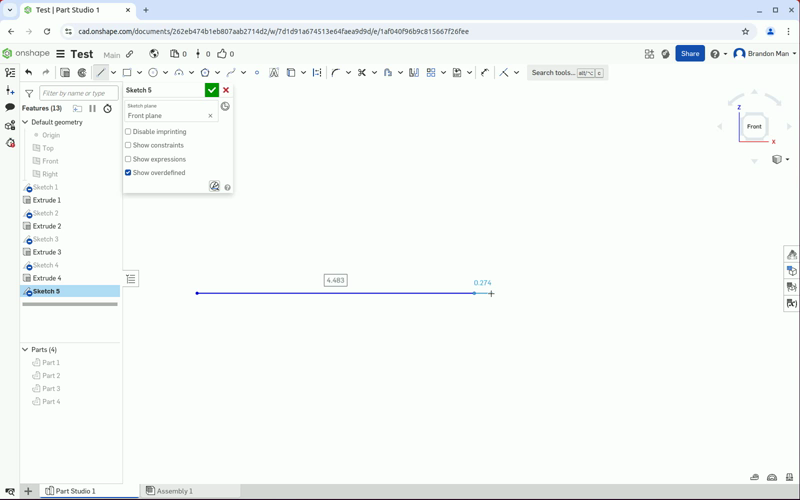
scroll(-6)
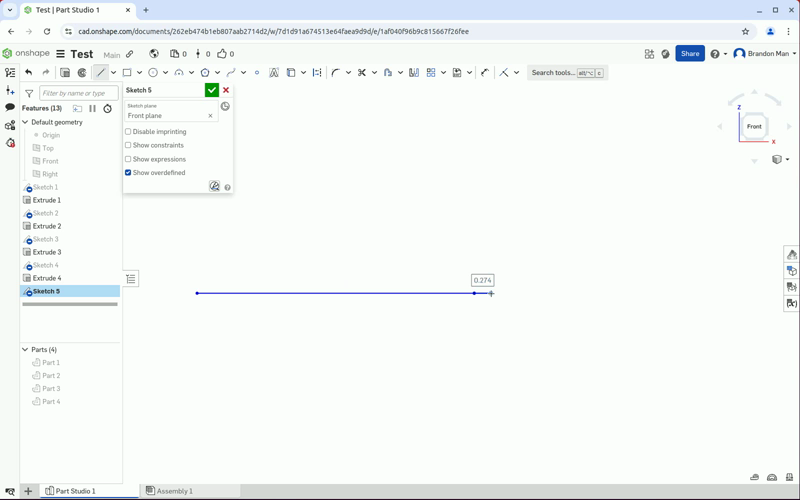
scroll(-6)
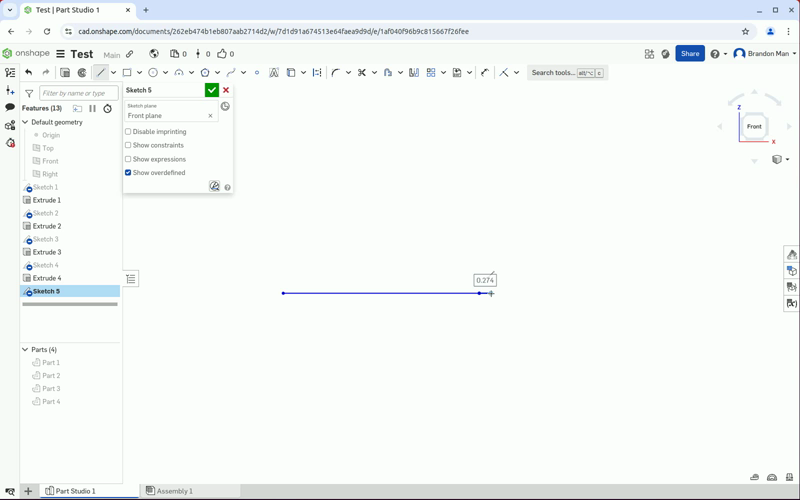
scroll(-6)
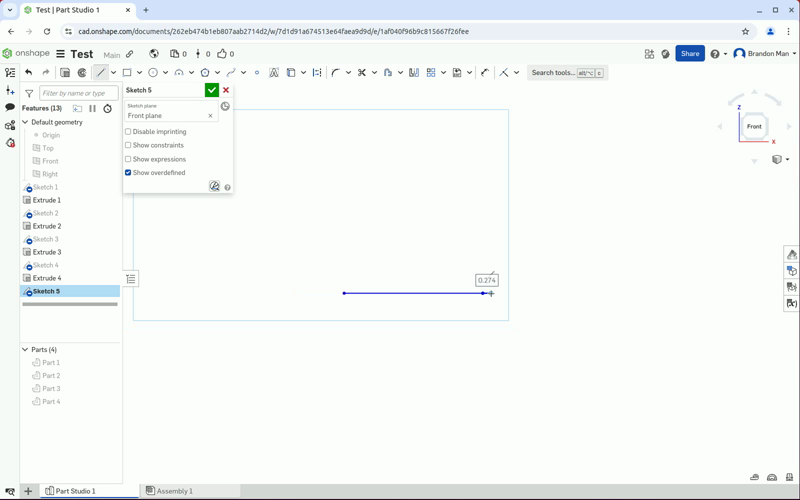
scroll(-6)
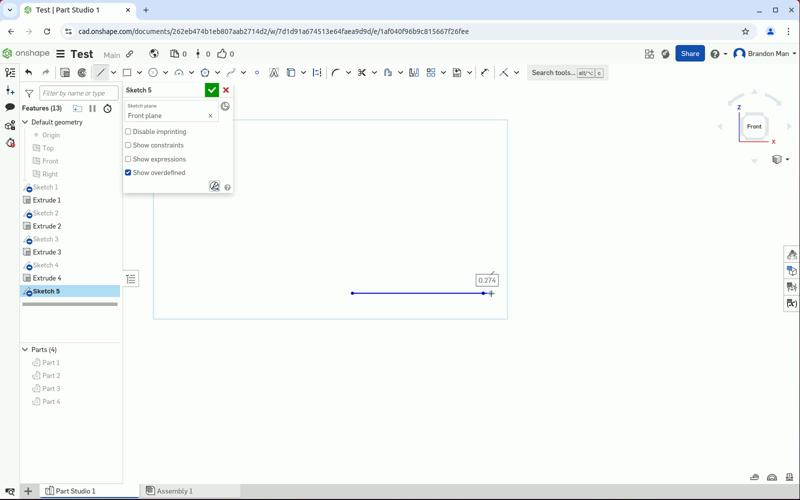
scroll(-6)
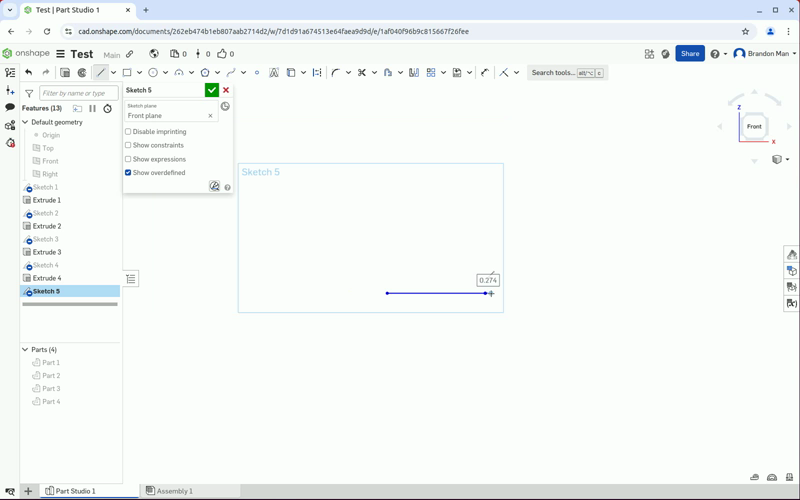
scroll(-6)
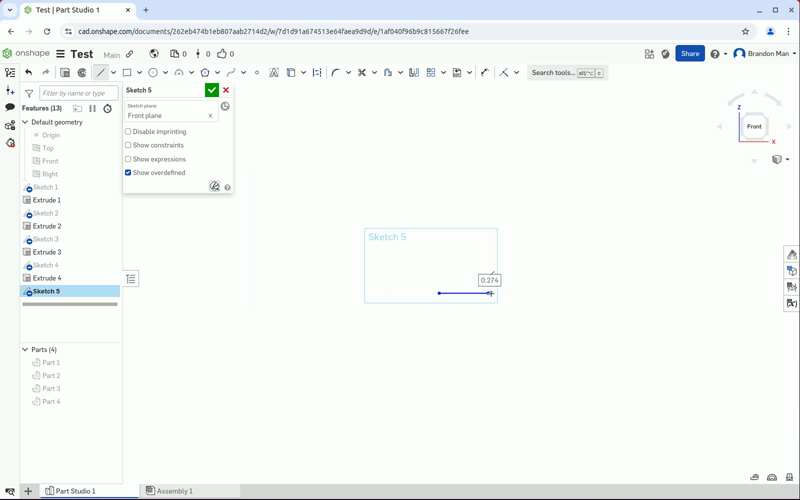
scroll(-6)
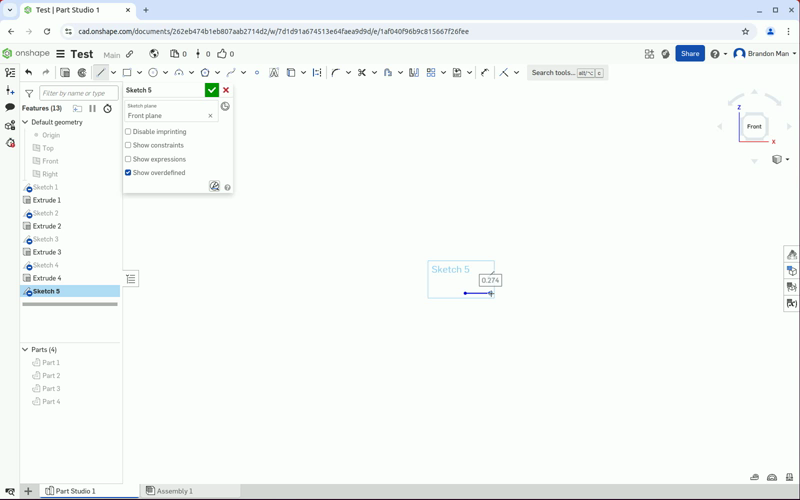
key_up(shift)
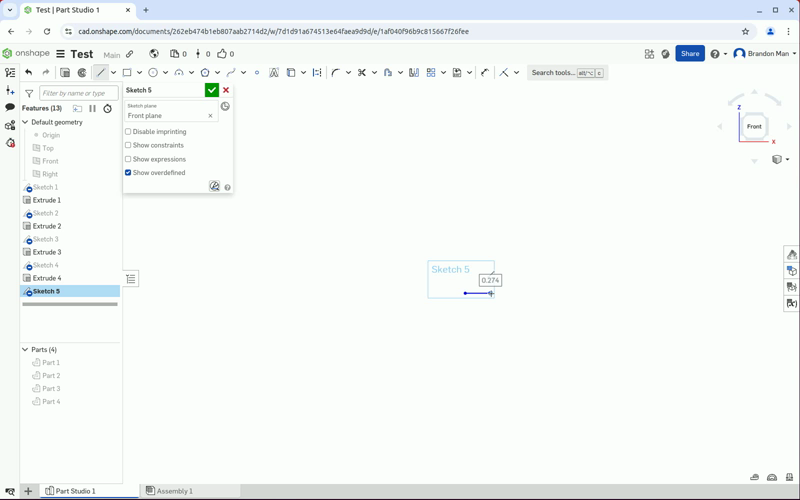
key_down(shift)
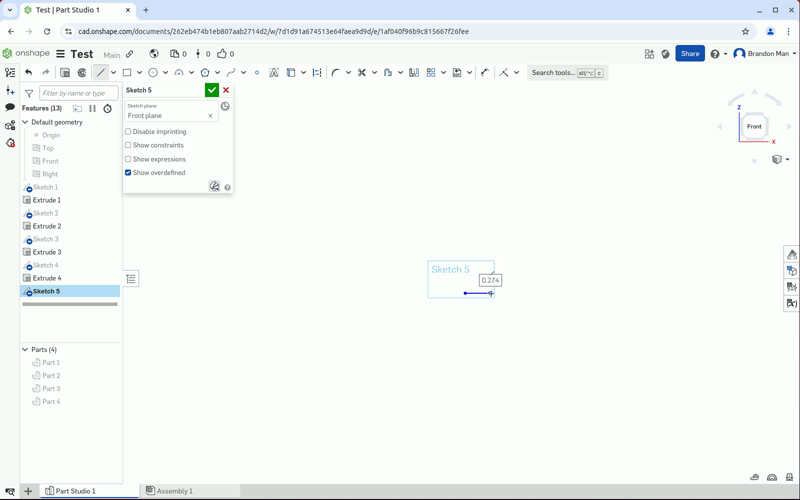
mouse_move(521, 293)
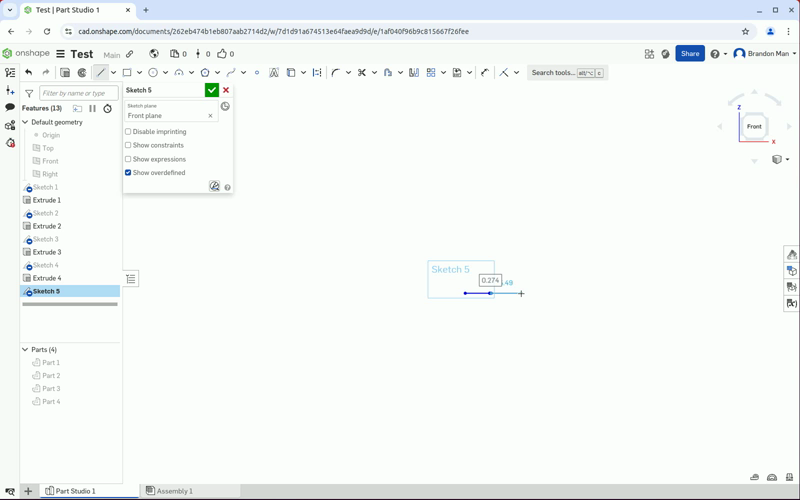
mouse_move(491, 272)
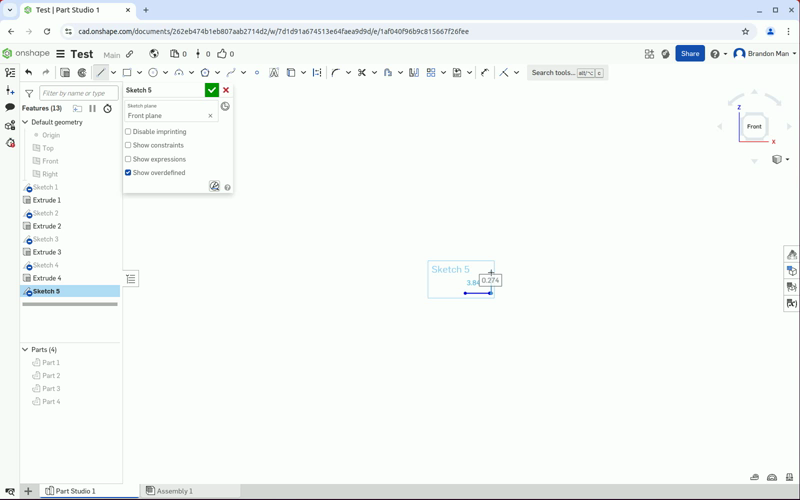
click(491, 272)
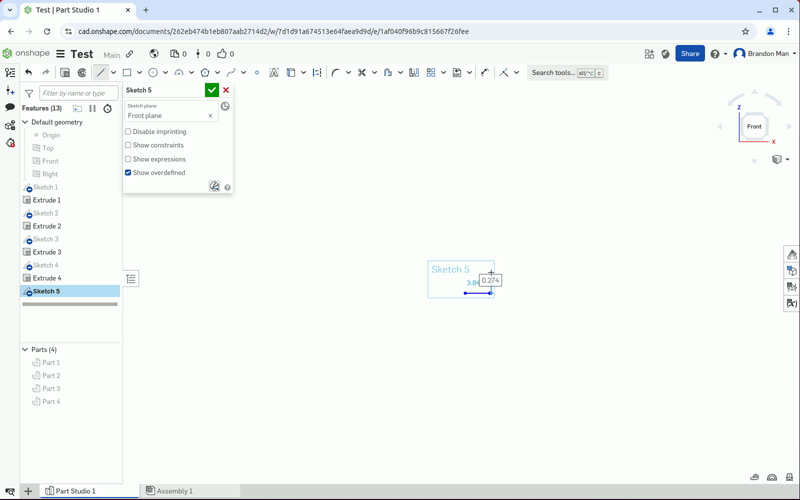
key_up(shift)
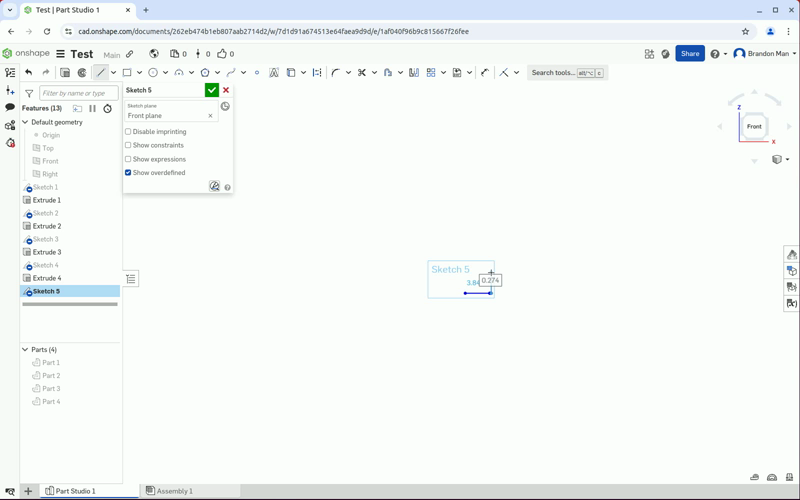
key_down(shift)
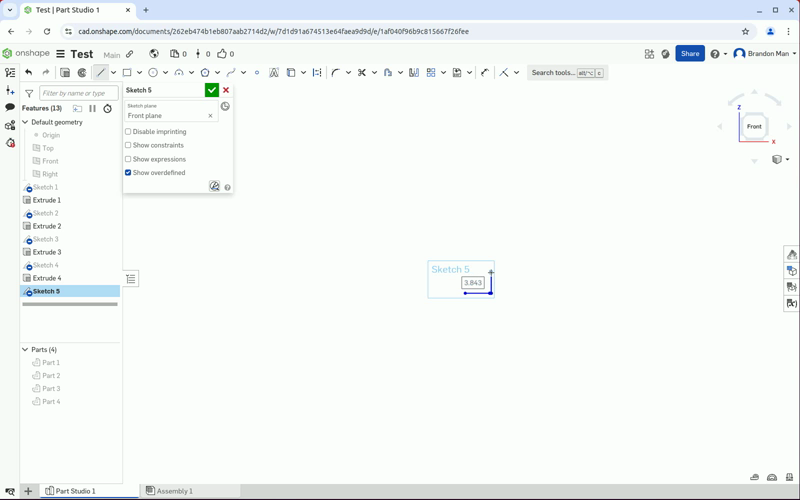
mouse_move(521, 272)
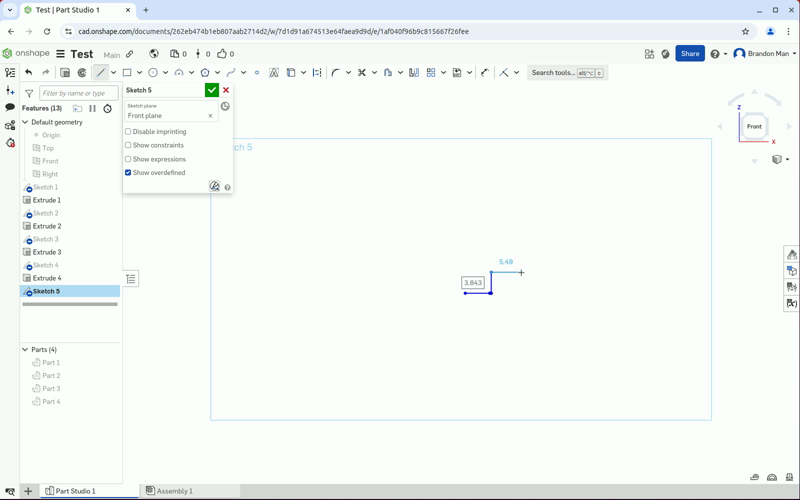
mouse_move(489, 272)
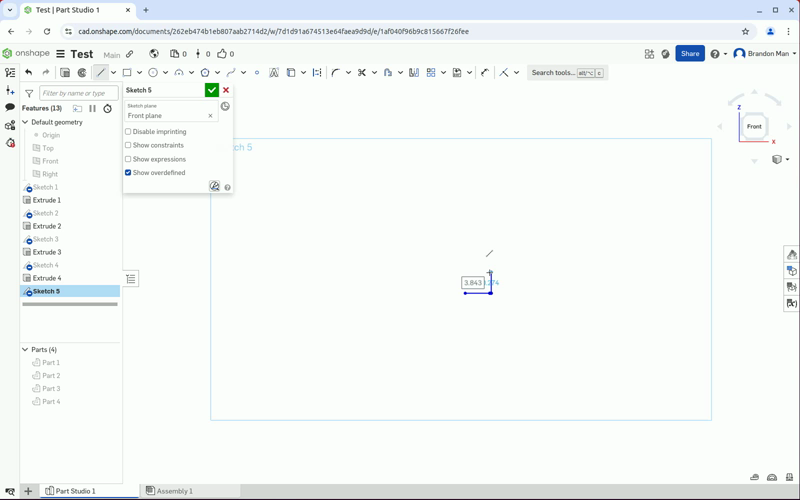
scroll(6)
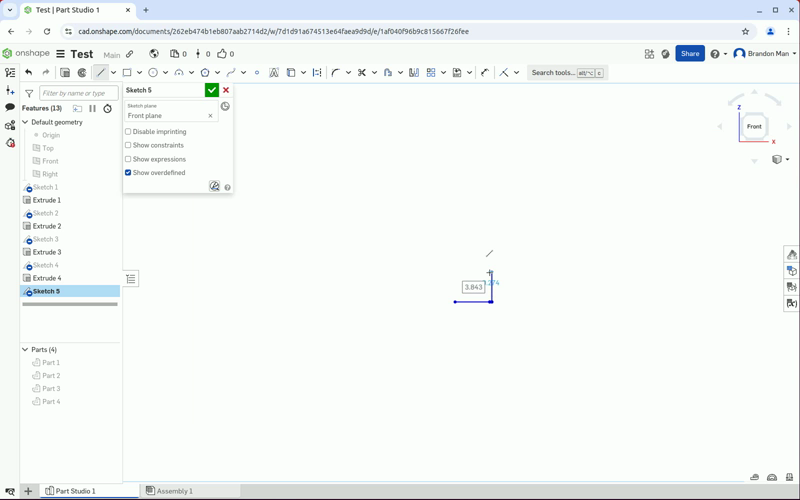
scroll(6)
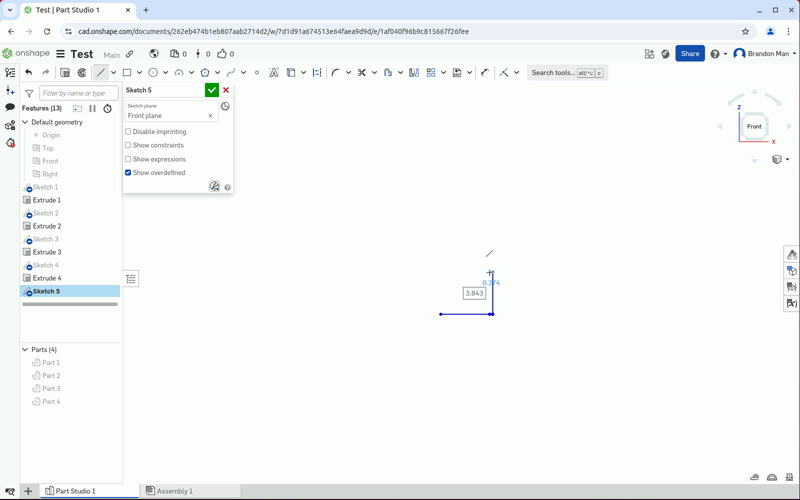
scroll(6)
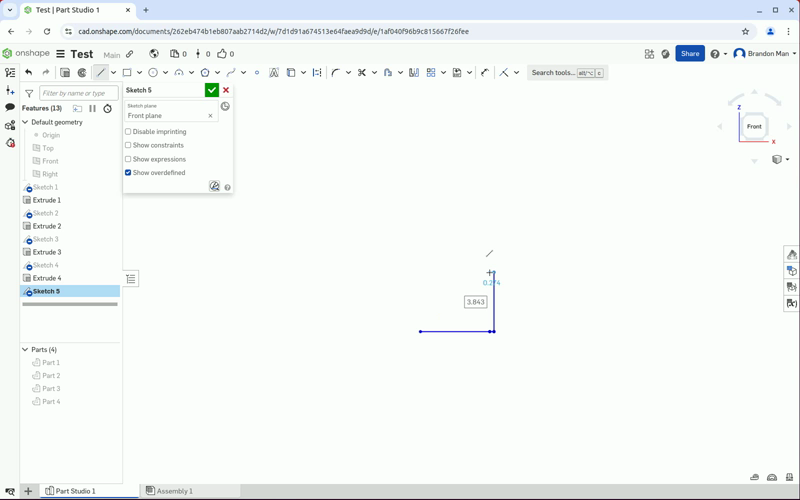
scroll(6)
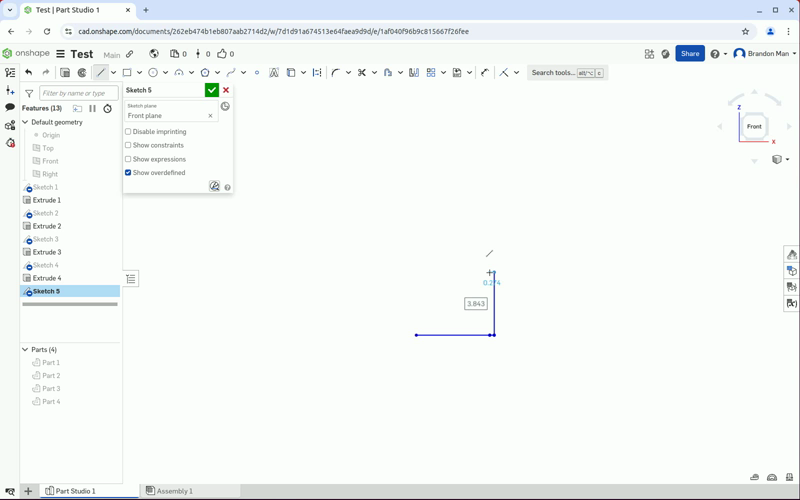
scroll(6)
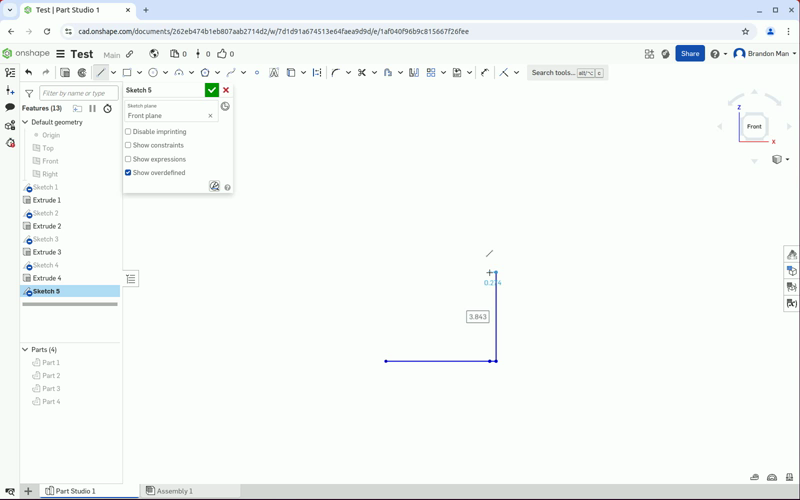
scroll(6)
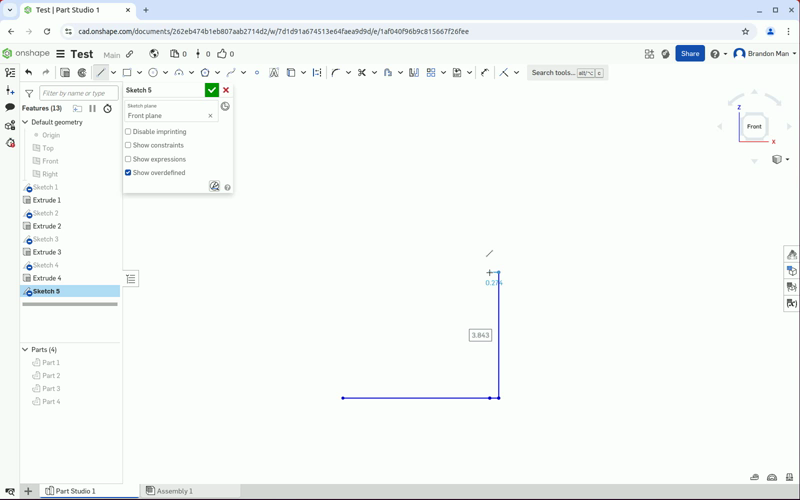
scroll(6)
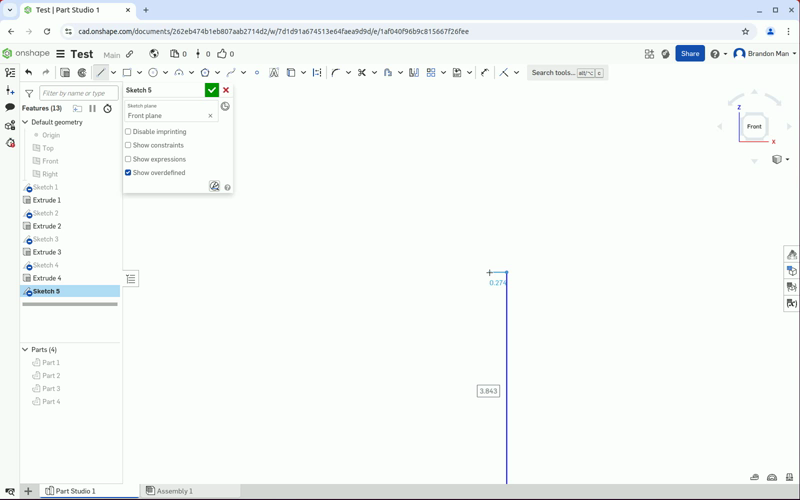
click(489, 272)
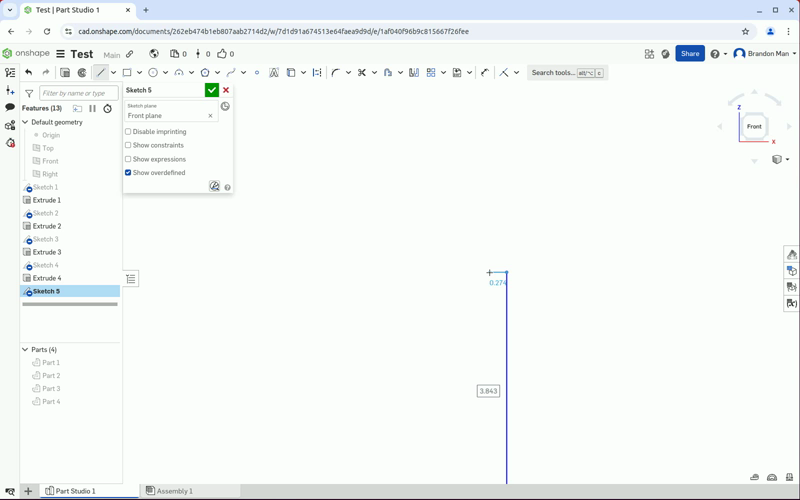
scroll(-6)
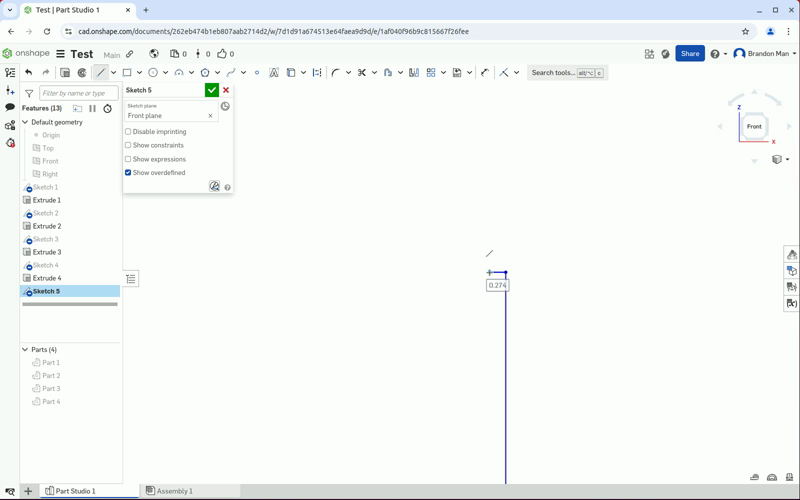
scroll(-6)
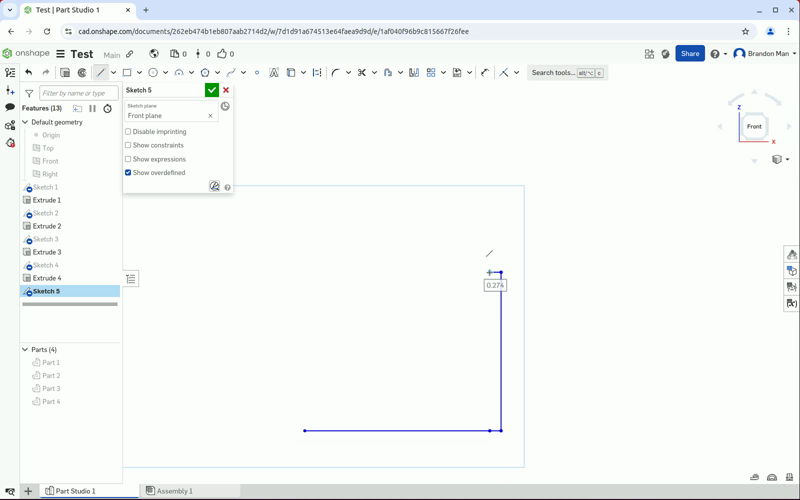
scroll(-6)
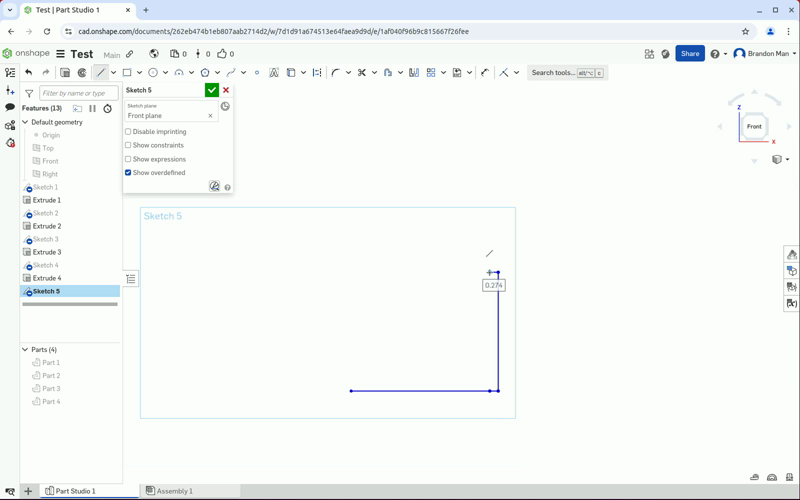
scroll(-6)
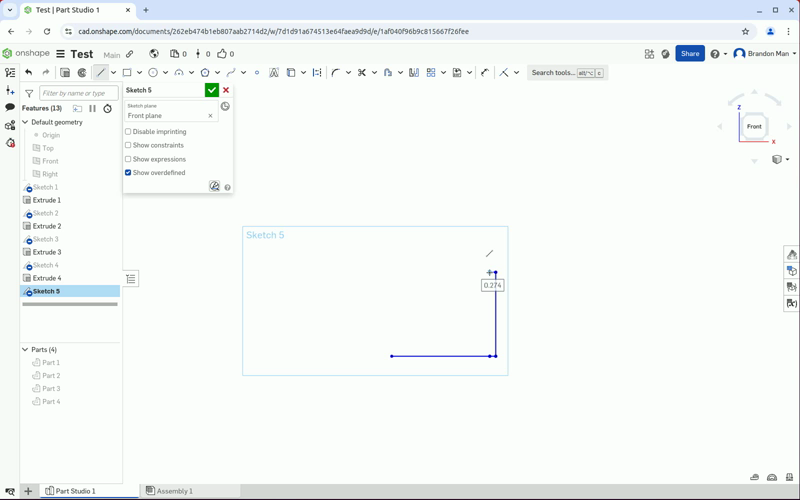
scroll(-6)
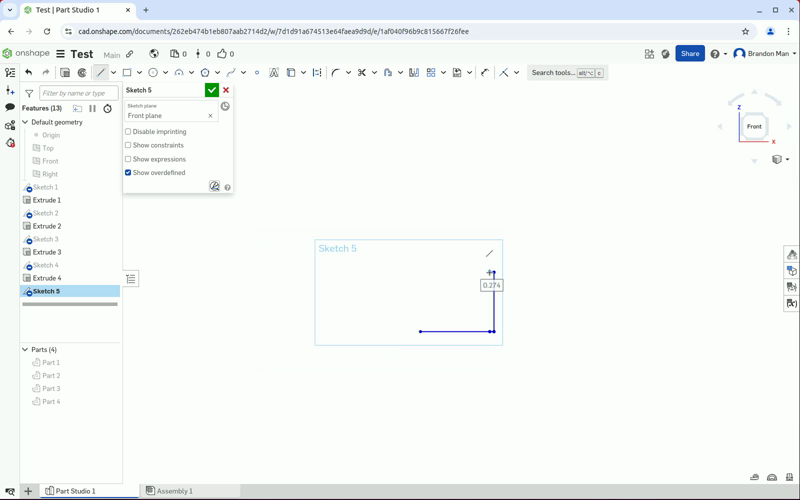
scroll(-6)
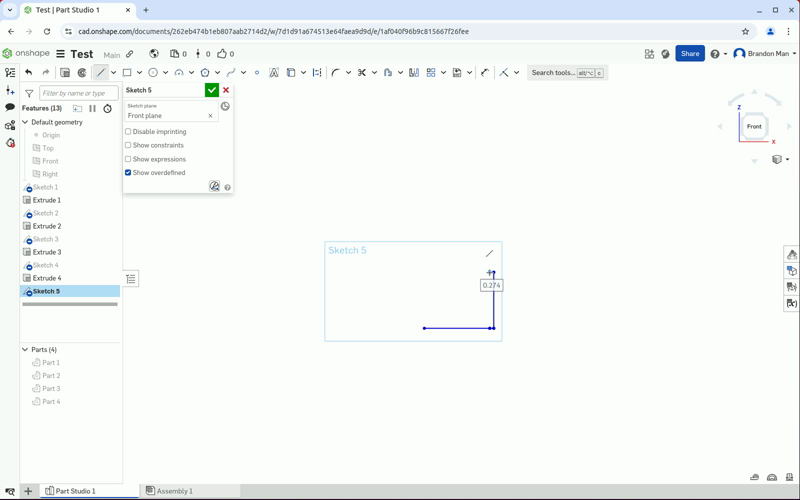
scroll(-6)
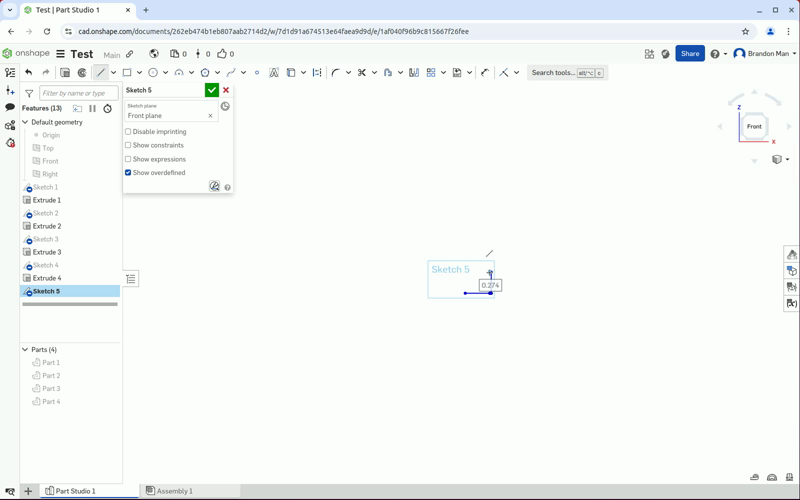
key_up(shift)
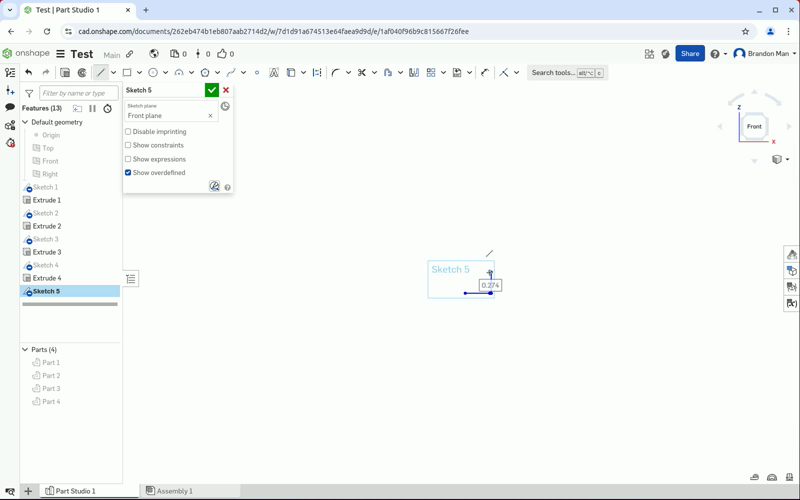
key_down(shift)
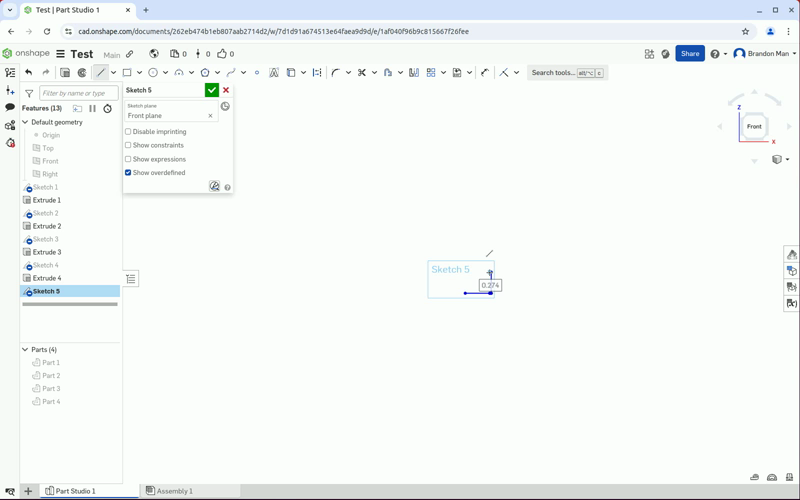
mouse_move(519, 272)
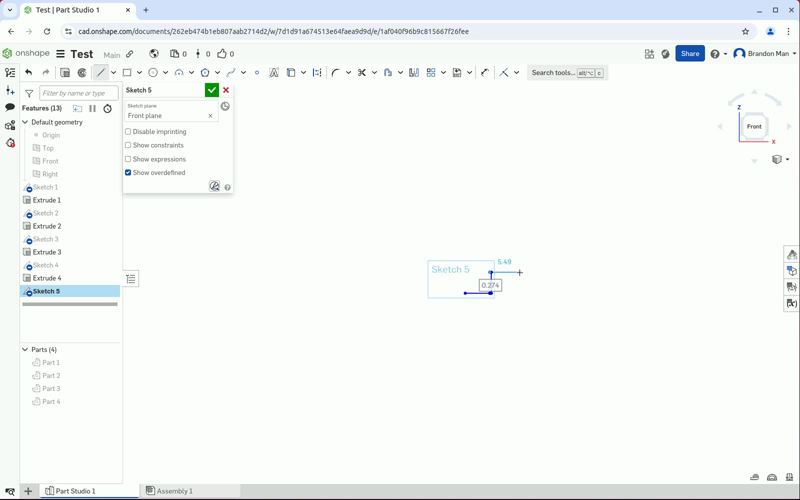
mouse_move(465, 272)
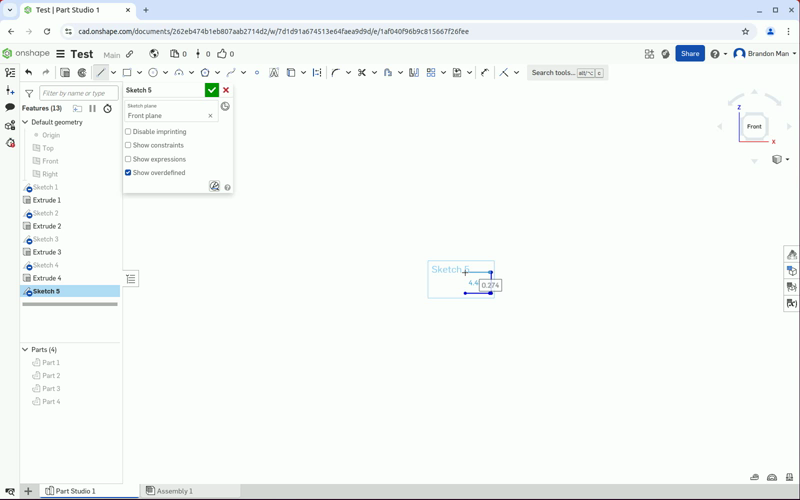
click(465, 272)
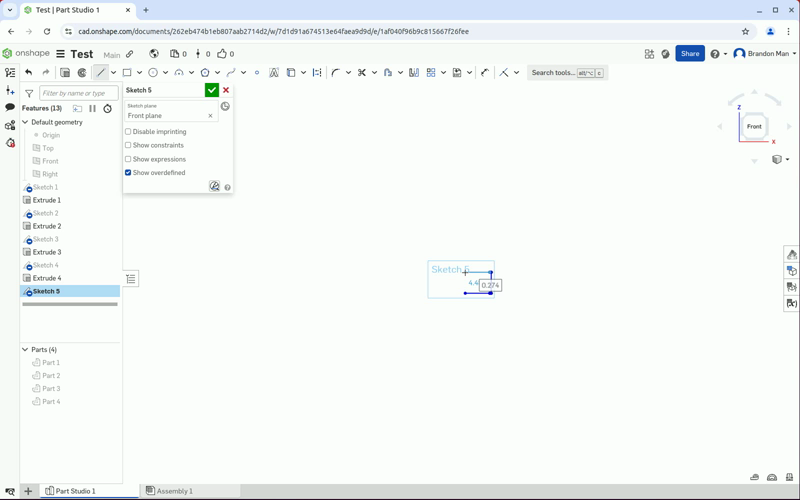
key_up(shift)
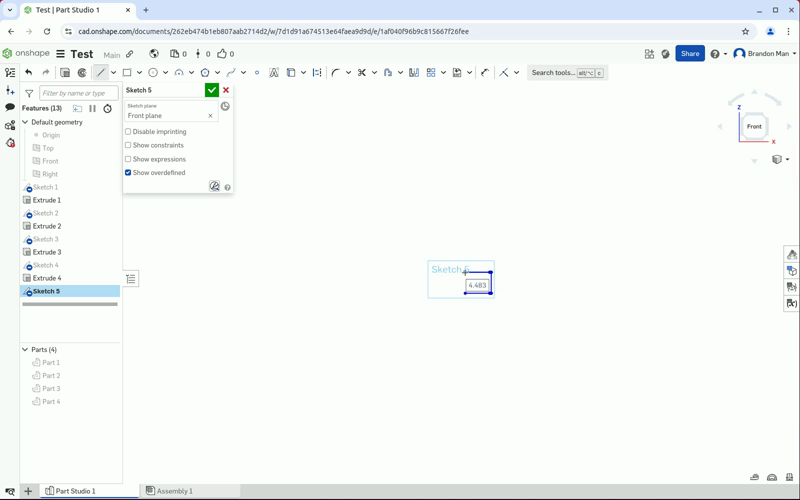
key(esc)
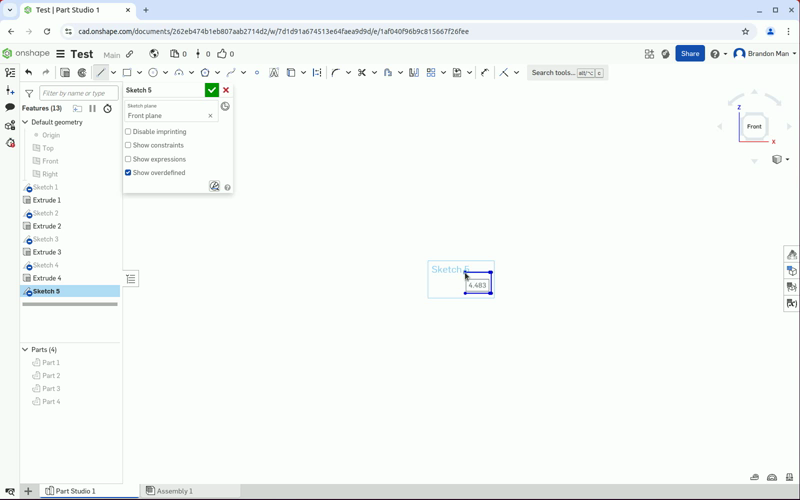
key(a)
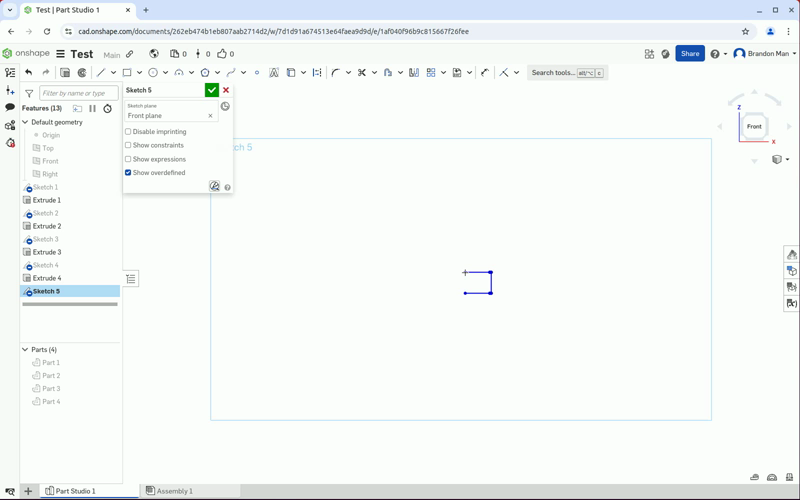
mouse_move(465, 272)
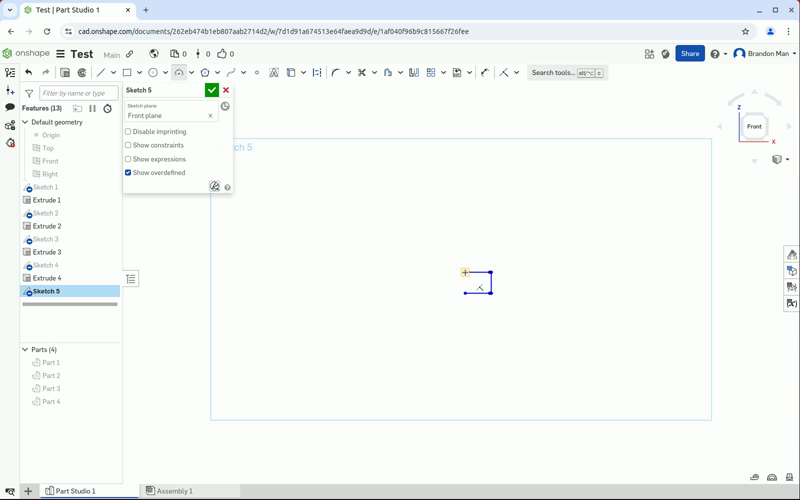
click(465, 272)
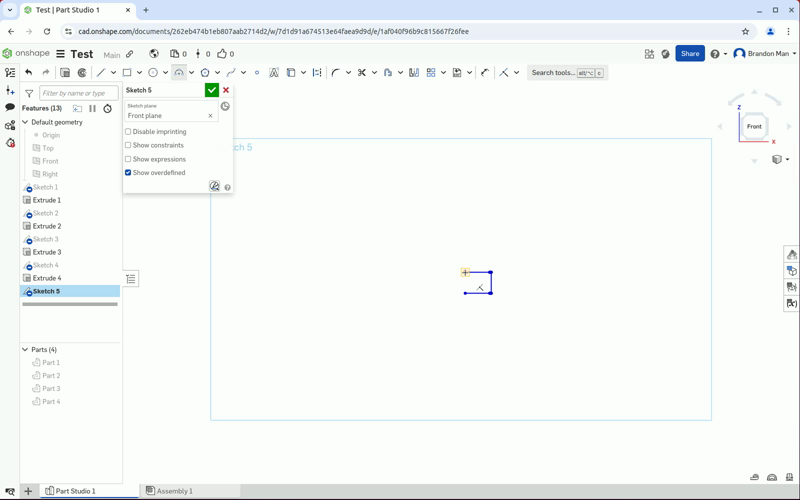
mouse_move(465, 293)
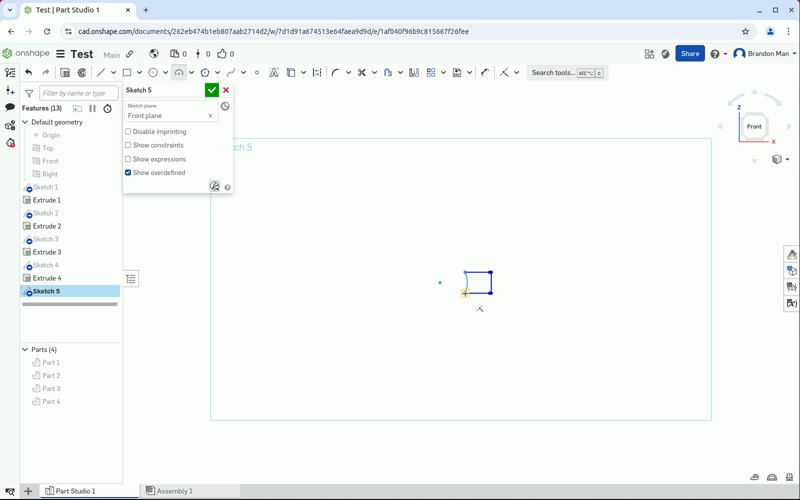
click(465, 293)
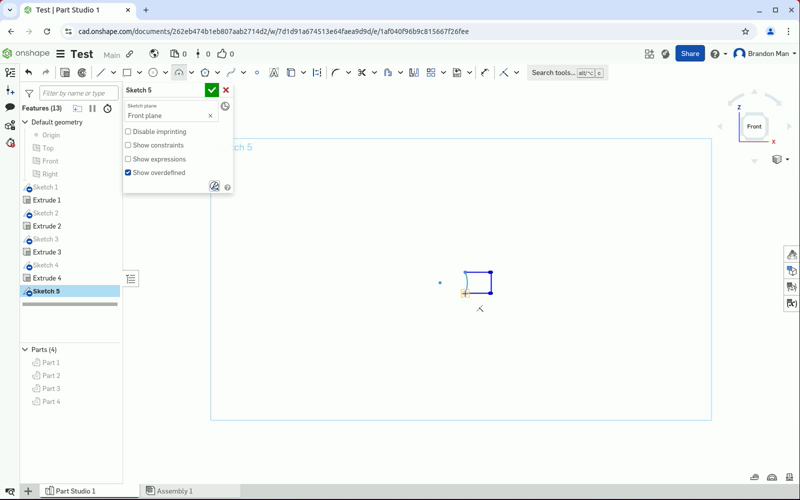
key_down(shift)
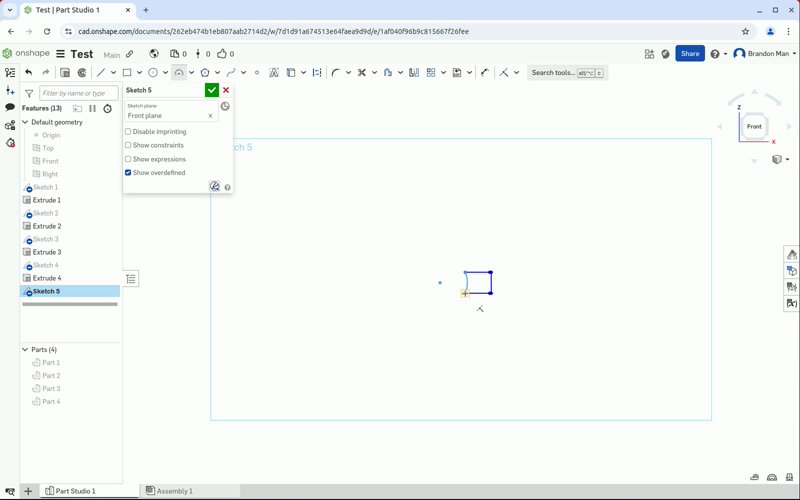
mouse_move(475, 282)
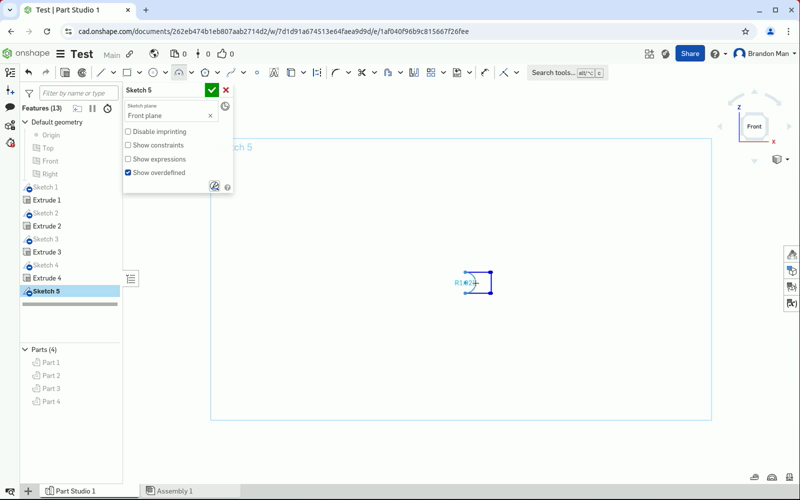
click(475, 282)
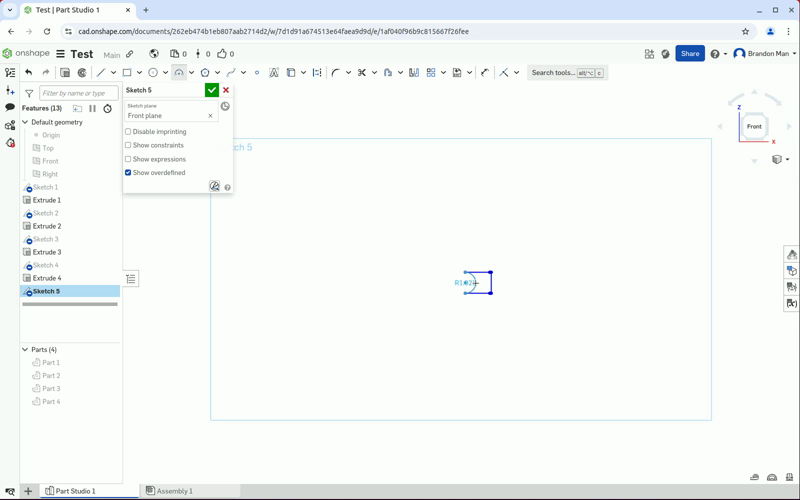
key_up(shift)
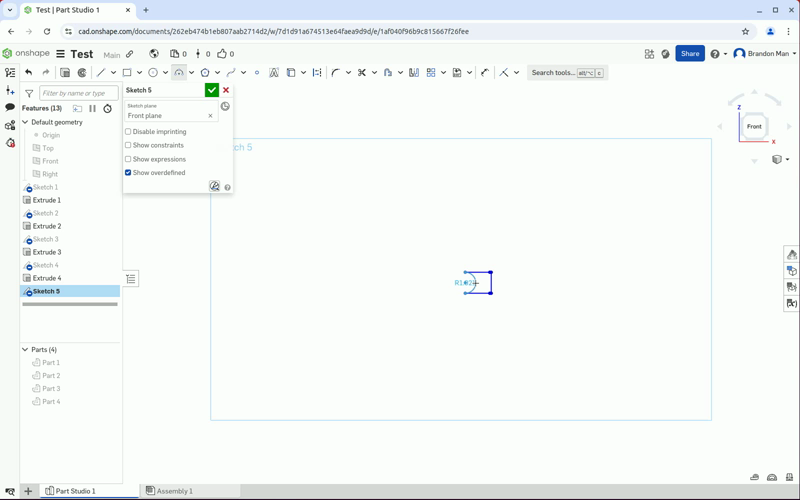
key(esc)
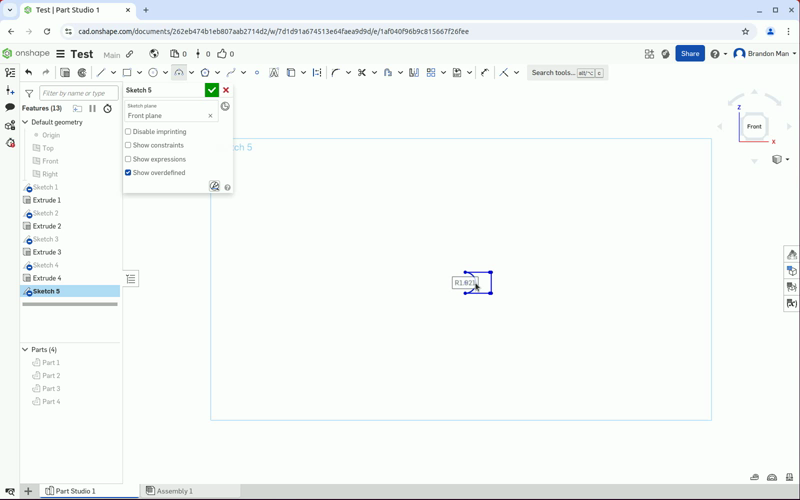
mouse_move(488, 285)
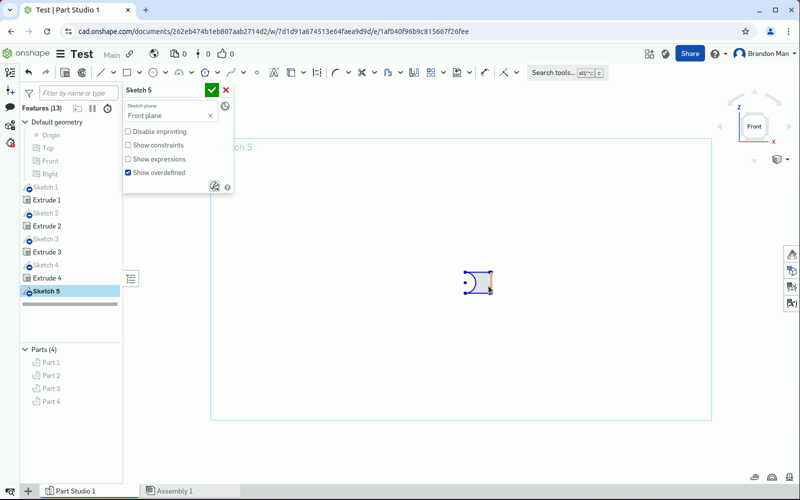
scroll(6)
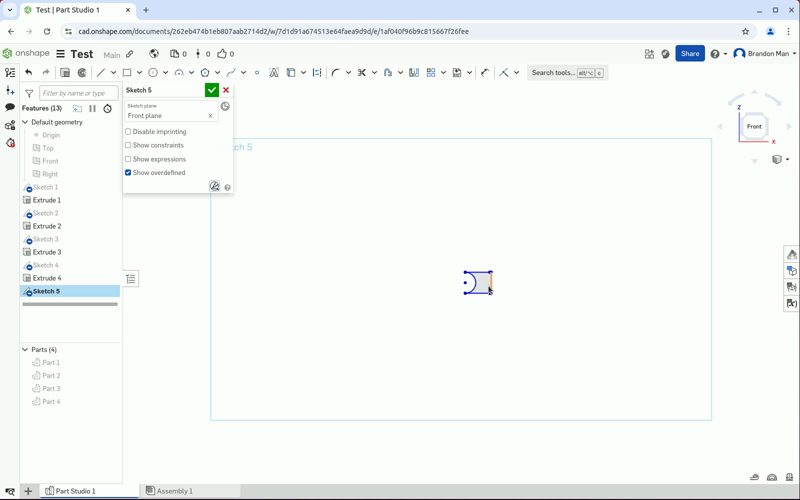
scroll(6)
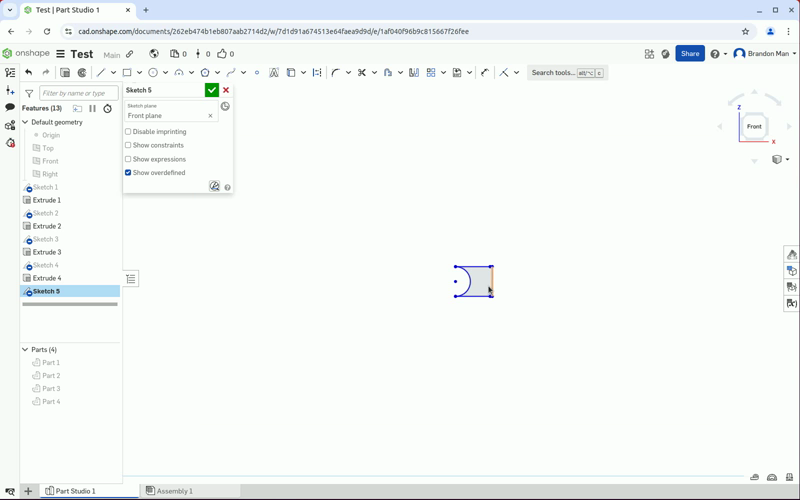
scroll(6)
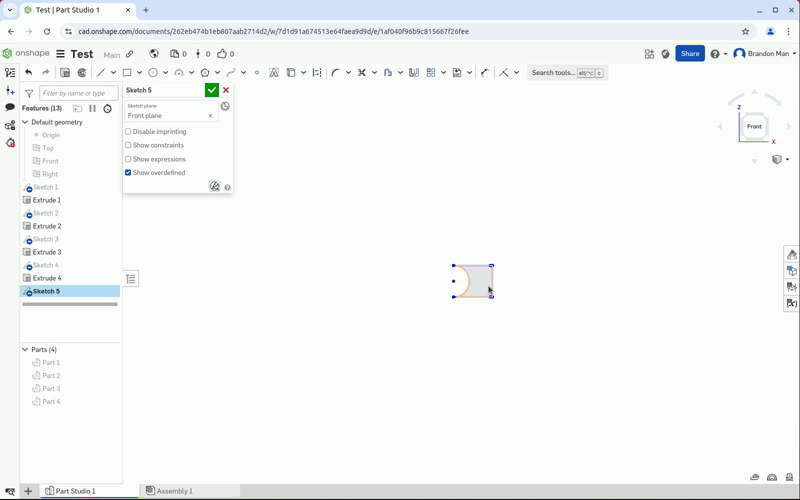
scroll(6)
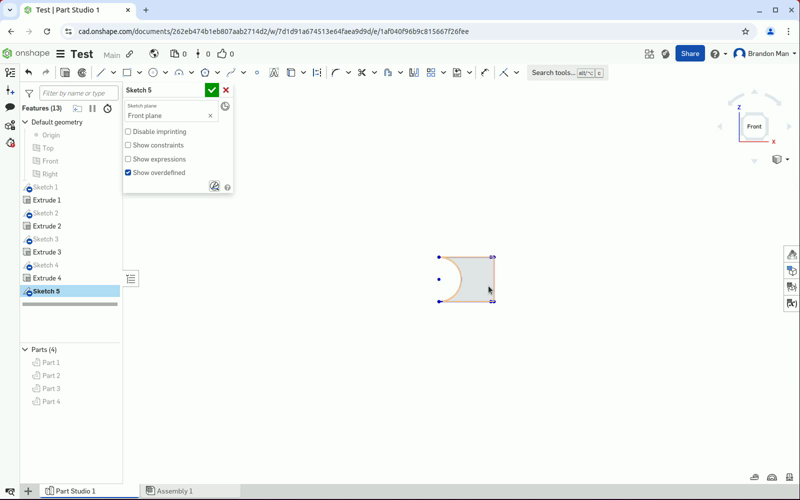
scroll(6)
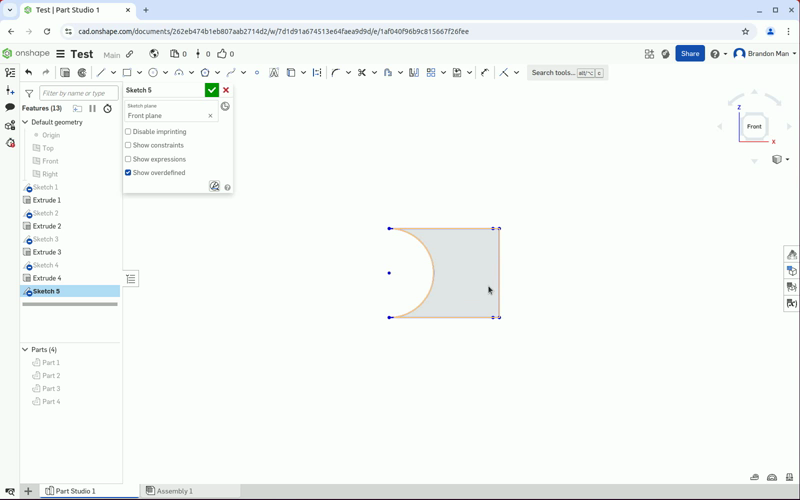
scroll(6)
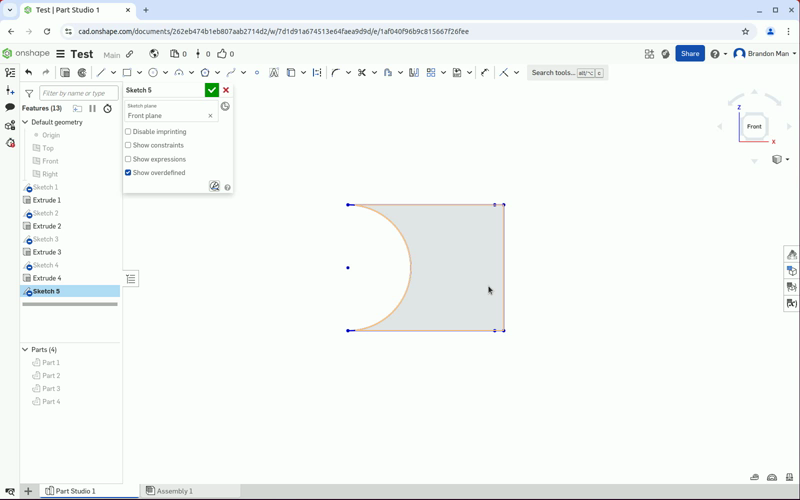
scroll(6)
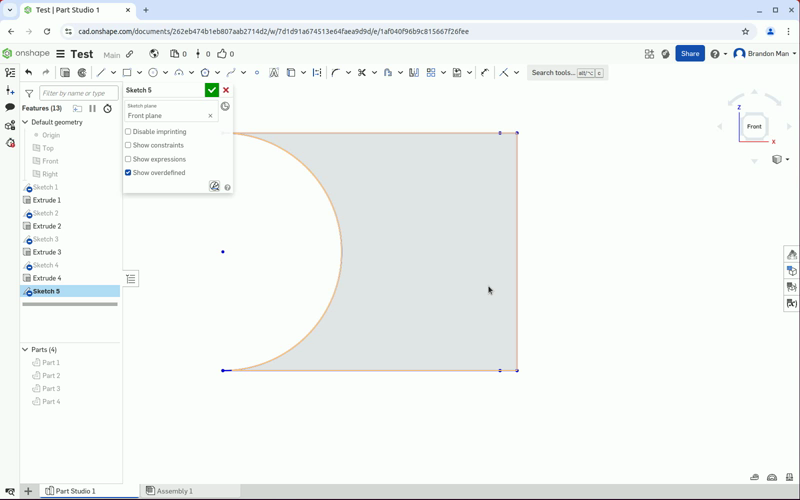
click(488, 285)
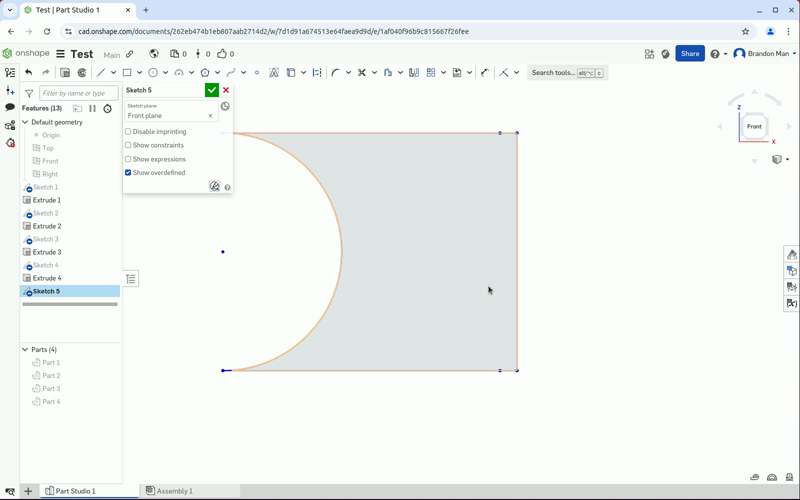
scroll(-6)
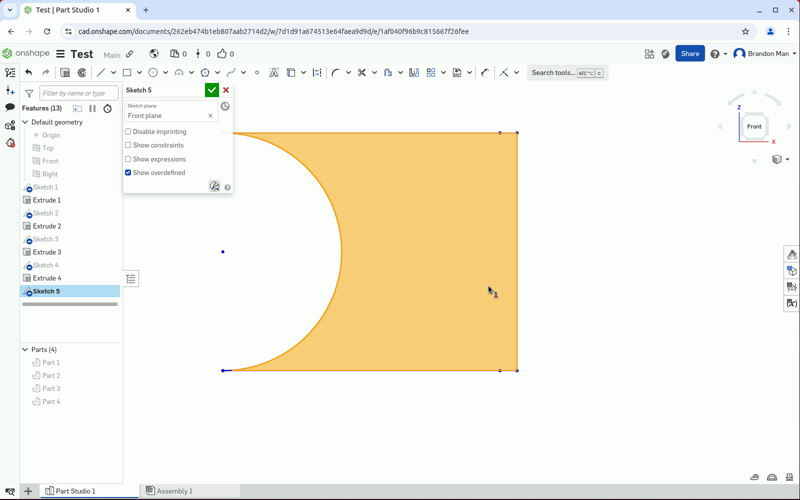
scroll(-6)
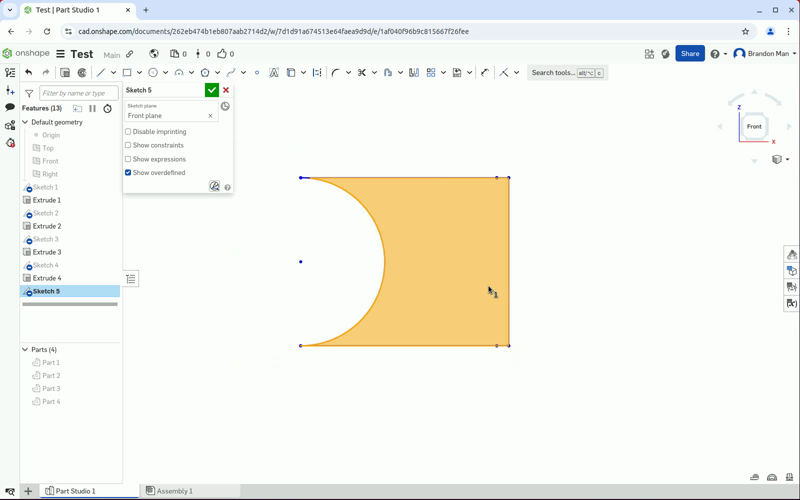
scroll(-6)
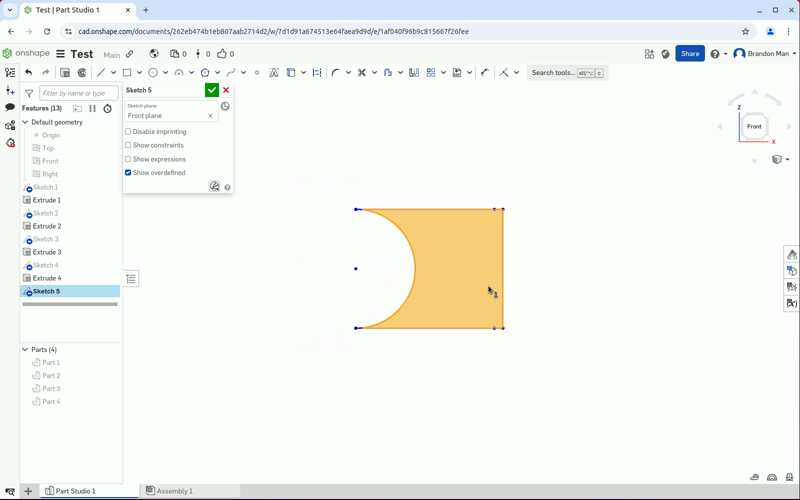
scroll(-6)
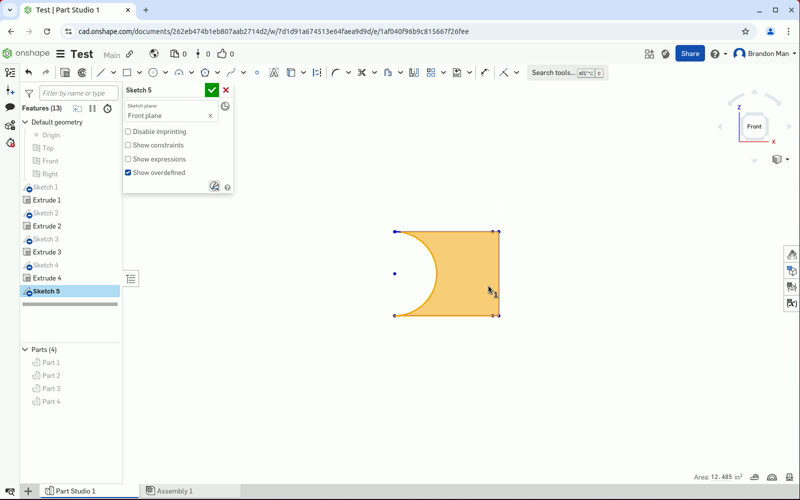
scroll(-6)
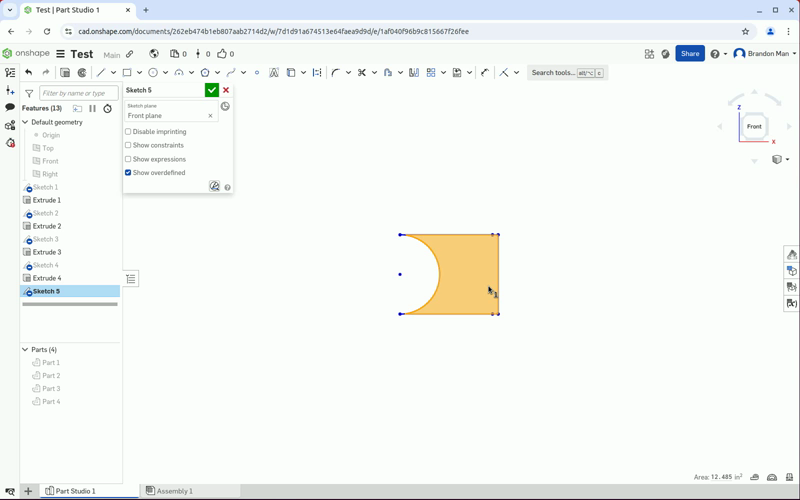
scroll(-6)
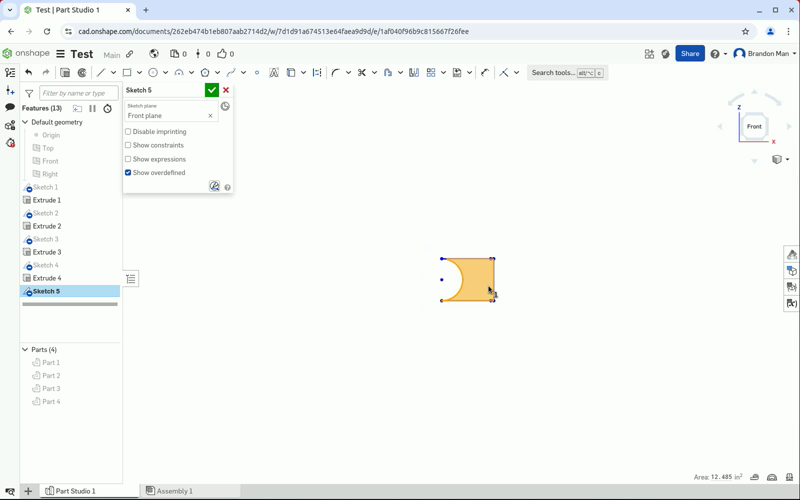
scroll(-6)
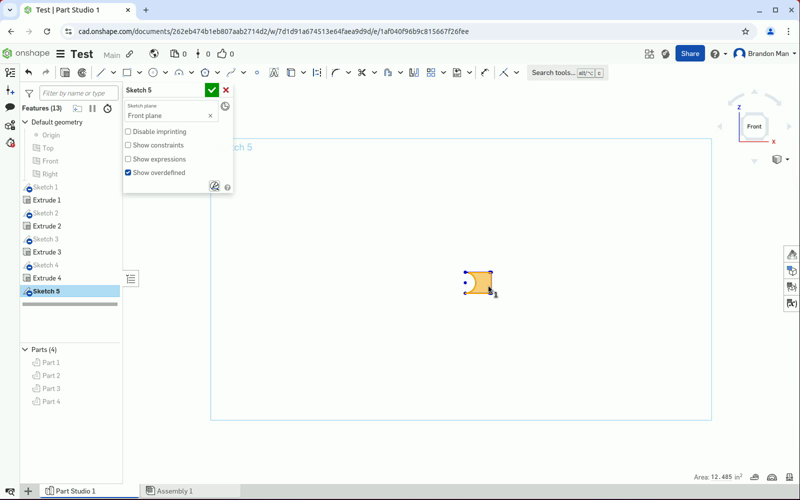
mouse_move(73, 352)
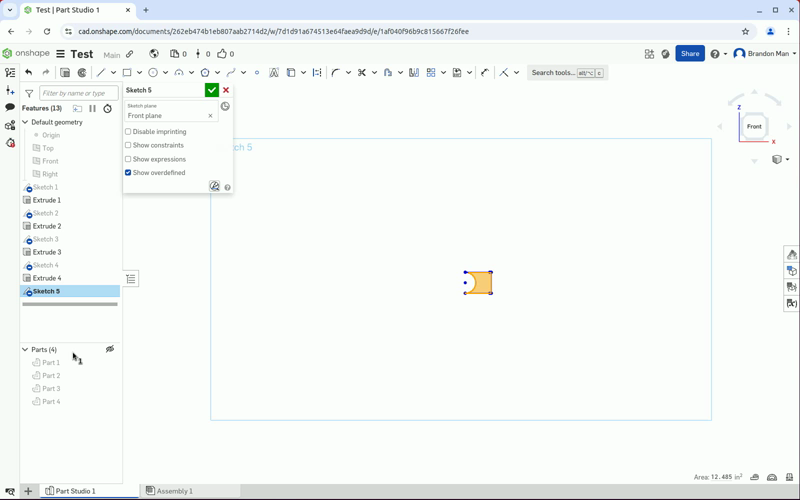
key(shift+y)
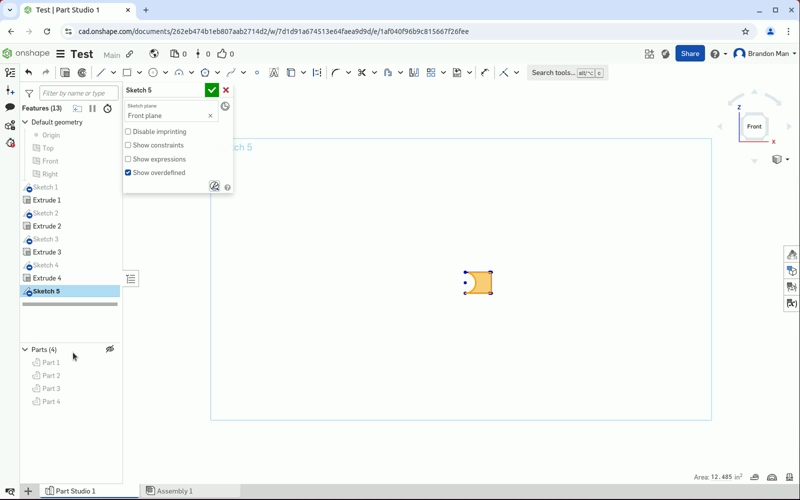
key(shift+e)
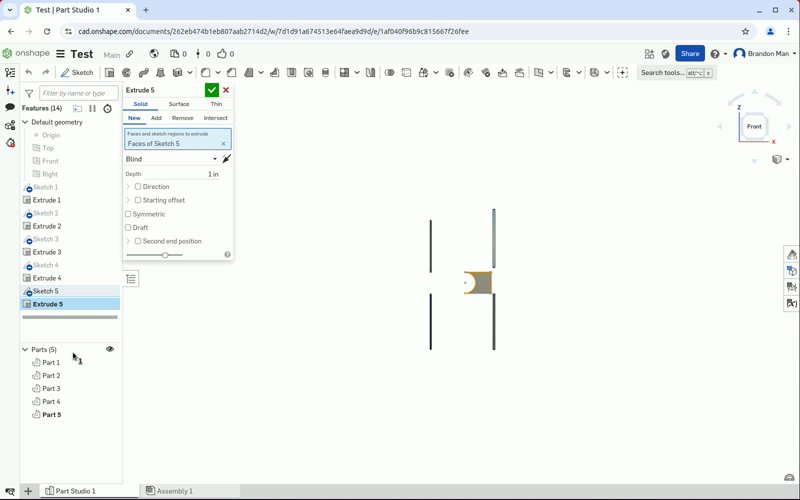
mouse_move(143, 106)
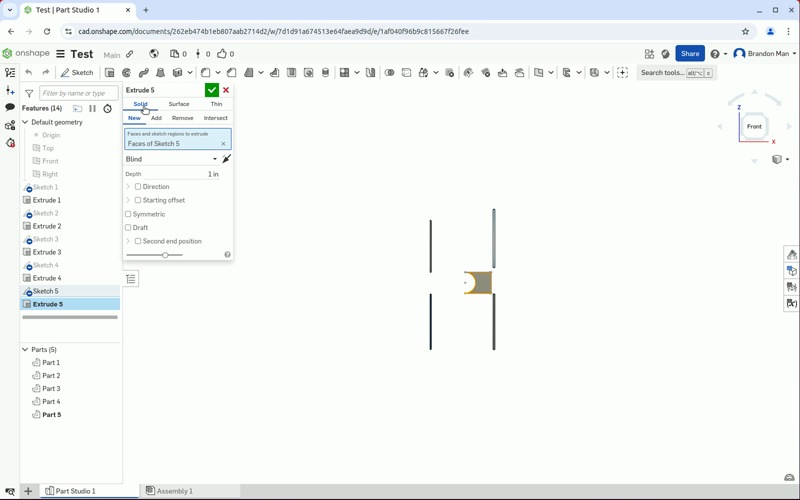
click(143, 106)
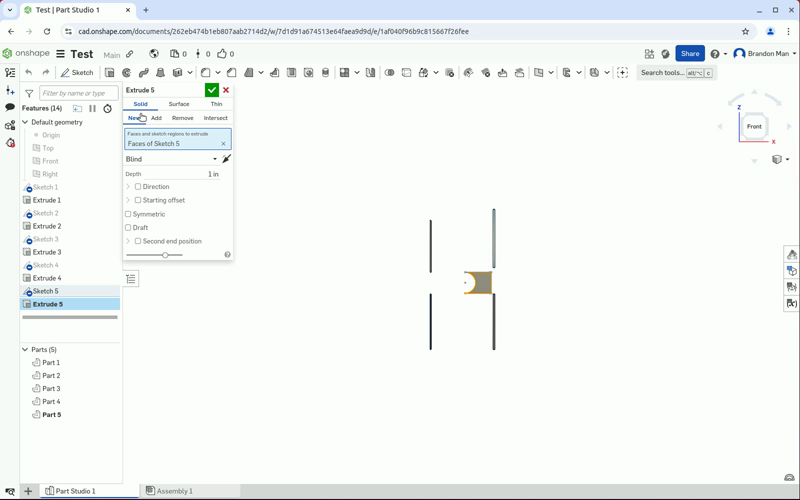
mouse_move(137, 120)
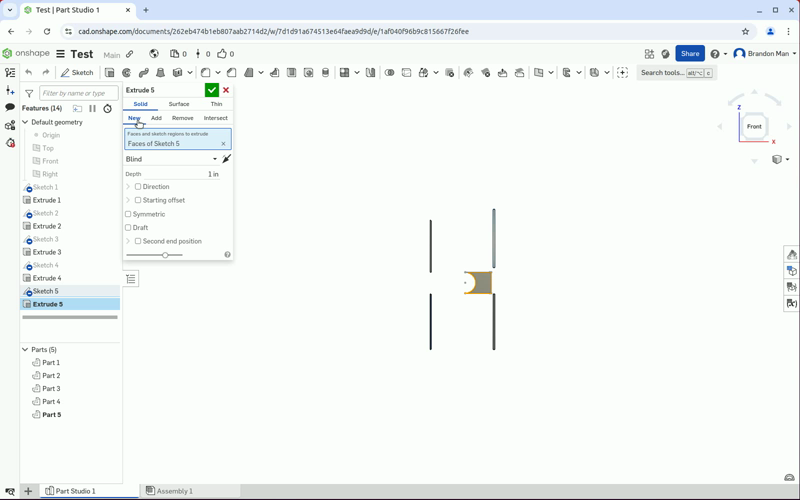
click(137, 120)
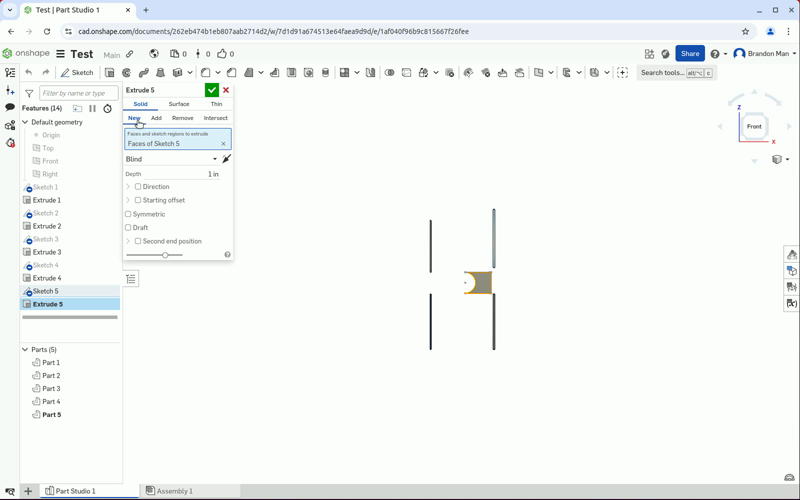
key(tab, 4)
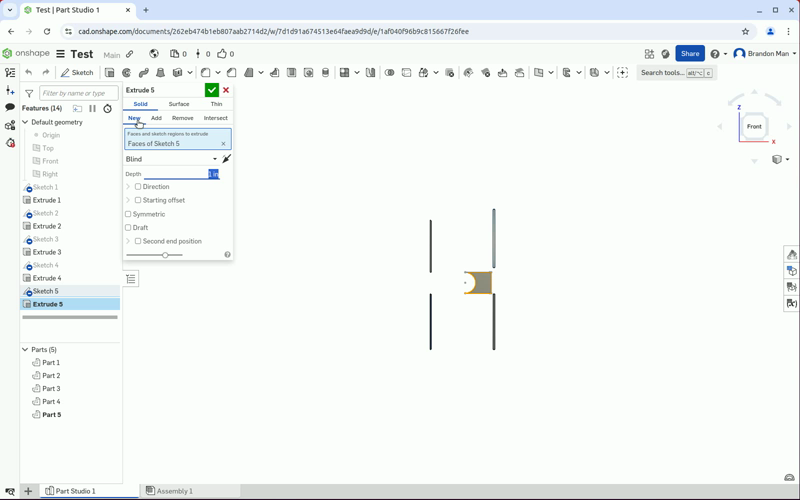
text(23.108)
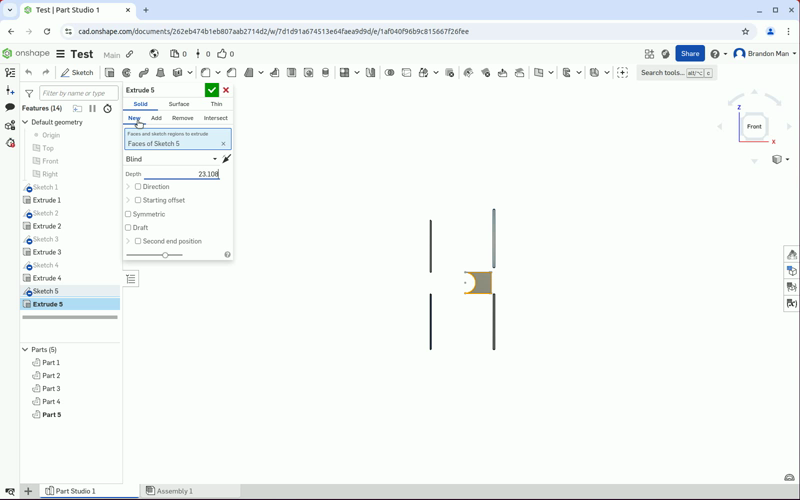
key(enter)
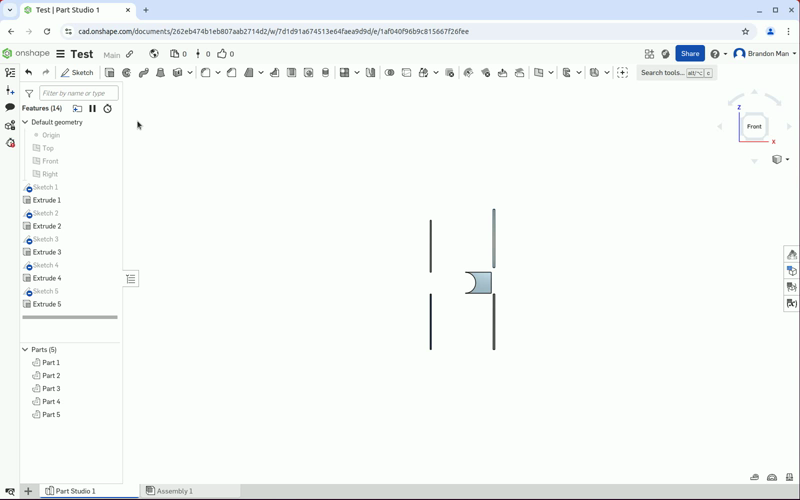
key(shift+h)
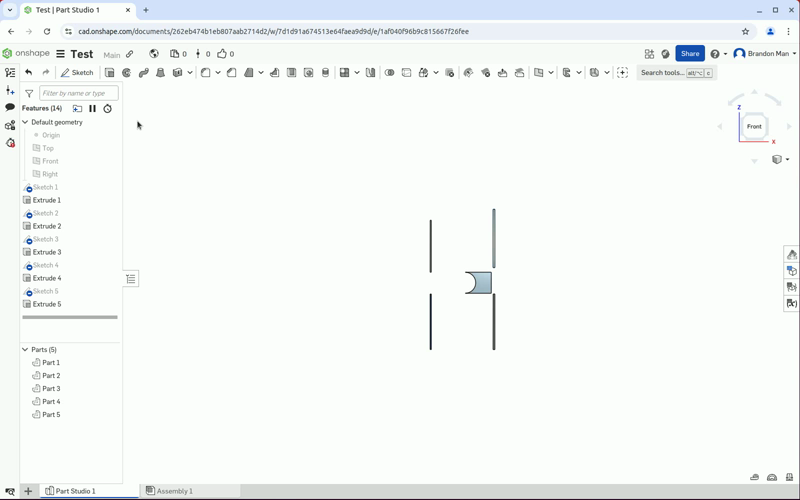
key(shift+h)
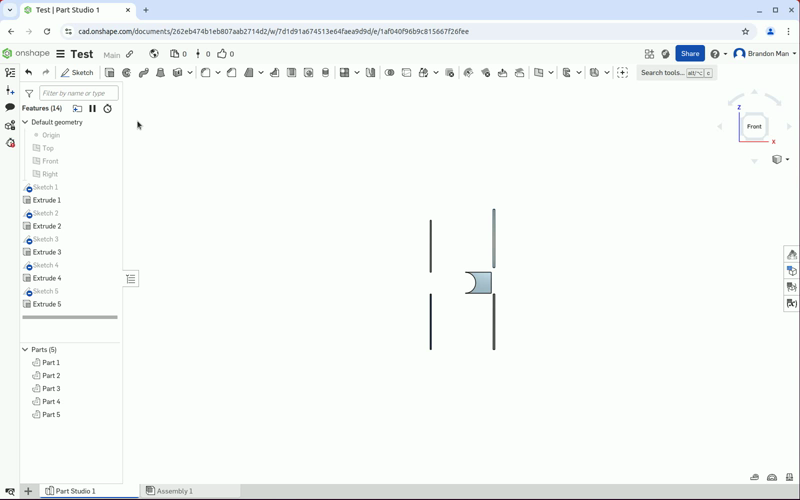
mouse_move(73, 189)
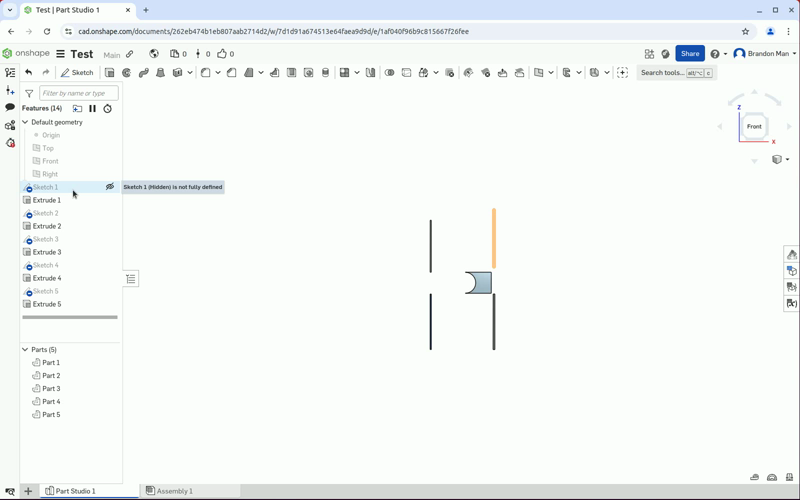
click(73, 189)
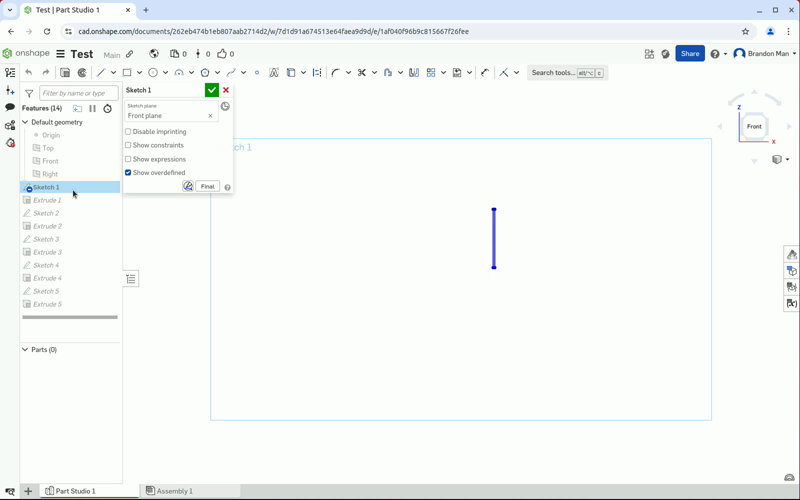
mouse_move(229, 92)
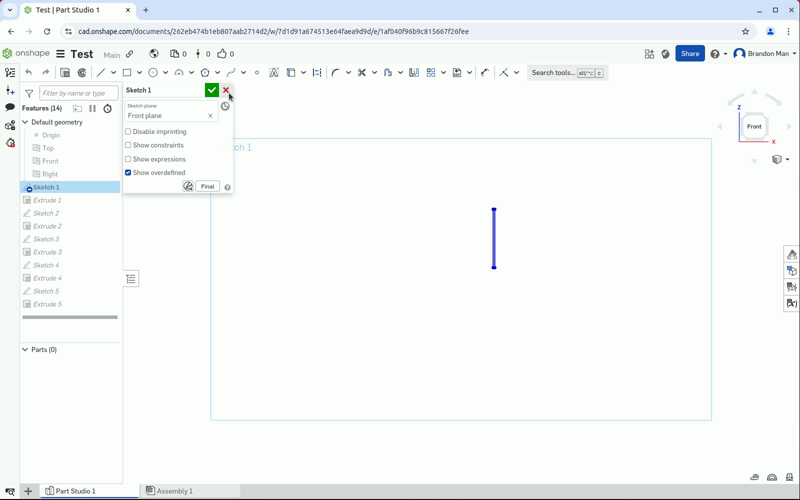
click(229, 92)
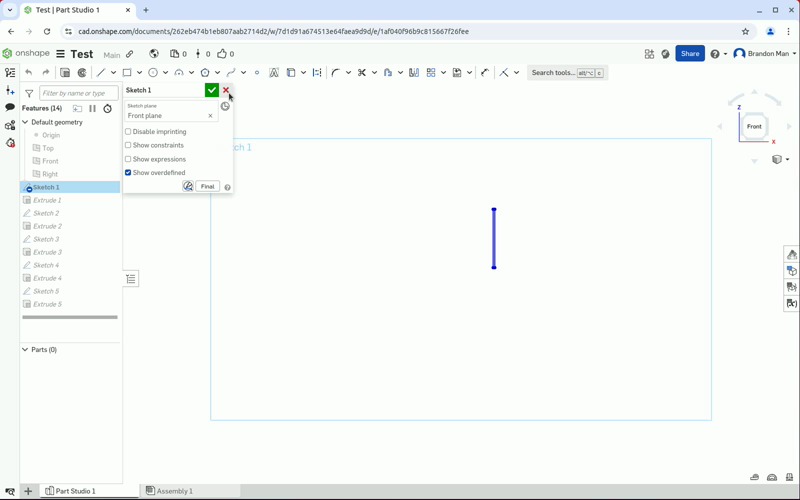
key(shift+s)
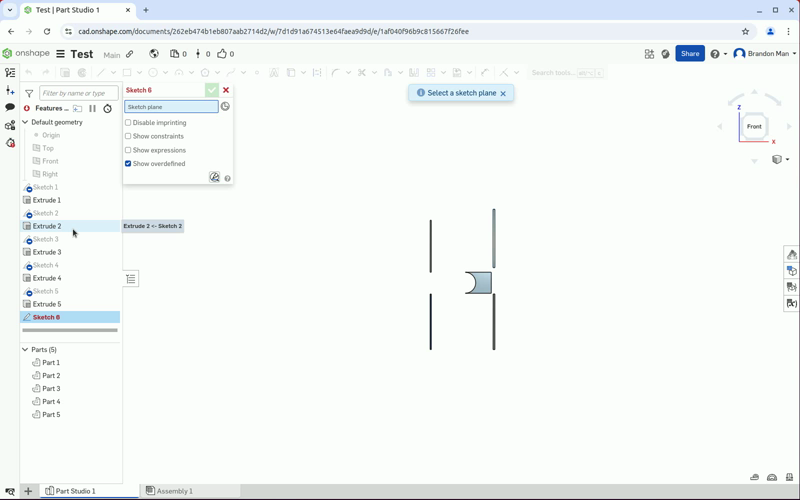
scroll(3)
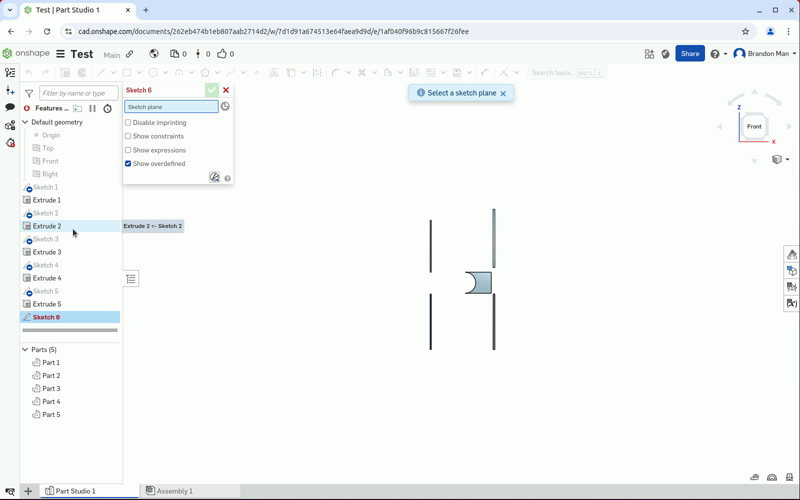
mouse_move(73, 163)
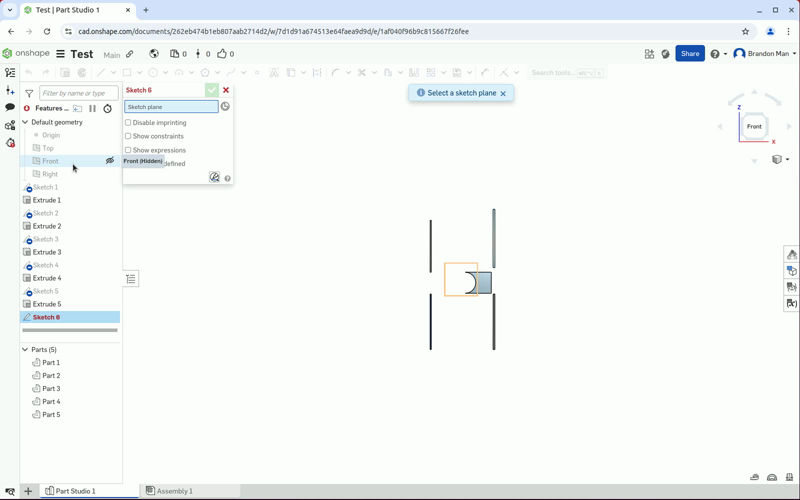
click(73, 163)
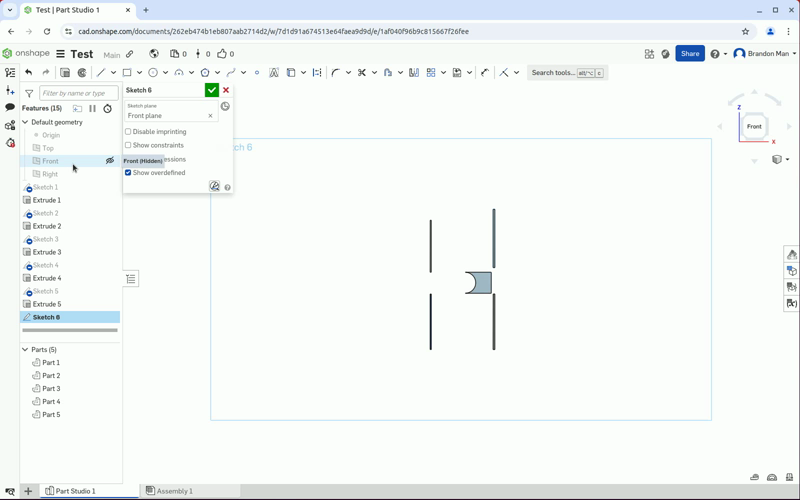
mouse_move(73, 352)
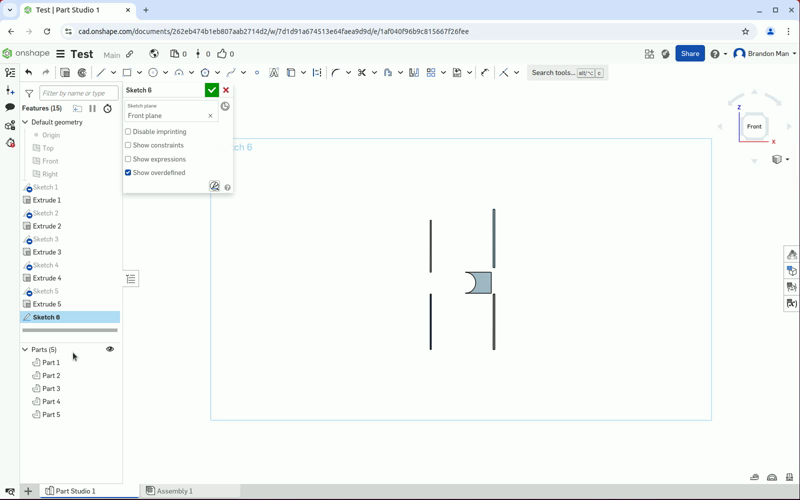
key(y)
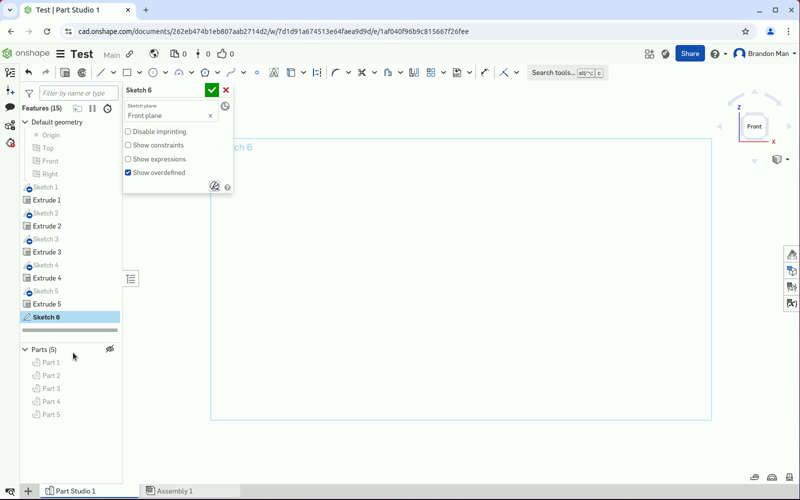
key(l)
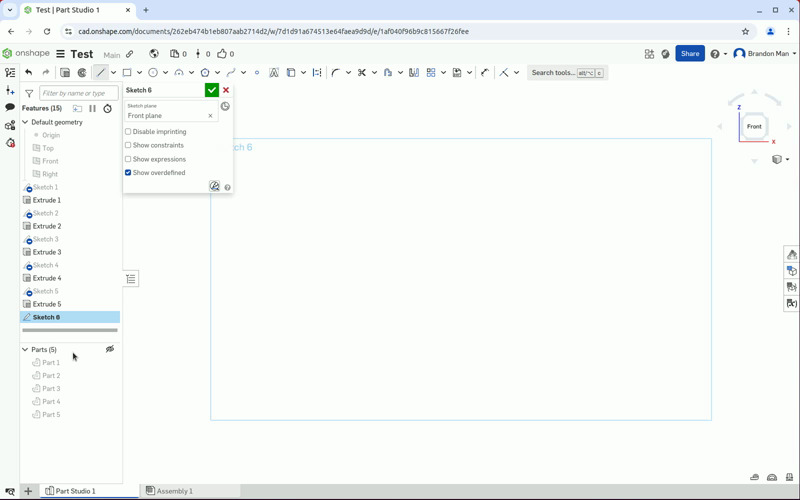
key_down(shift)
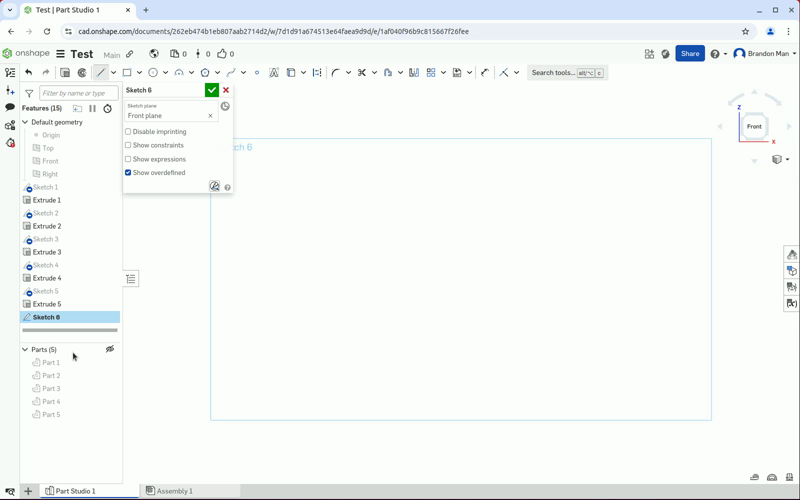
mouse_move(430, 293)
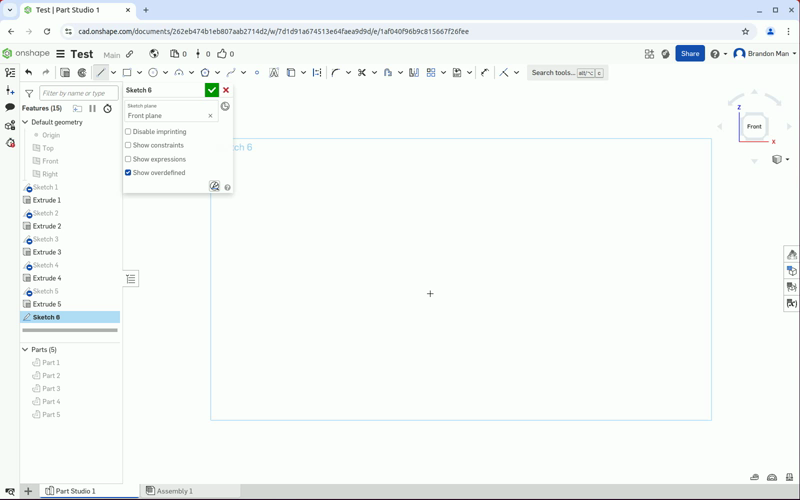
click(430, 293)
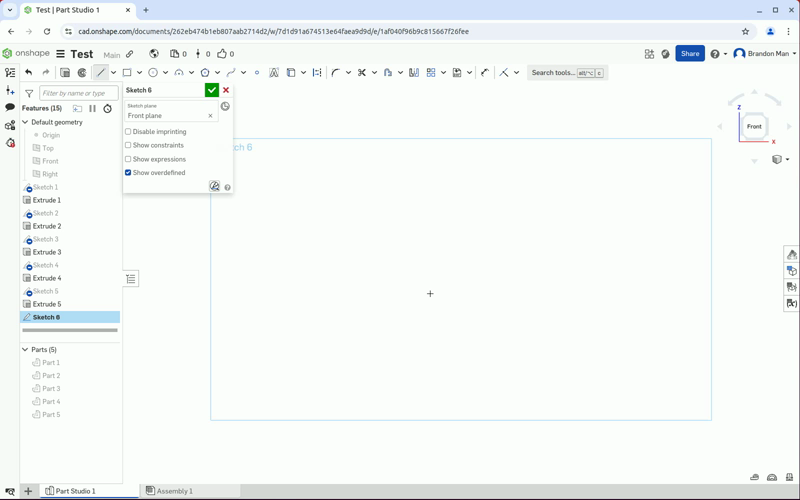
key_up(shift)
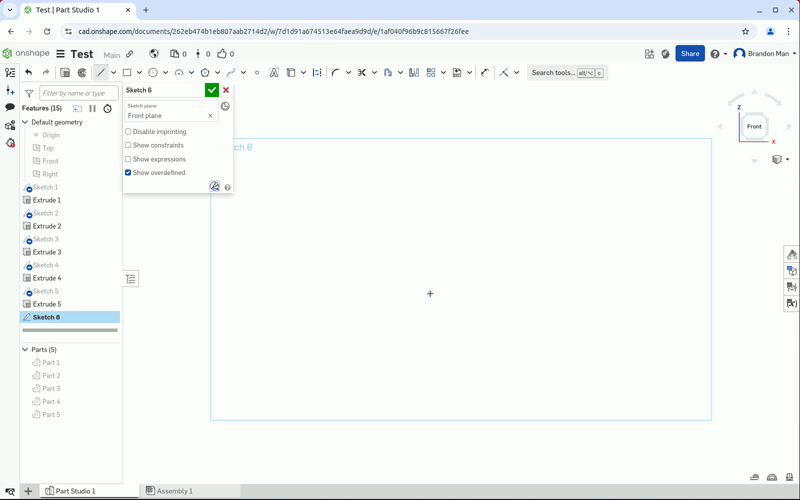
key_down(shift)
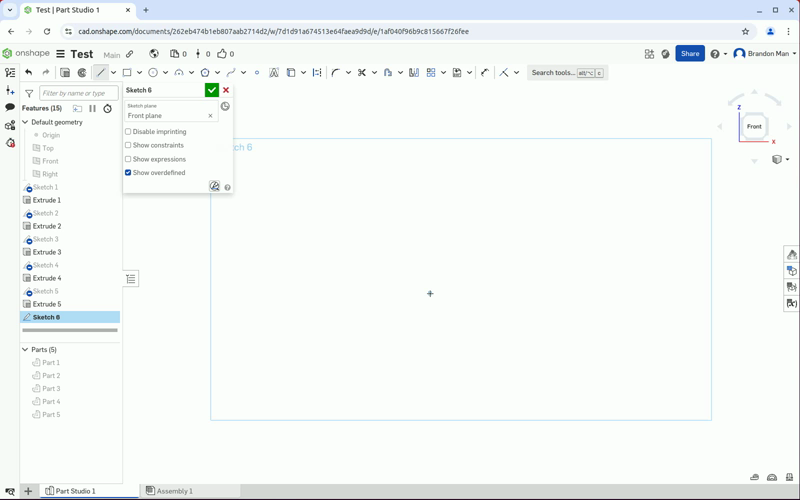
mouse_move(460, 293)
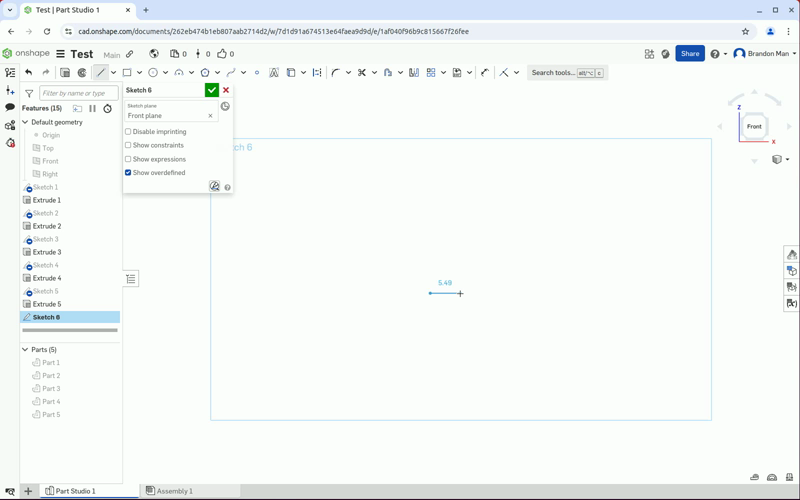
mouse_move(431, 293)
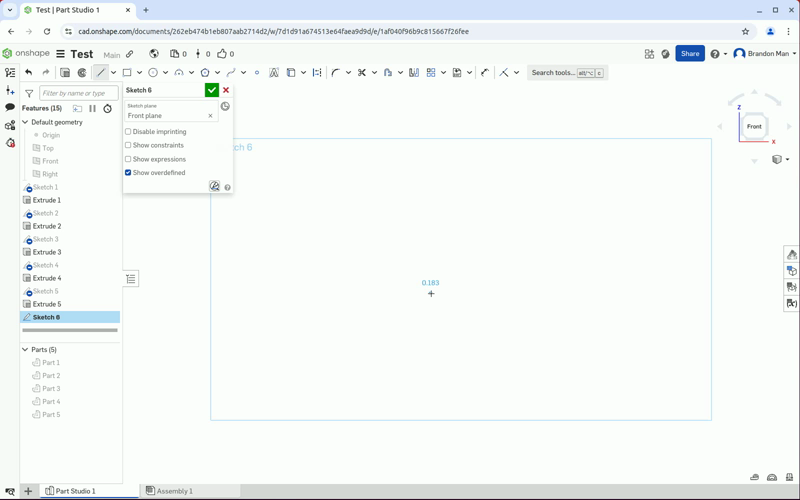
scroll(6)
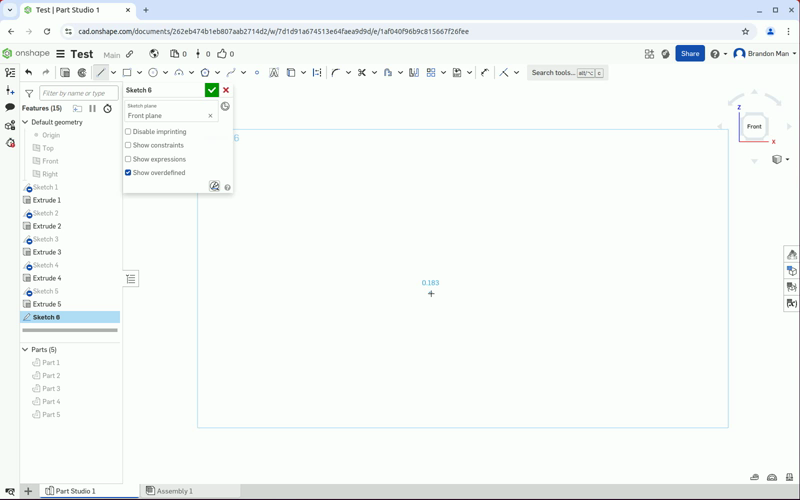
scroll(6)
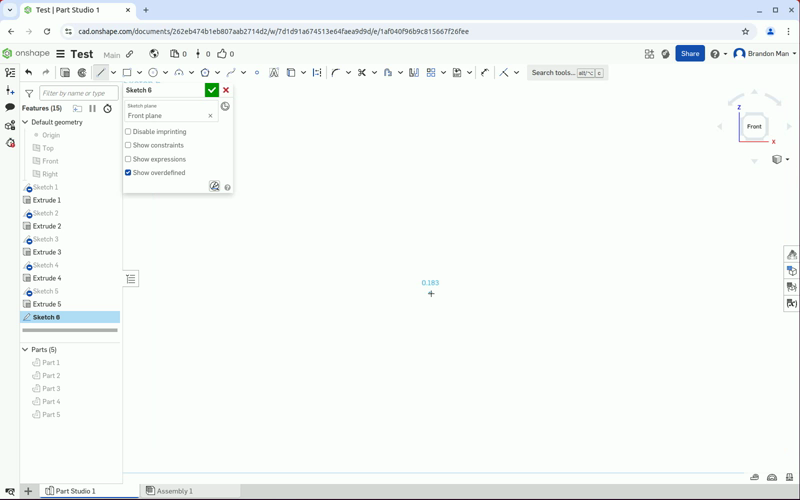
scroll(6)
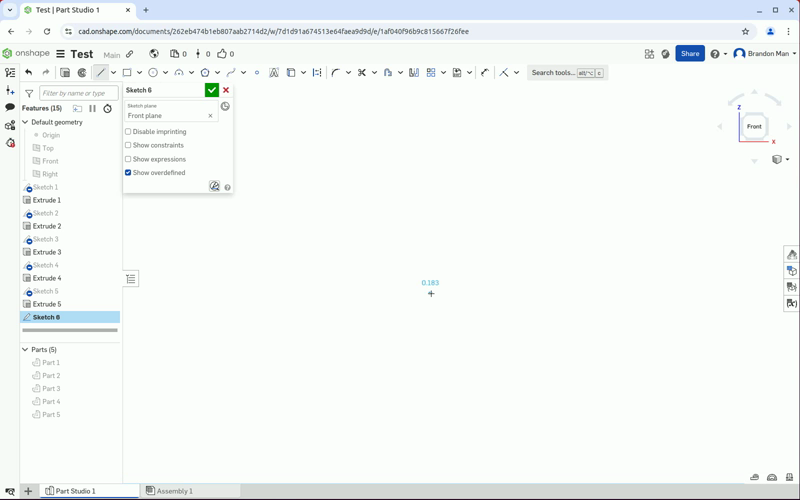
scroll(6)
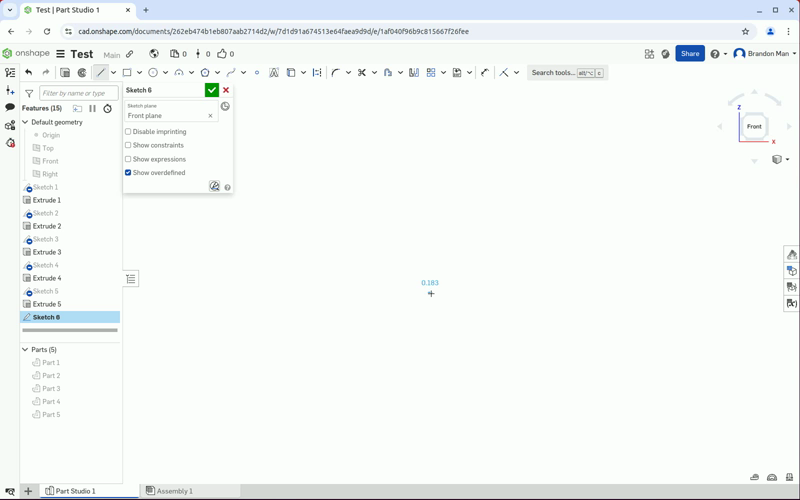
scroll(6)
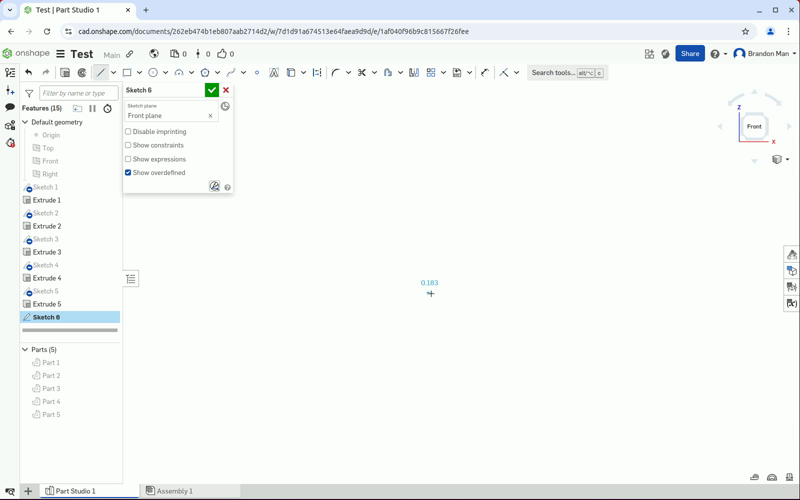
scroll(6)
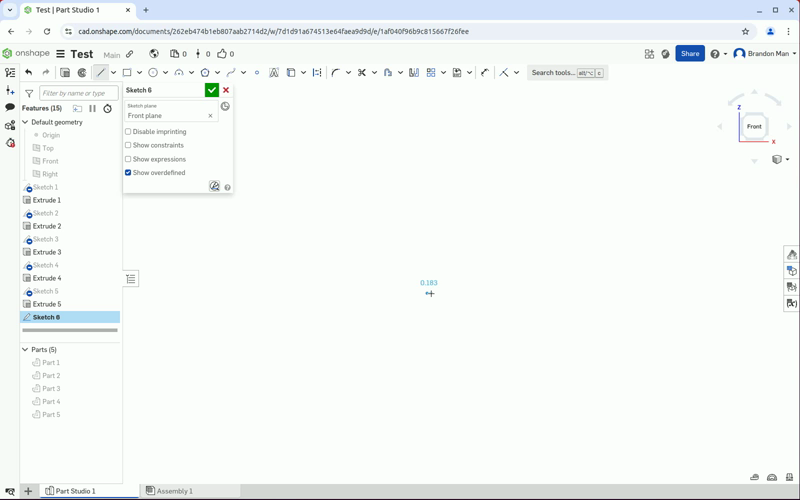
scroll(6)
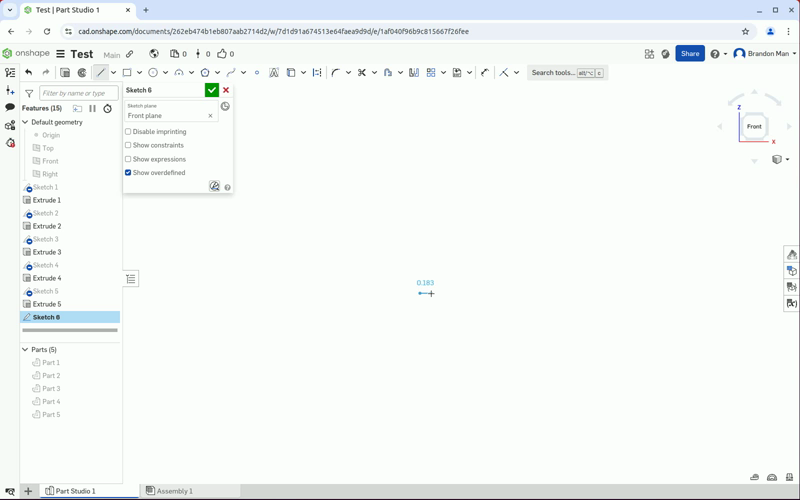
click(431, 293)
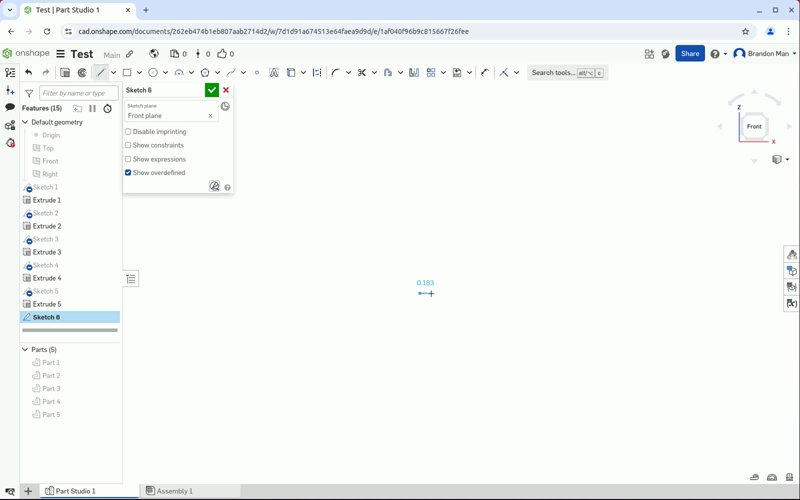
scroll(-6)
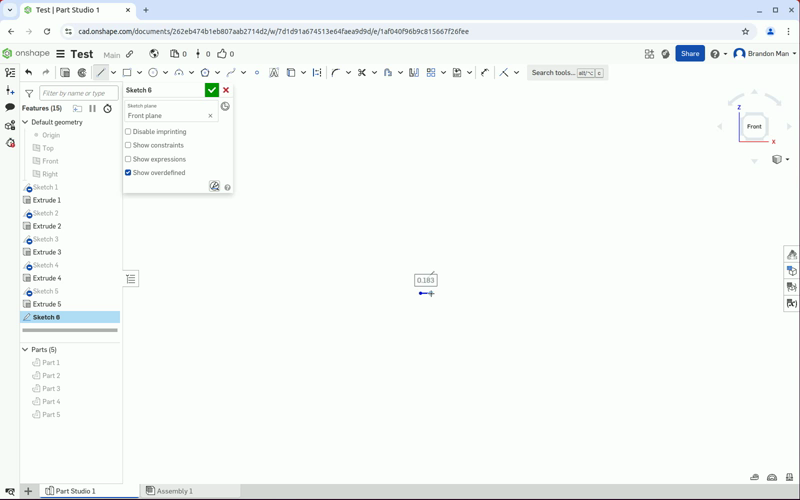
scroll(-6)
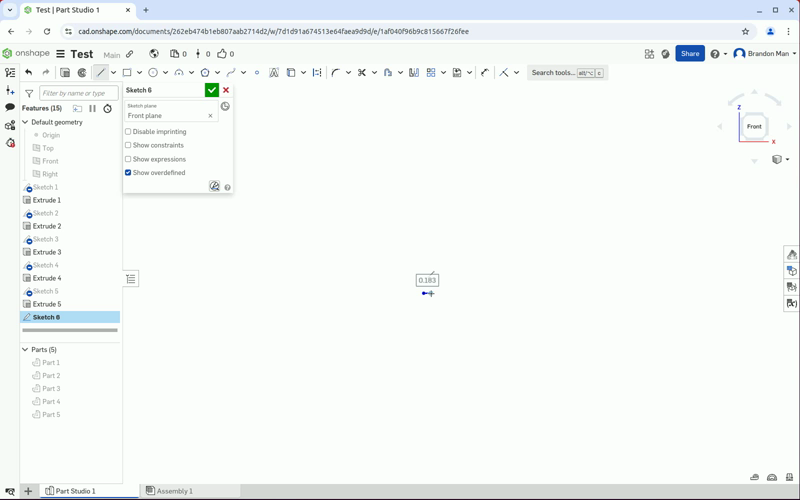
scroll(-6)
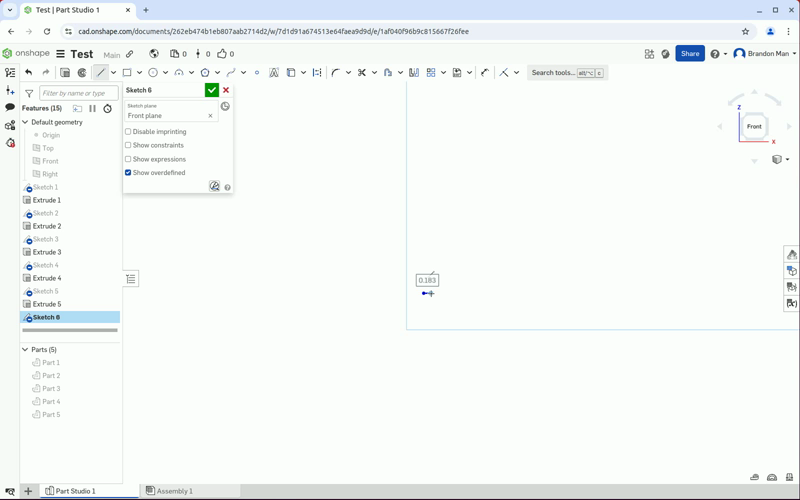
scroll(-6)
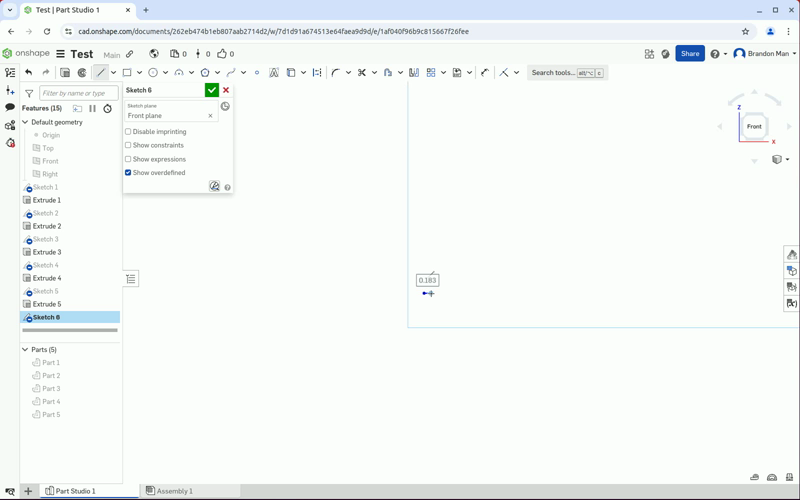
scroll(-6)
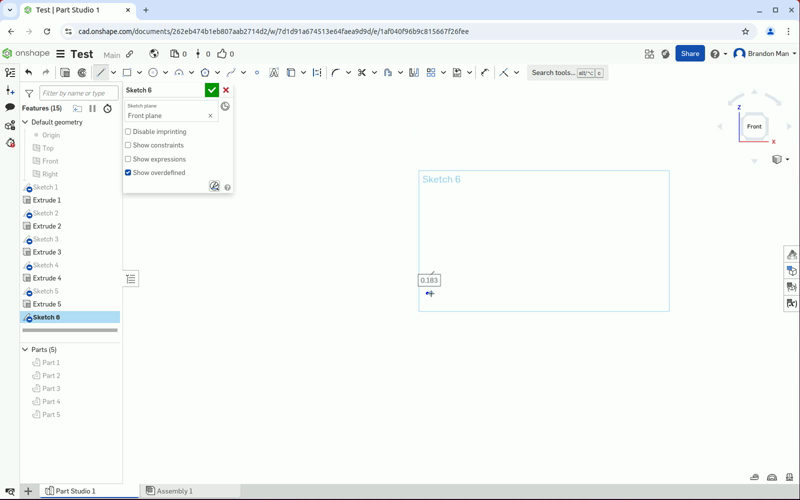
scroll(-6)
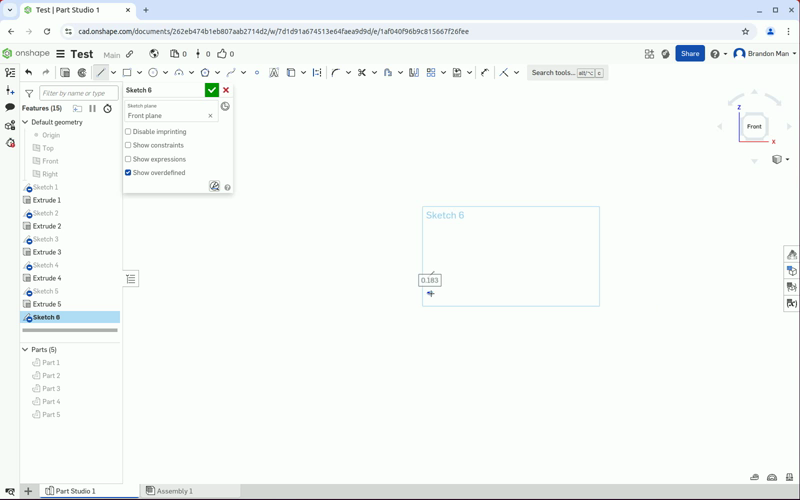
scroll(-6)
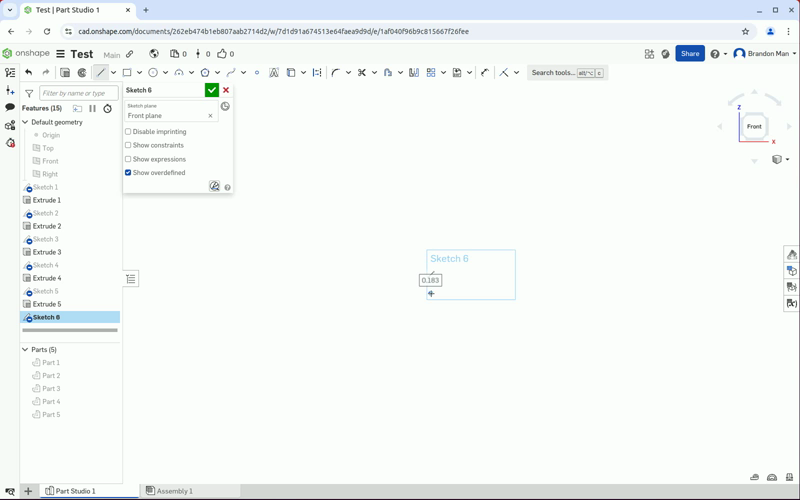
key_up(shift)
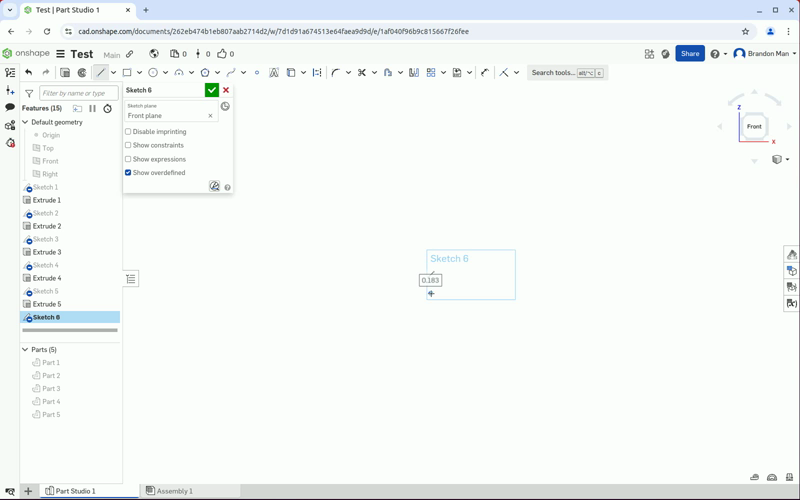
key_down(shift)
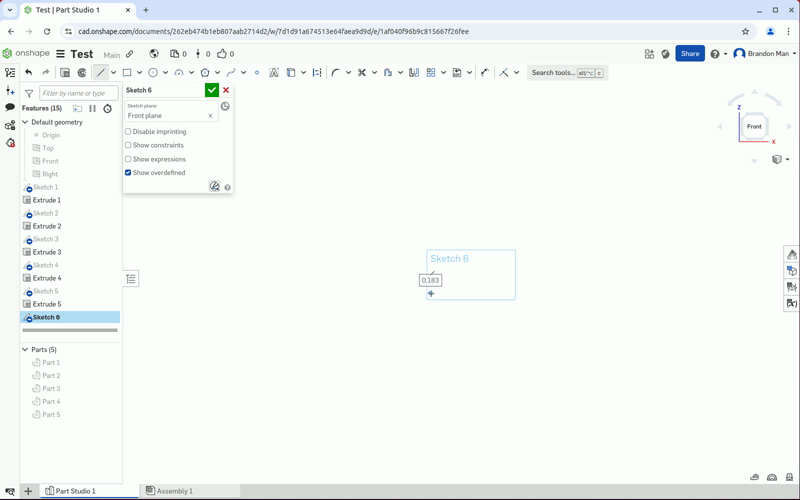
mouse_move(461, 293)
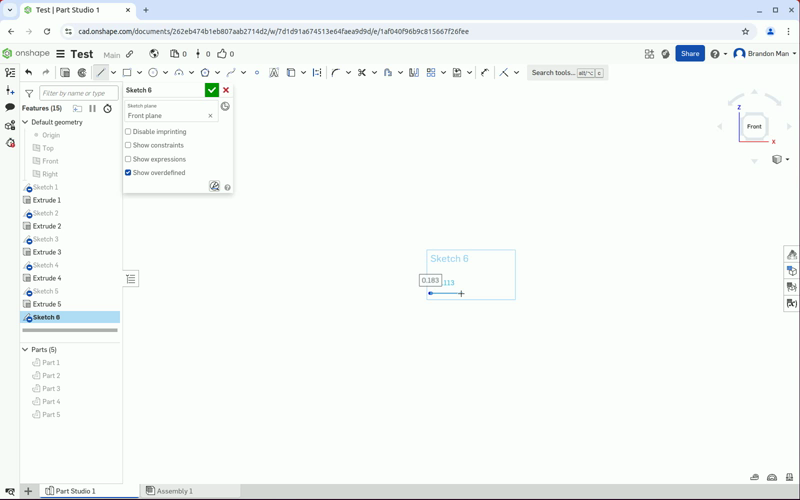
mouse_move(456, 293)
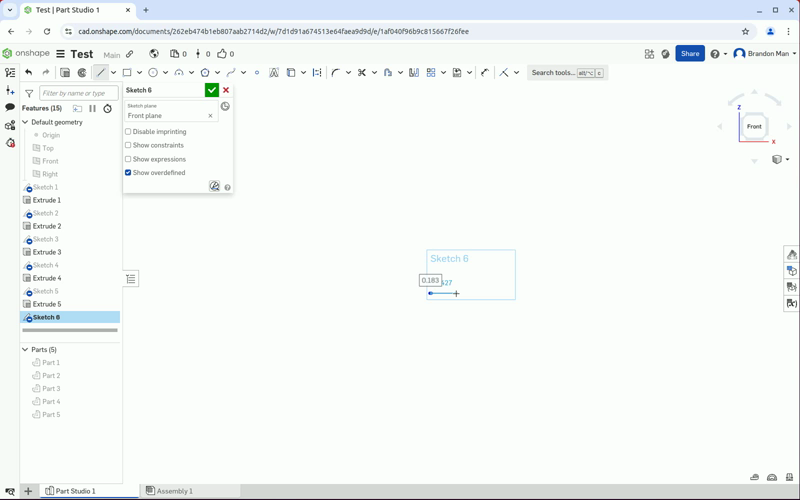
click(456, 293)
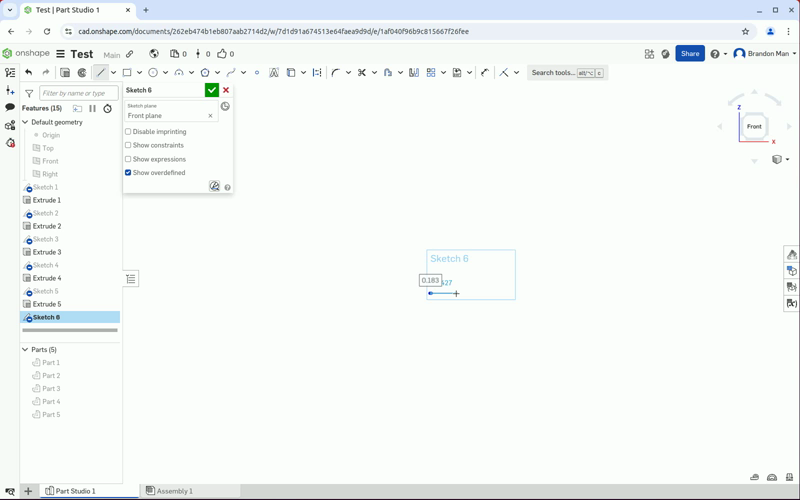
key_up(shift)
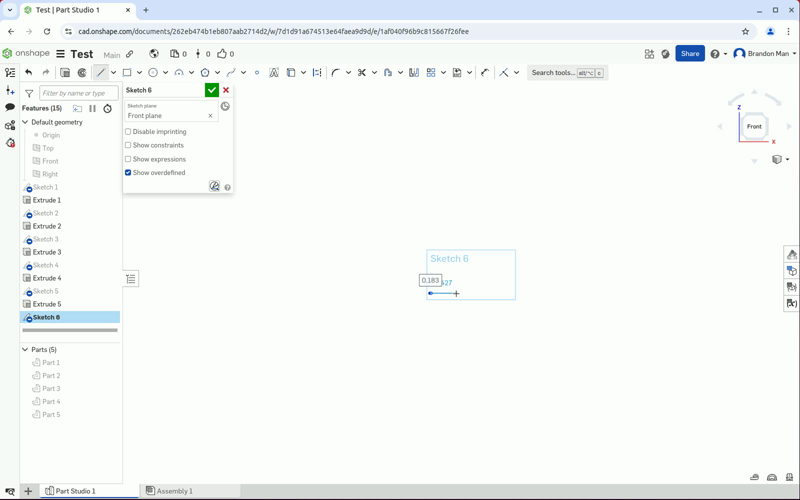
key(esc)
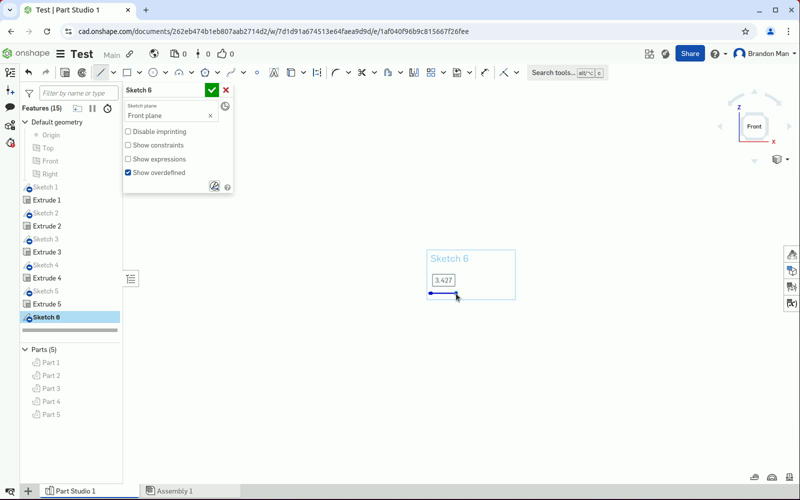
key(a)
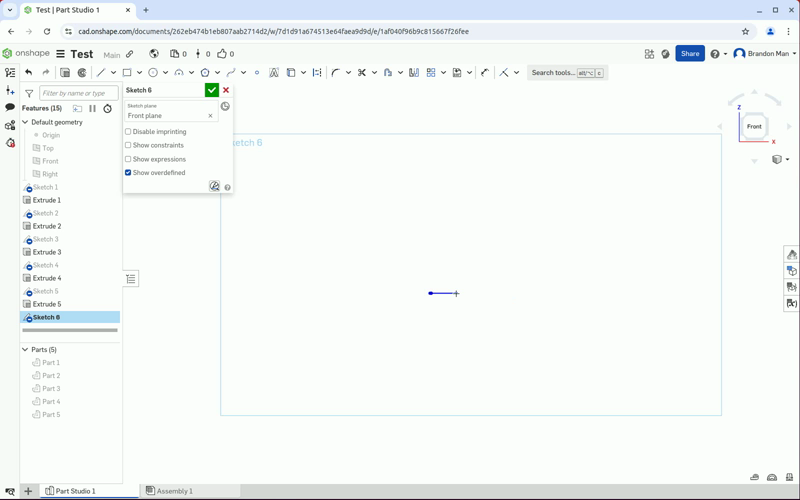
mouse_move(456, 293)
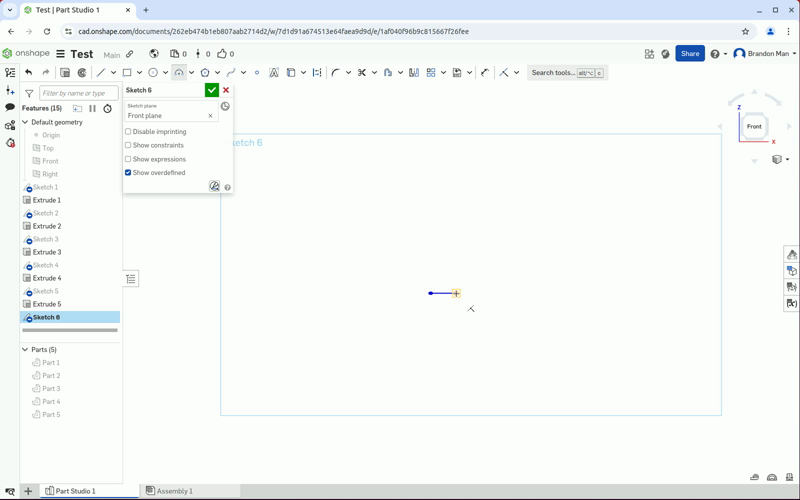
click(456, 293)
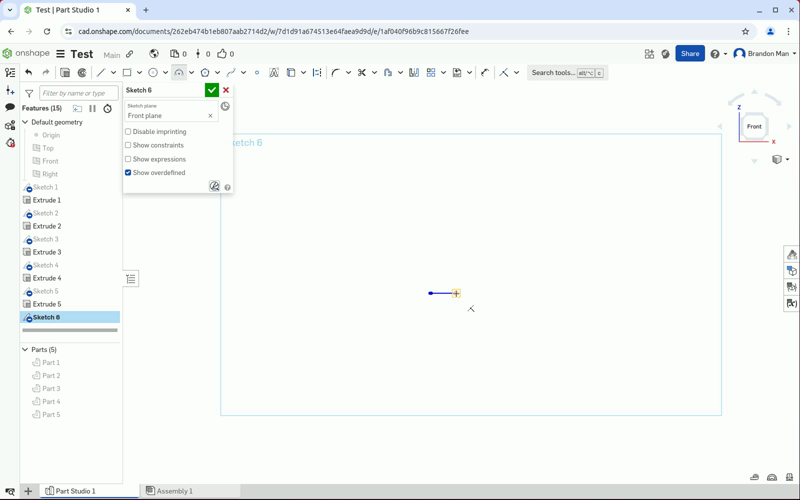
key_down(shift)
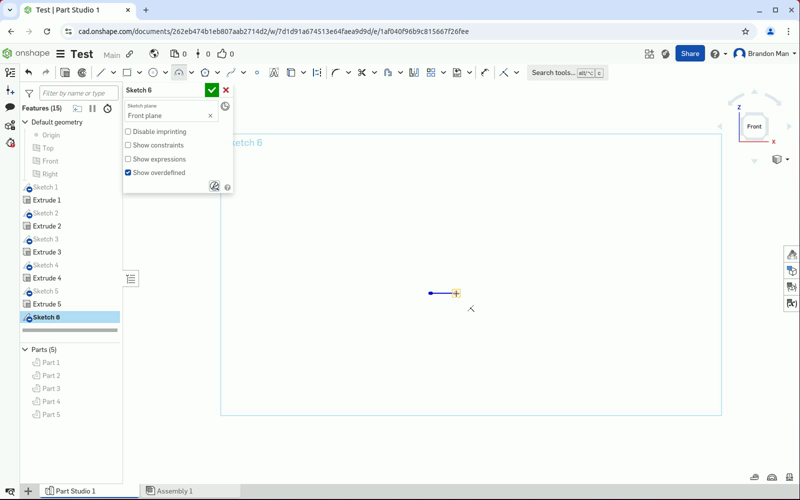
mouse_move(456, 272)
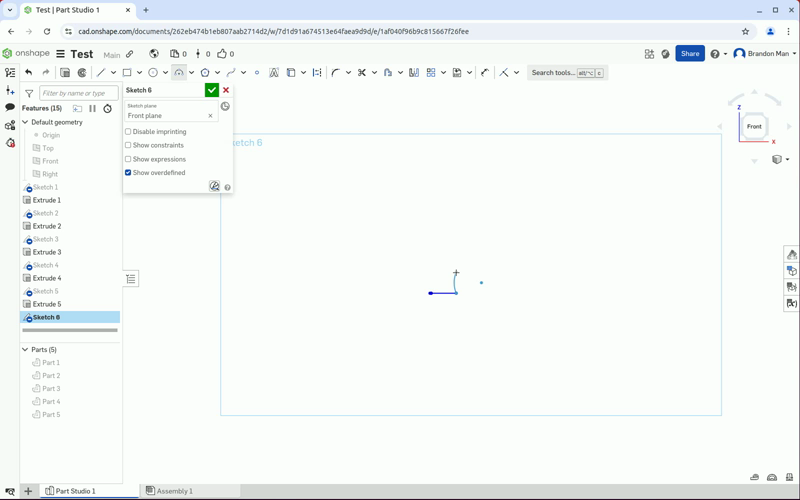
click(456, 272)
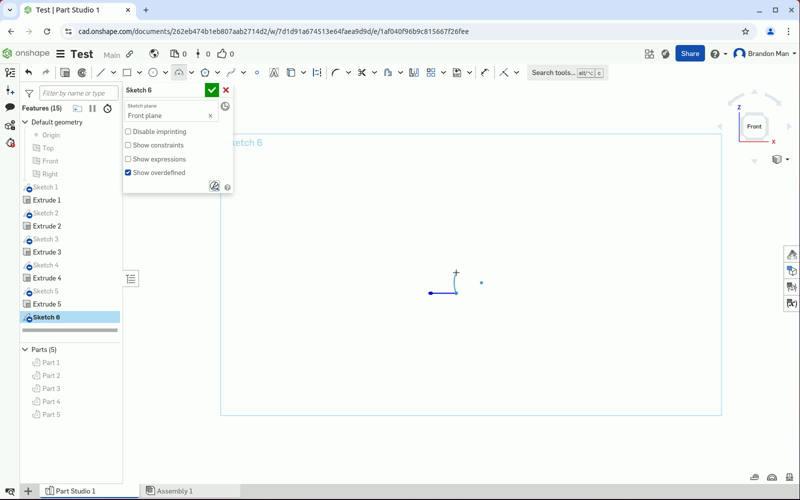
mouse_move(445, 282)
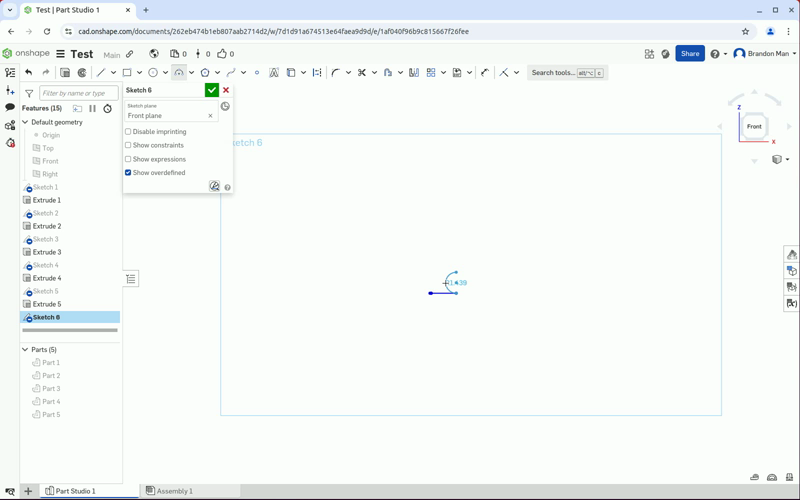
click(445, 282)
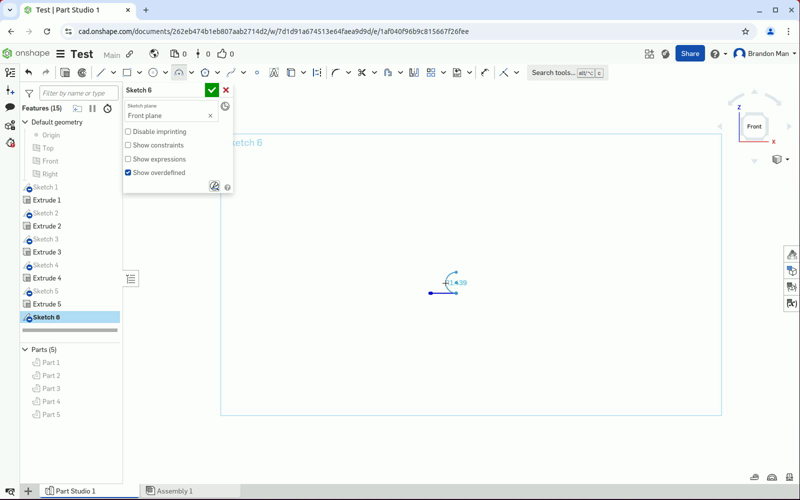
key_up(shift)
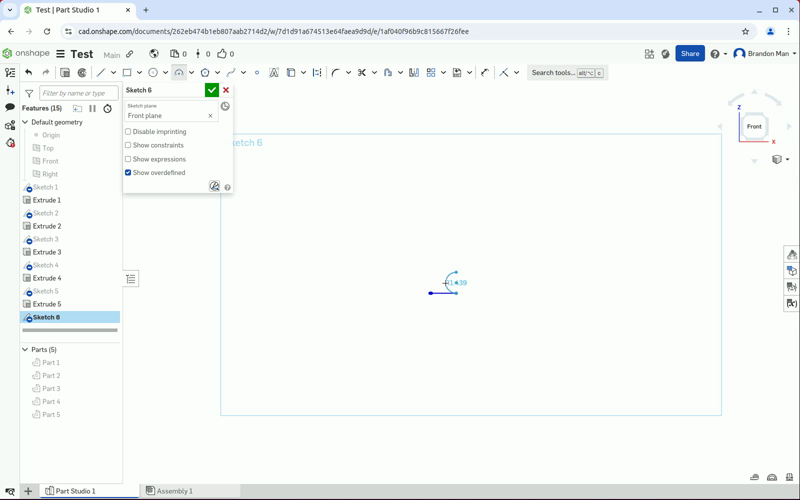
key(esc)
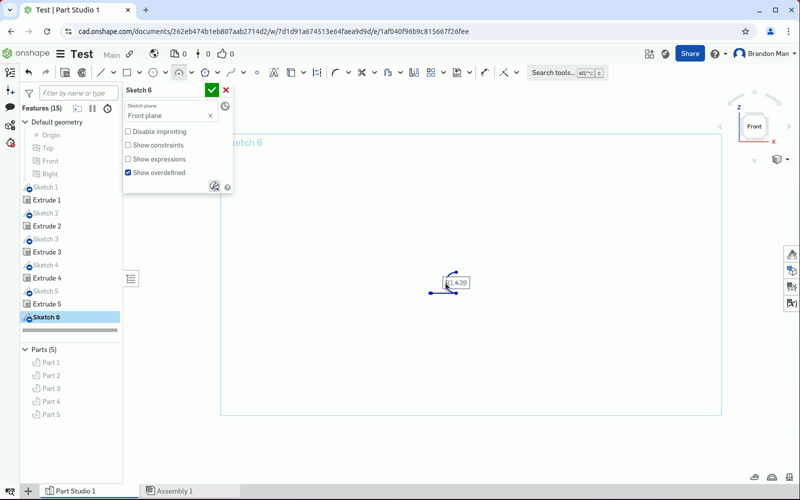
key(l)
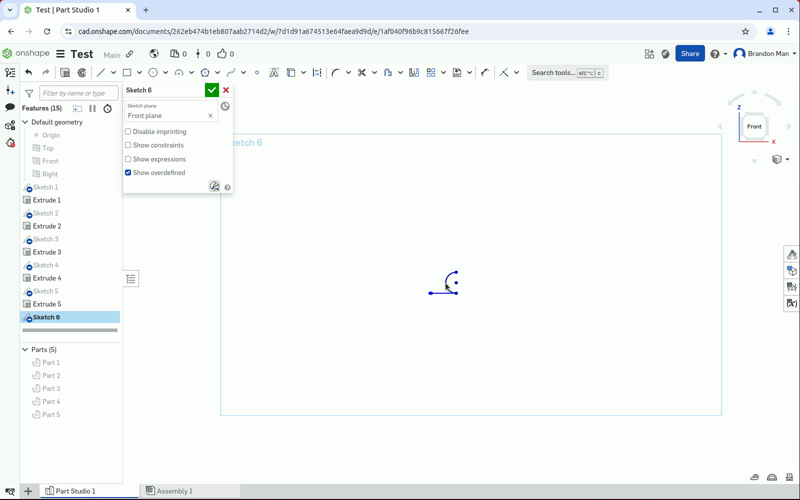
mouse_move(456, 272)
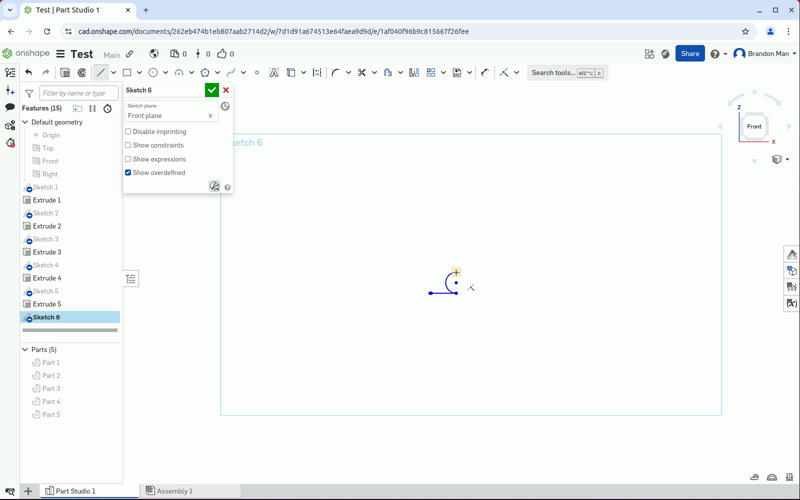
click(456, 272)
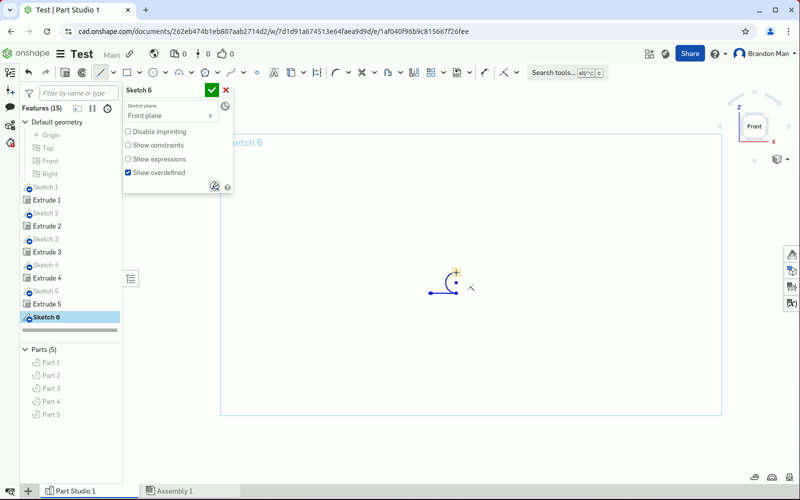
key_down(shift)
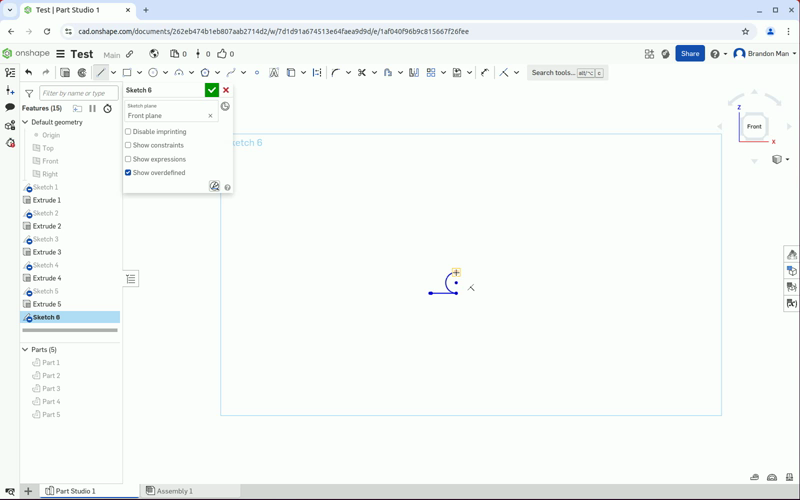
mouse_move(486, 272)
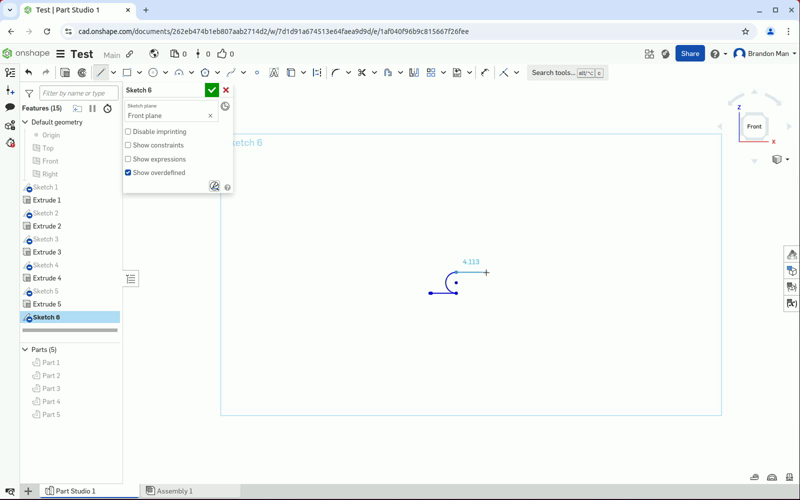
mouse_move(431, 272)
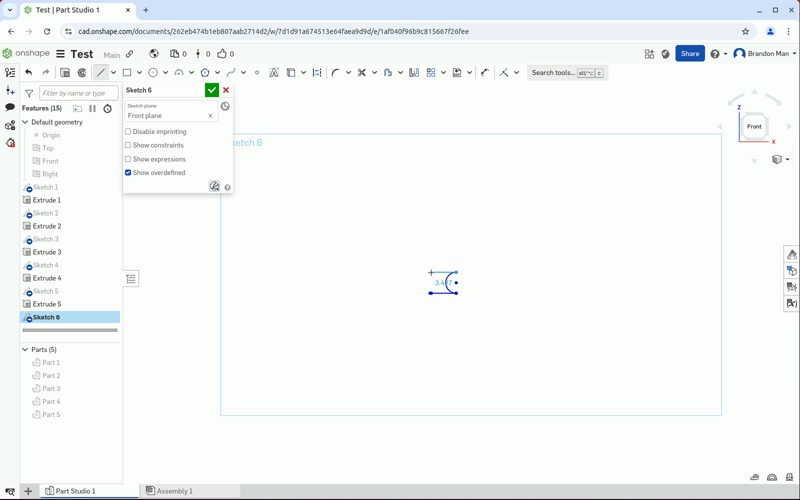
click(431, 272)
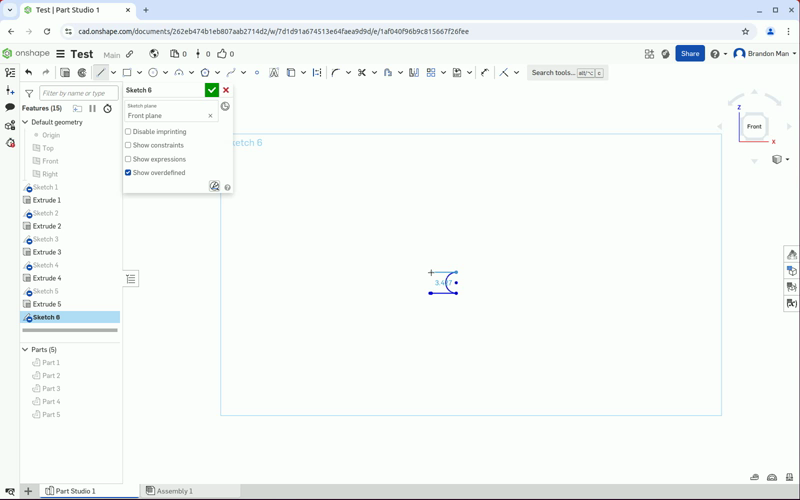
key_up(shift)
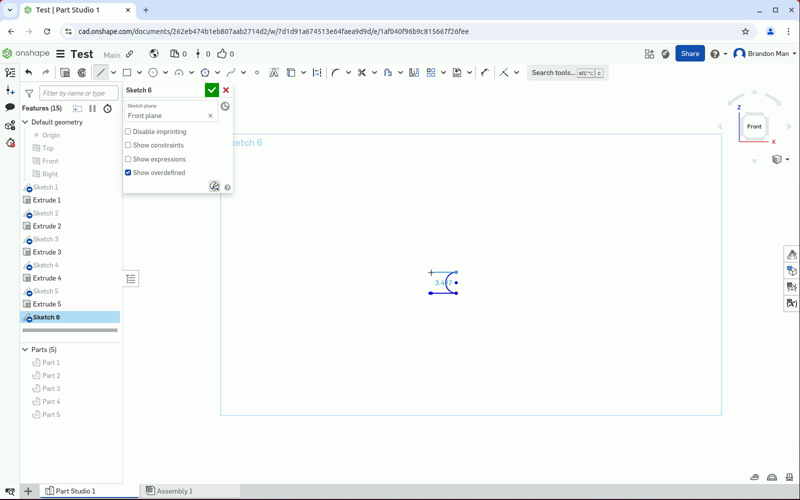
key_down(shift)
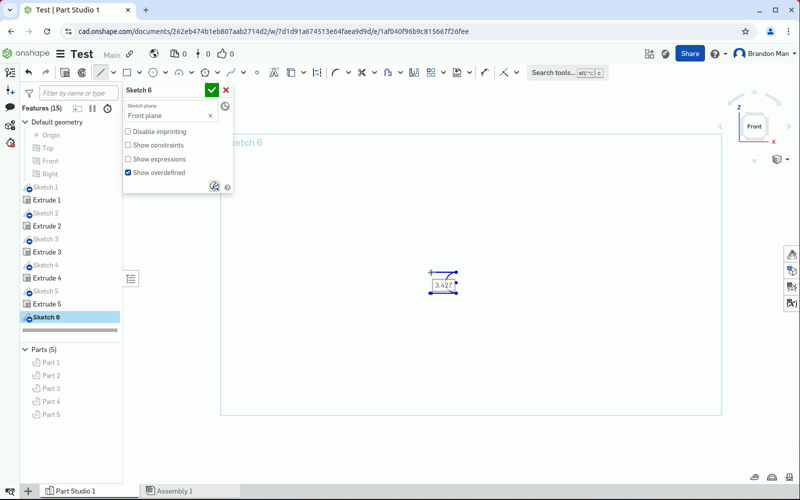
mouse_move(461, 272)
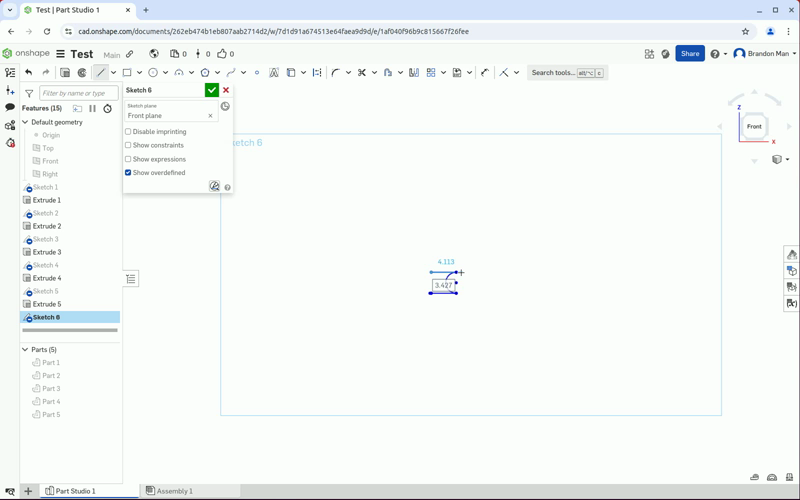
mouse_move(430, 272)
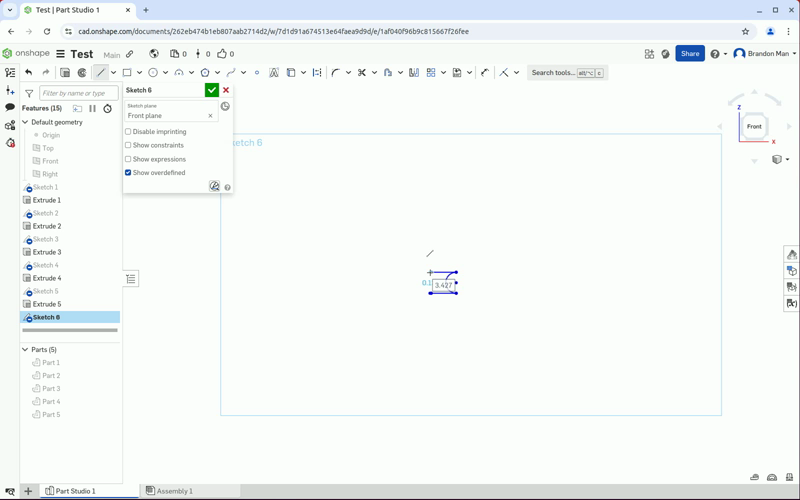
scroll(6)
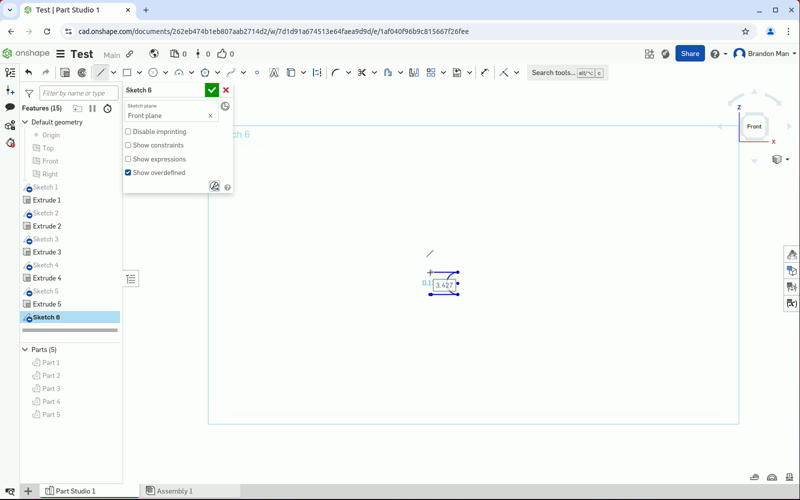
scroll(6)
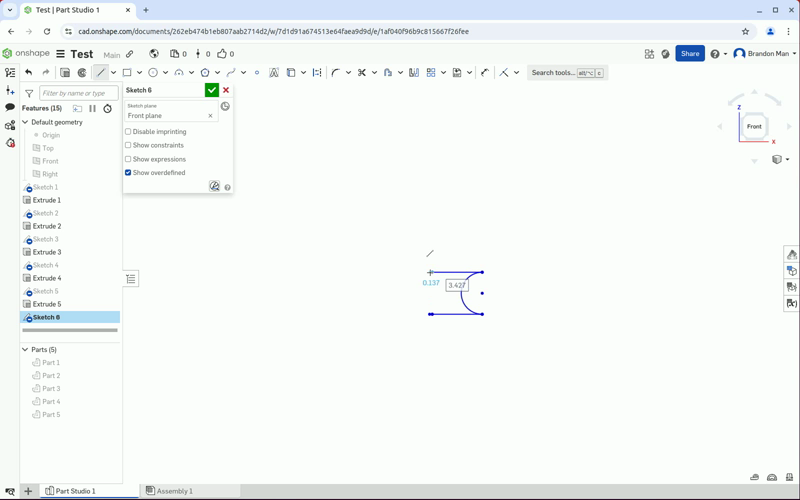
scroll(6)
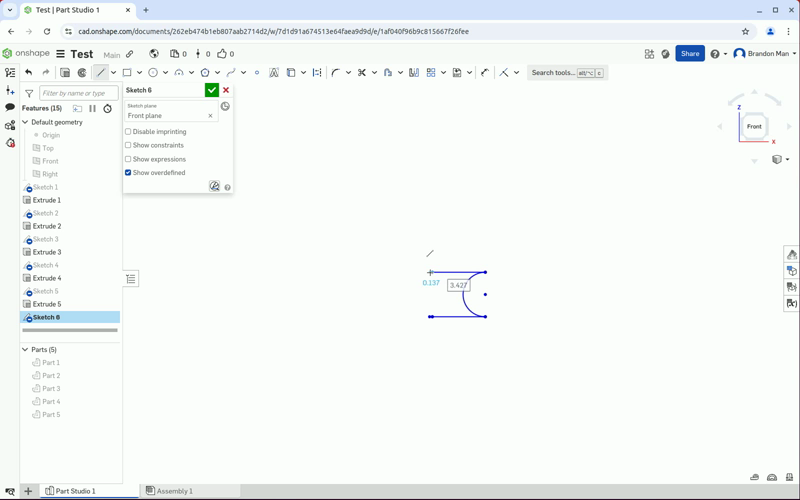
scroll(6)
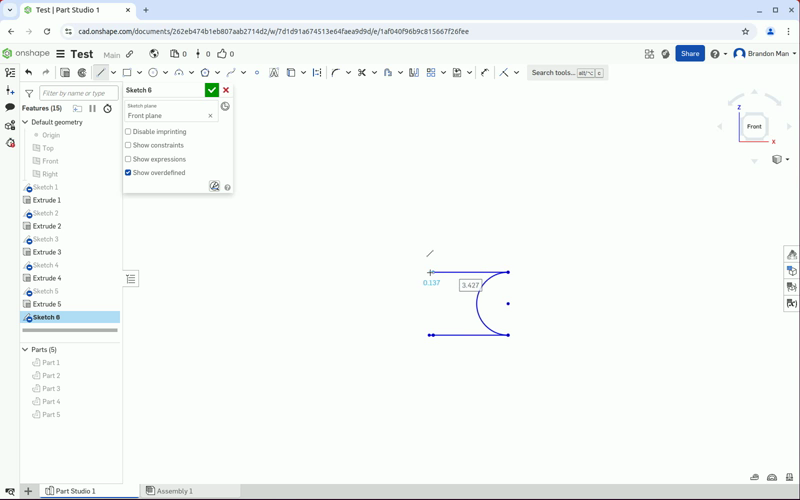
scroll(6)
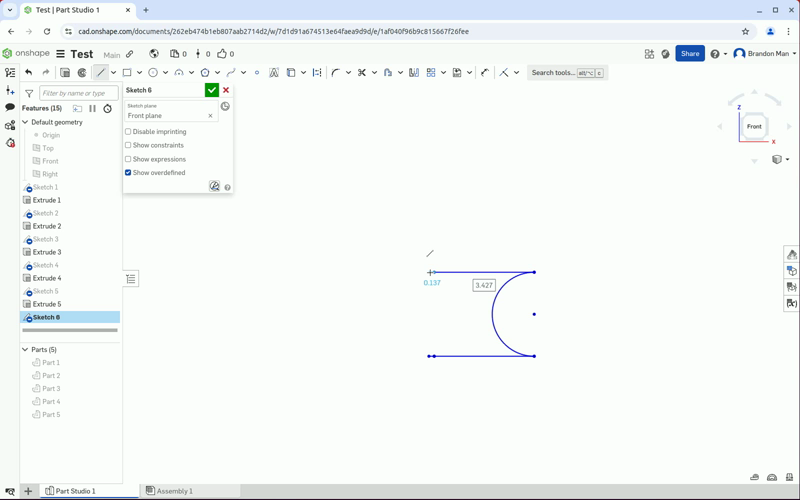
scroll(6)
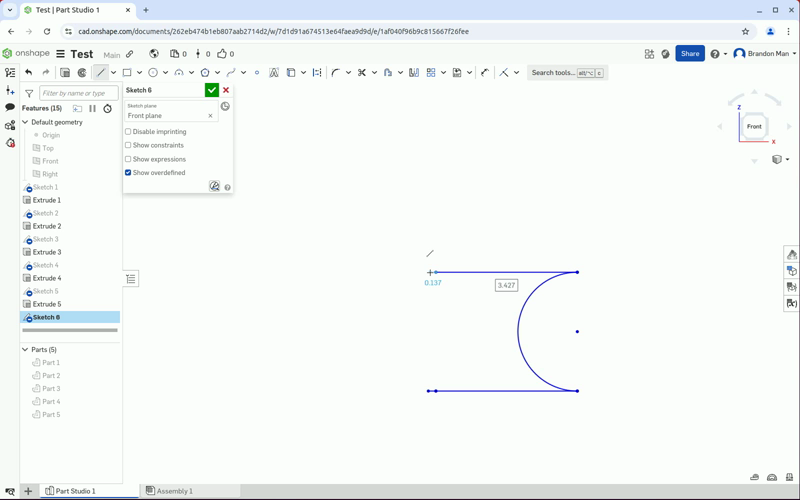
scroll(6)
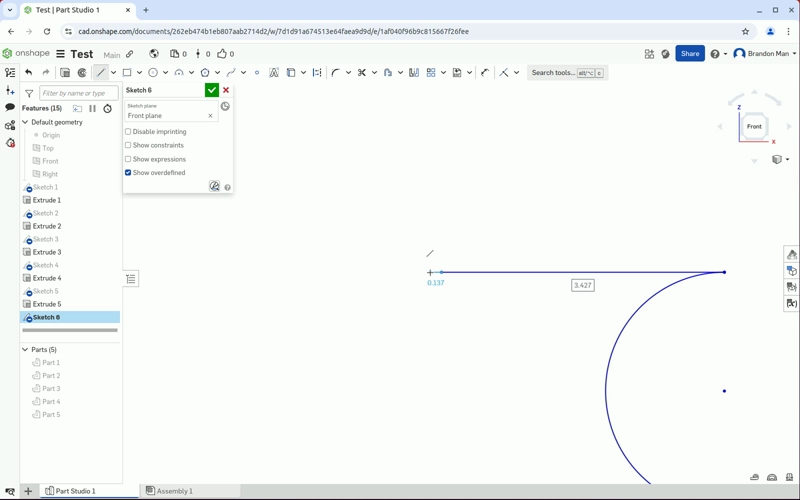
click(430, 272)
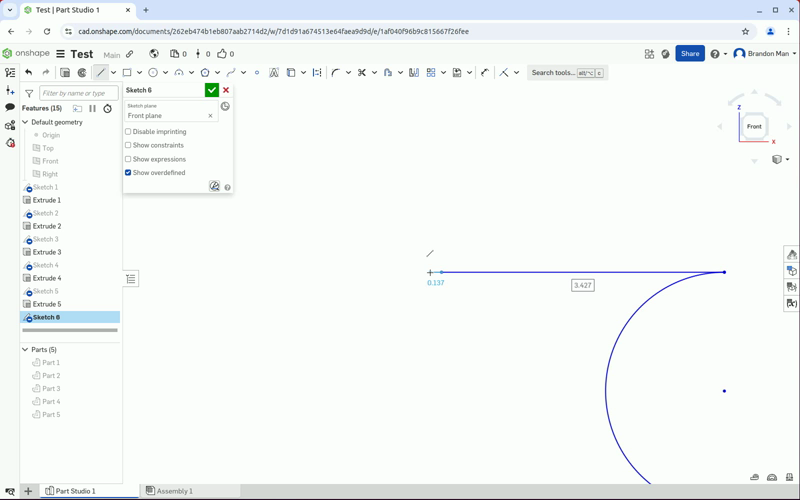
scroll(-6)
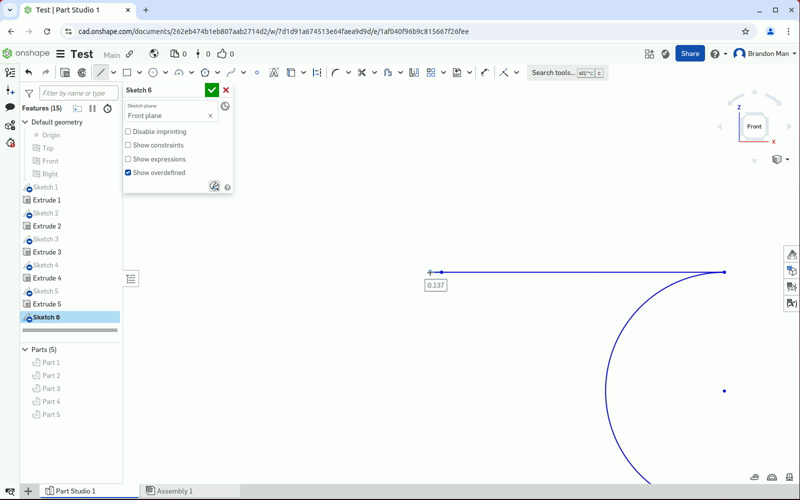
scroll(-6)
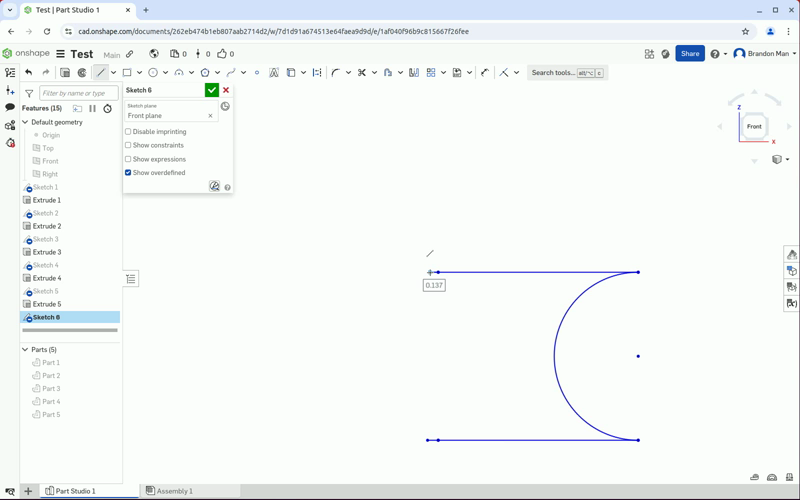
scroll(-6)
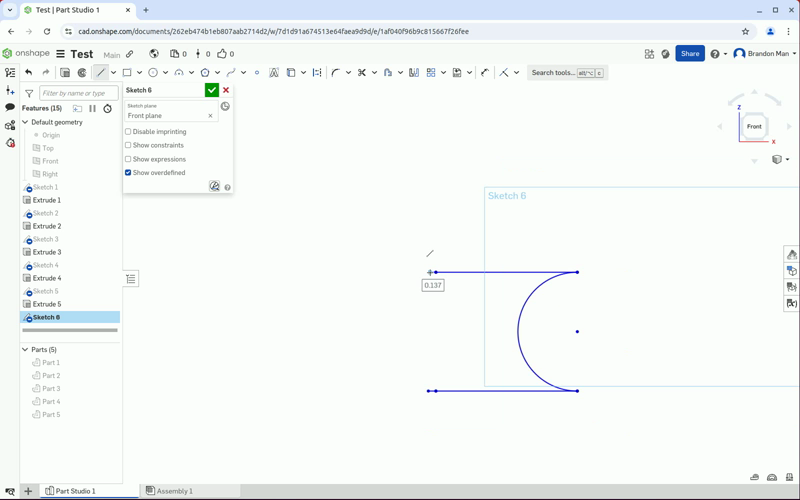
scroll(-6)
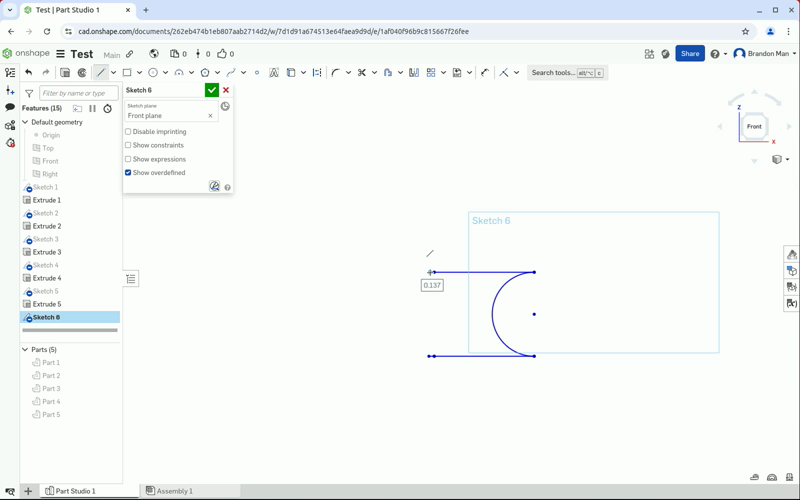
scroll(-6)
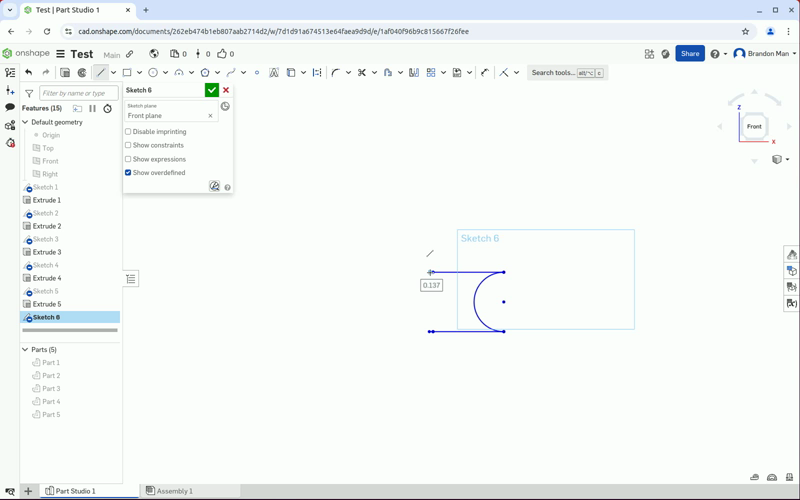
scroll(-6)
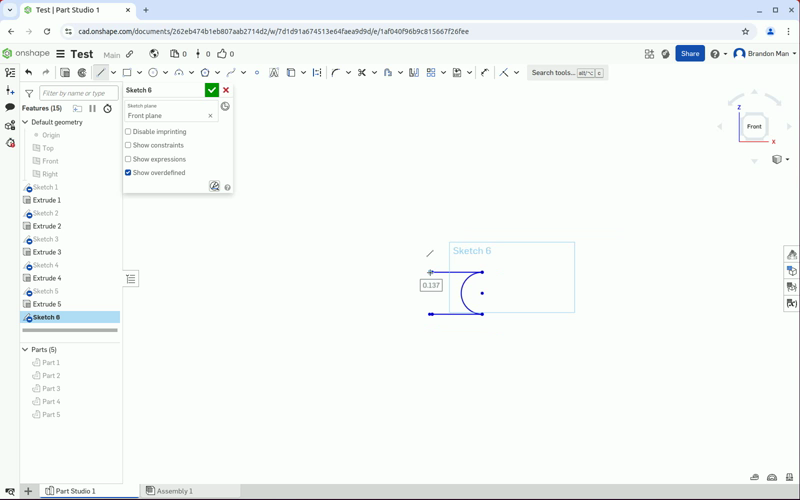
scroll(-6)
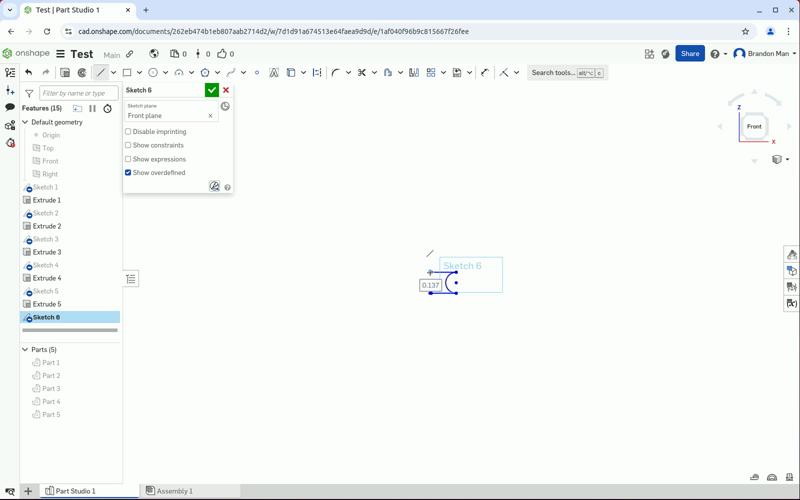
key_up(shift)
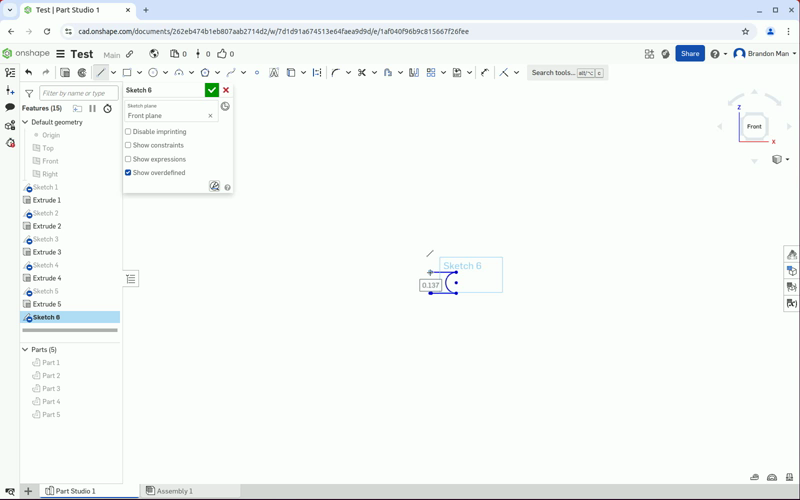
mouse_move(460, 272)
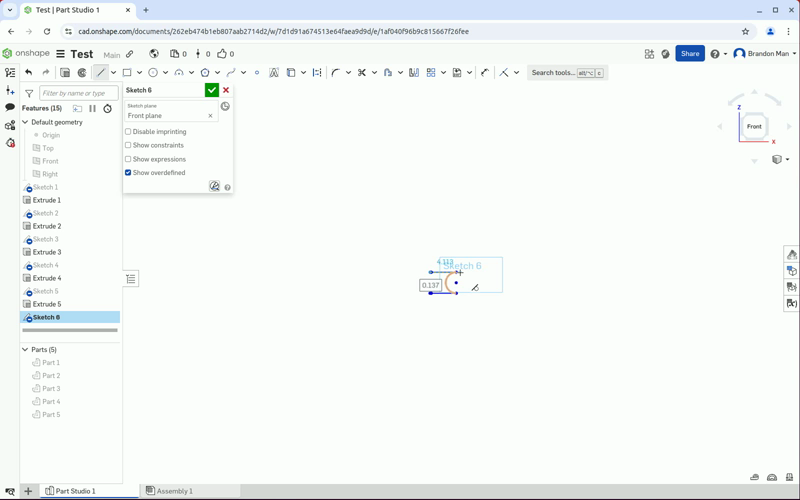
key_down(shift)
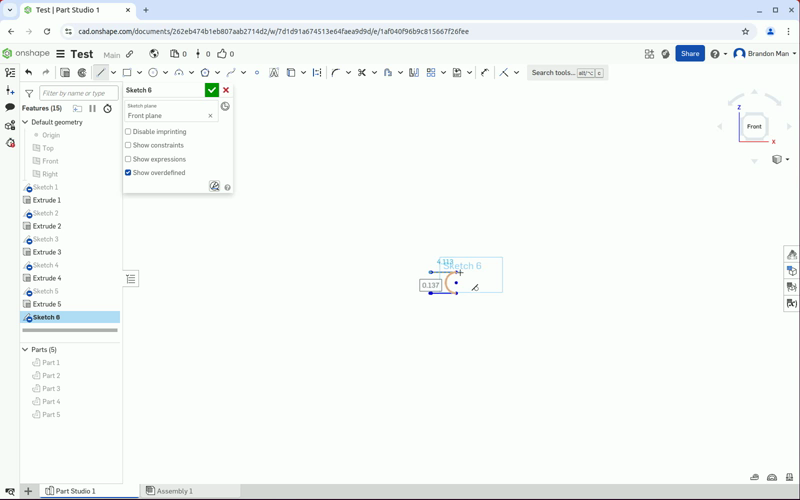
mouse_move(430, 293)
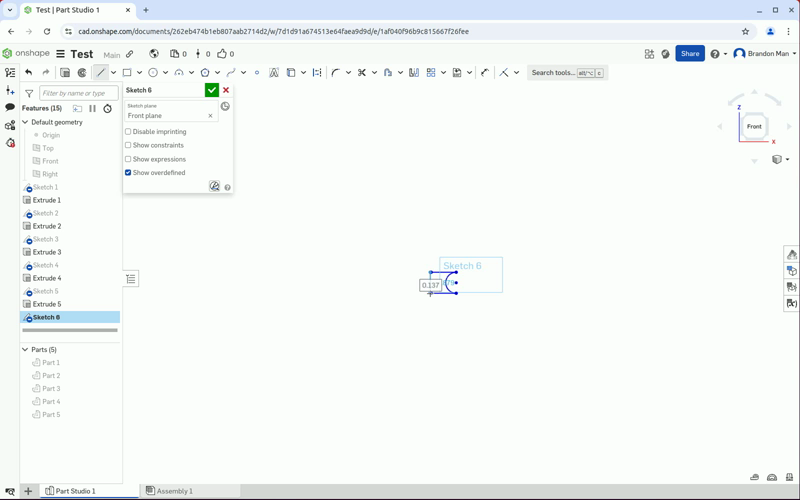
scroll(6)
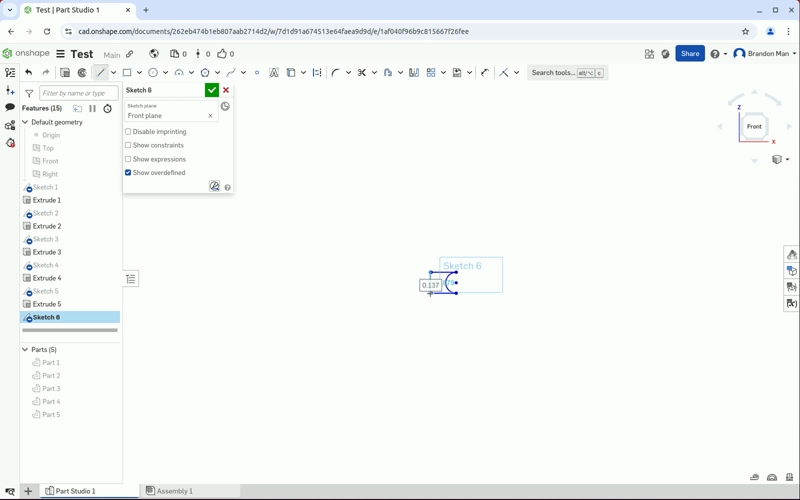
scroll(6)
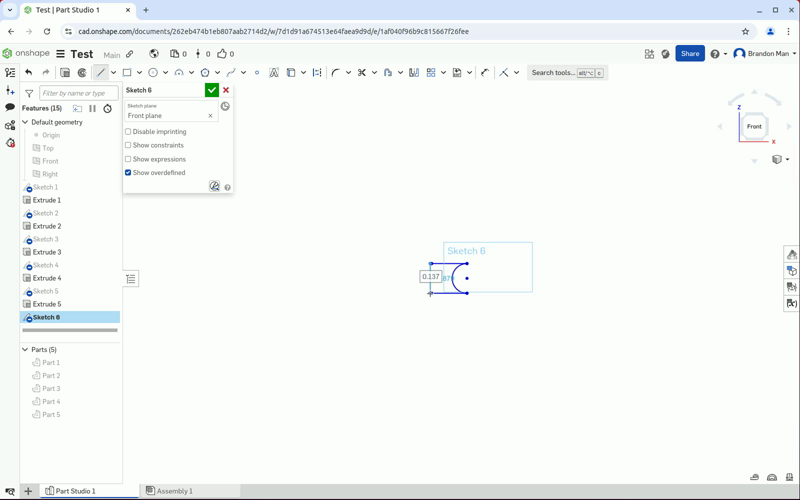
scroll(6)
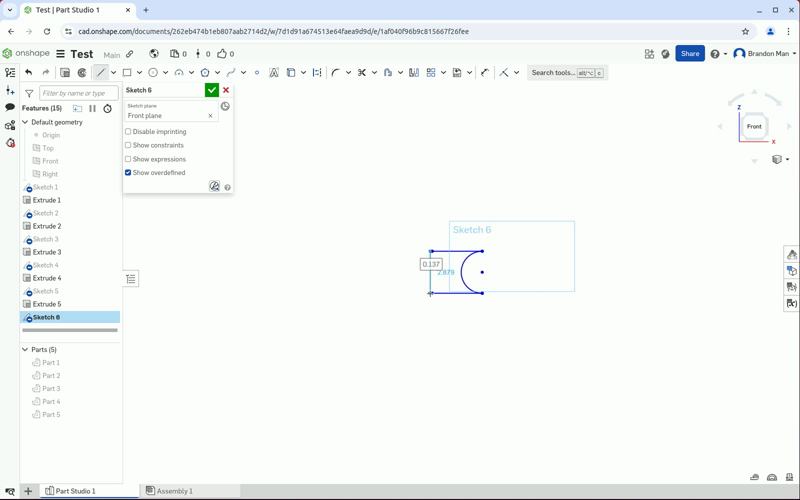
scroll(6)
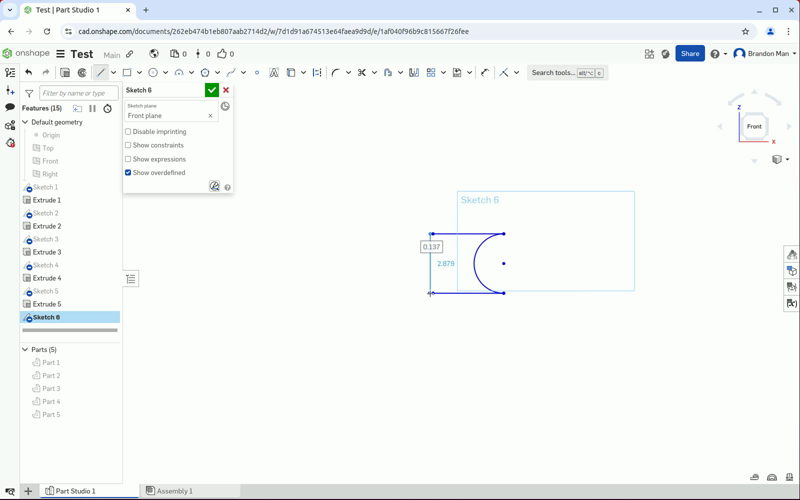
scroll(6)
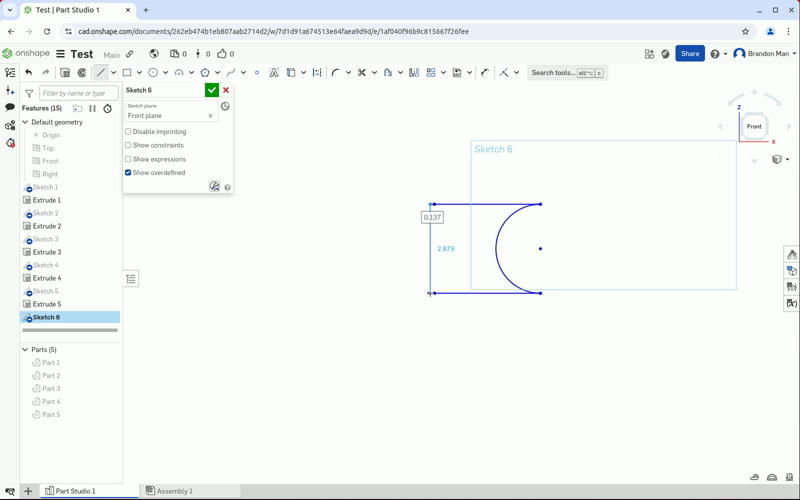
scroll(6)
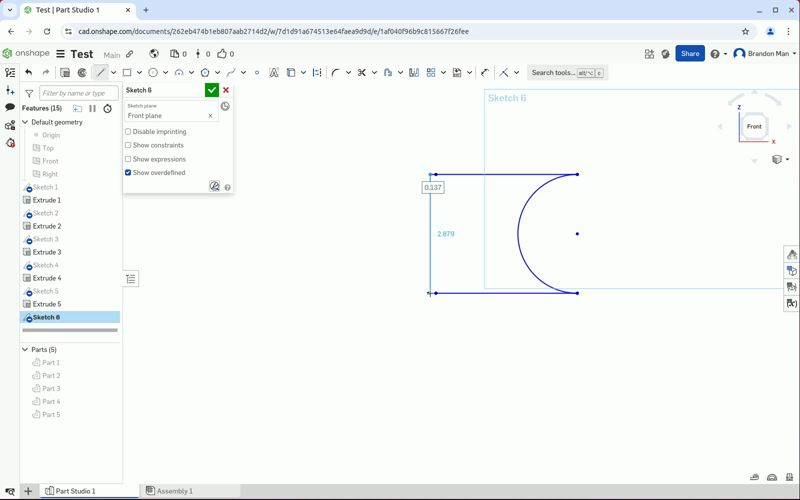
scroll(6)
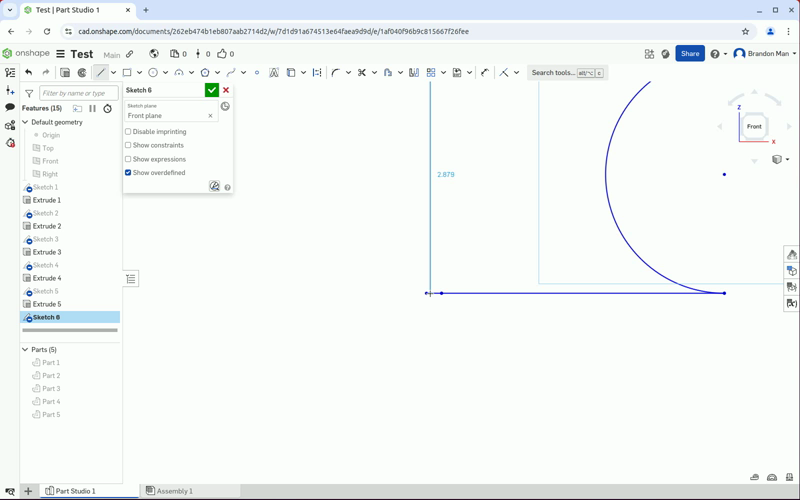
key_up(shift)
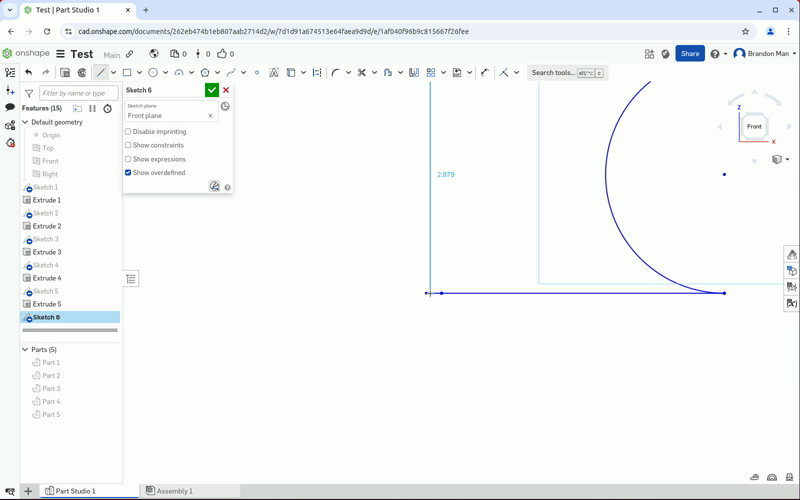
click(430, 293)
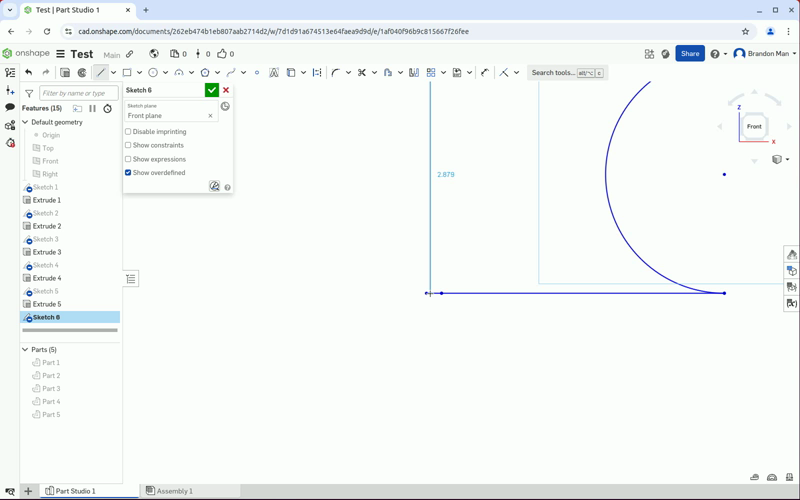
scroll(-6)
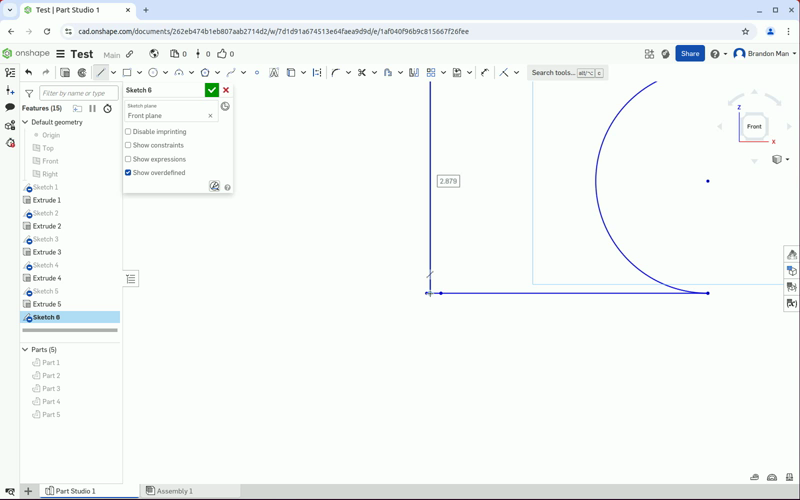
scroll(-6)
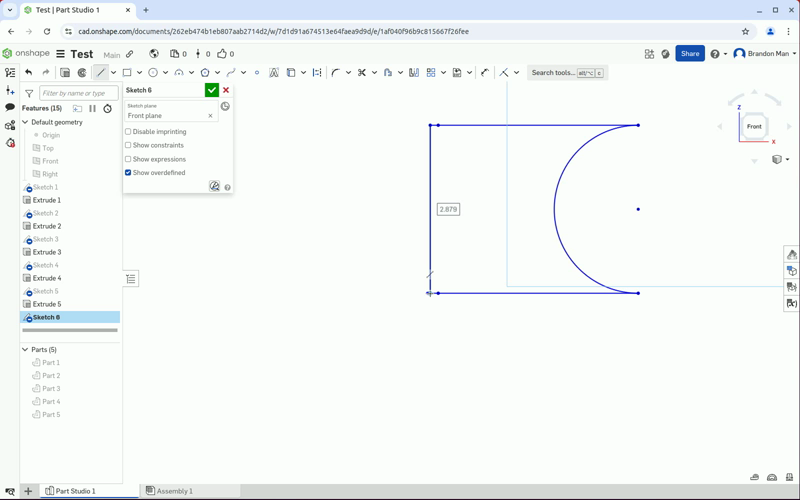
scroll(-6)
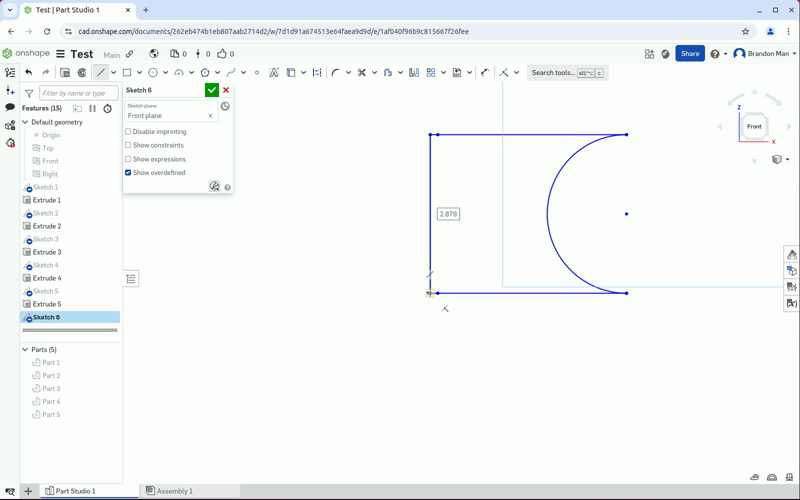
scroll(-6)
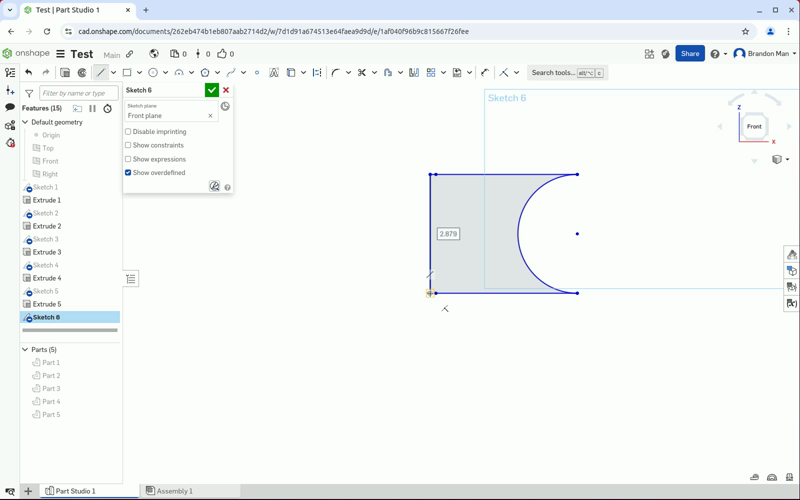
scroll(-6)
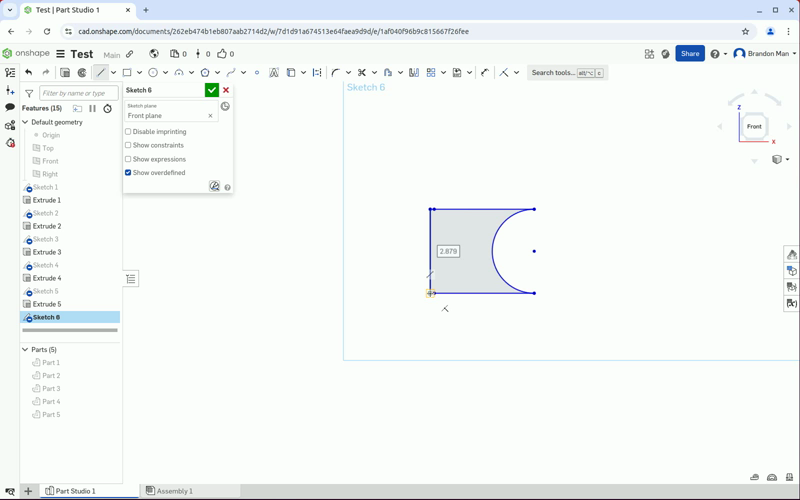
scroll(-6)
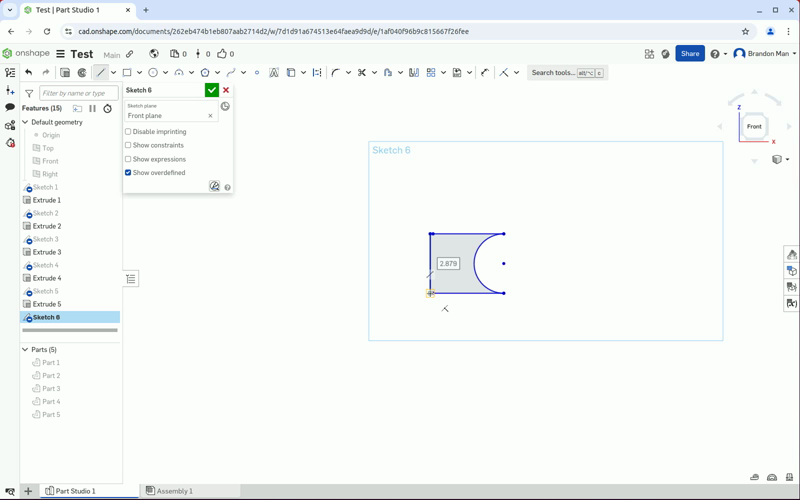
scroll(-6)
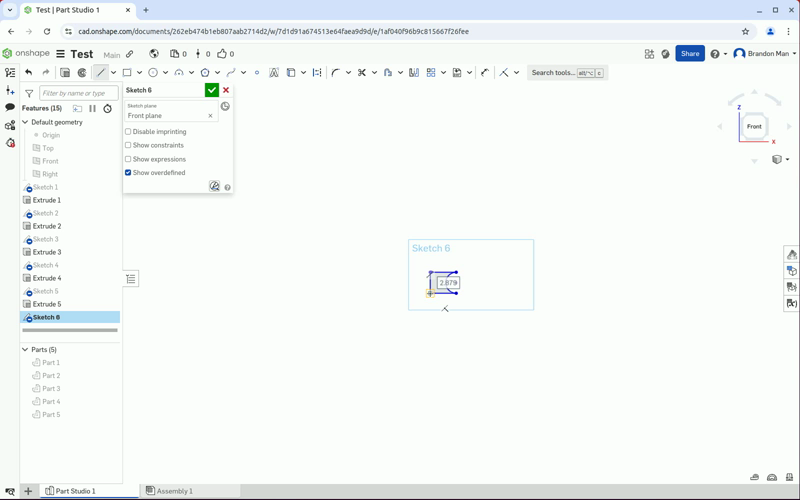
key(esc)
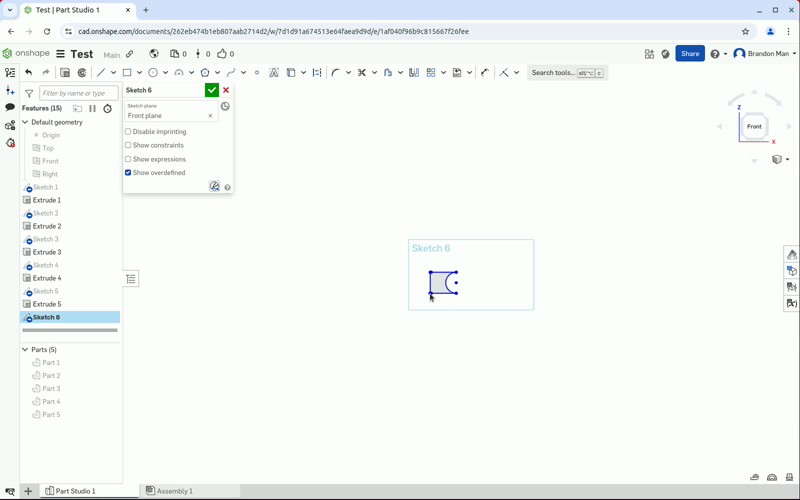
mouse_move(433, 273)
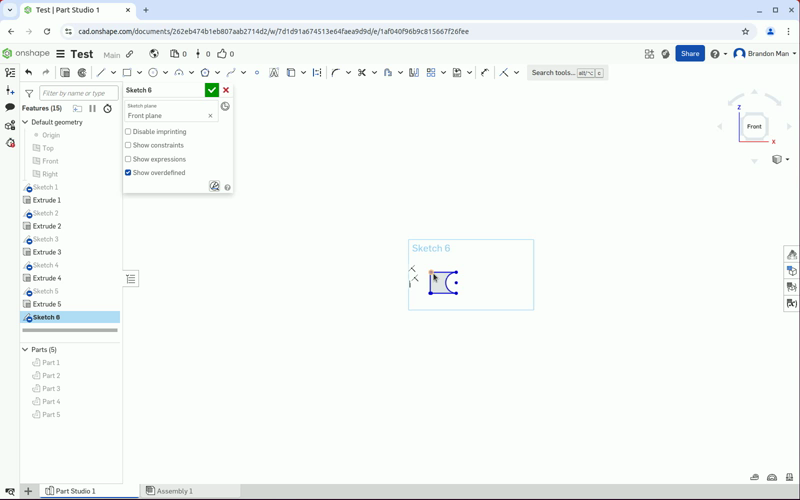
scroll(6)
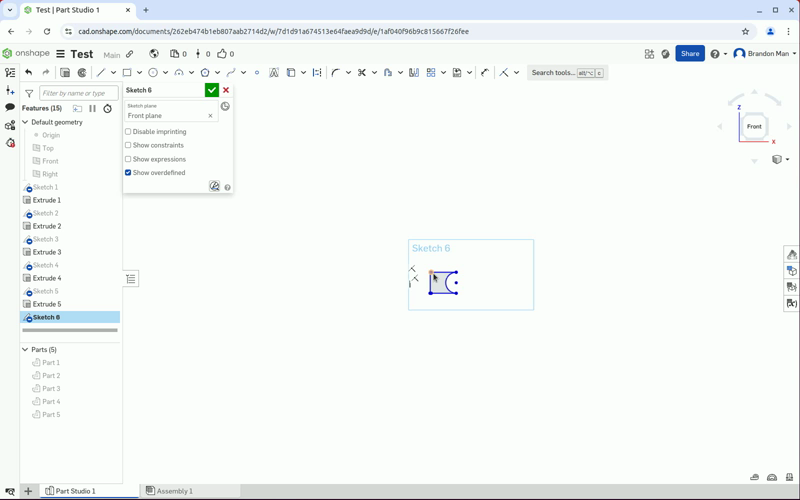
scroll(6)
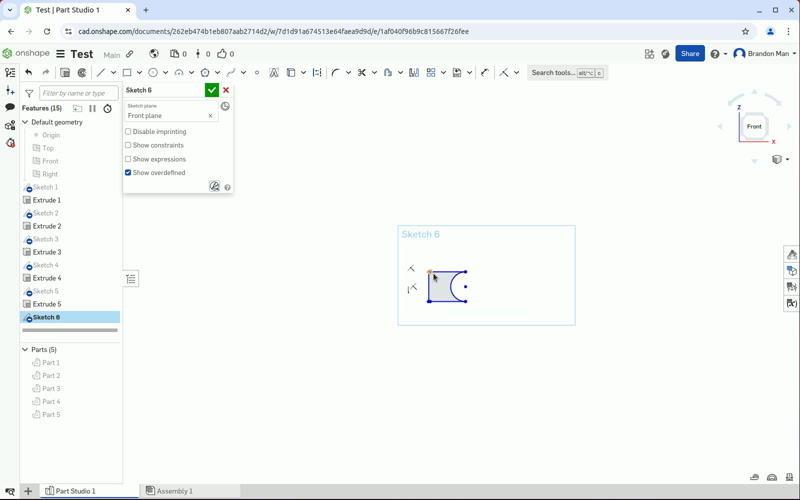
scroll(6)
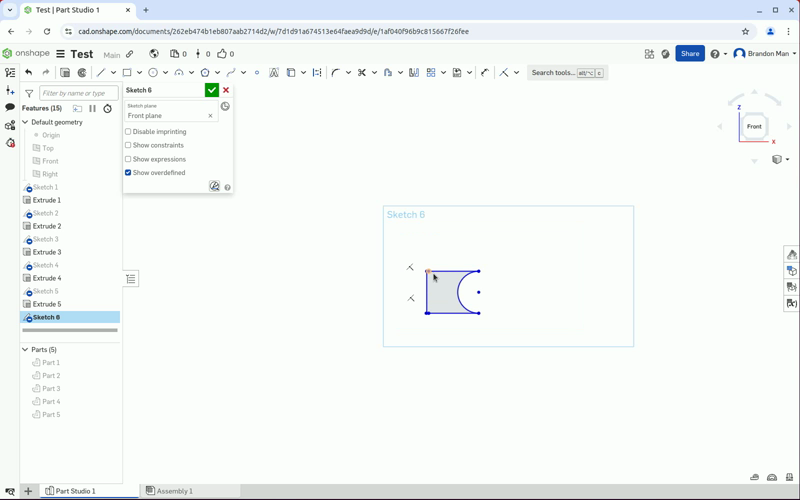
scroll(6)
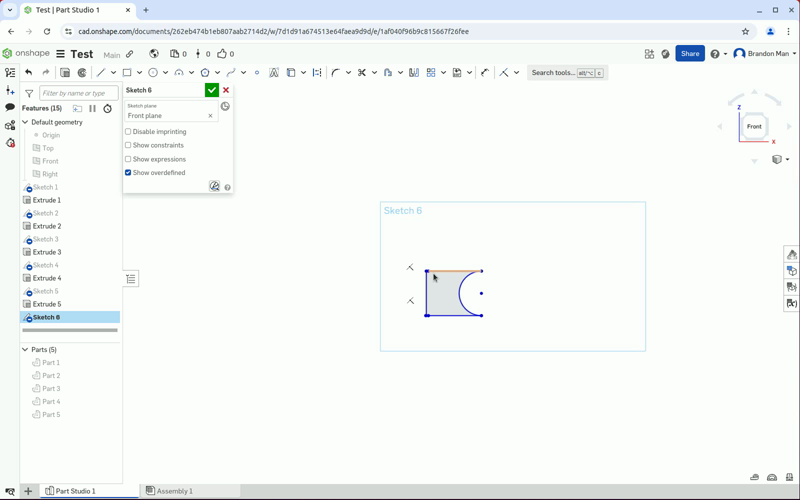
scroll(6)
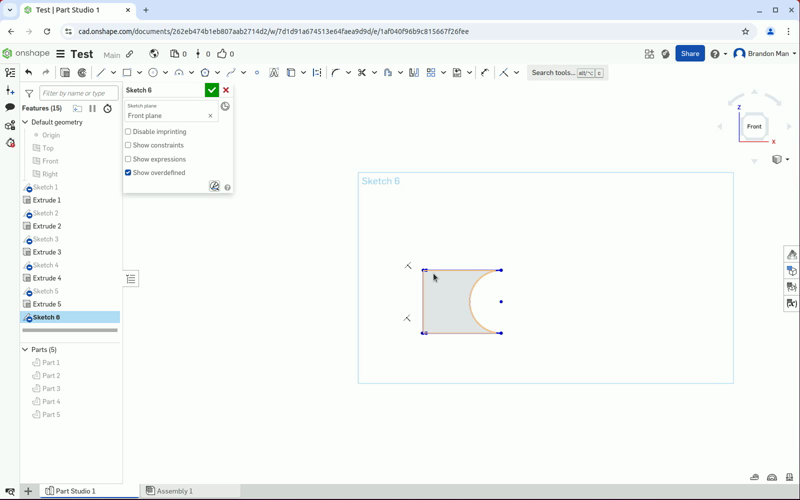
scroll(6)
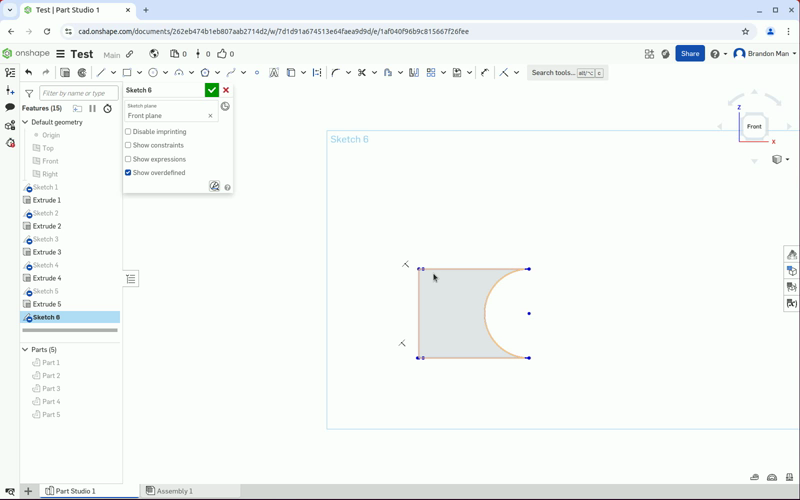
scroll(6)
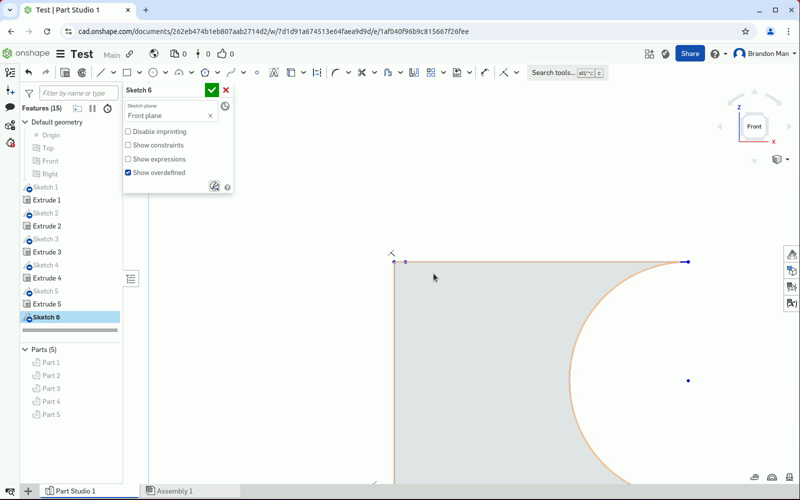
click(433, 273)
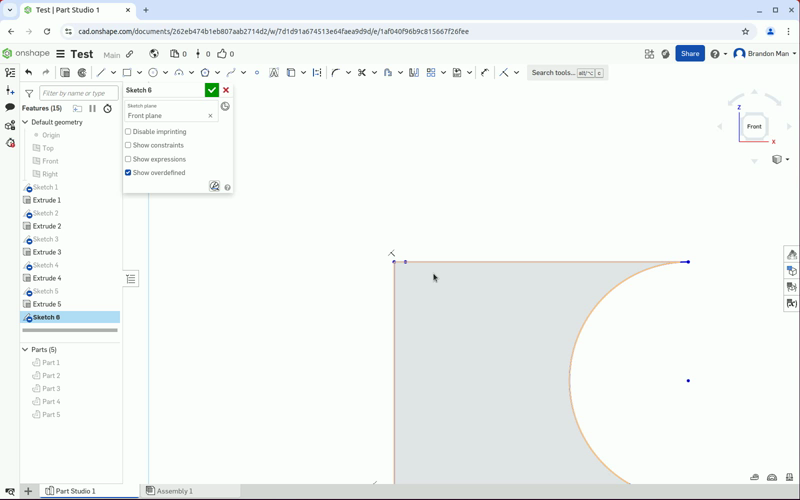
scroll(-6)
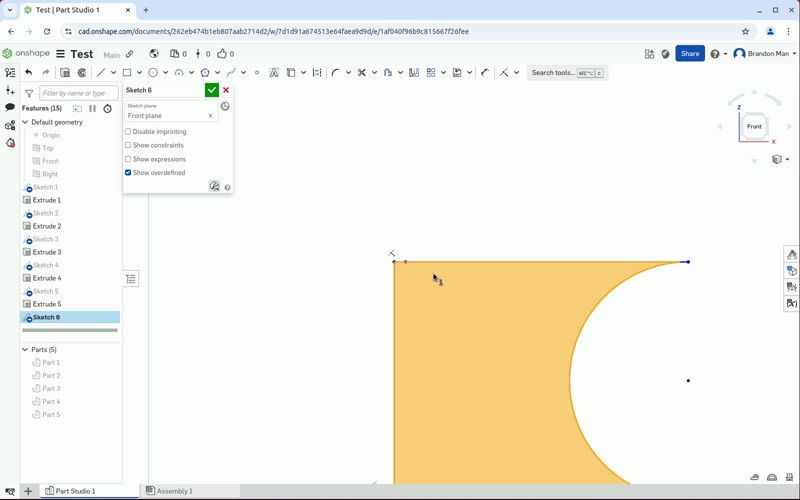
scroll(-6)
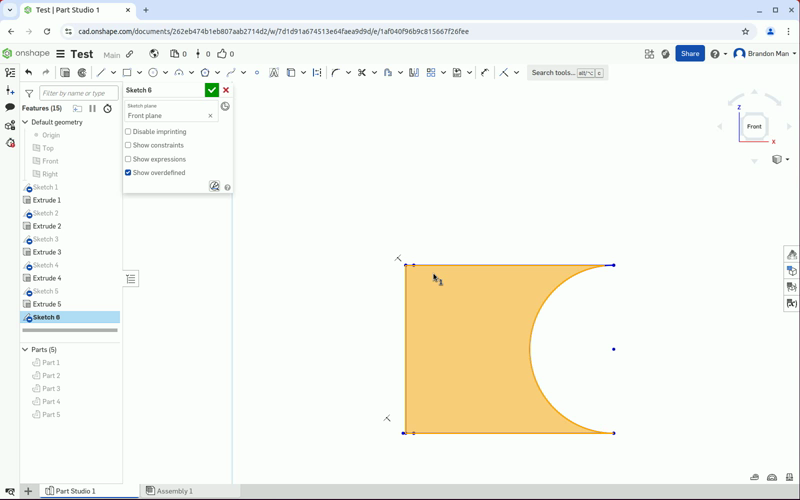
scroll(-6)
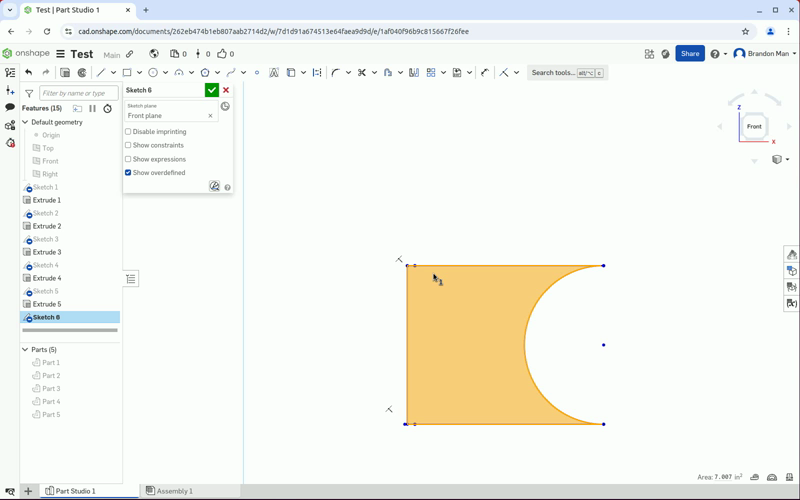
scroll(-6)
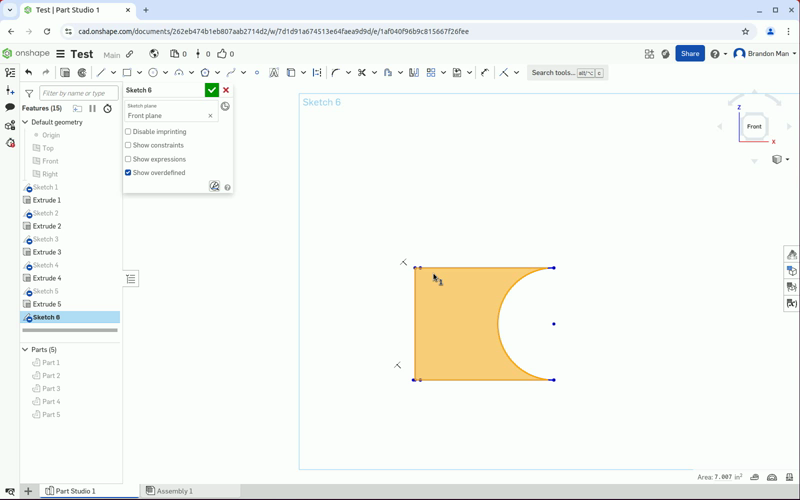
scroll(-6)
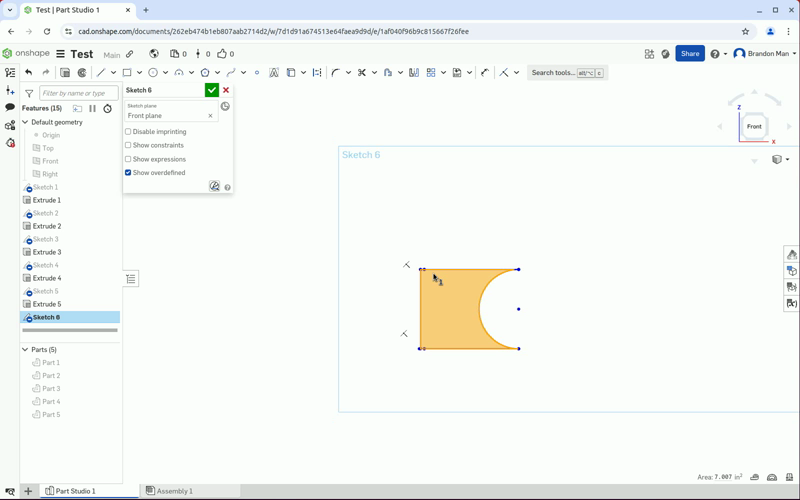
scroll(-6)
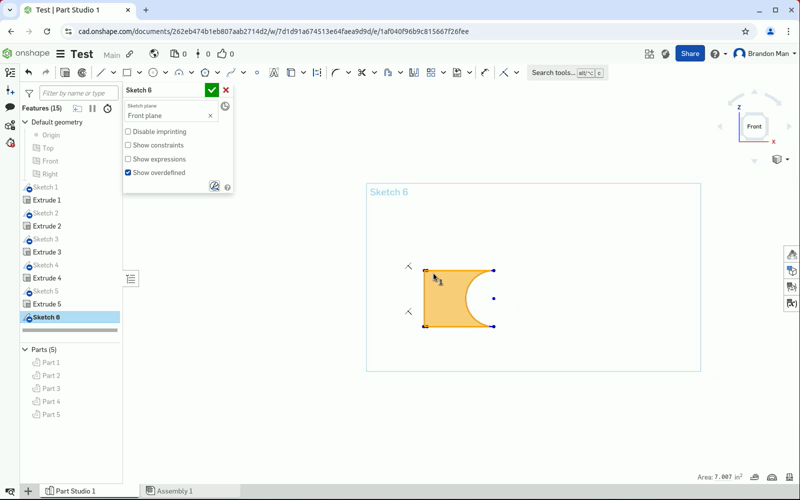
scroll(-6)
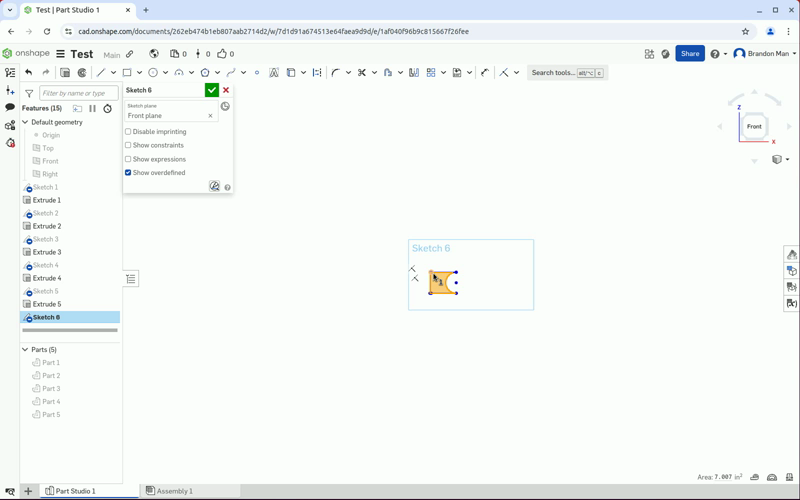
mouse_move(73, 352)
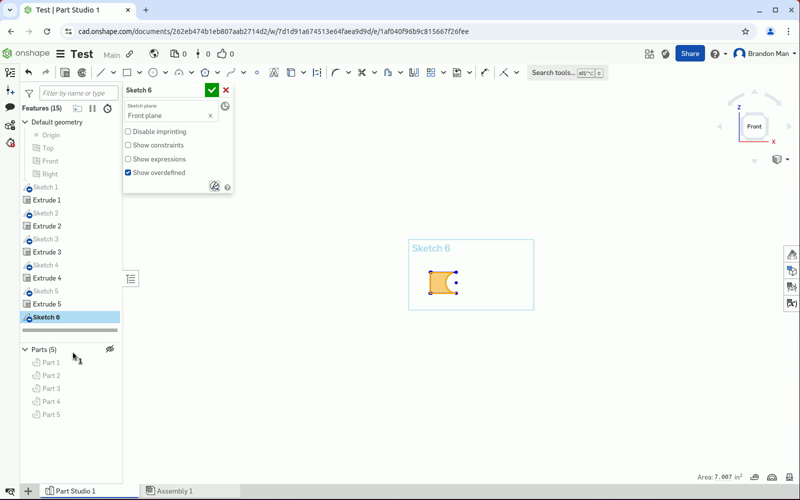
key(shift+y)
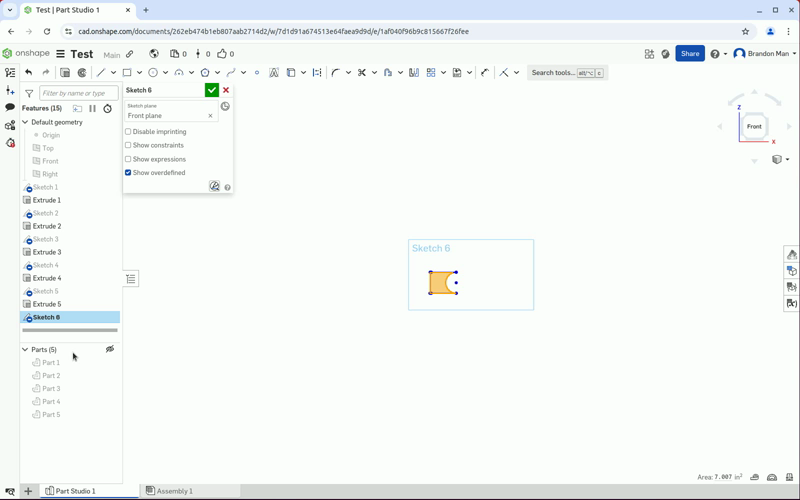
key(shift+e)
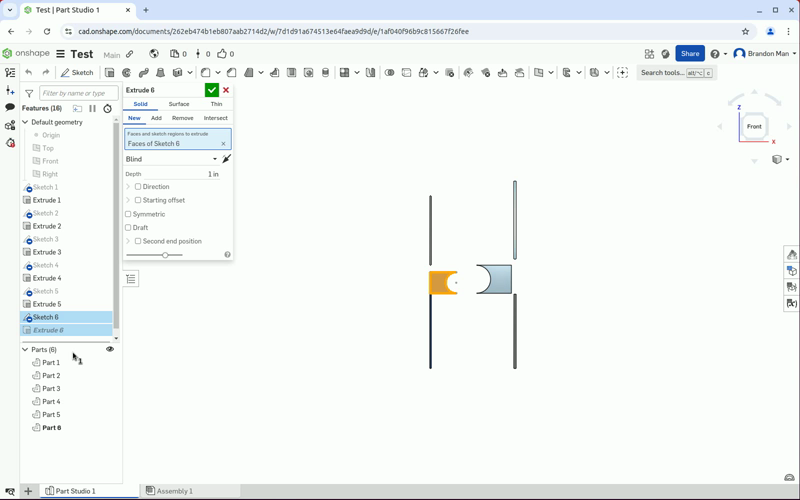
mouse_move(143, 106)
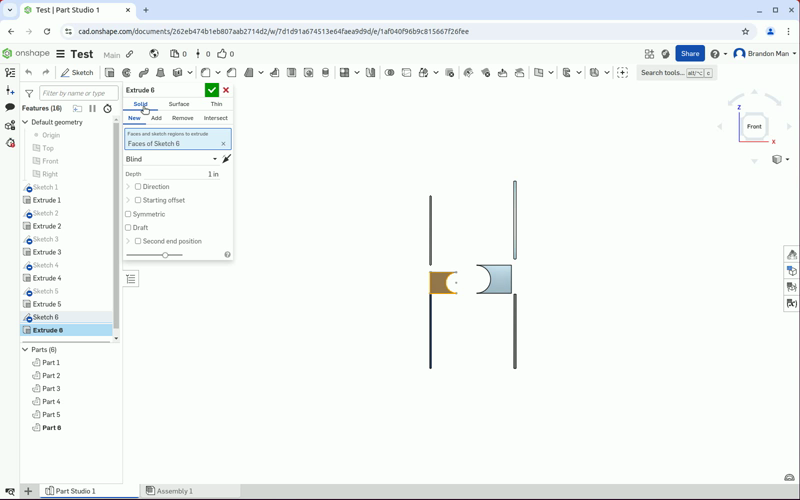
click(143, 106)
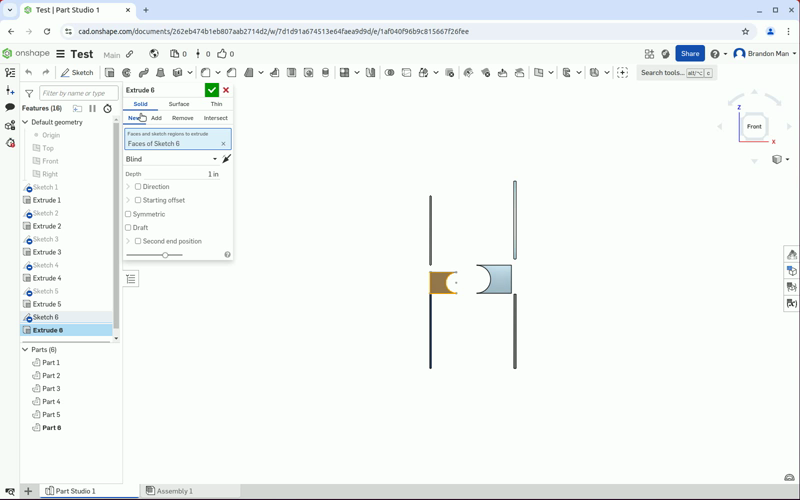
mouse_move(137, 120)
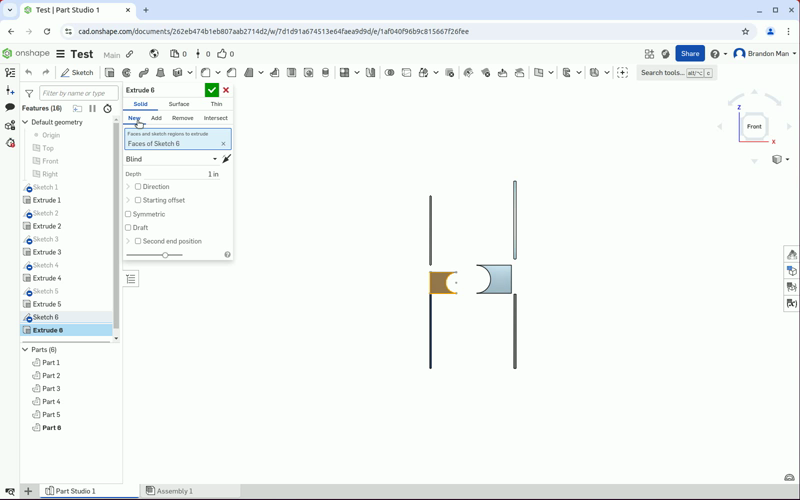
click(137, 120)
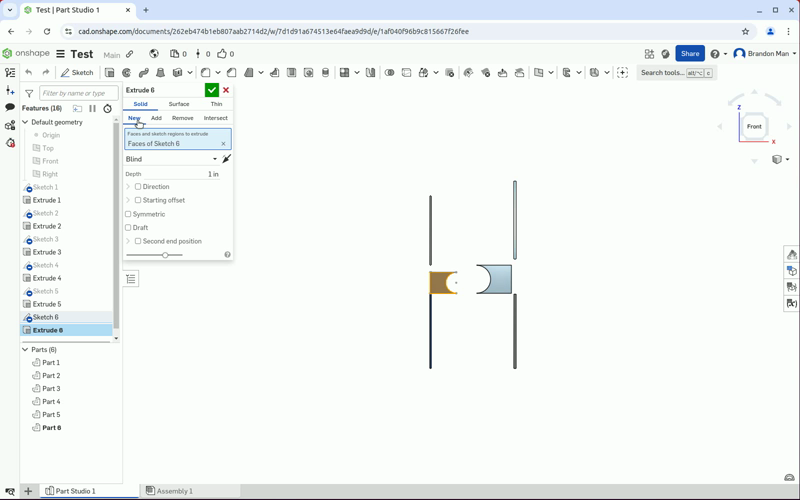
key(tab, 4)
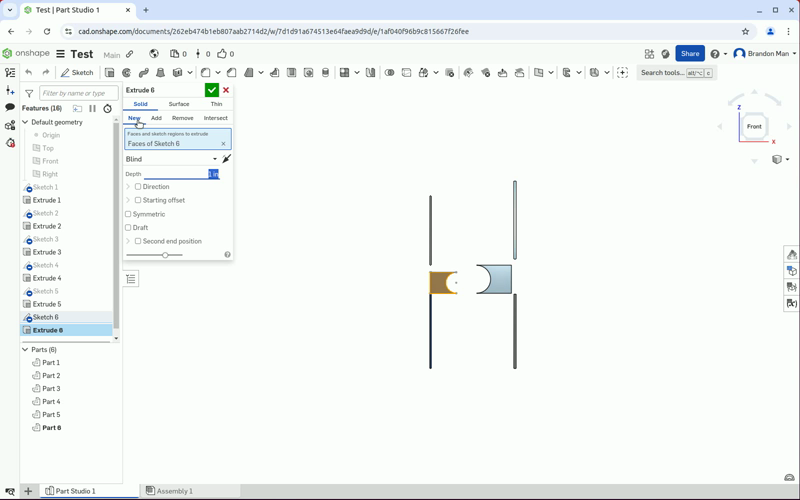
text(23.108)
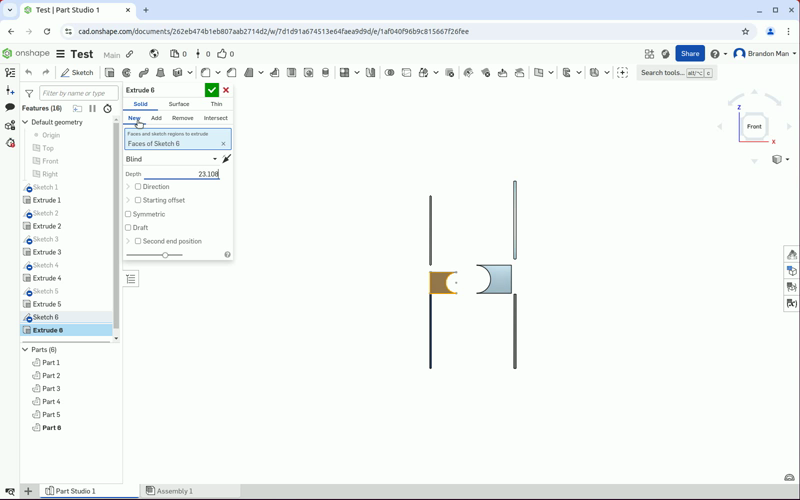
key(enter)
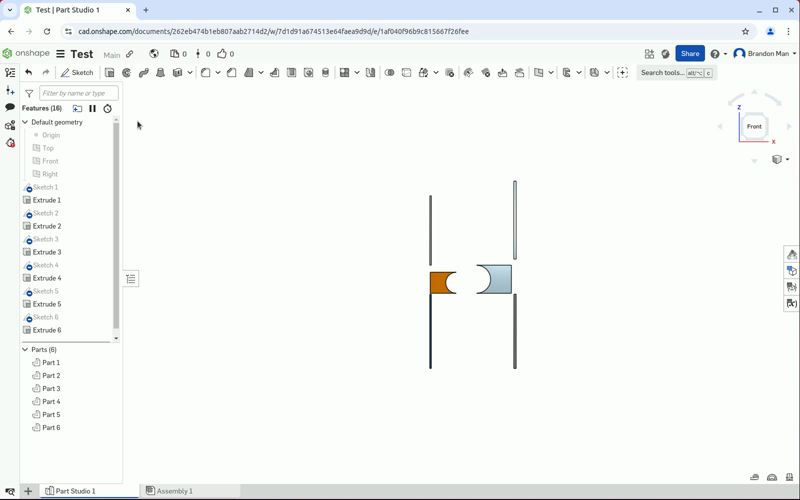
key(shift+h)
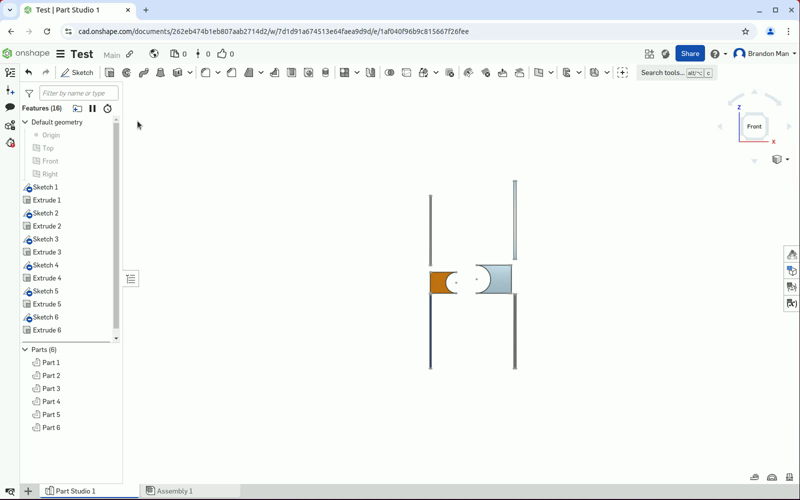
key(shift+h)
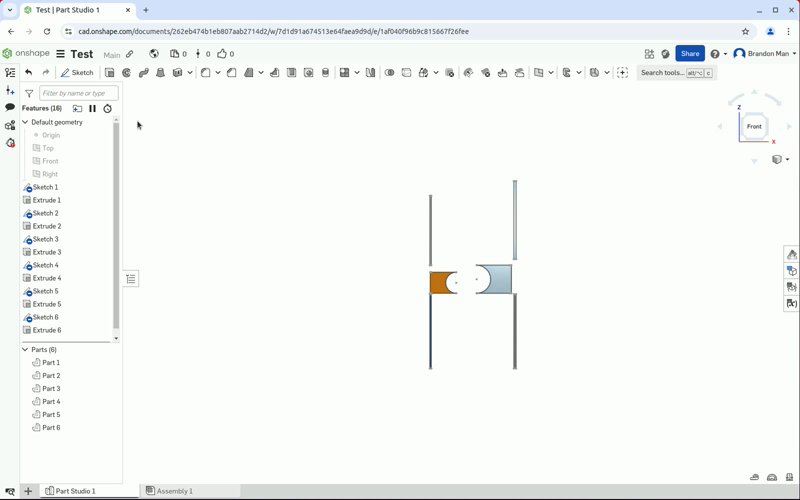
key(shift+7)
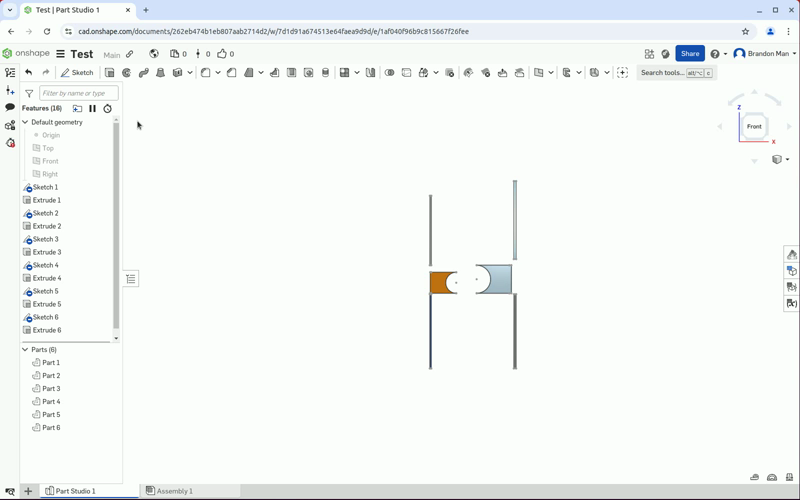
key(left, 2)
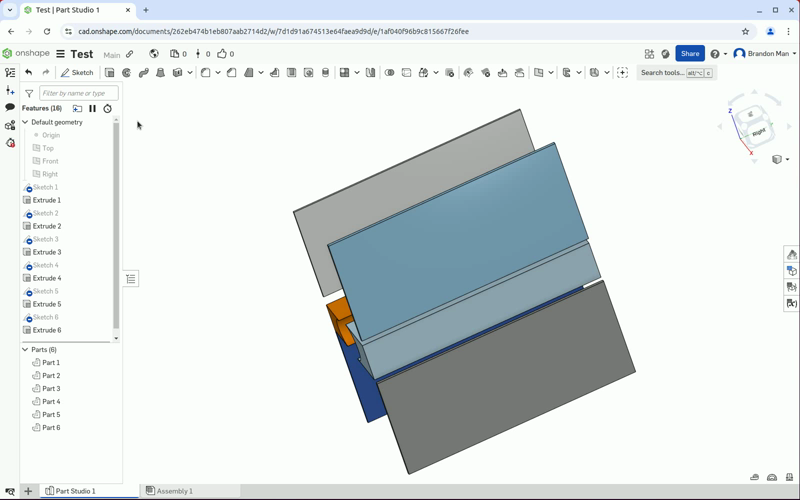
key(down, 2)
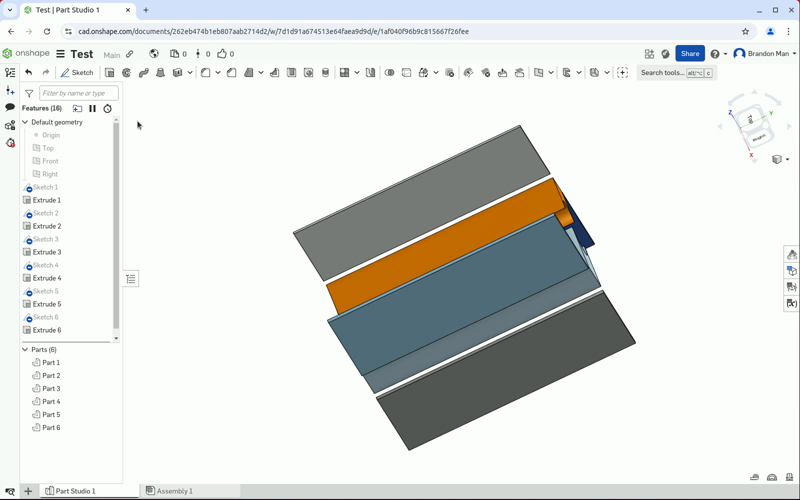
key(up, 2)
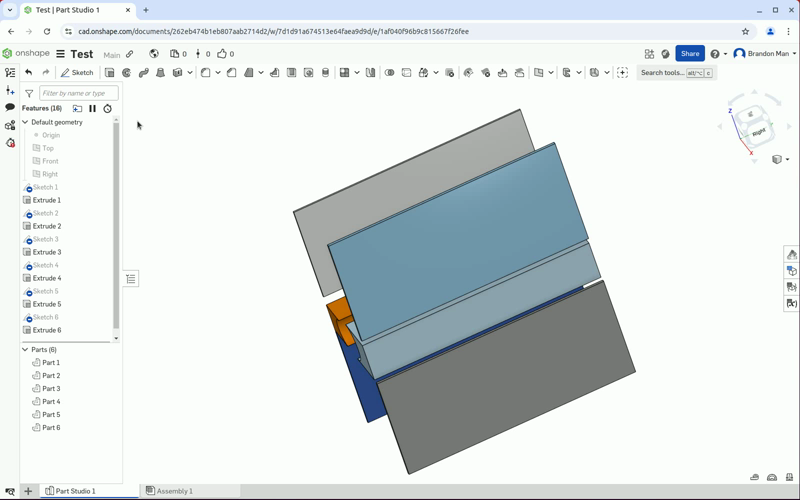
key(right, 2)
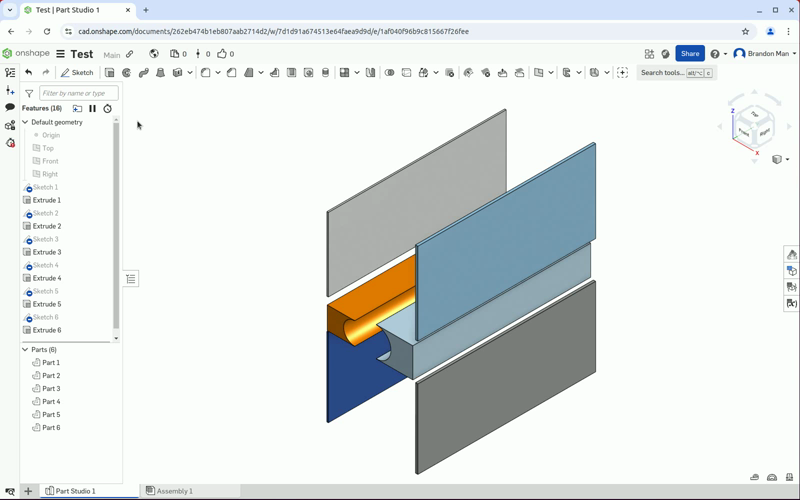
mouse_move(69, 189)
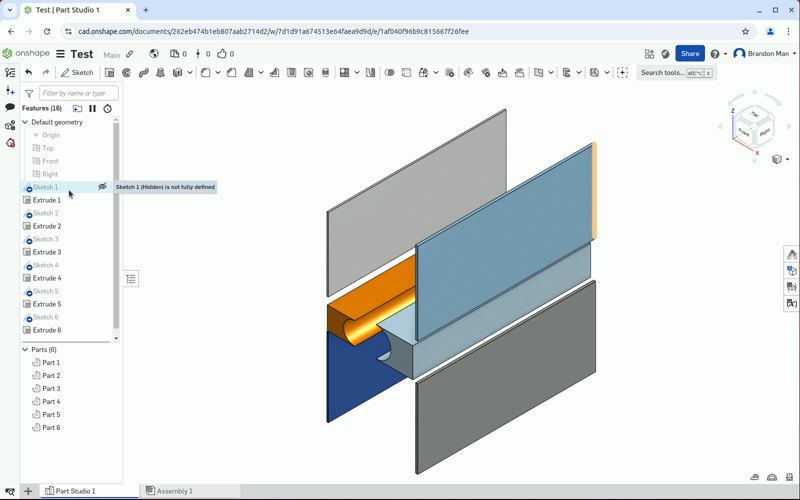
click(69, 189)